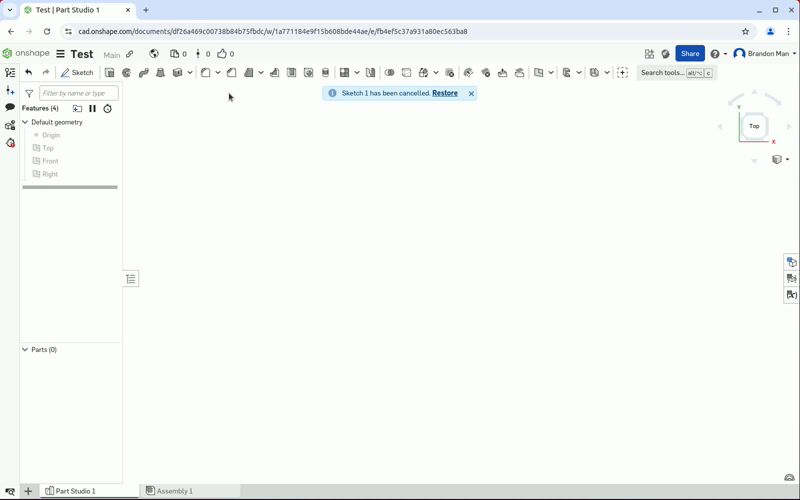
key(shift+h)
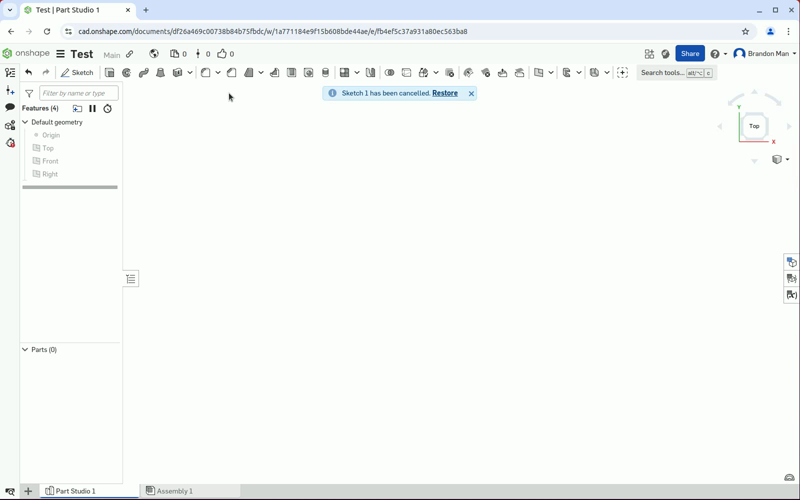
key(shift+s)
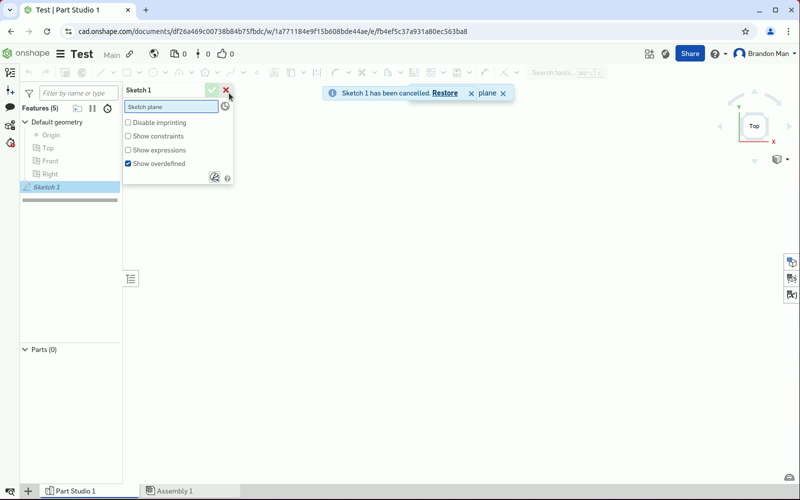
mouse_move(73, 150)
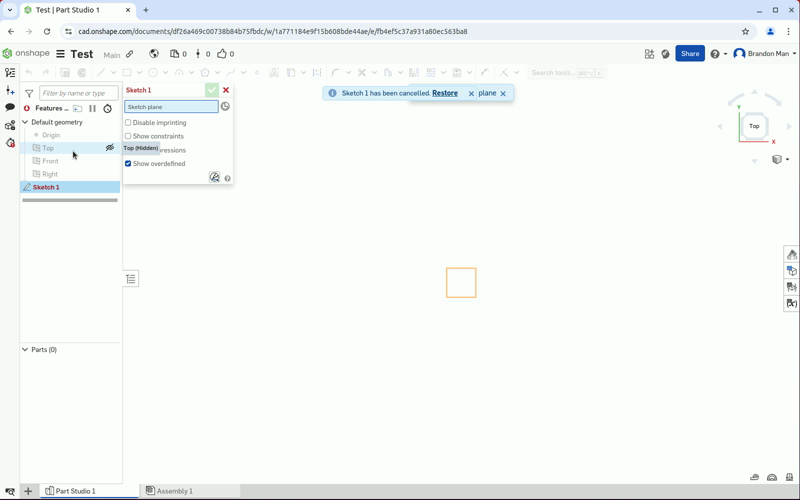
click(73, 150)
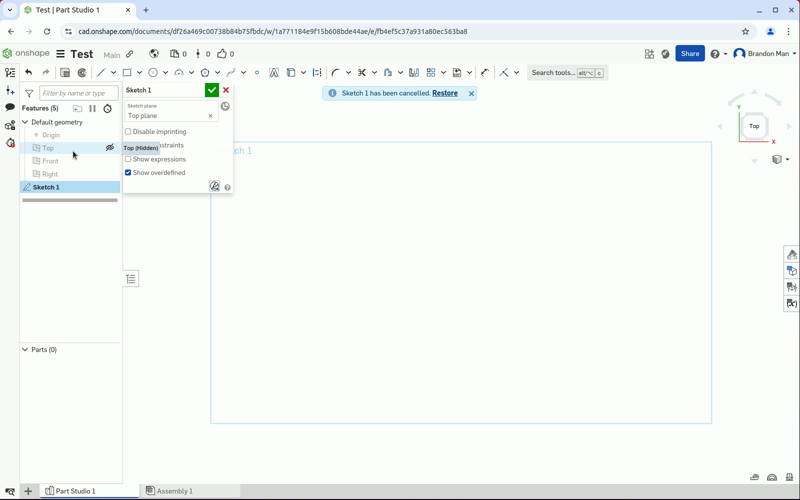
mouse_move(73, 352)
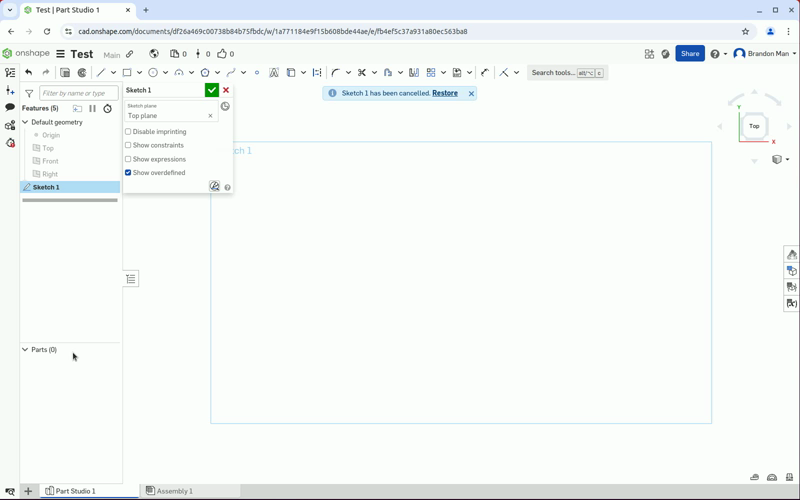
key(y)
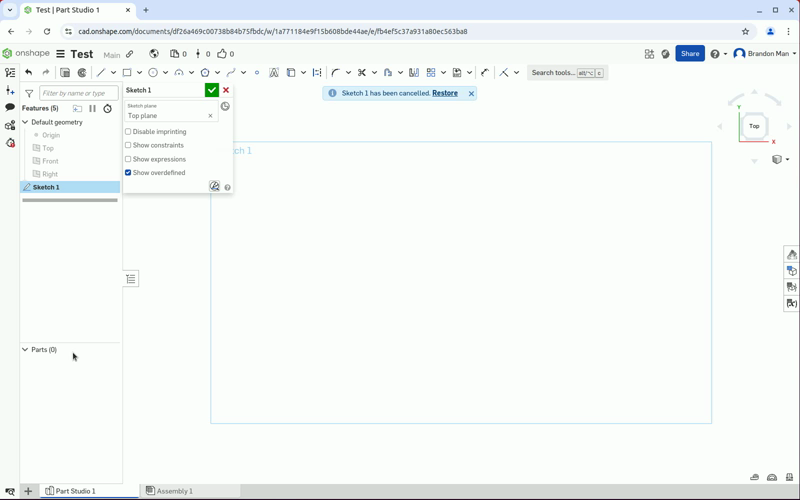
key(l)
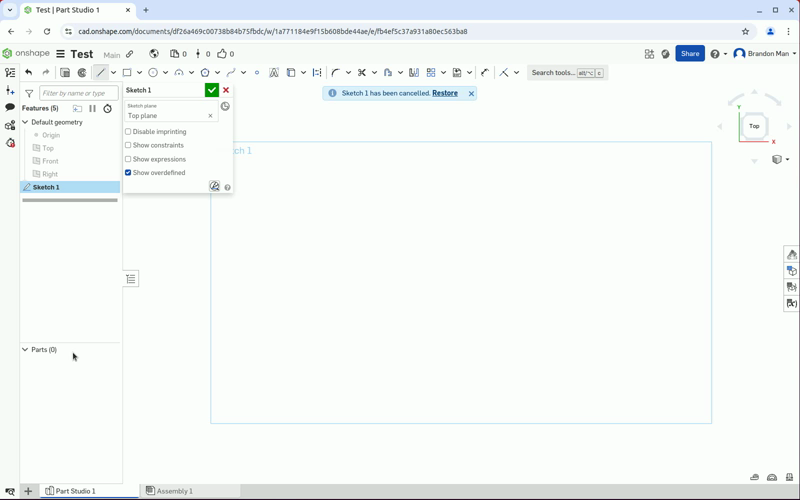
key_down(shift)
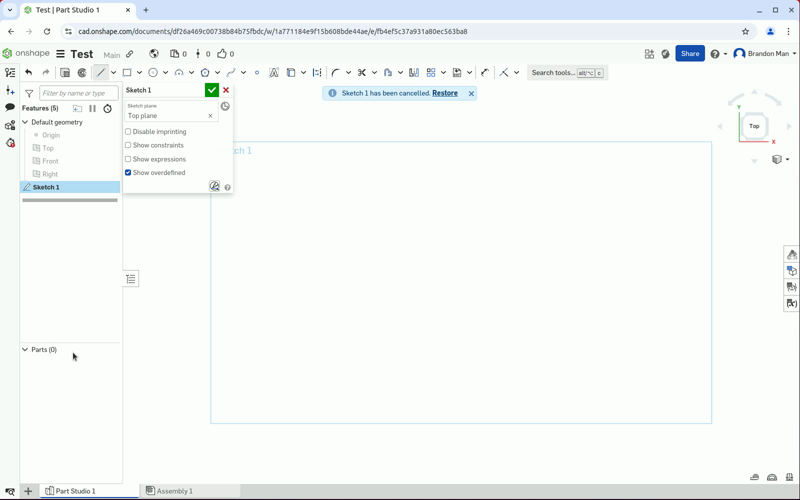
mouse_move(395, 303)
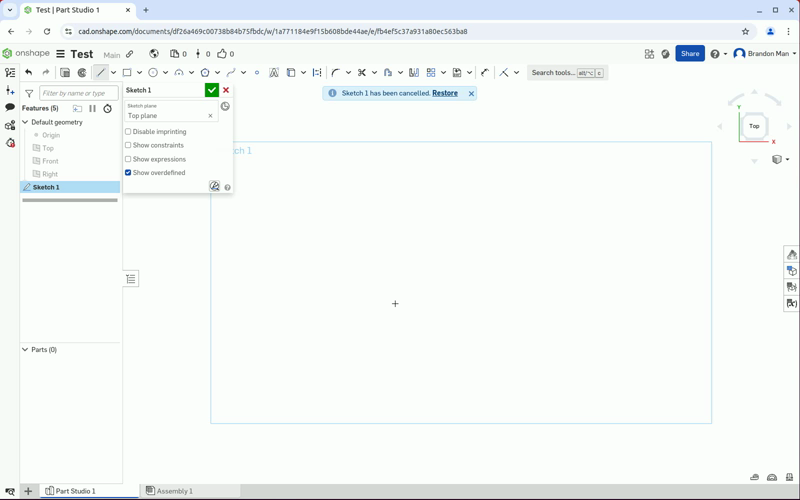
click(395, 303)
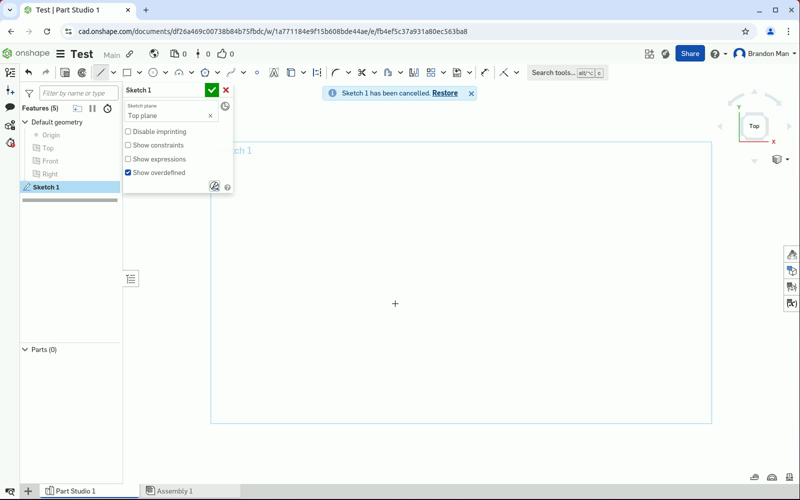
key_up(shift)
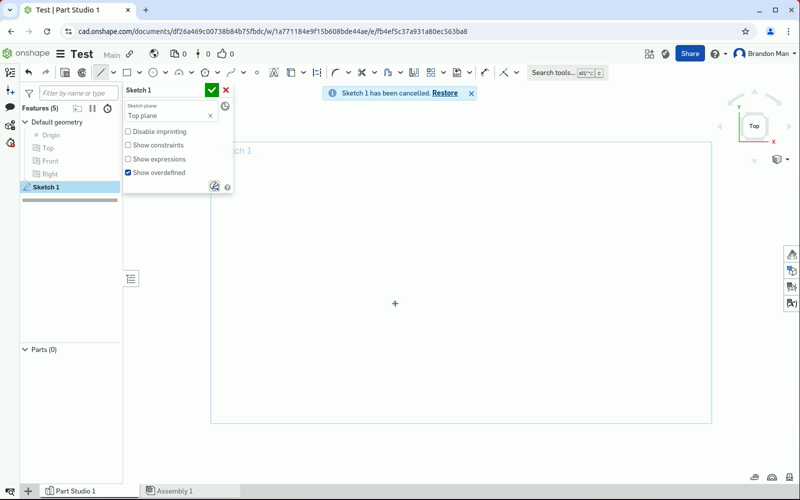
key_down(shift)
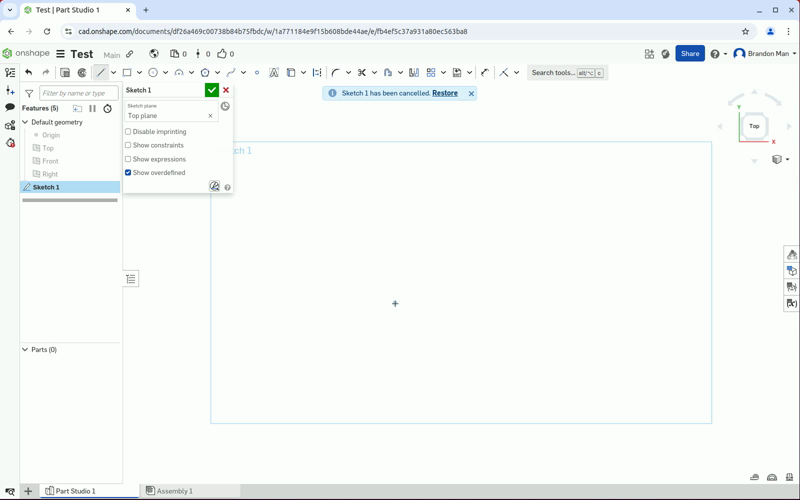
mouse_move(425, 303)
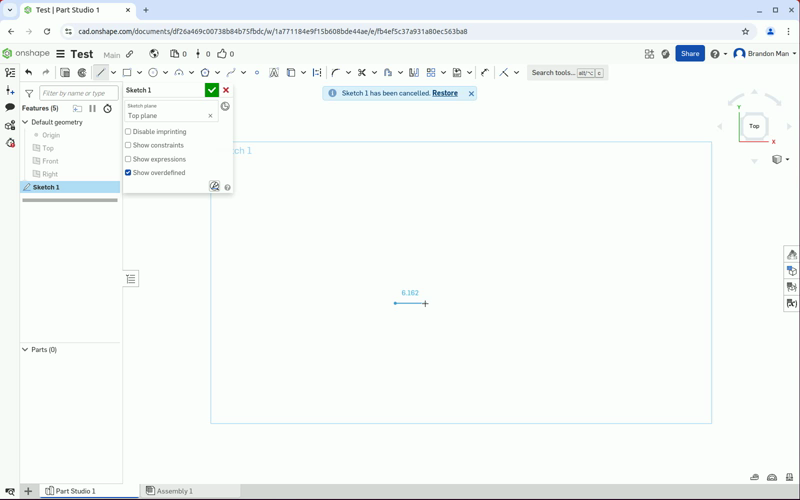
mouse_move(401, 303)
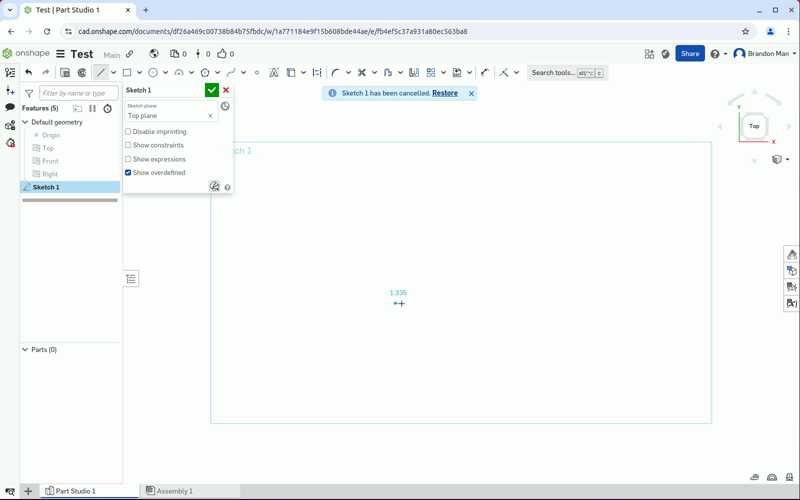
scroll(6)
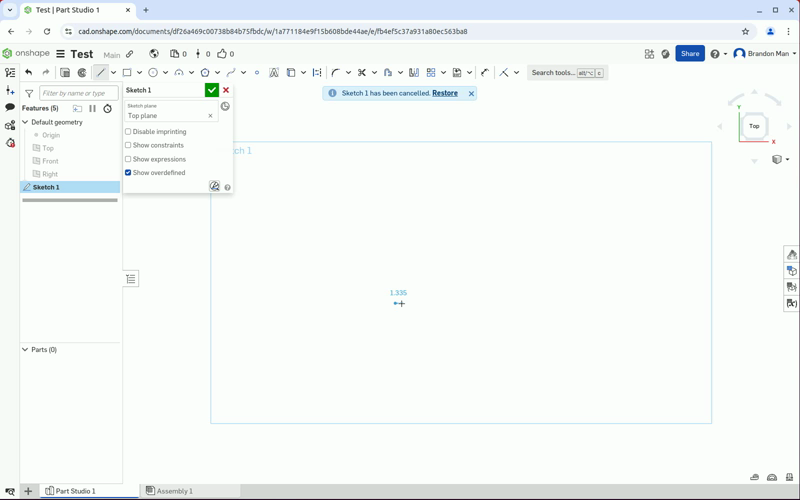
scroll(6)
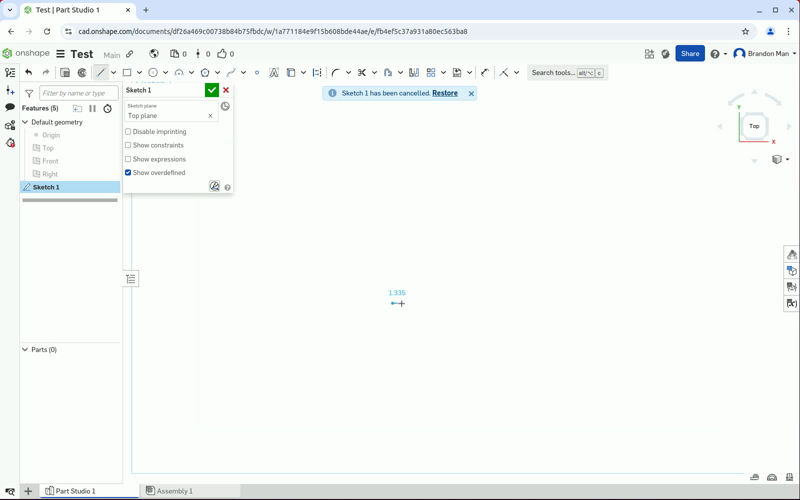
scroll(6)
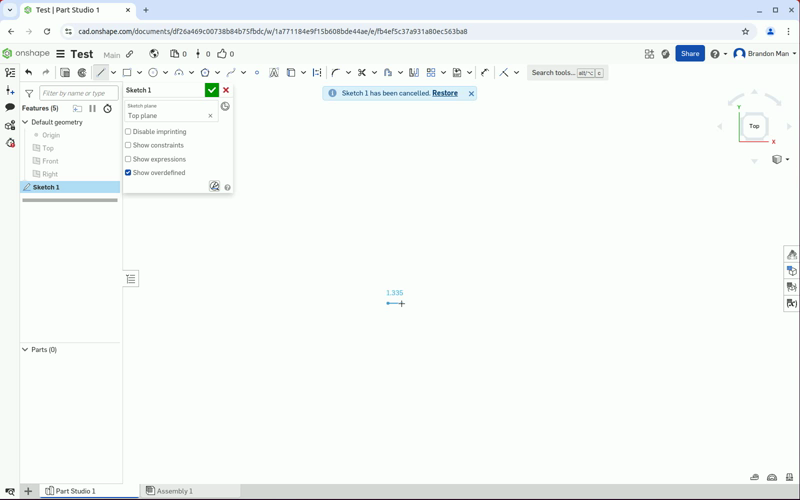
scroll(6)
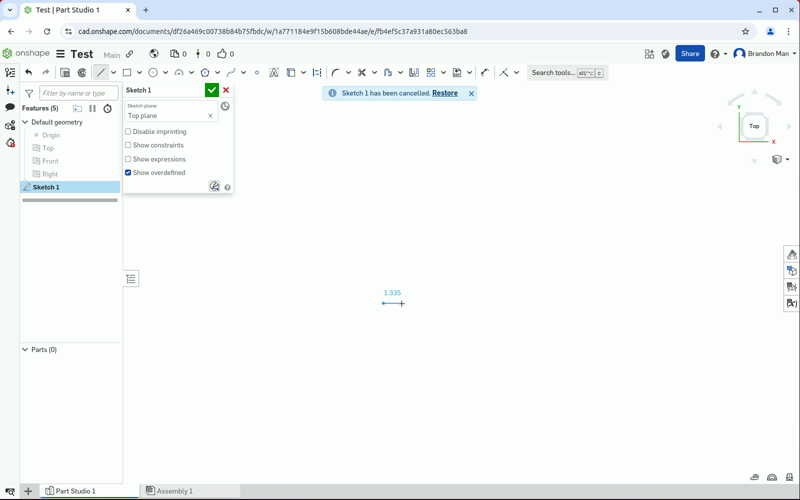
scroll(6)
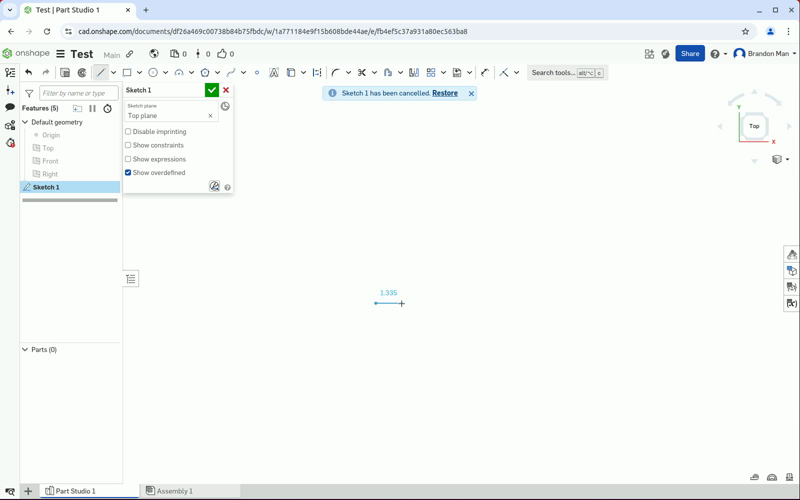
scroll(6)
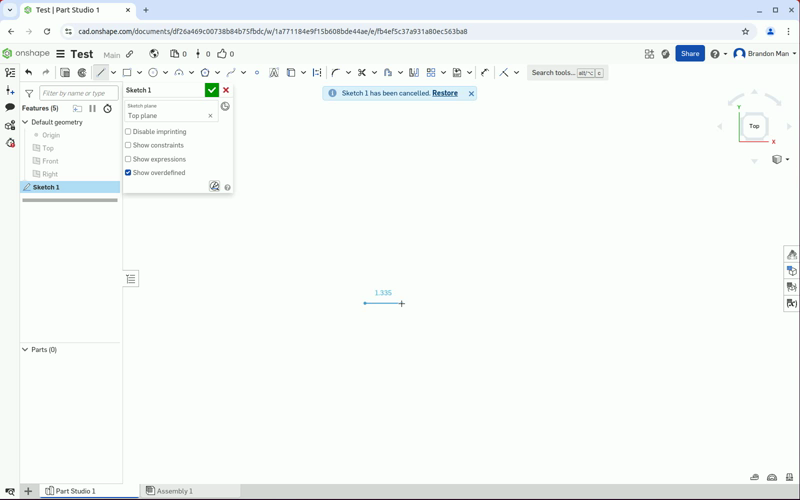
scroll(6)
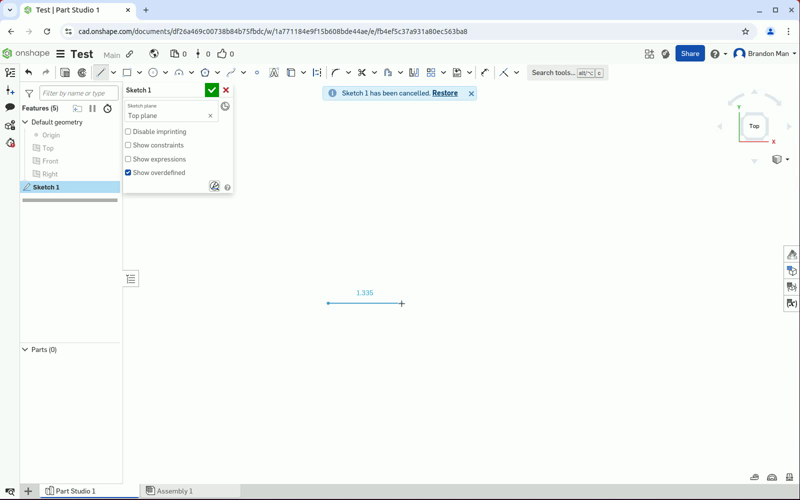
click(401, 303)
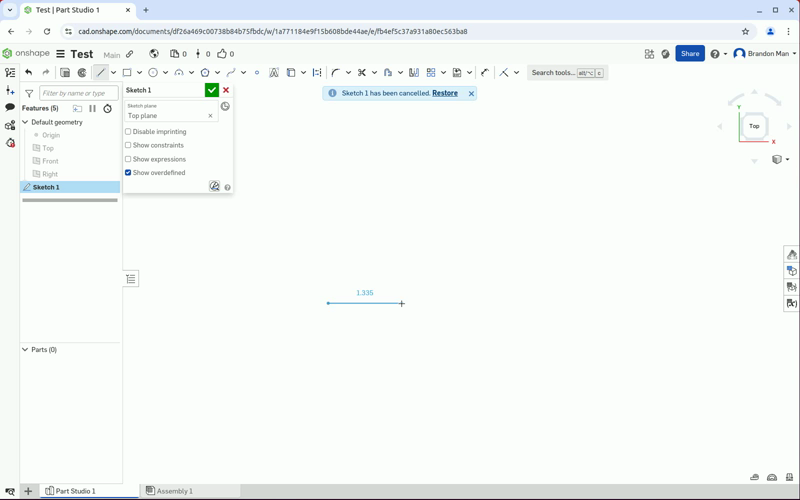
scroll(-6)
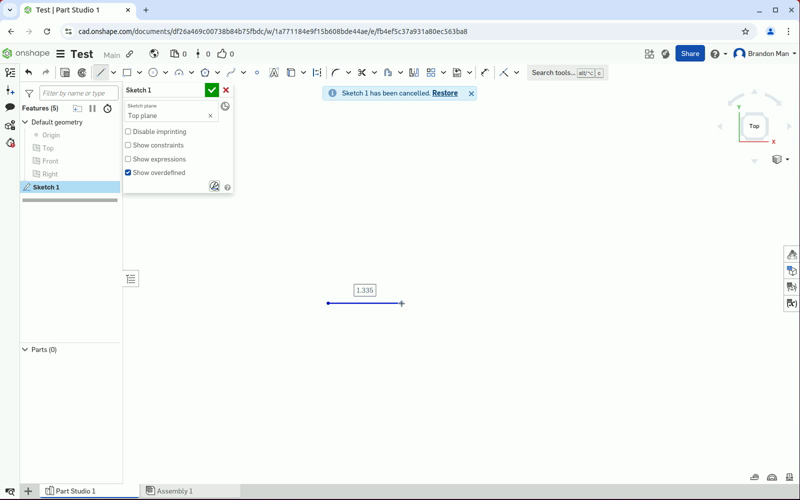
scroll(-6)
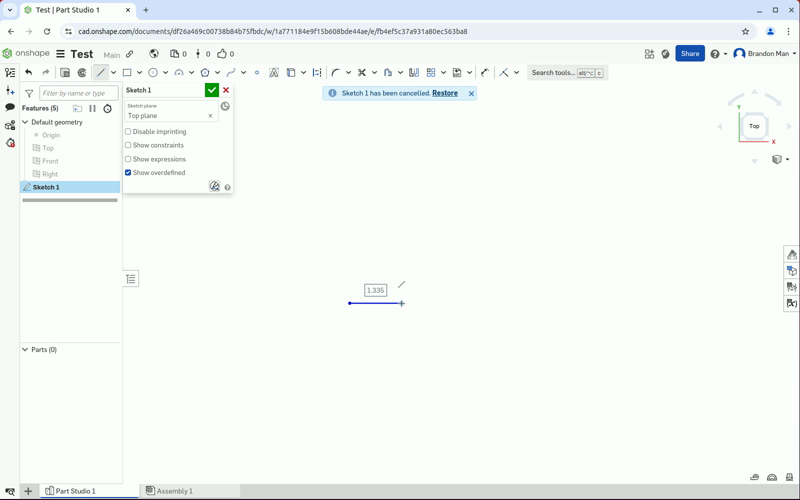
scroll(-6)
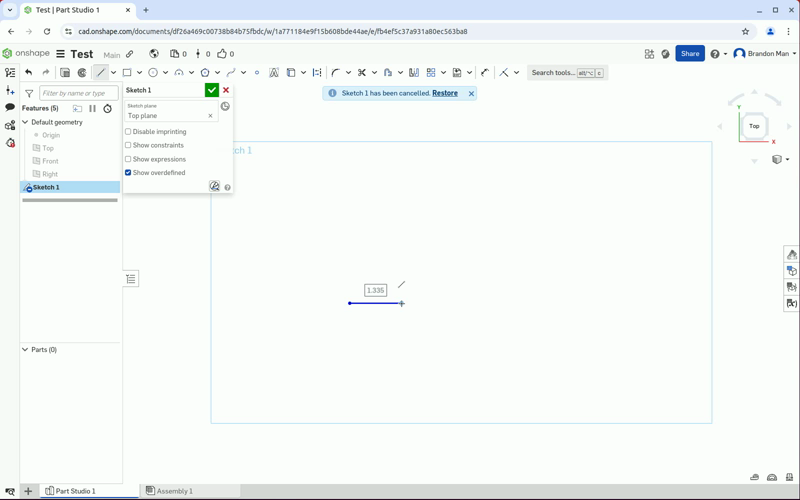
scroll(-6)
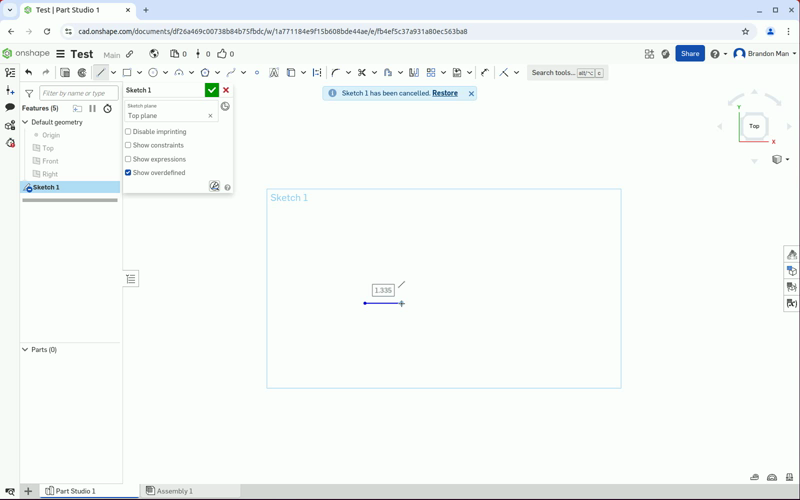
scroll(-6)
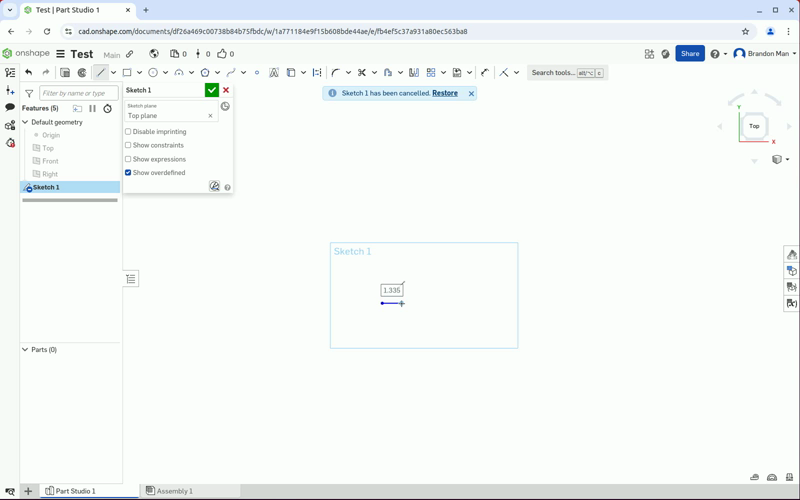
scroll(-6)
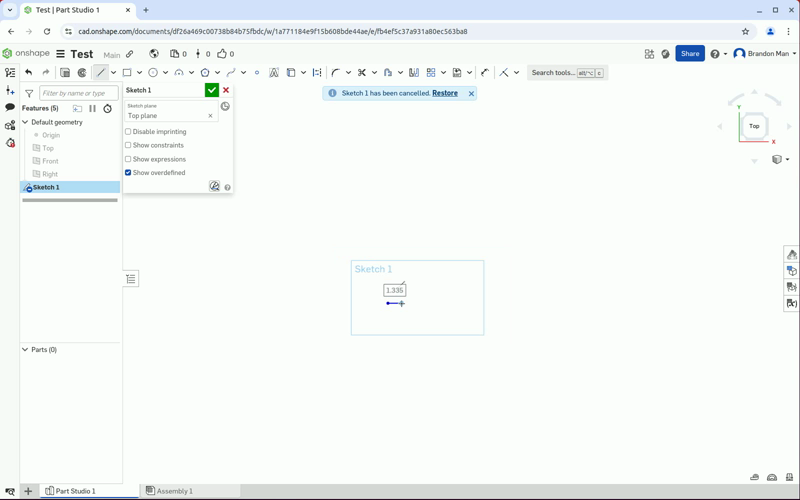
scroll(-6)
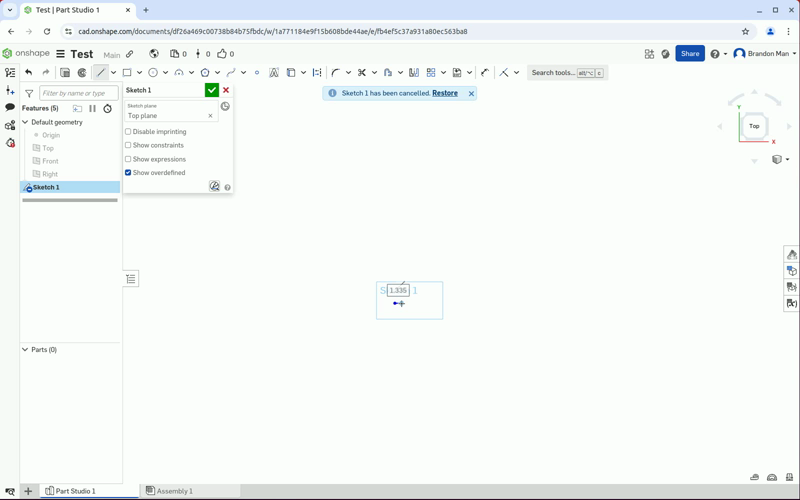
key_up(shift)
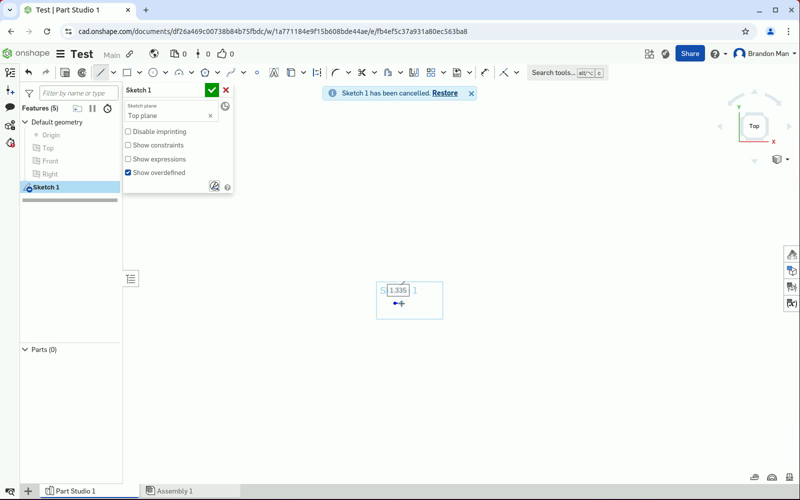
key_down(shift)
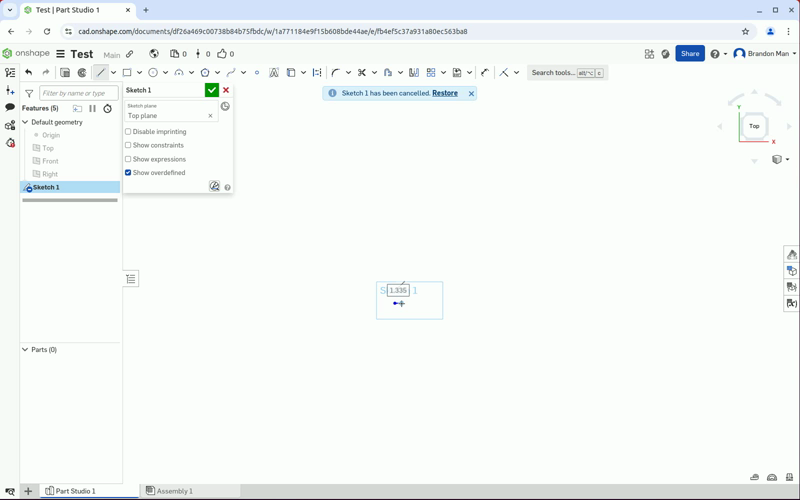
mouse_move(431, 303)
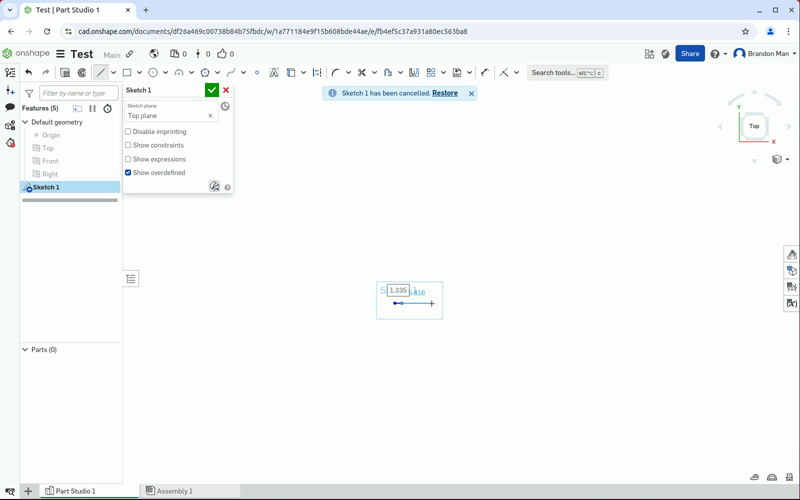
mouse_move(406, 295)
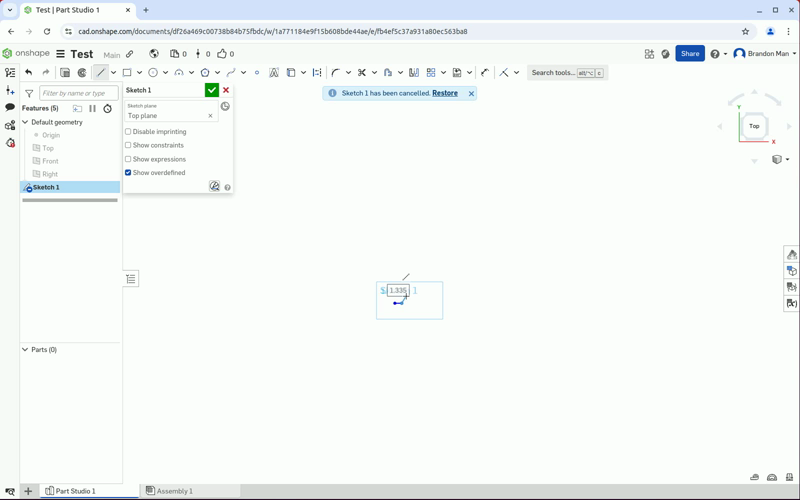
click(406, 295)
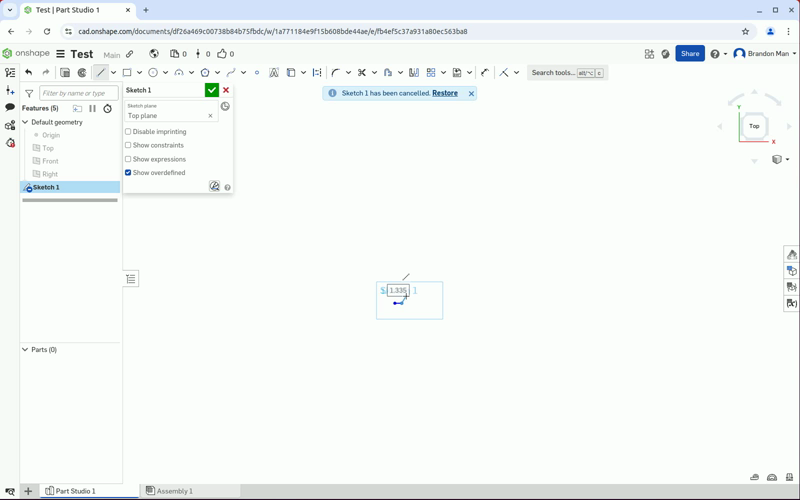
key_up(shift)
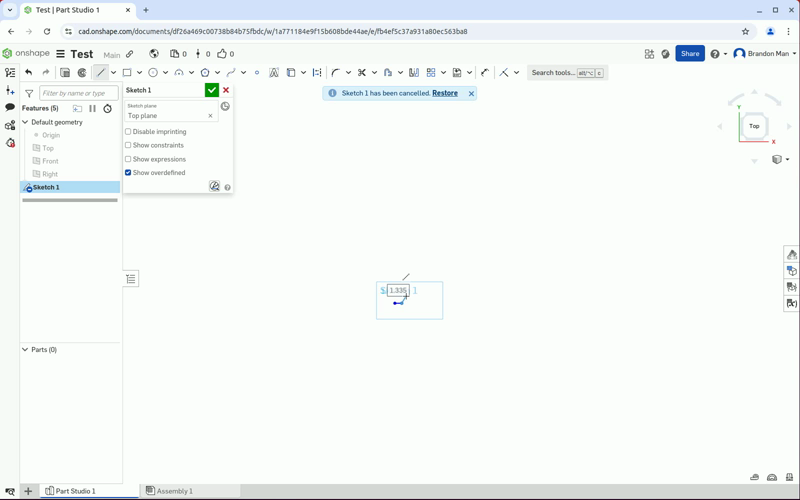
key_down(shift)
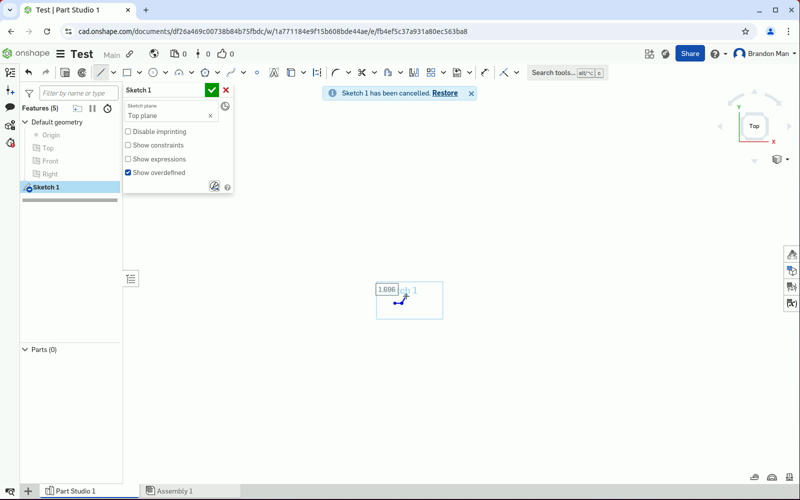
mouse_move(460, 202)
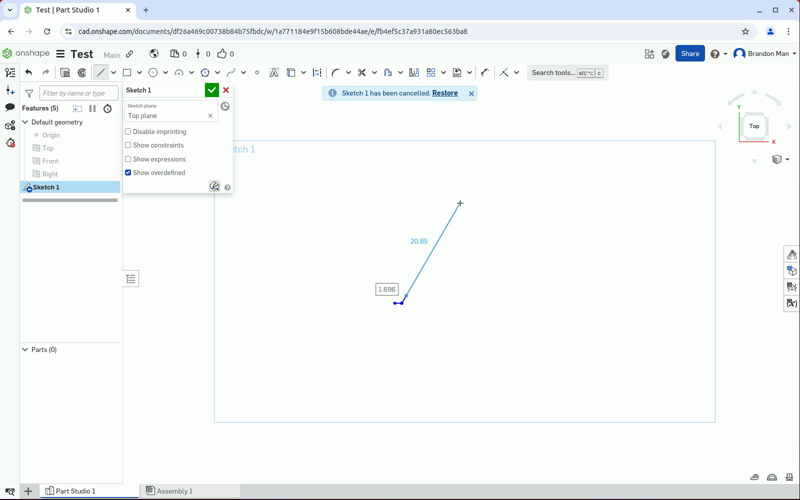
click(460, 202)
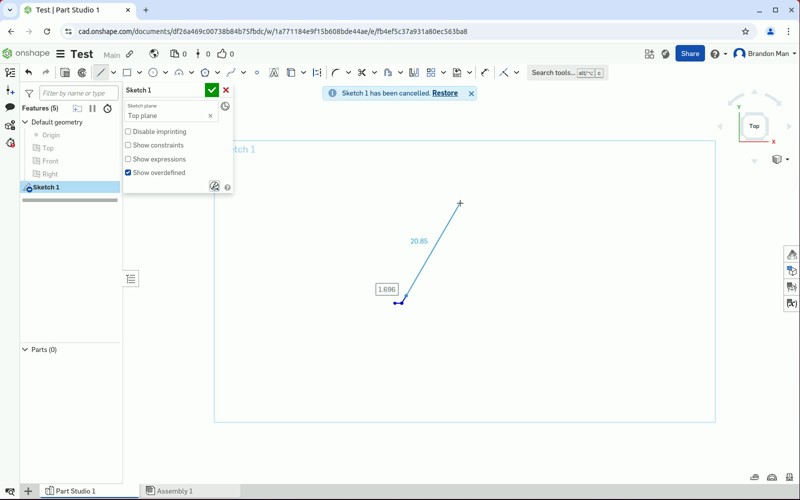
key_up(shift)
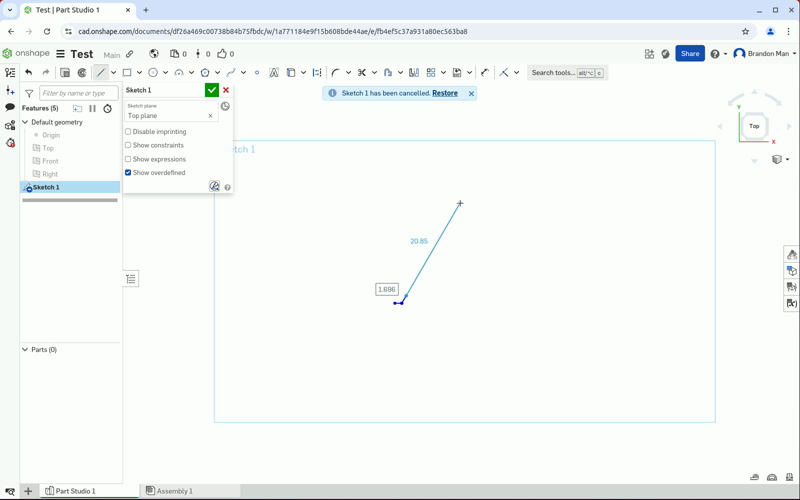
key_down(shift)
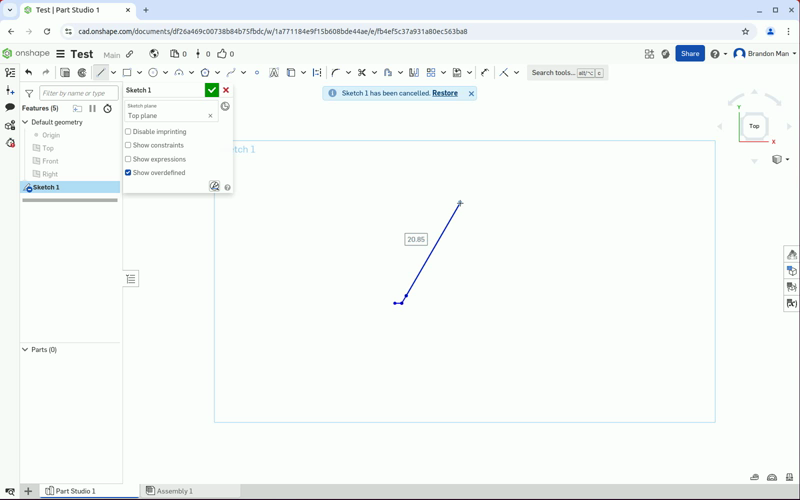
mouse_move(514, 295)
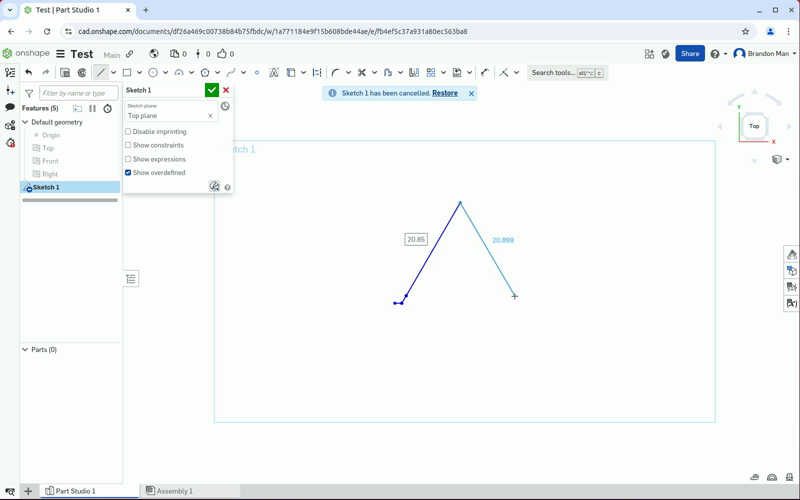
click(514, 295)
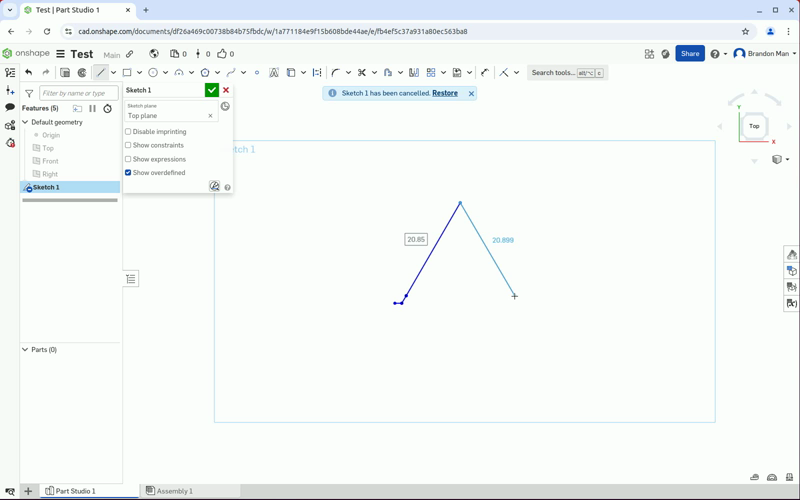
key_up(shift)
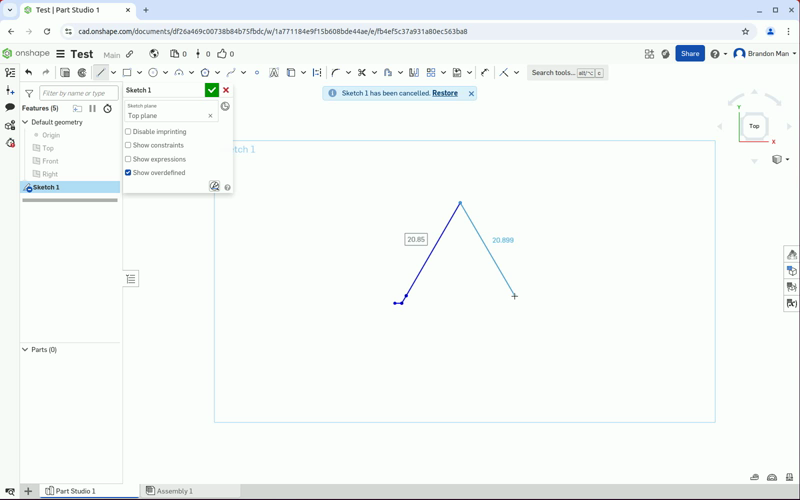
key_down(shift)
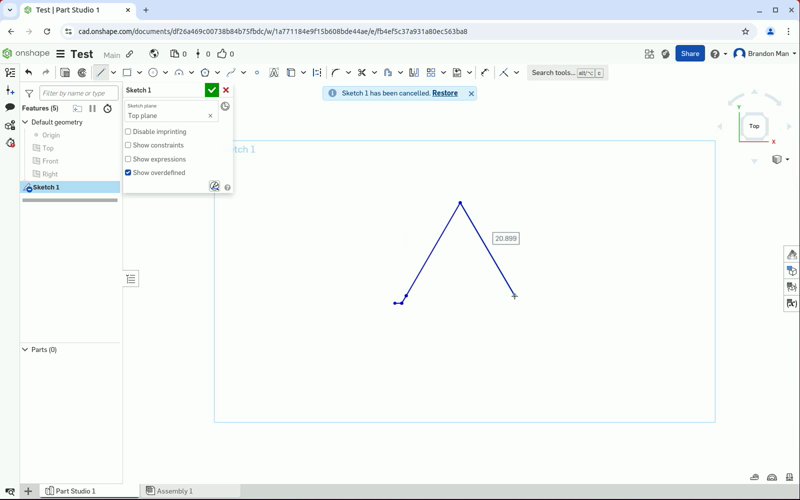
mouse_move(544, 295)
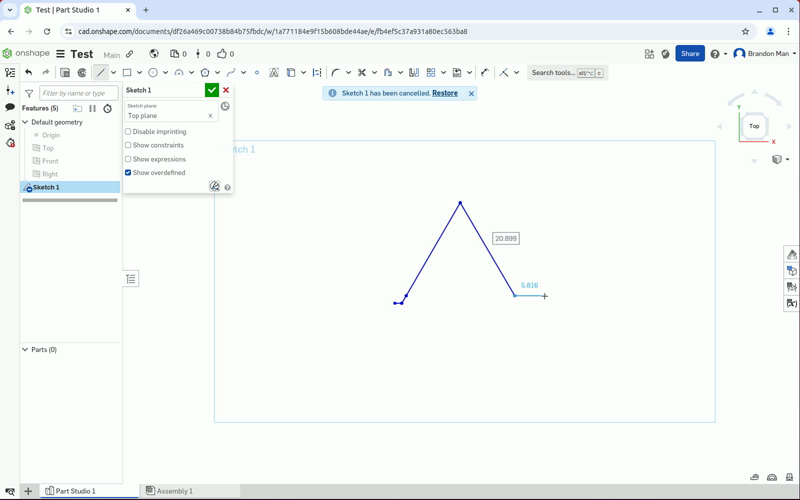
mouse_move(517, 303)
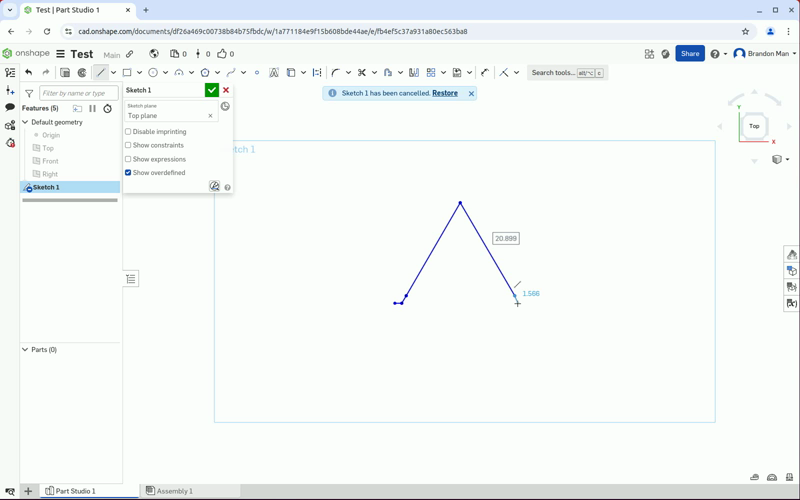
click(517, 303)
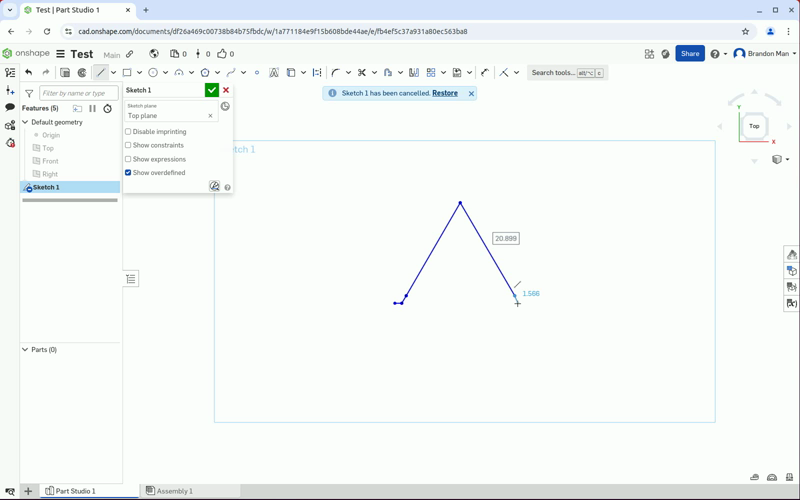
key_up(shift)
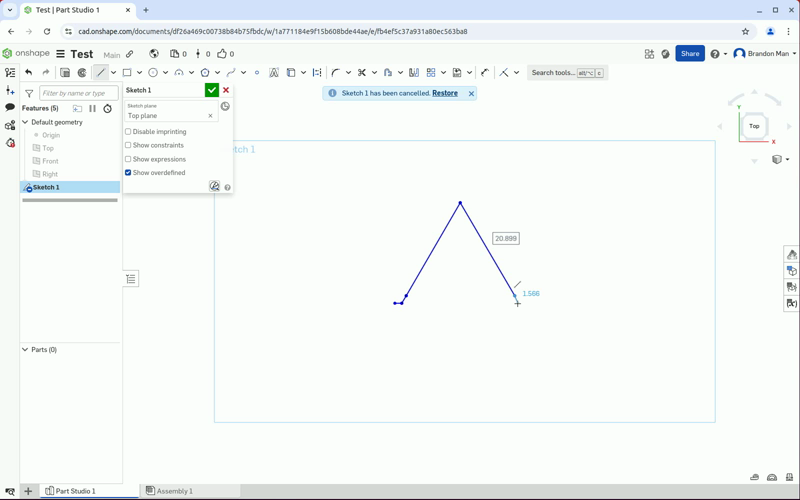
key_down(shift)
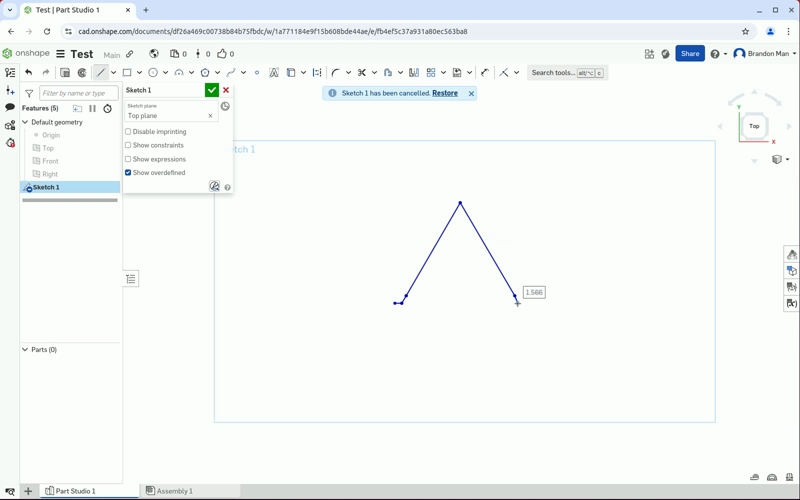
mouse_move(547, 303)
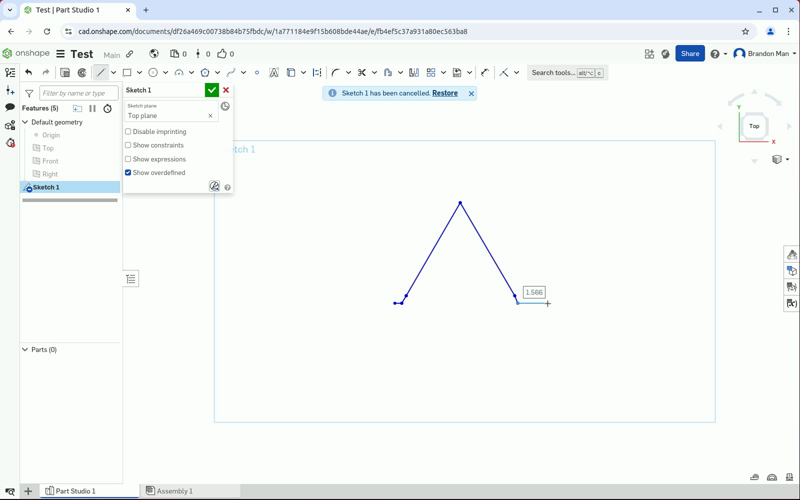
mouse_move(525, 303)
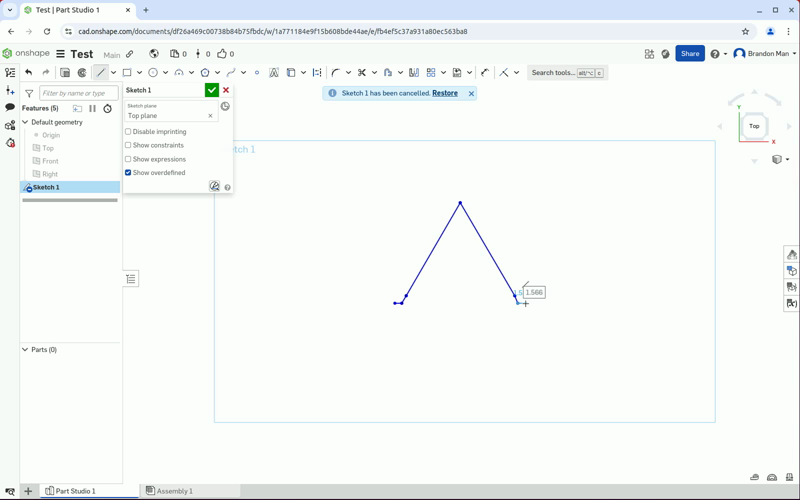
click(525, 303)
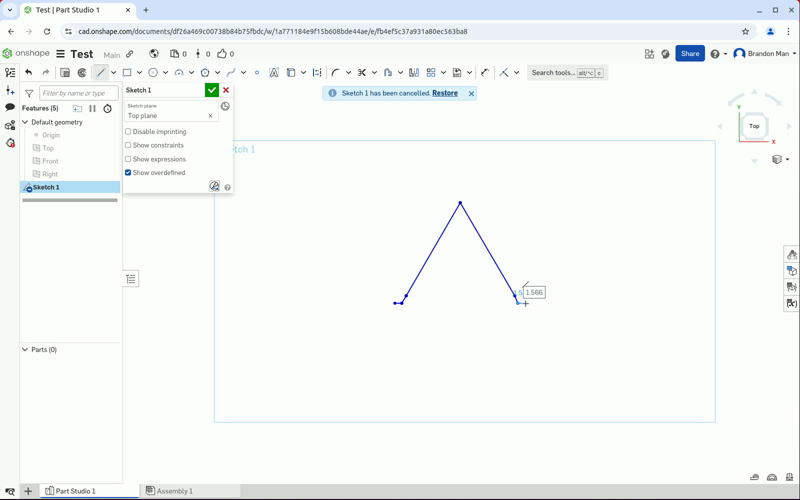
key_up(shift)
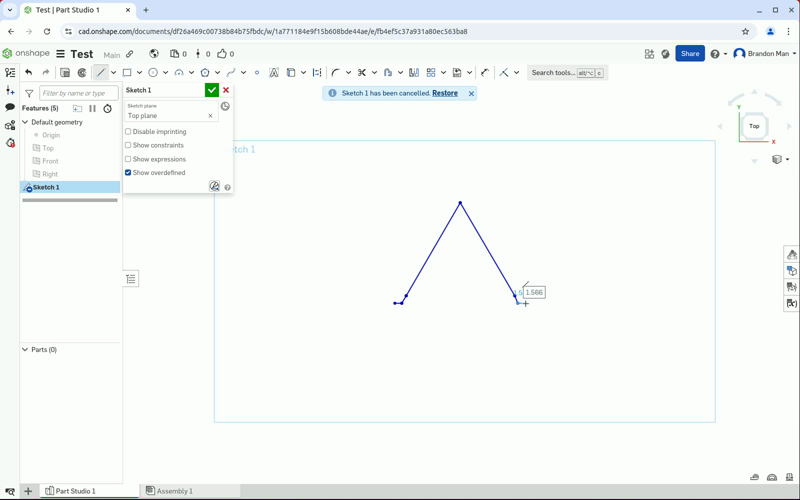
key_down(shift)
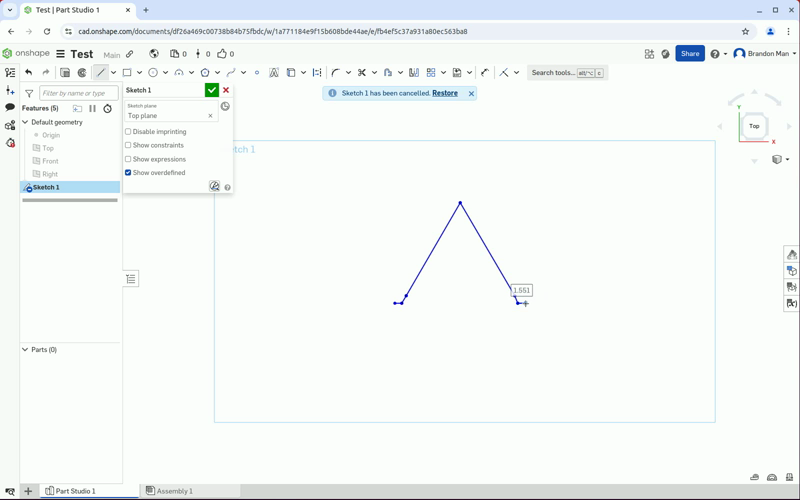
mouse_move(460, 190)
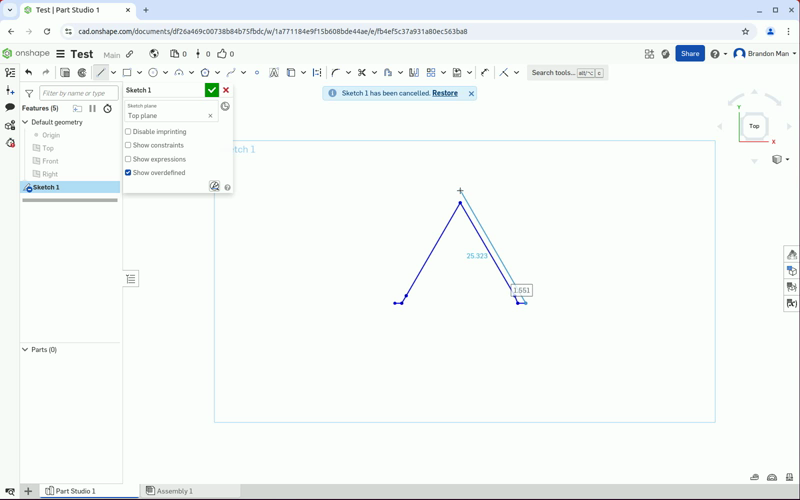
click(460, 190)
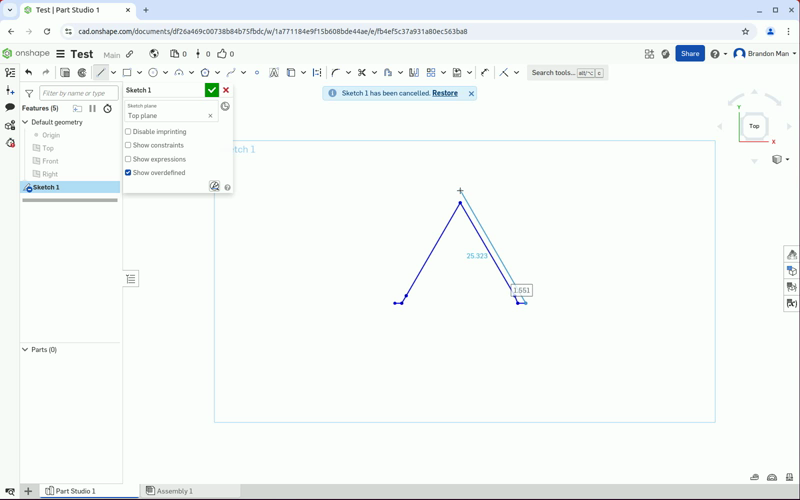
key_up(shift)
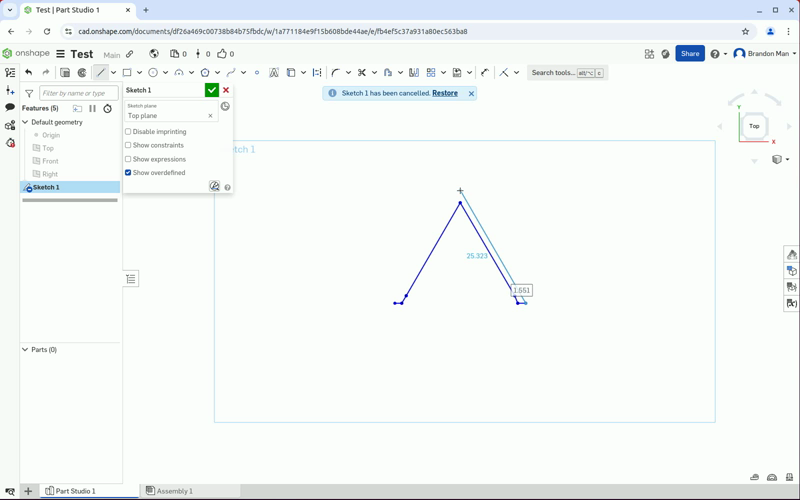
key_down(shift)
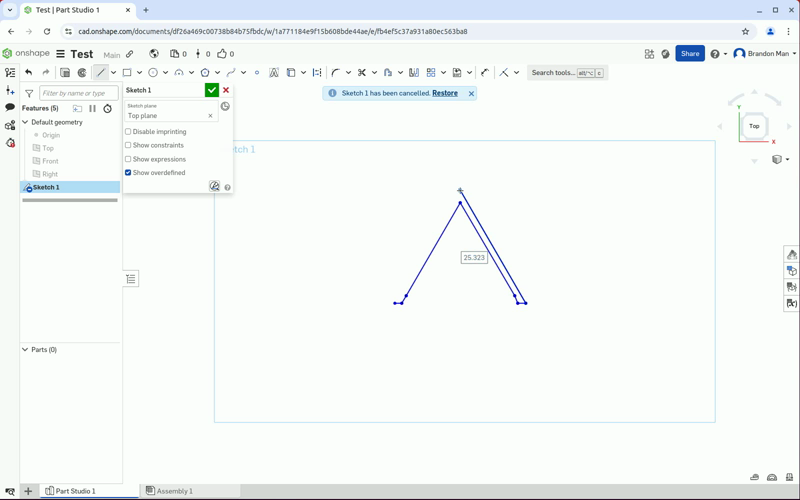
mouse_move(490, 190)
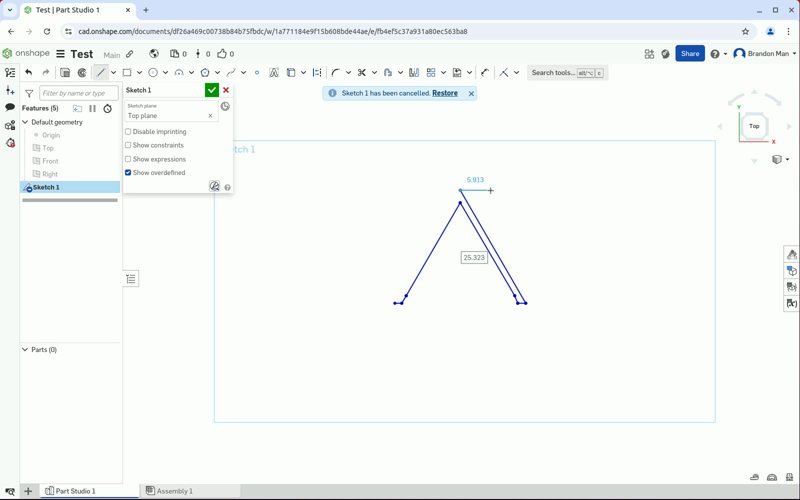
mouse_move(449, 170)
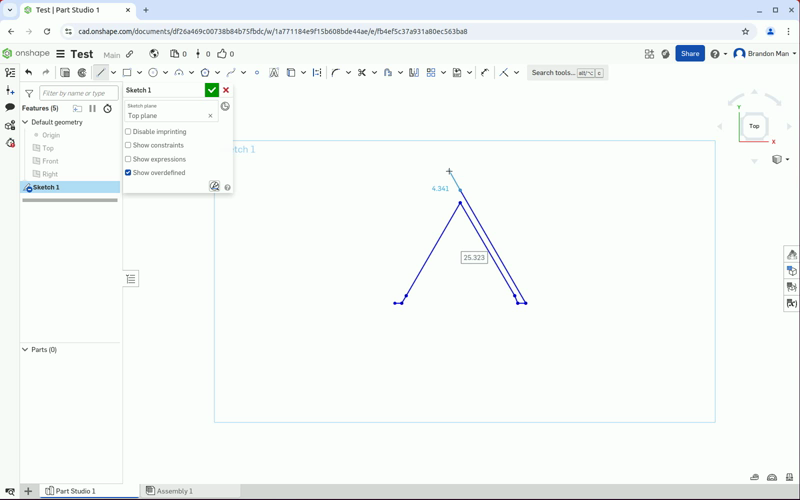
click(449, 170)
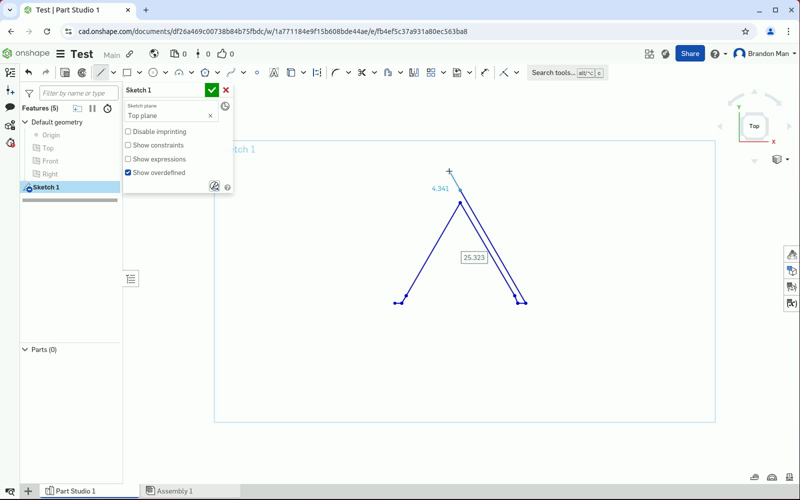
key_up(shift)
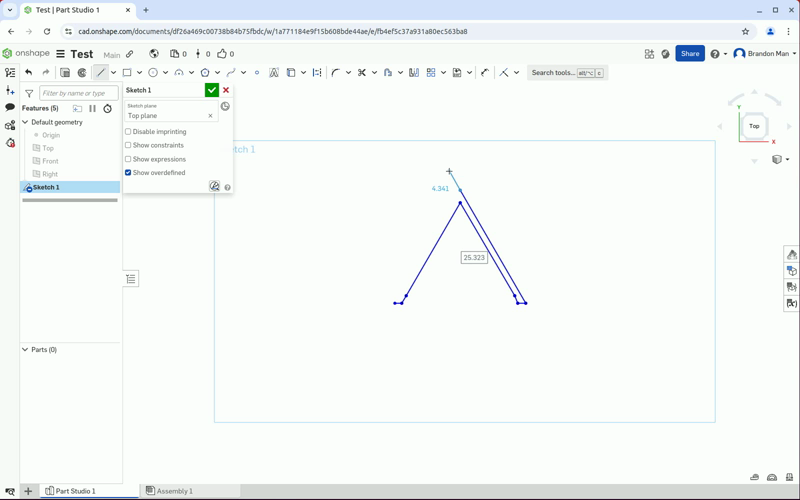
key_down(shift)
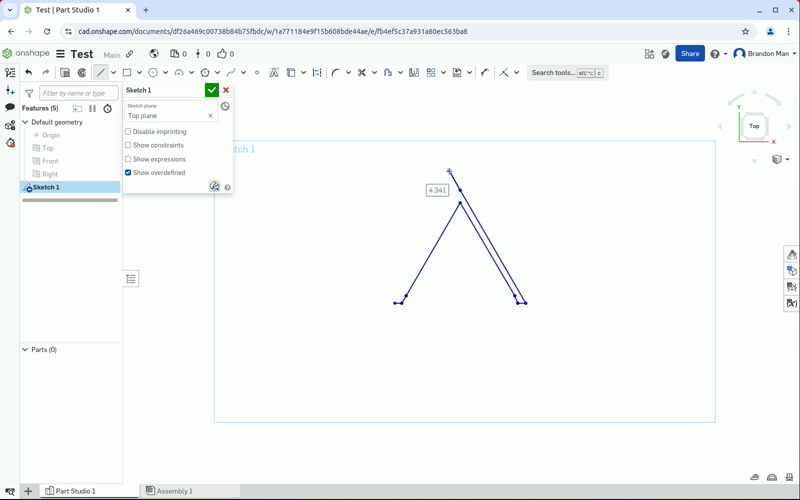
mouse_move(479, 170)
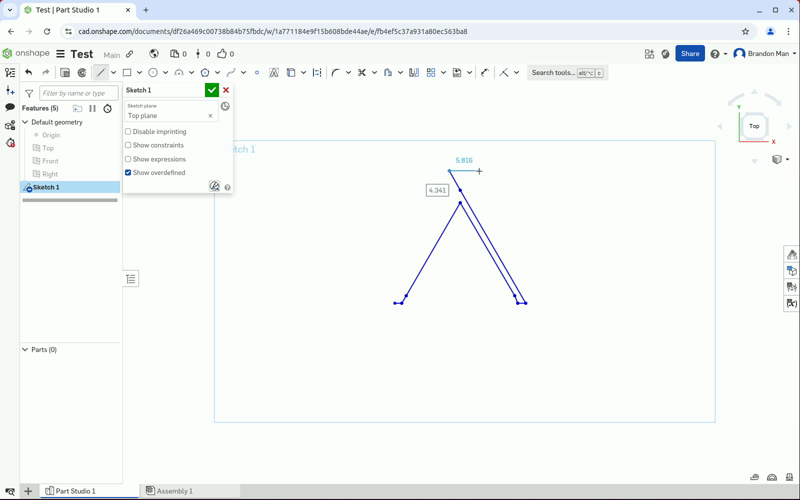
mouse_move(449, 183)
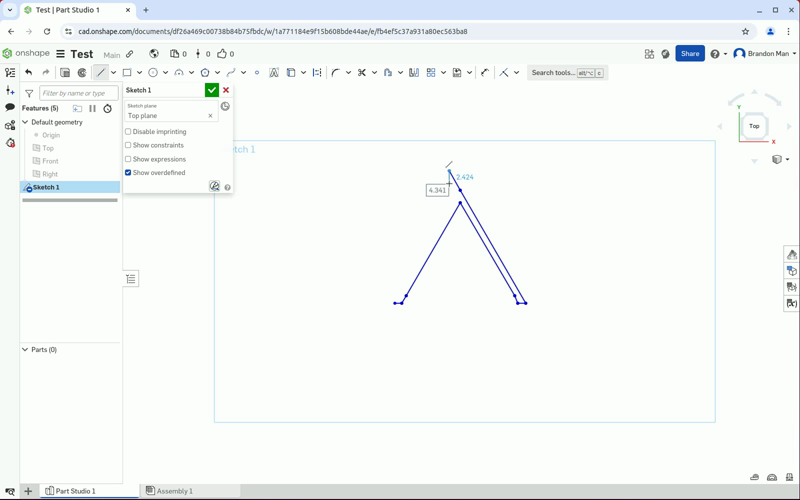
click(449, 183)
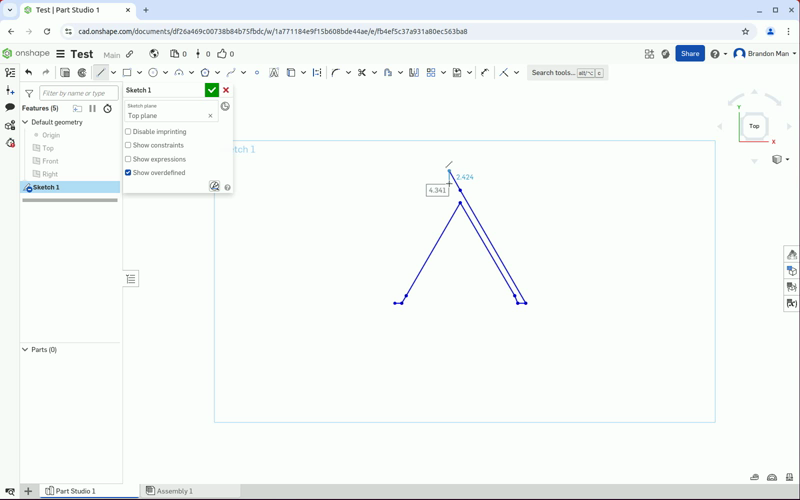
key_up(shift)
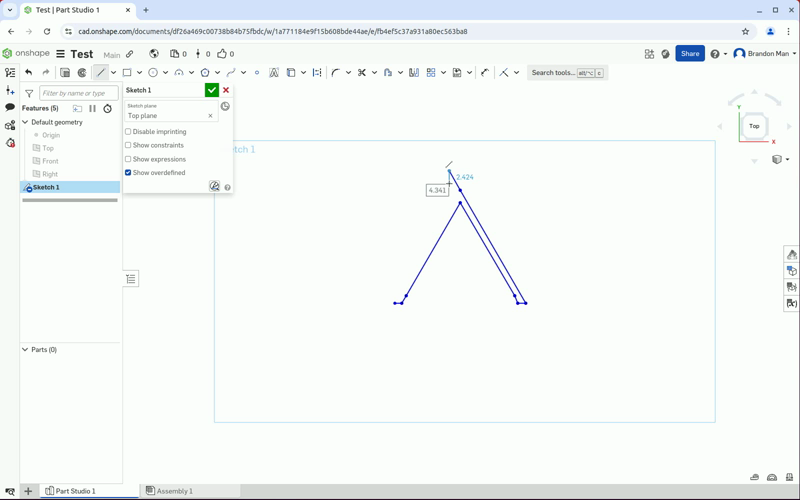
key_down(shift)
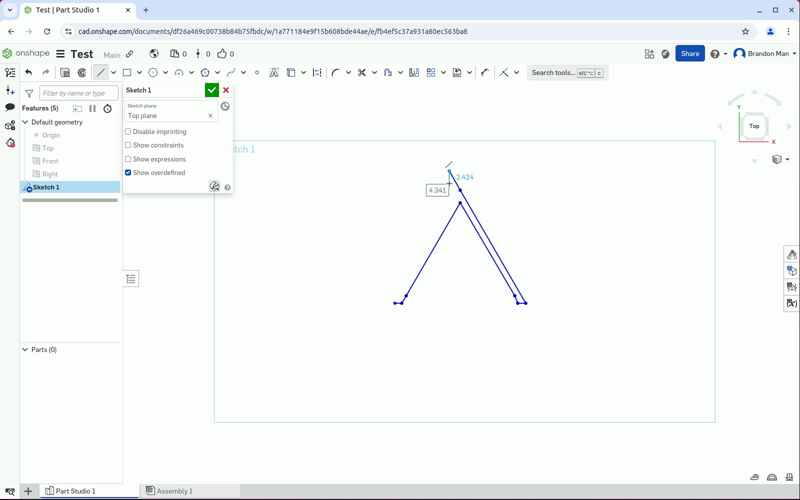
mouse_move(479, 183)
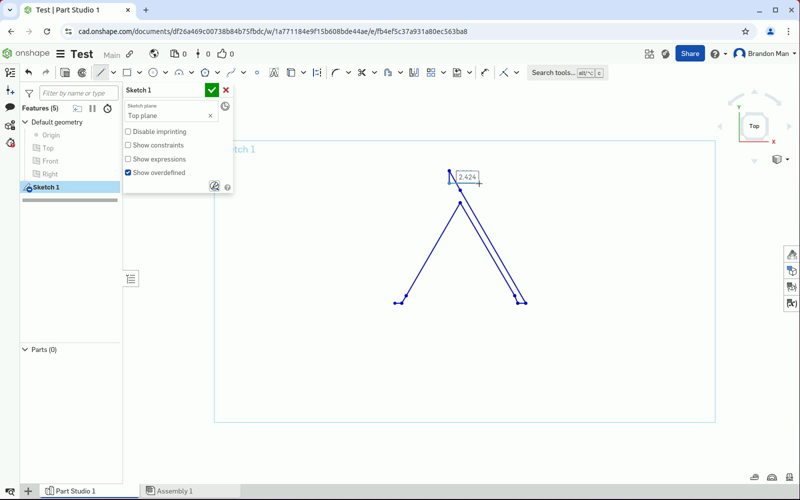
mouse_move(456, 195)
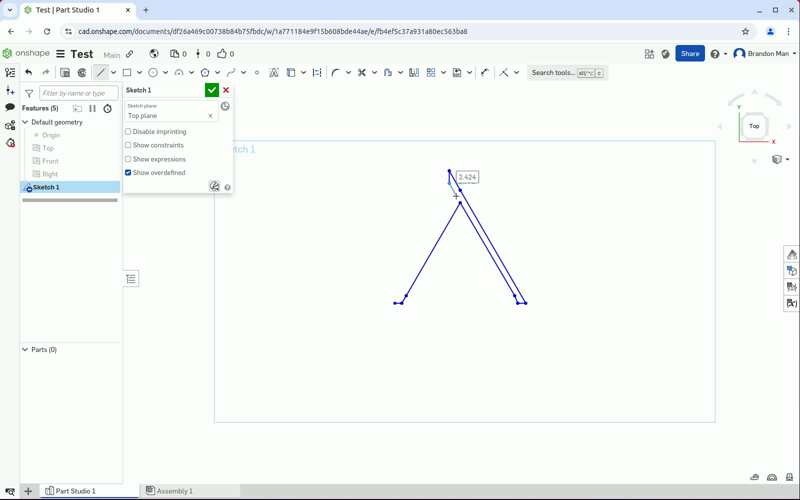
click(456, 195)
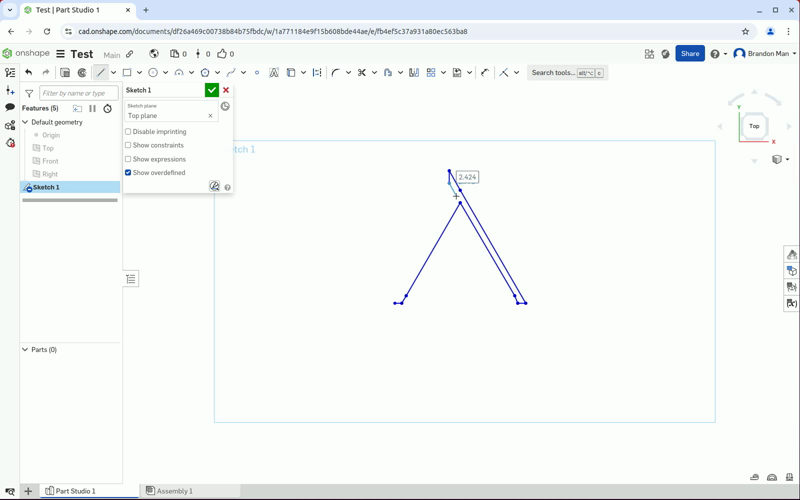
key_up(shift)
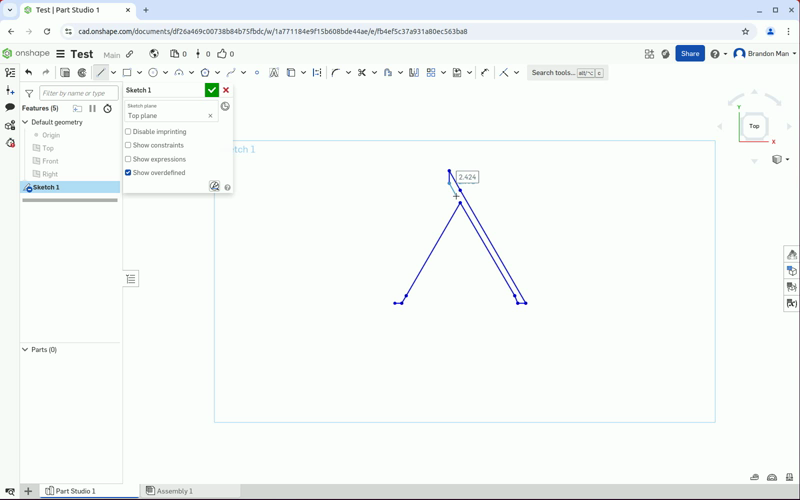
key_down(shift)
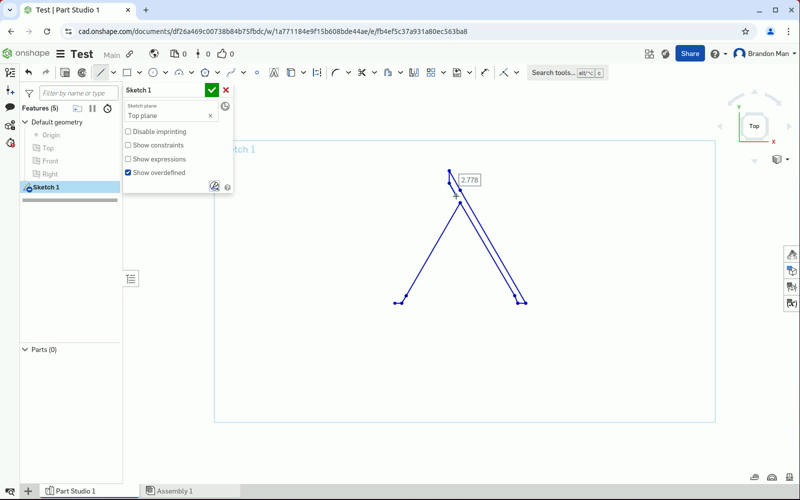
mouse_move(395, 303)
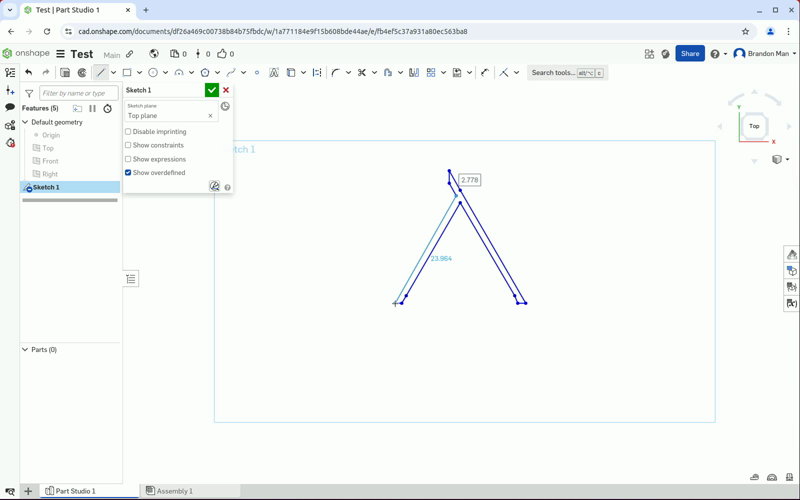
key_up(shift)
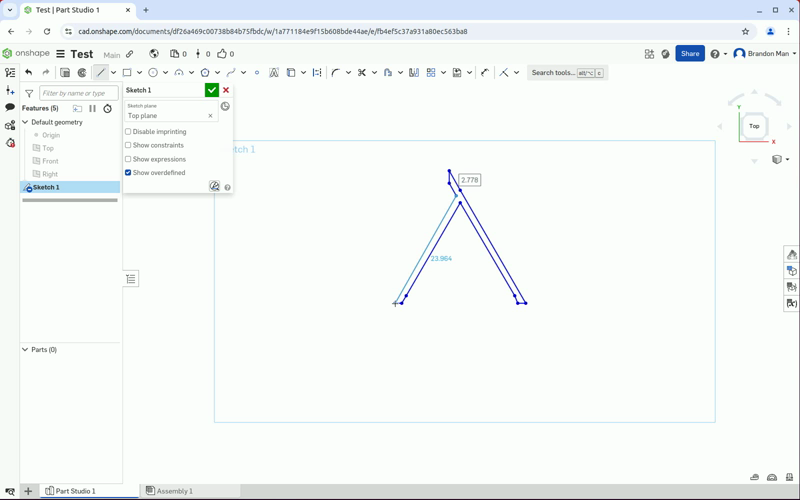
click(395, 303)
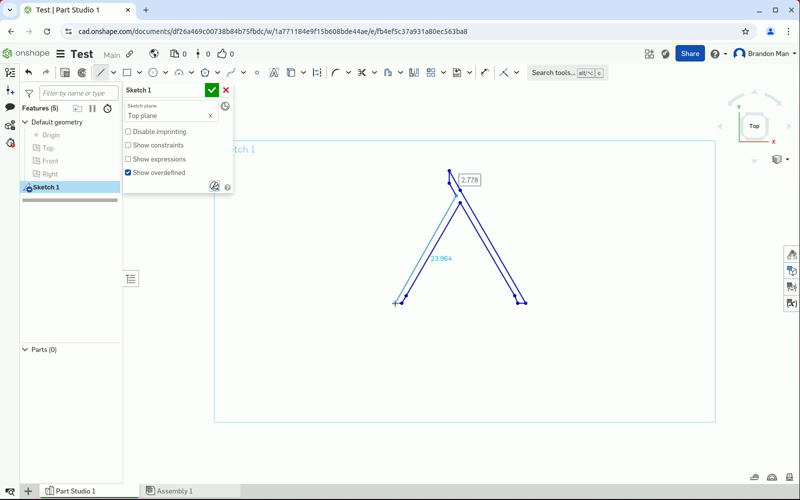
key(esc)
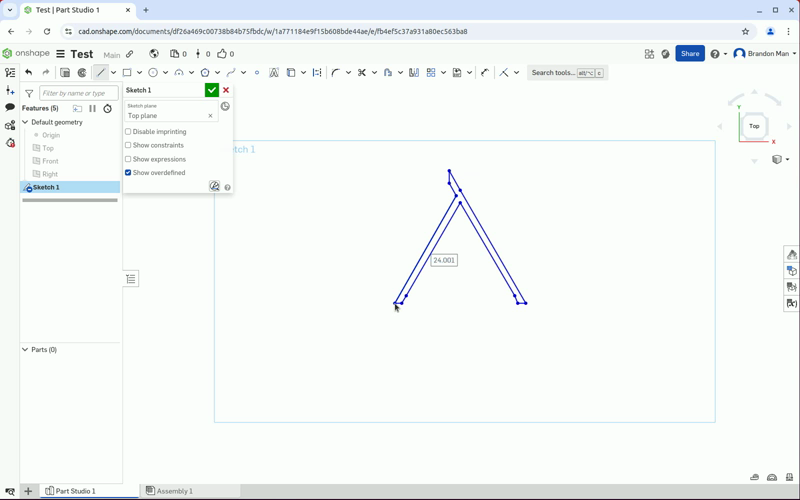
mouse_move(449, 211)
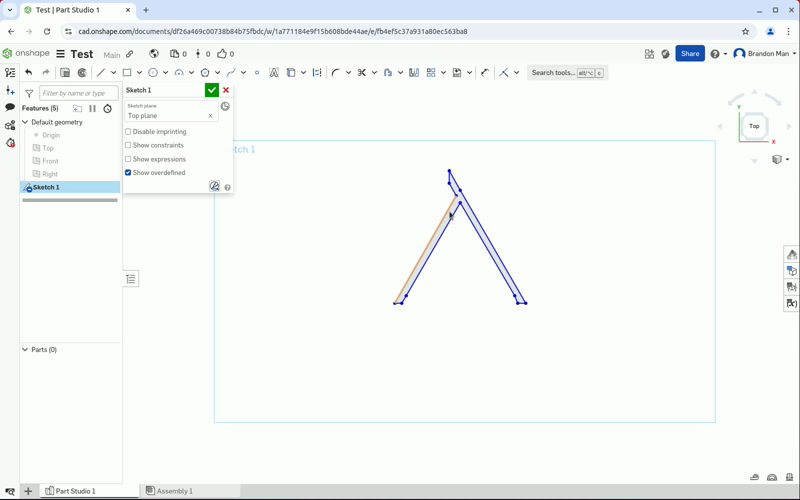
scroll(6)
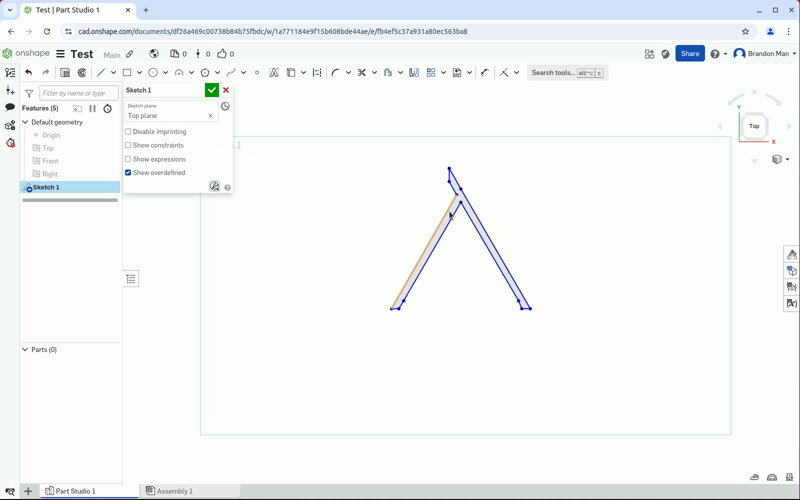
scroll(6)
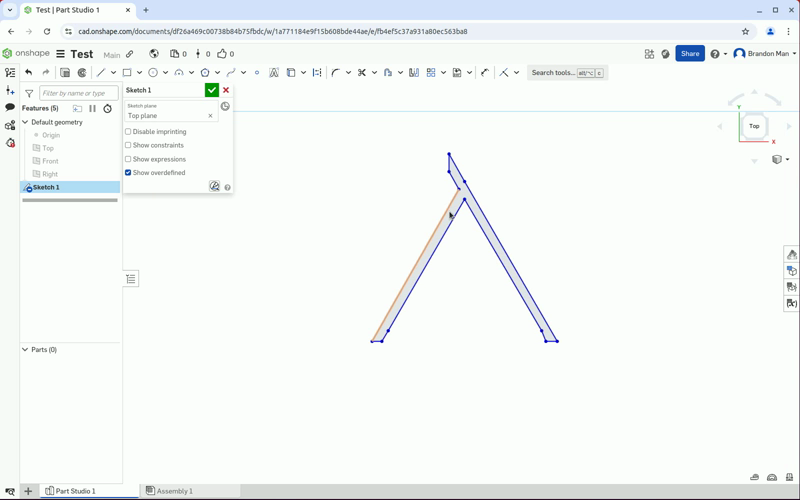
scroll(6)
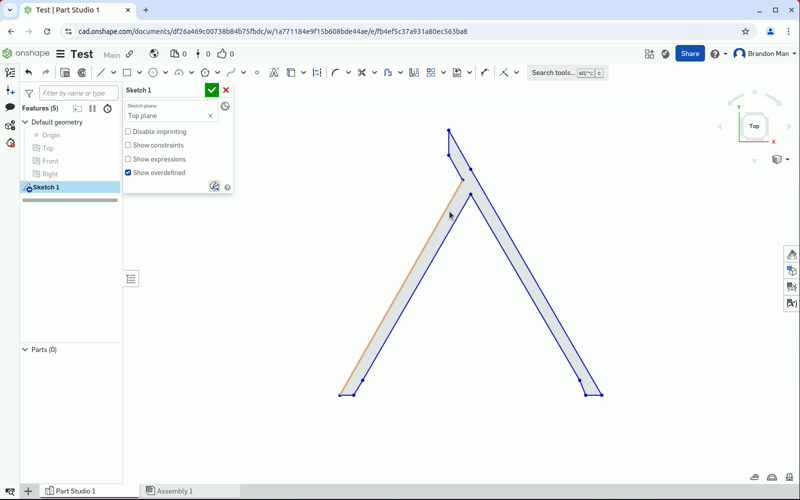
scroll(6)
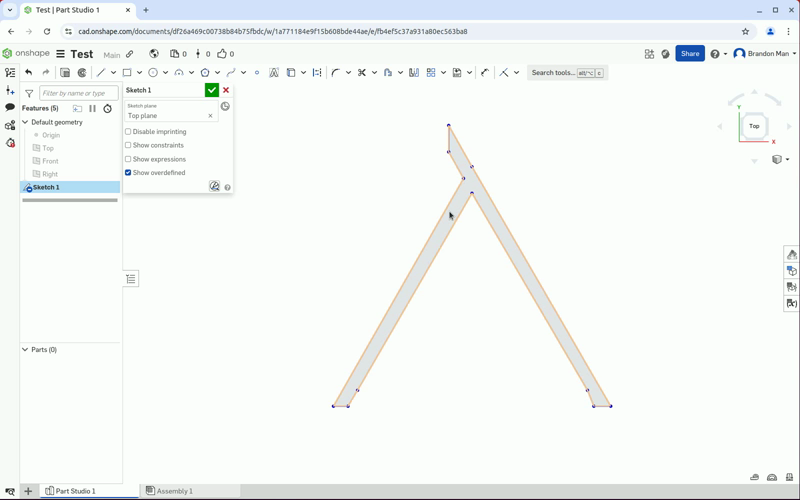
scroll(6)
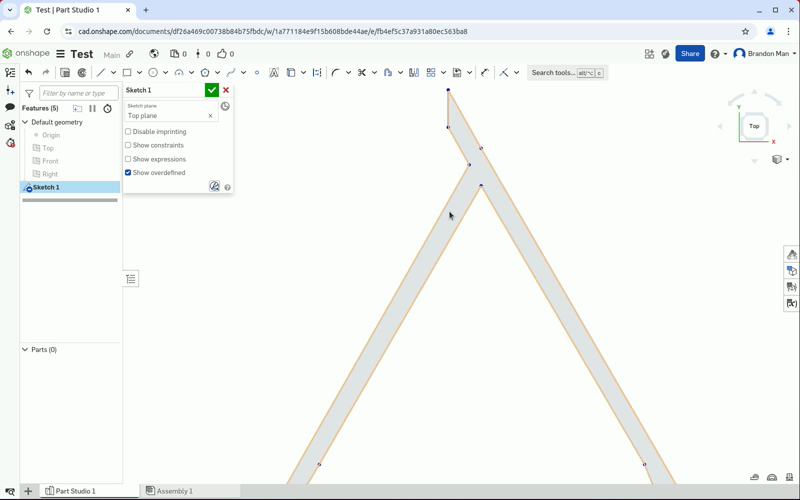
scroll(6)
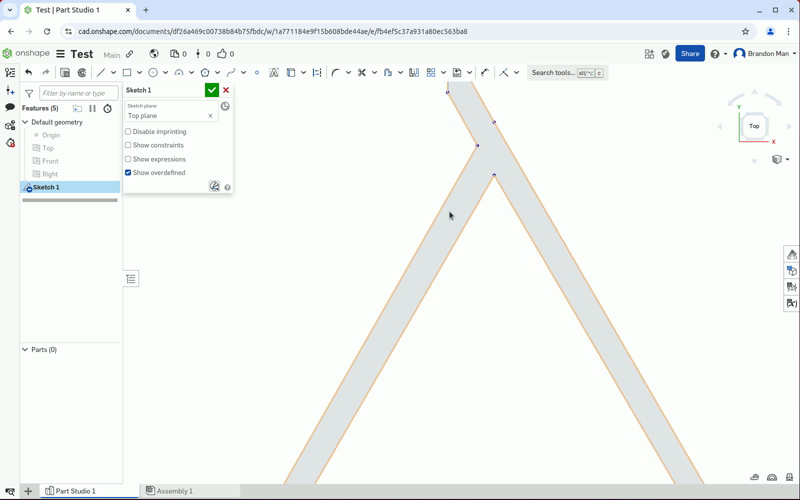
scroll(6)
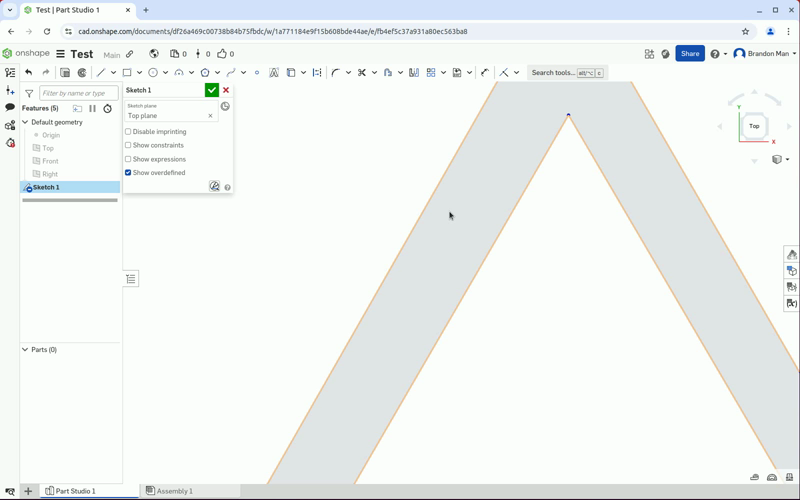
click(449, 211)
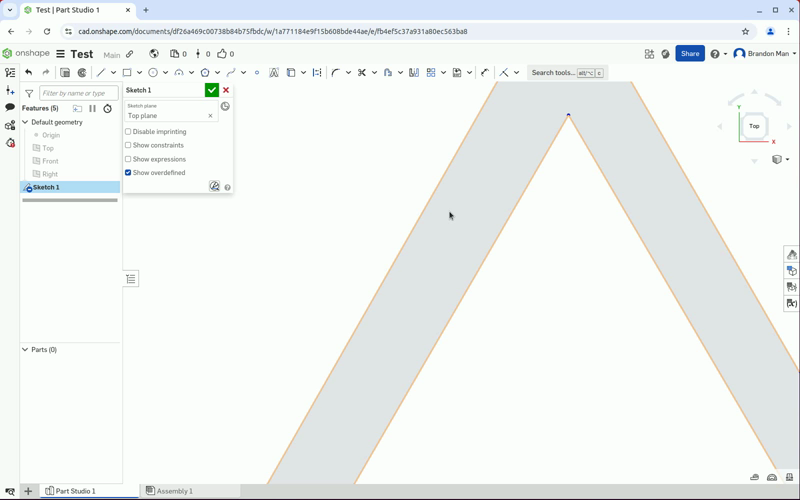
scroll(-6)
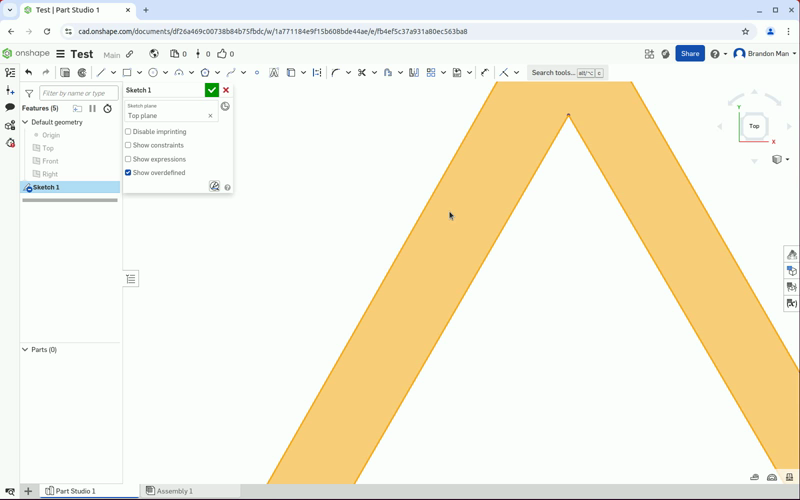
scroll(-6)
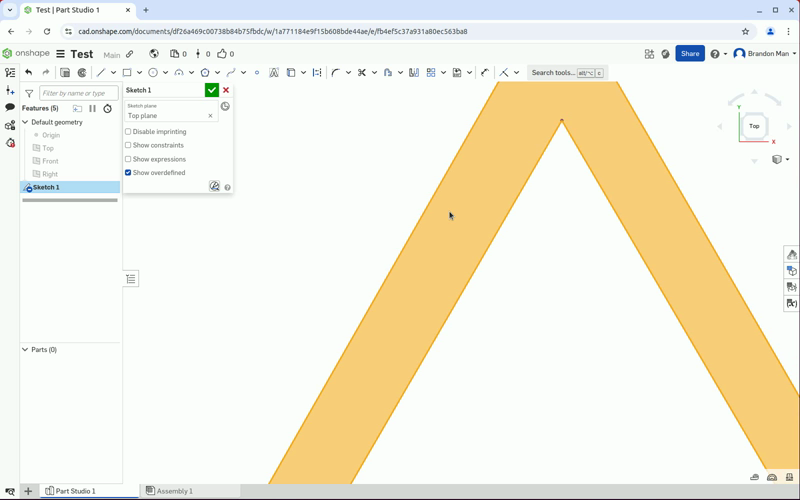
scroll(-6)
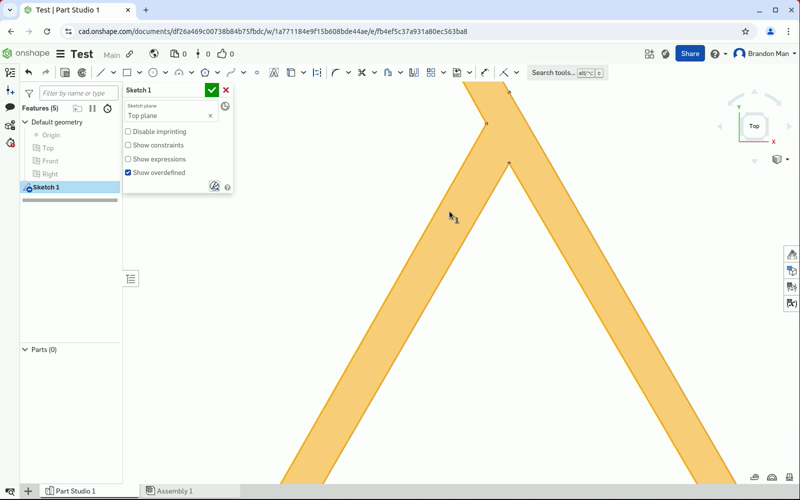
scroll(-6)
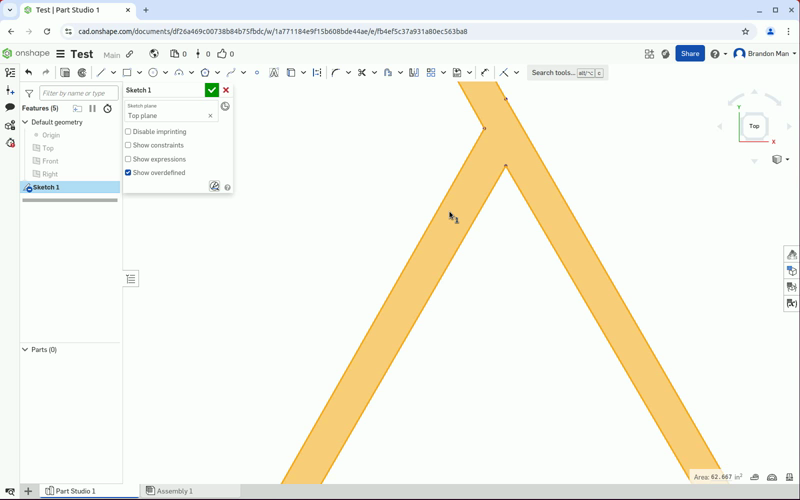
scroll(-6)
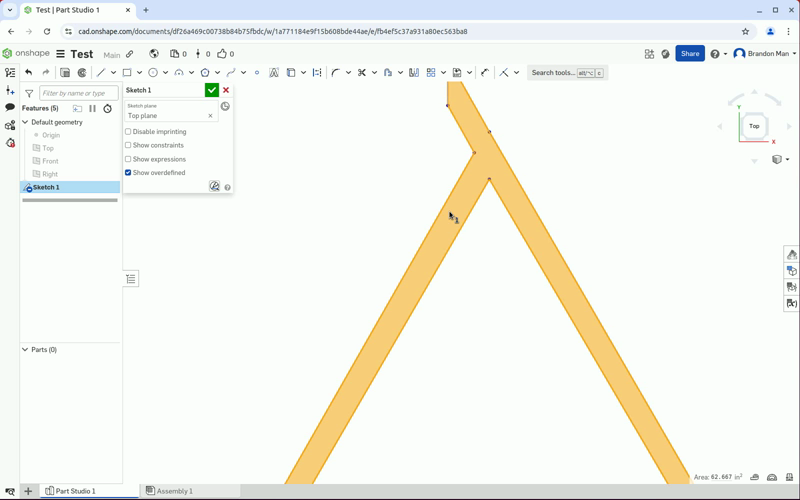
scroll(-6)
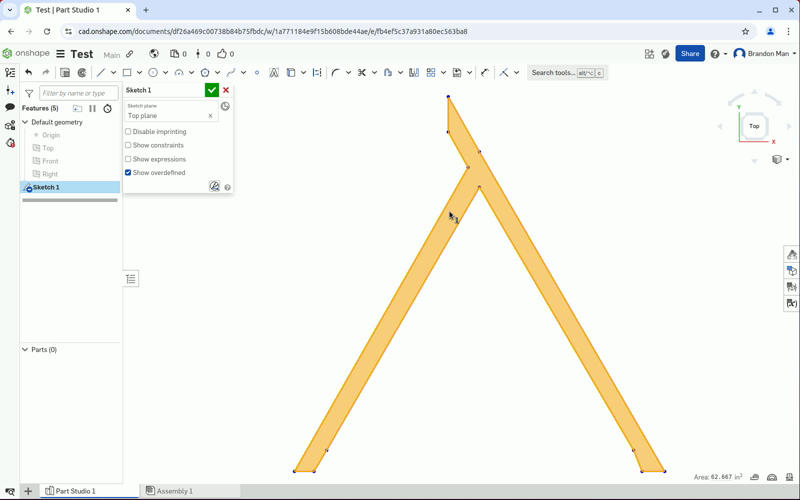
scroll(-6)
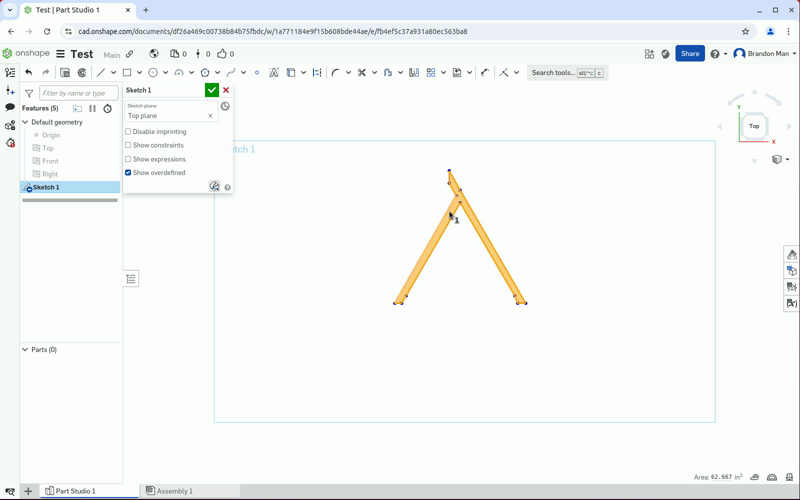
mouse_move(73, 352)
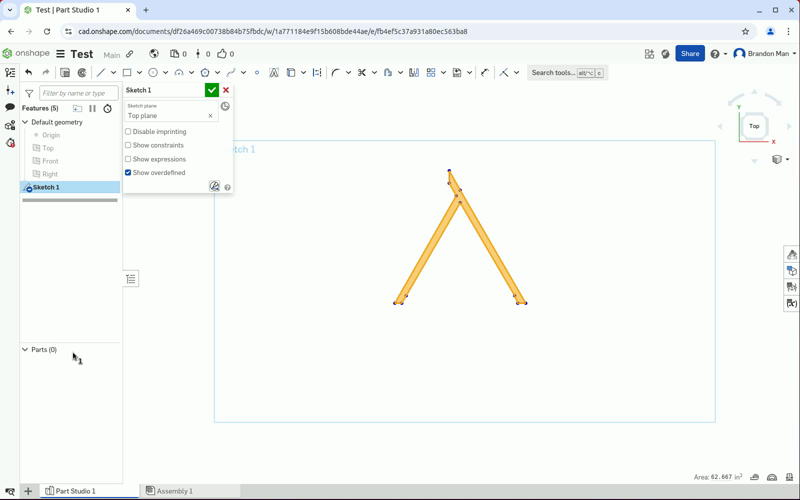
key(shift+y)
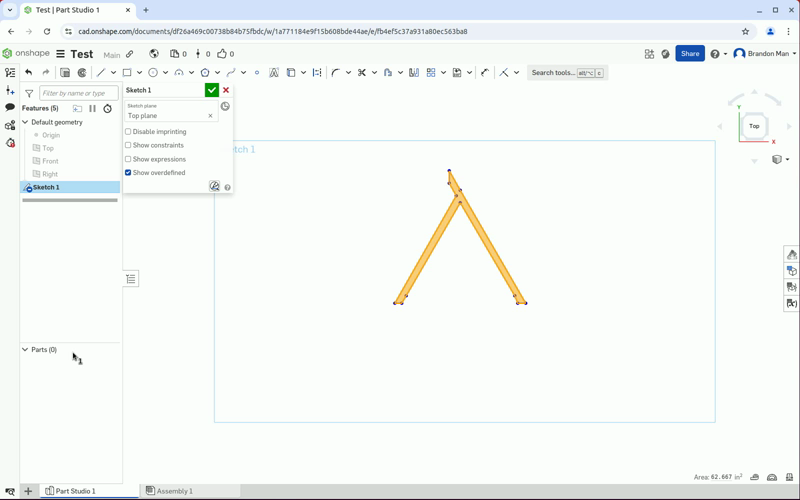
key(shift+e)
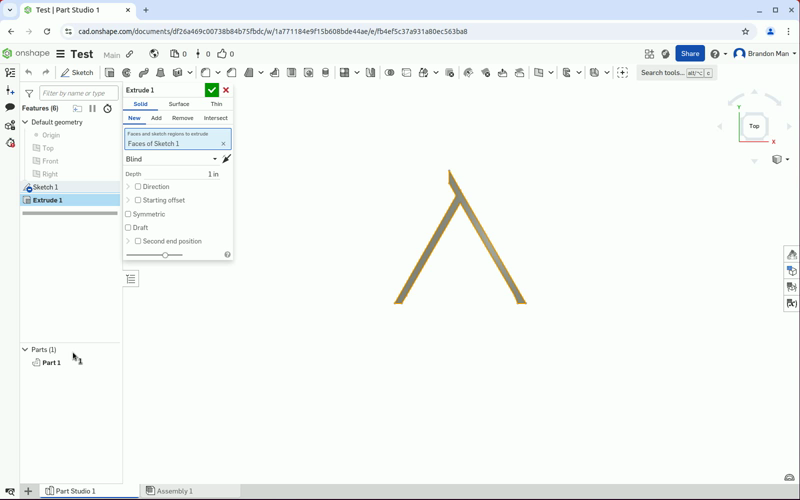
mouse_move(143, 106)
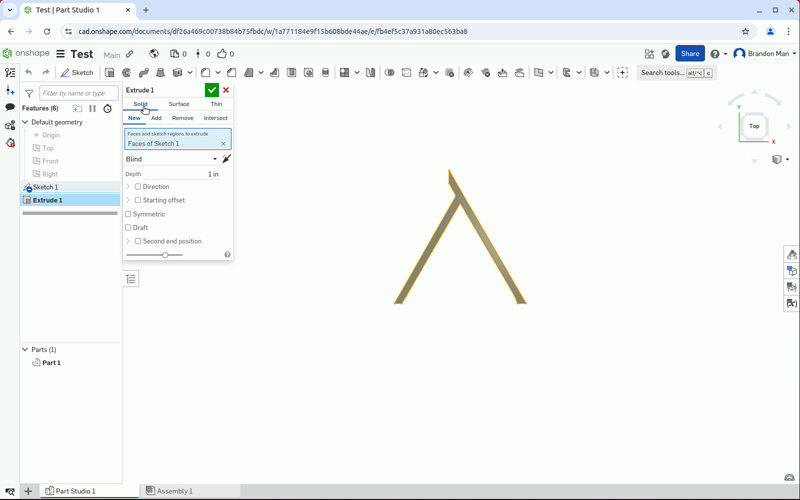
click(143, 106)
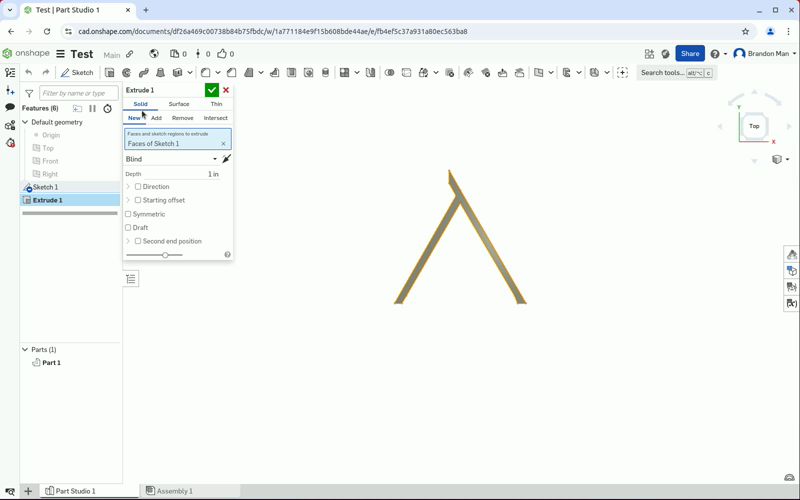
mouse_move(137, 120)
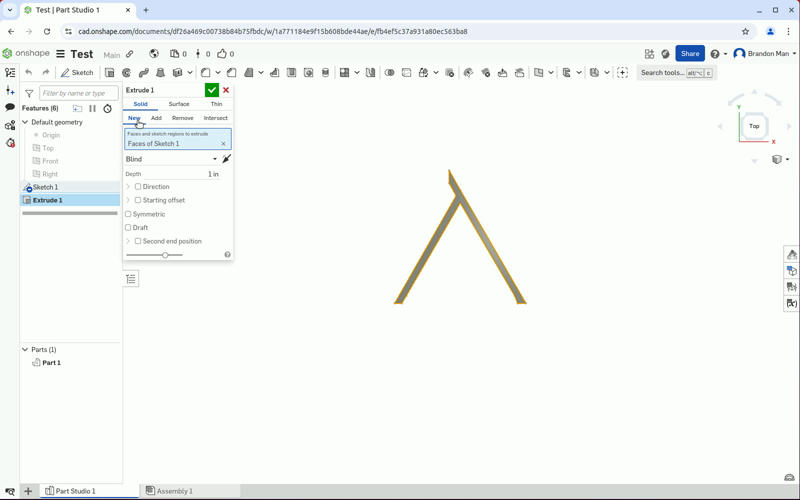
click(137, 120)
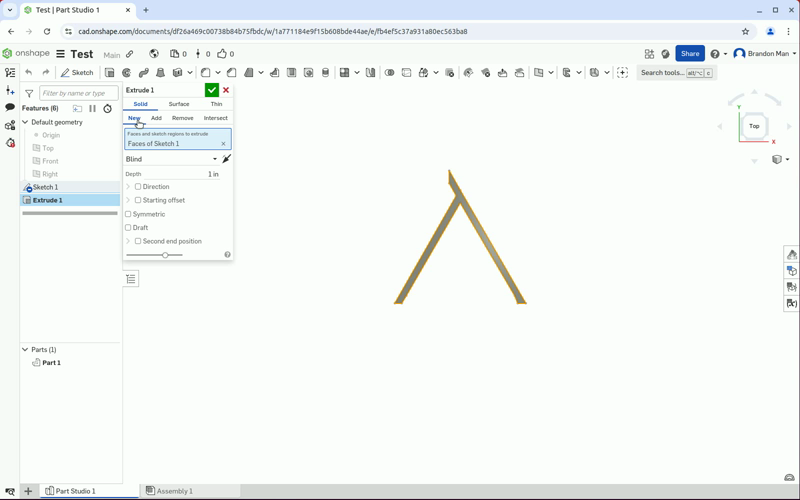
key(tab, 4)
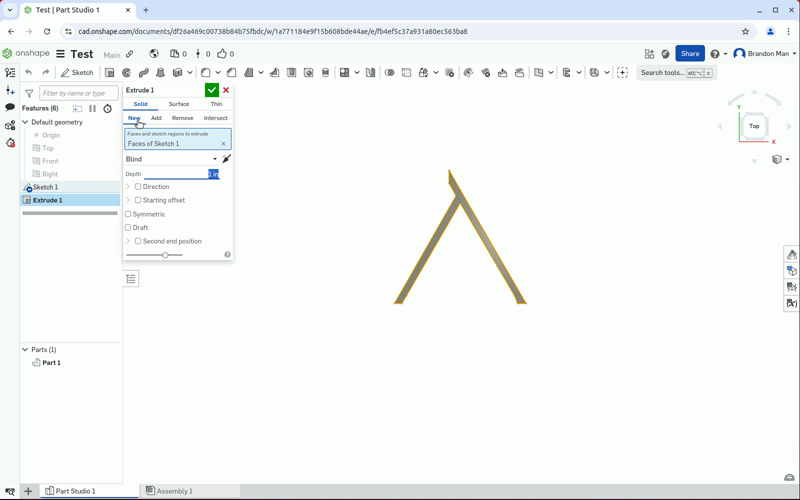
text(16.128)
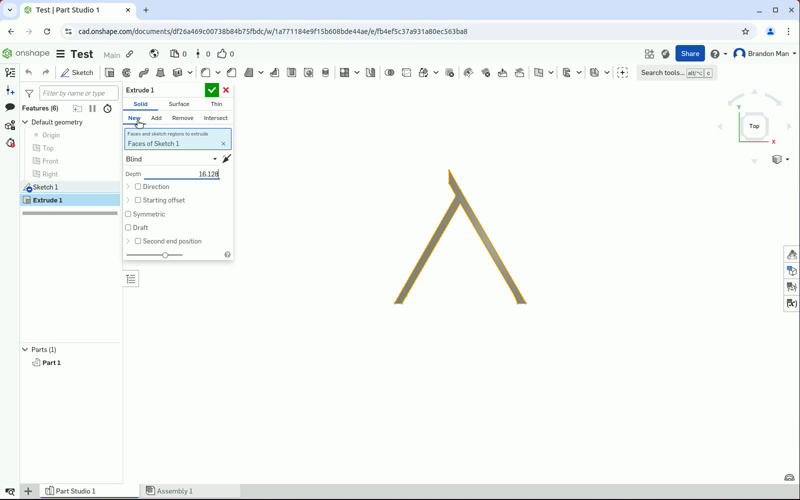
key(enter)
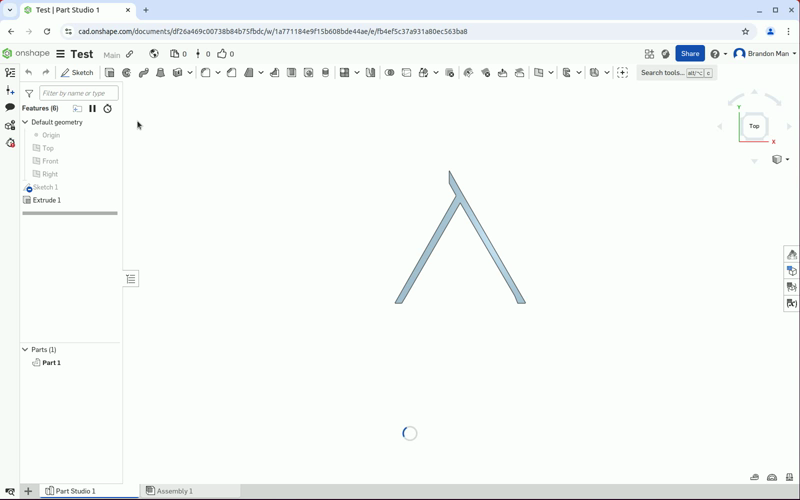
key(shift+h)
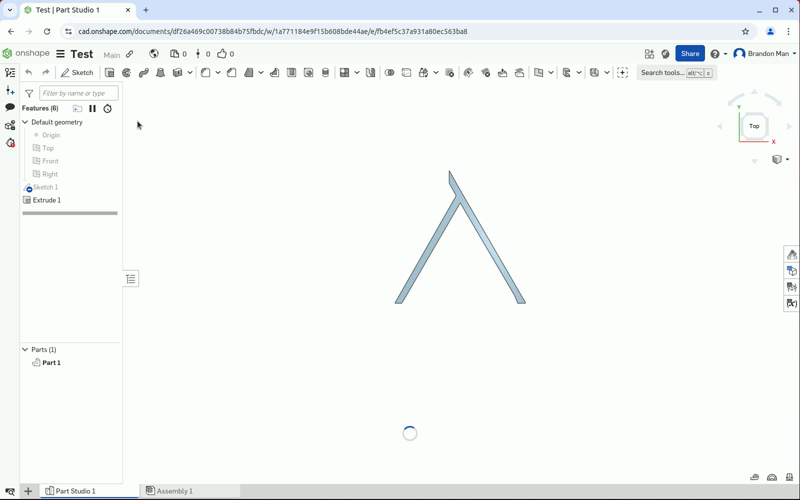
key(shift+h)
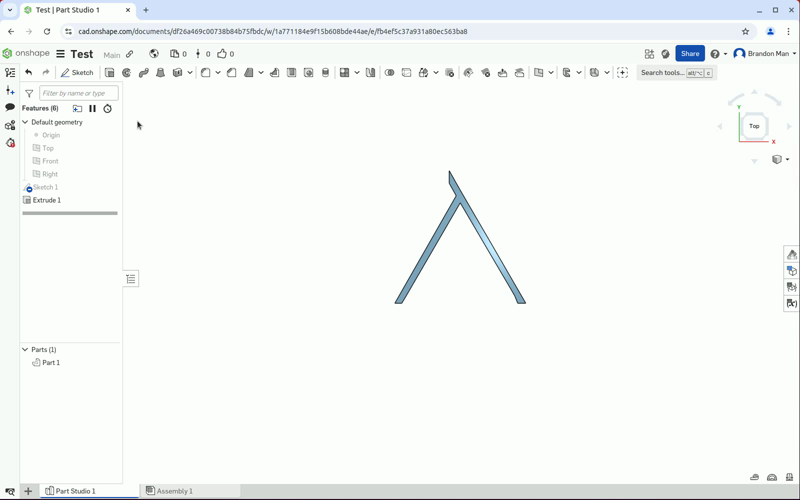
mouse_move(73, 189)
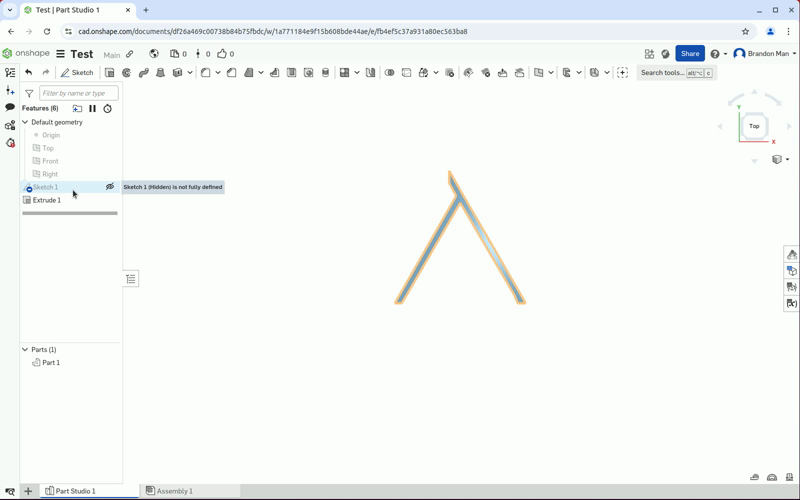
click(73, 189)
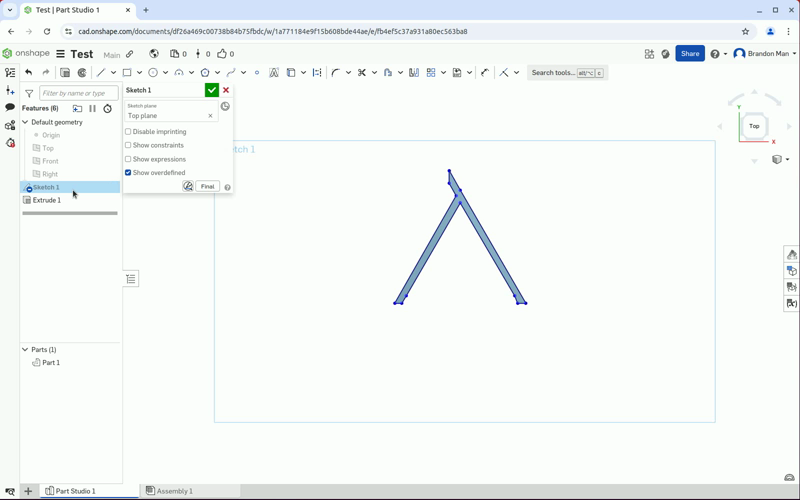
mouse_move(229, 92)
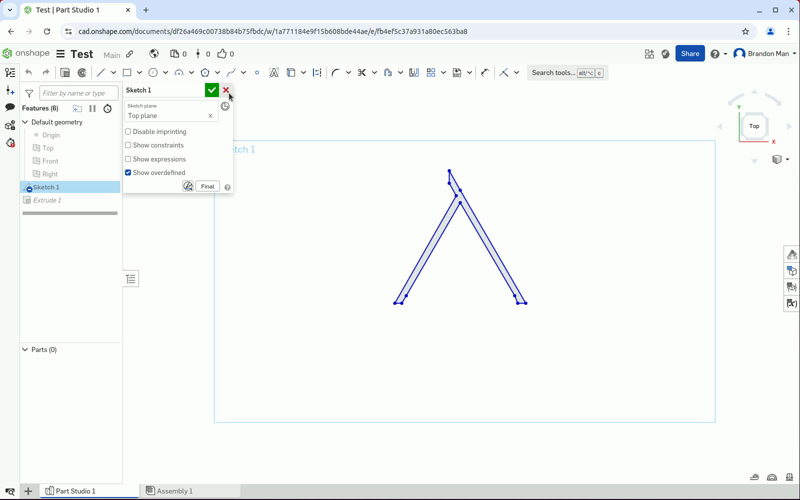
click(229, 92)
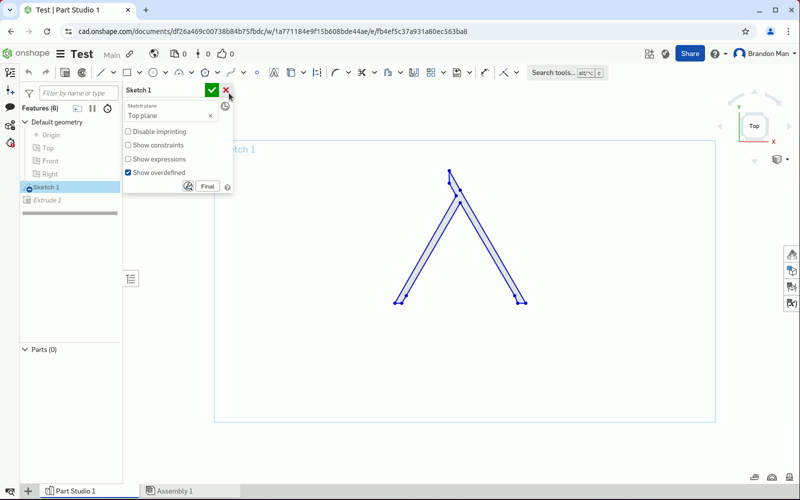
key(shift+s)
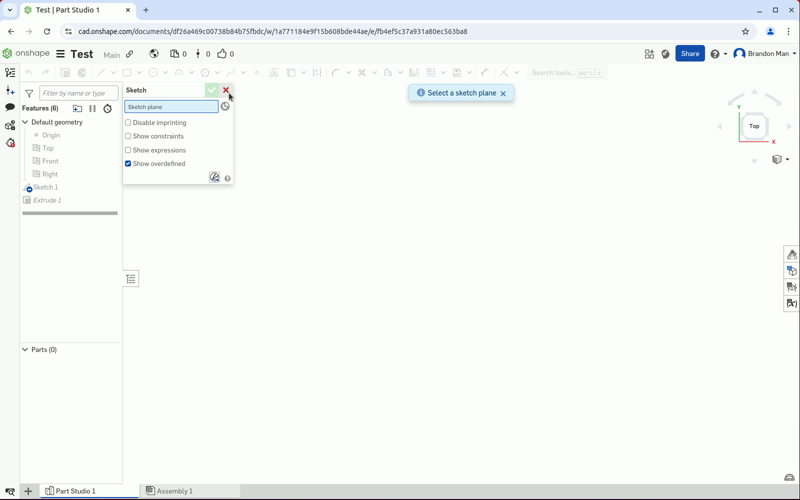
mouse_move(73, 150)
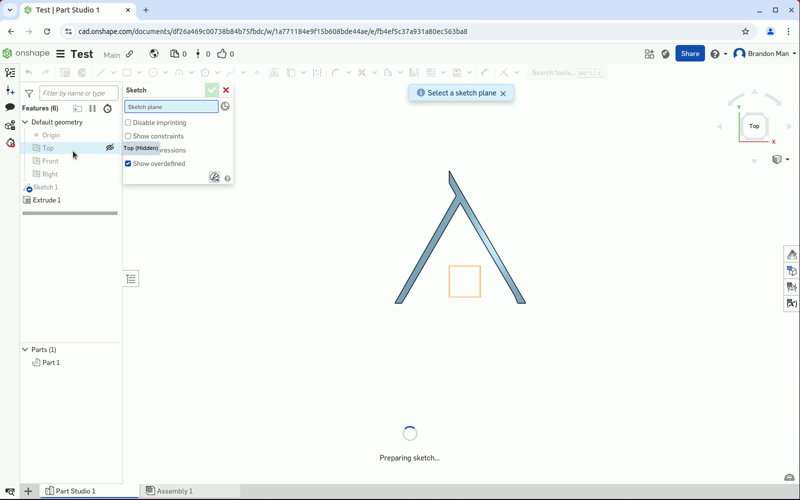
click(73, 150)
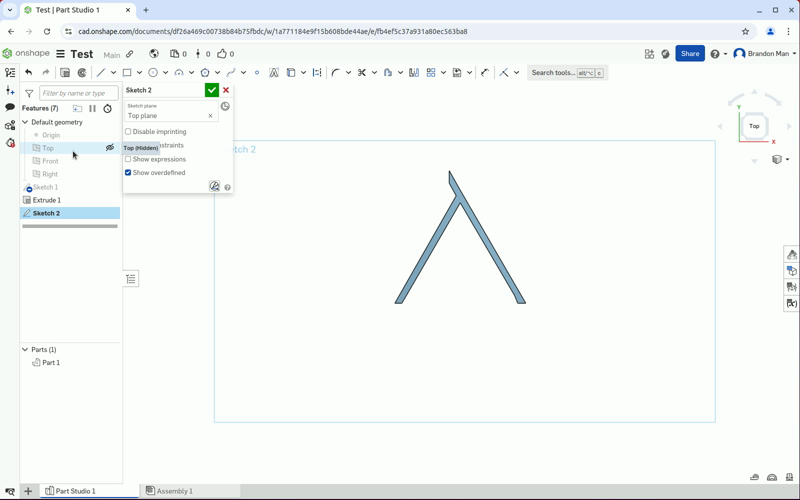
mouse_move(73, 352)
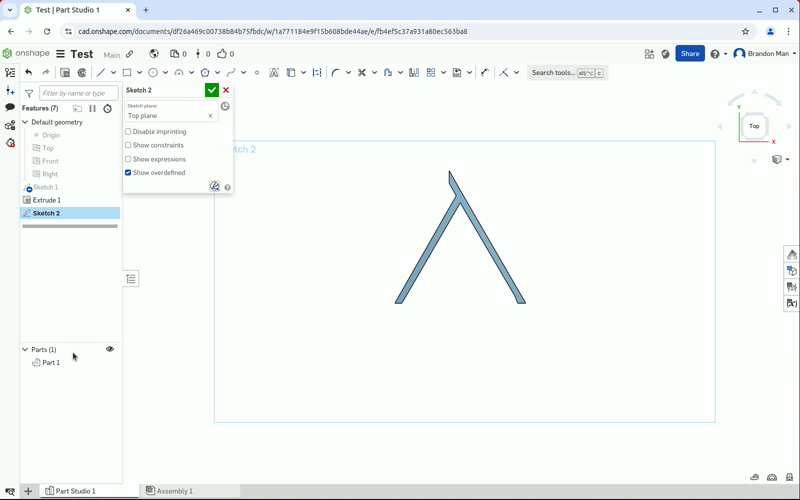
key(y)
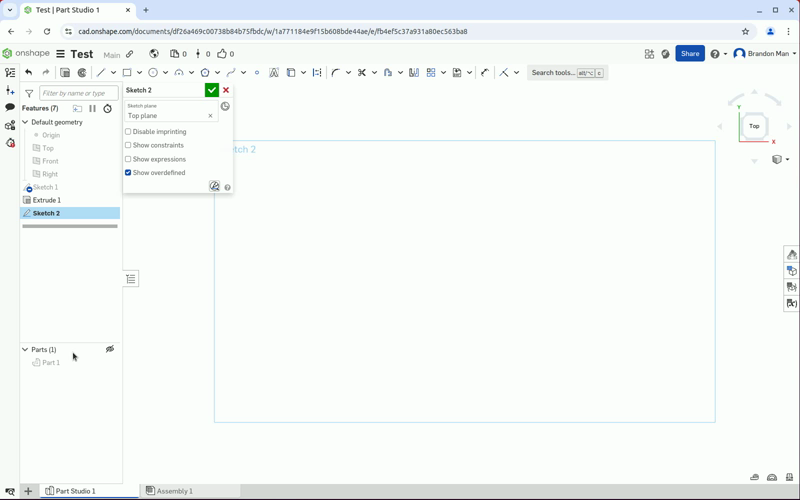
key(l)
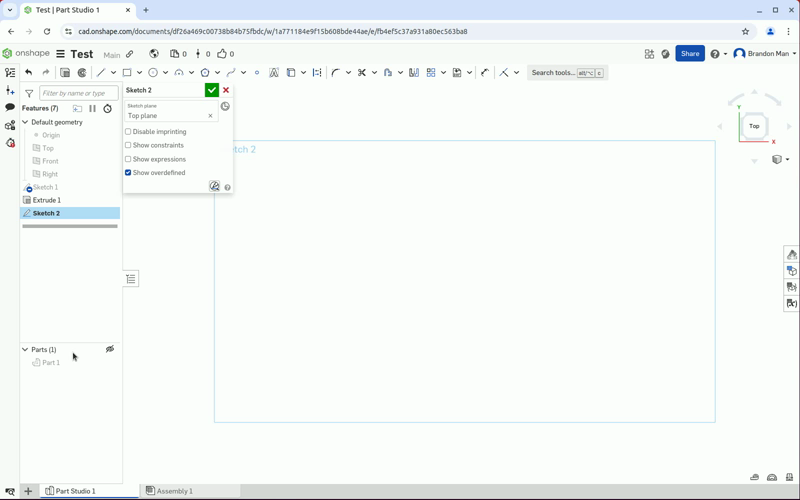
key_down(shift)
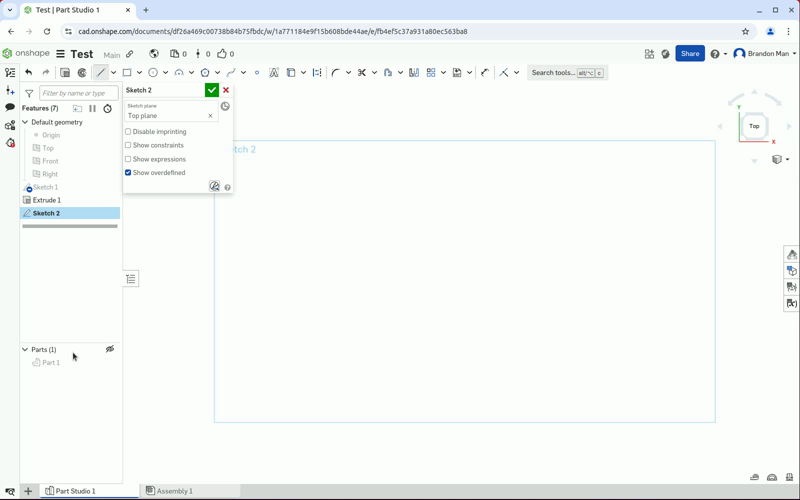
mouse_move(390, 311)
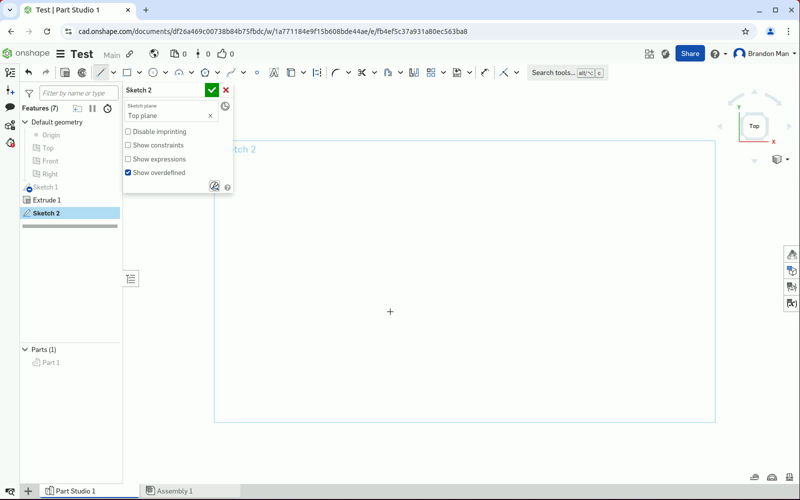
click(390, 311)
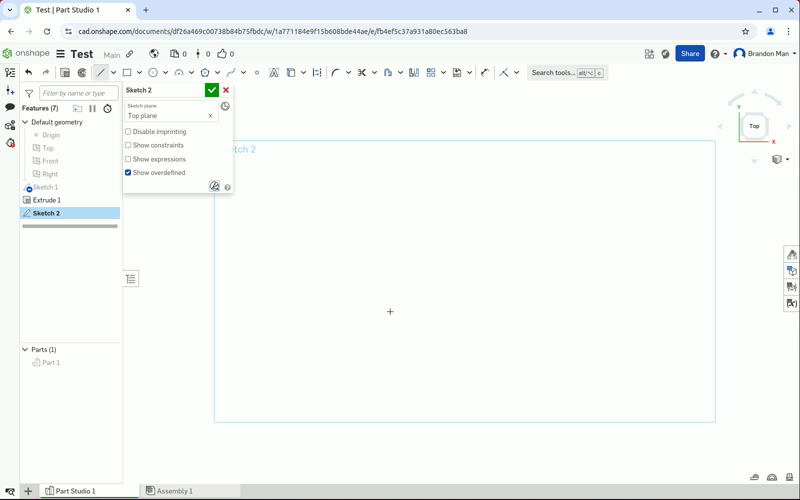
key_up(shift)
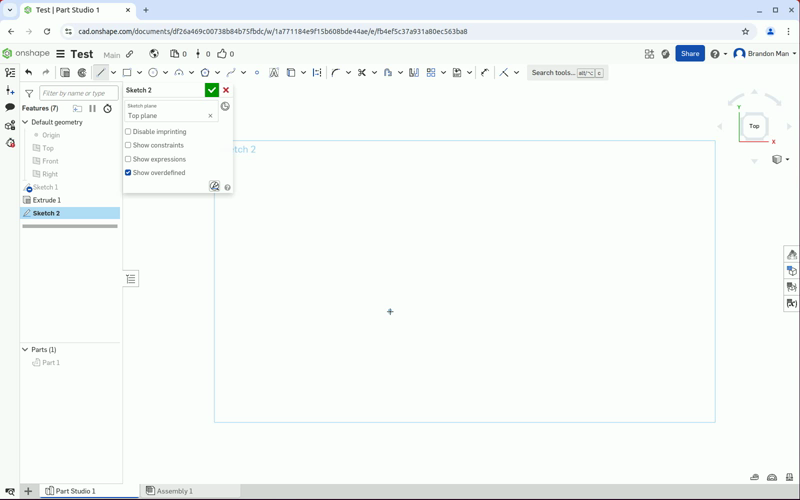
key_down(shift)
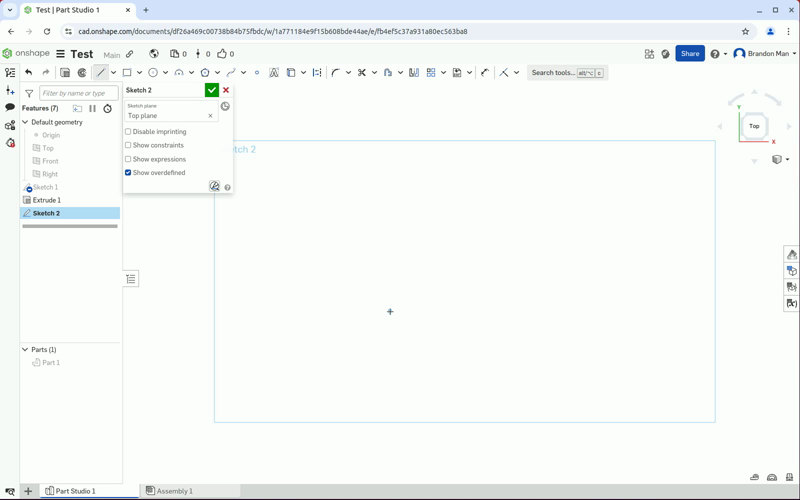
mouse_move(529, 311)
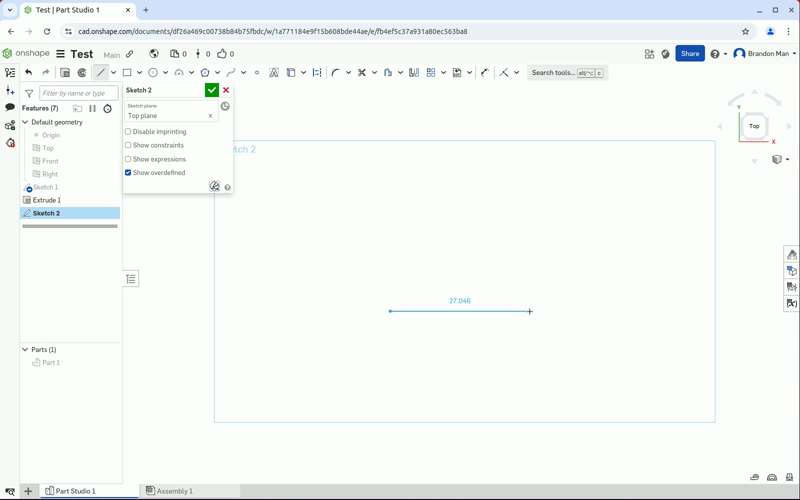
click(529, 311)
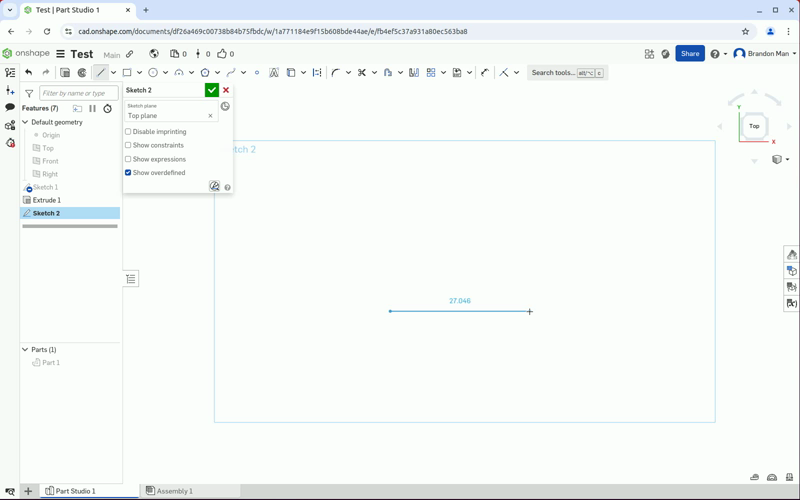
key_up(shift)
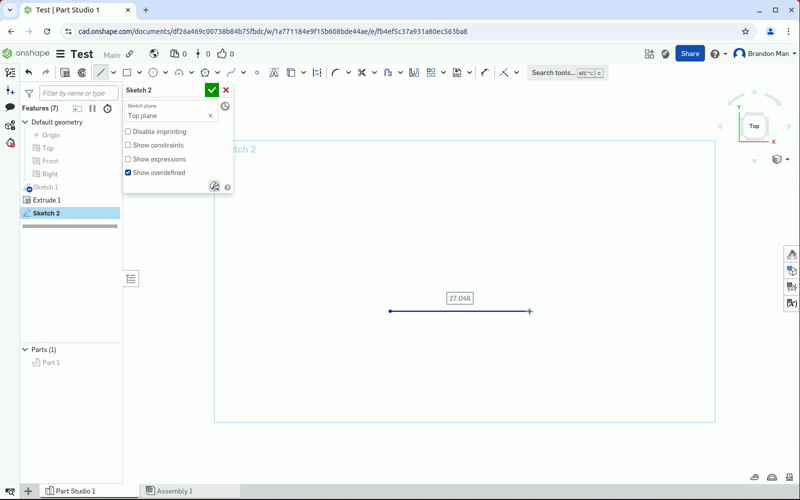
key_down(shift)
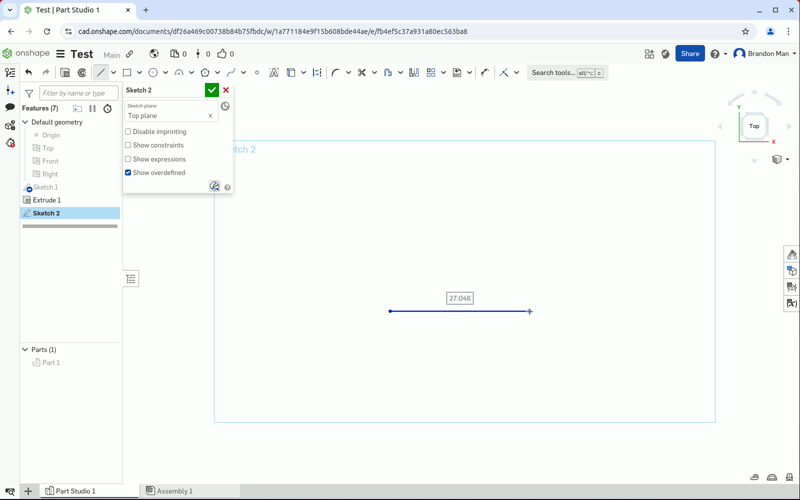
mouse_move(559, 311)
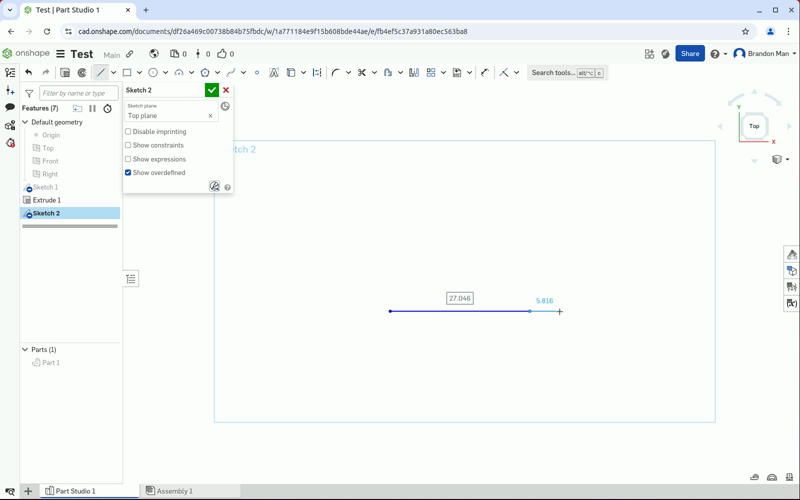
mouse_move(525, 302)
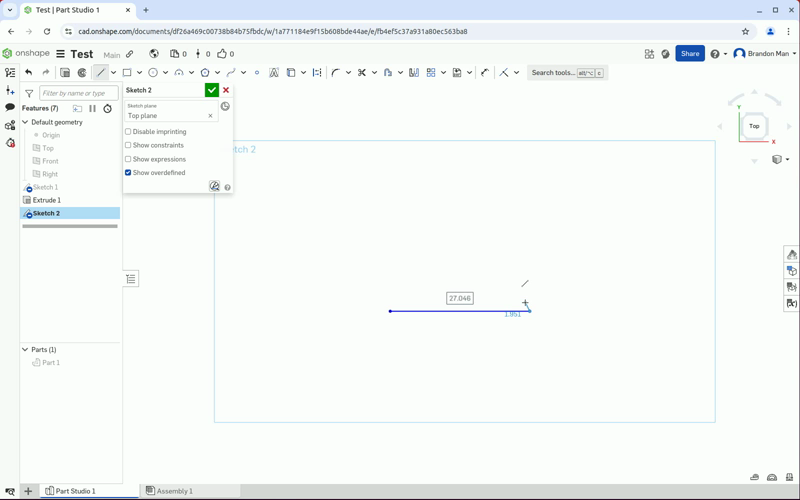
click(525, 302)
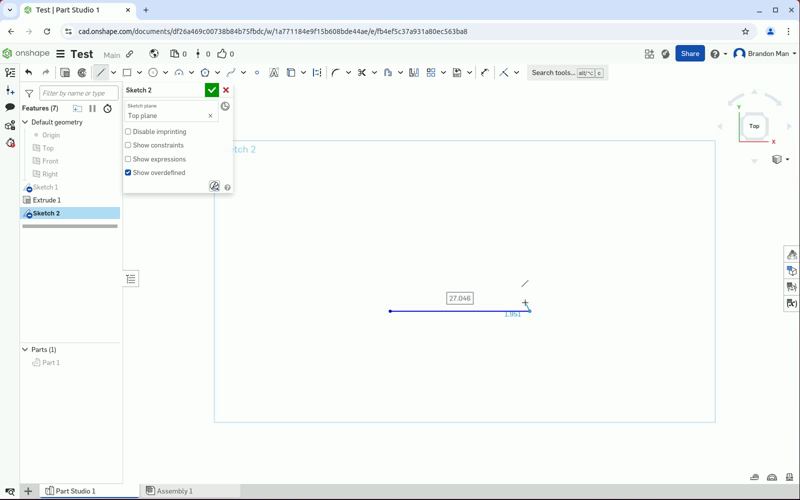
key_up(shift)
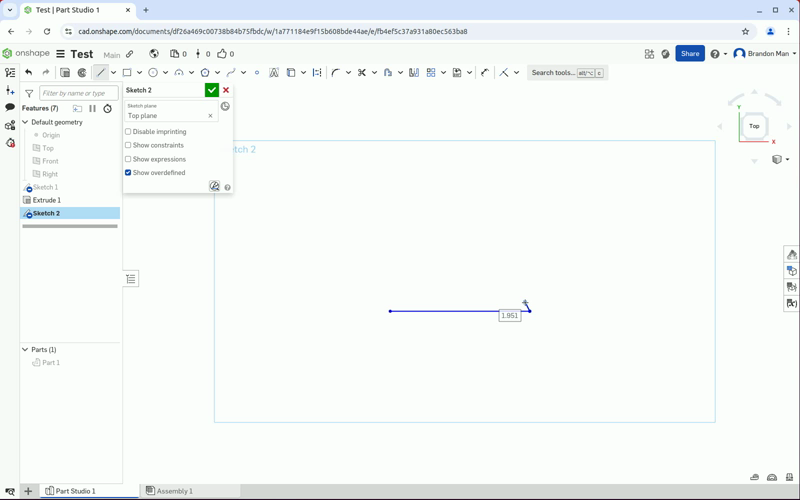
key_down(shift)
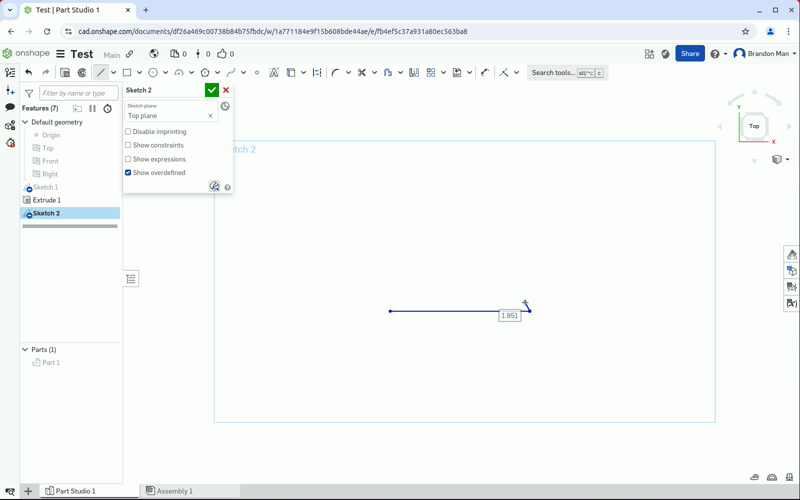
mouse_move(555, 302)
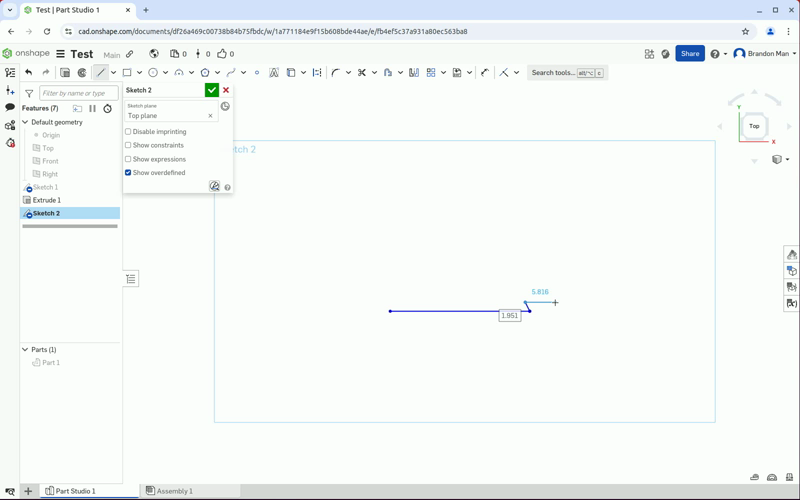
mouse_move(517, 302)
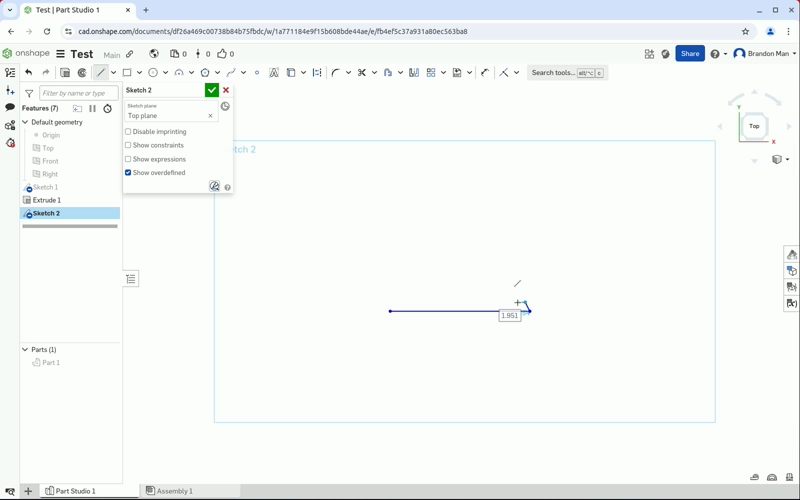
click(517, 302)
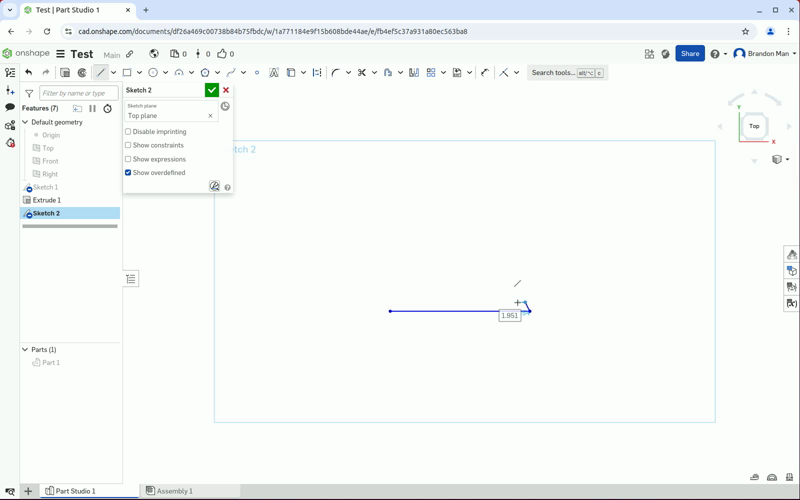
key_up(shift)
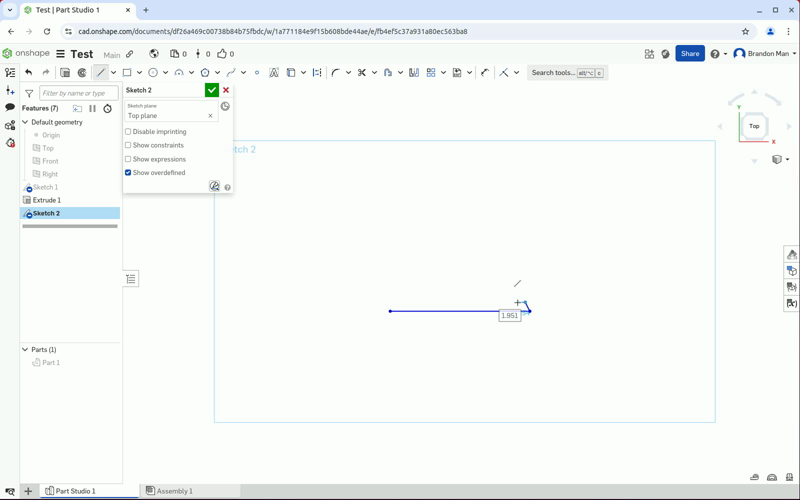
key_down(shift)
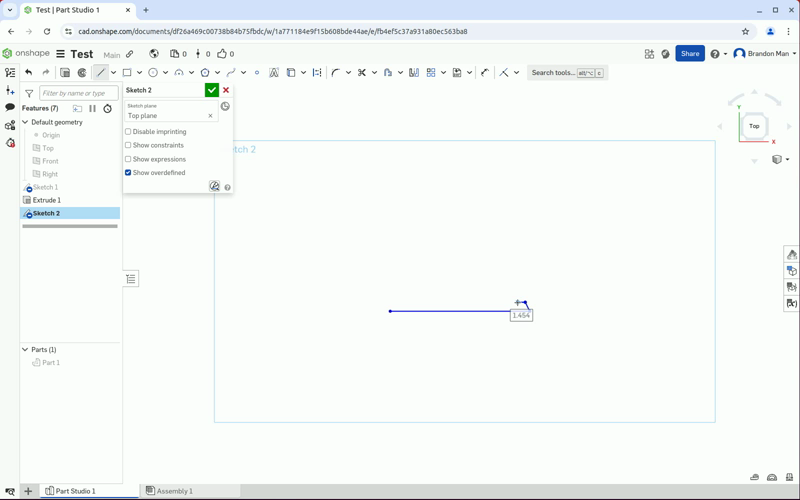
mouse_move(402, 302)
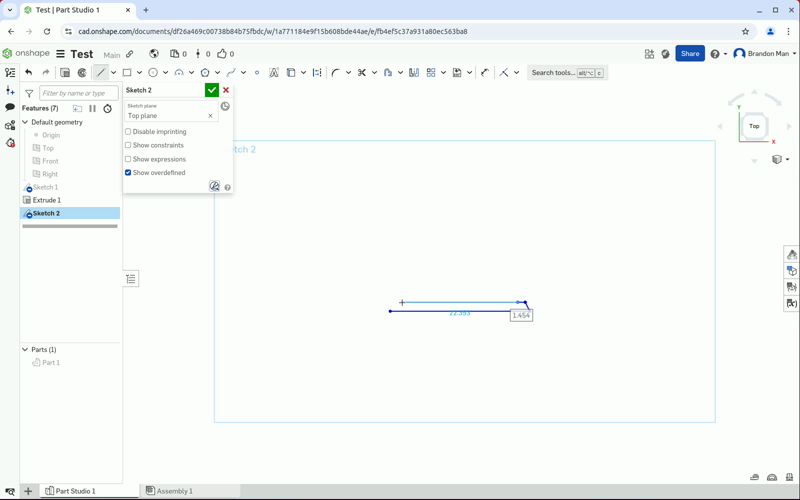
click(402, 302)
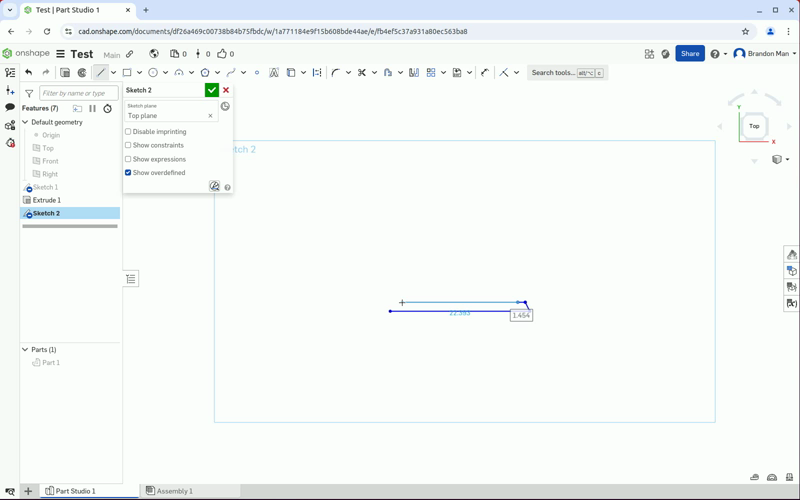
key_up(shift)
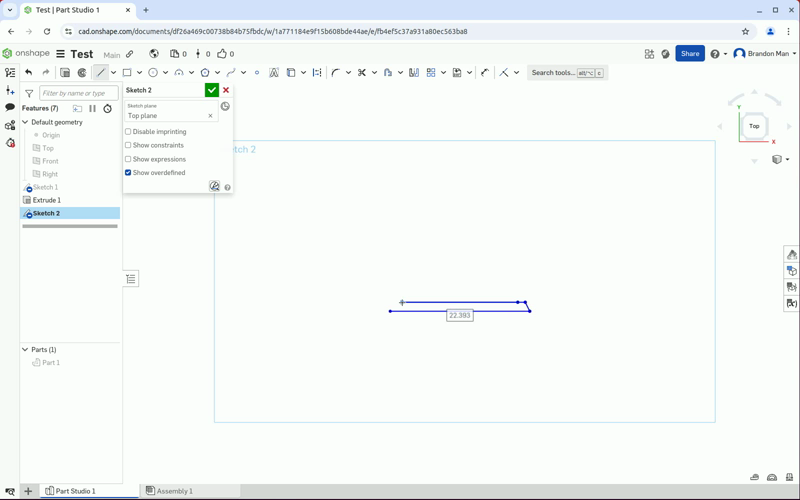
key_down(shift)
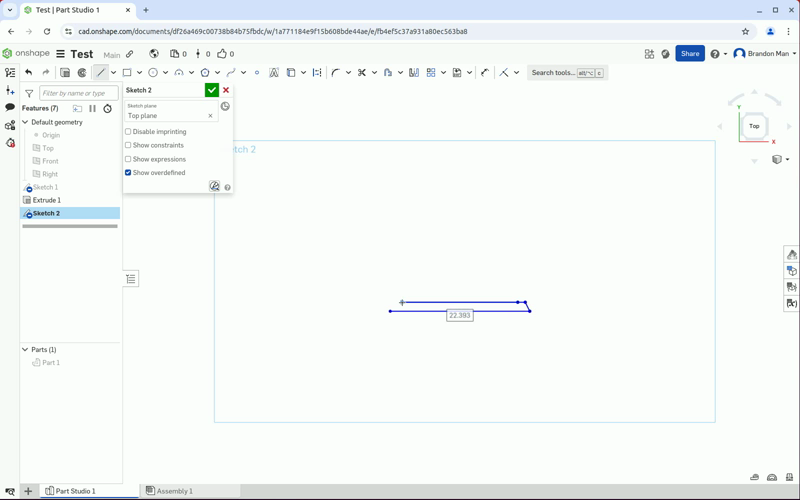
mouse_move(432, 302)
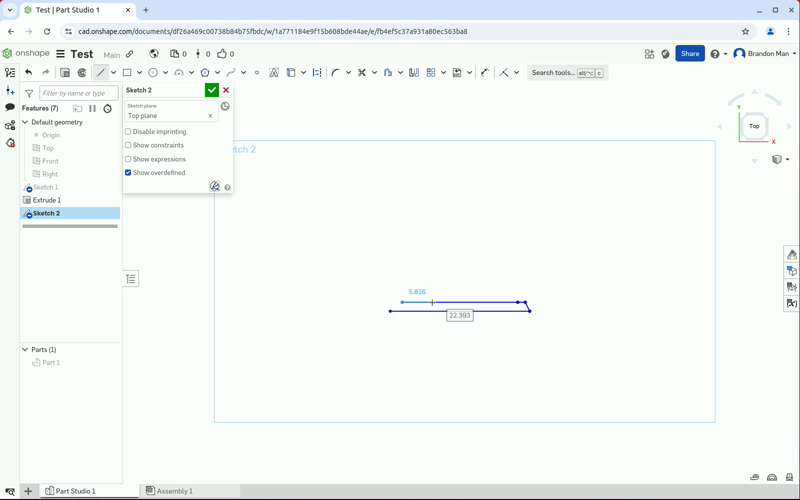
mouse_move(394, 302)
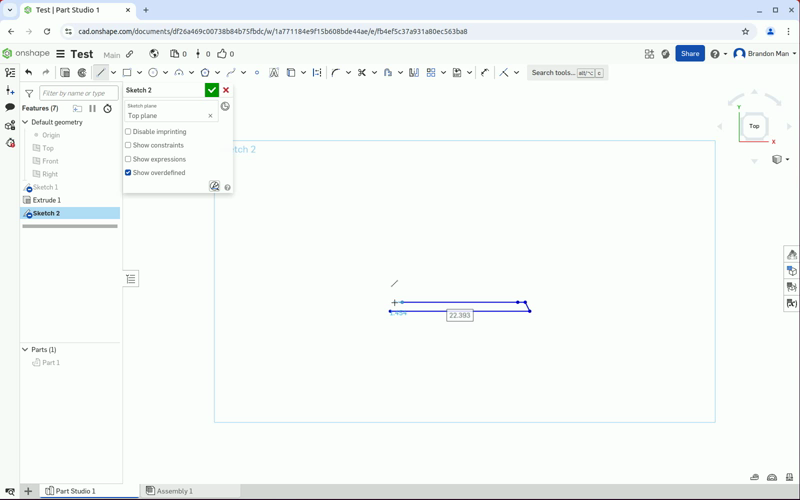
click(394, 302)
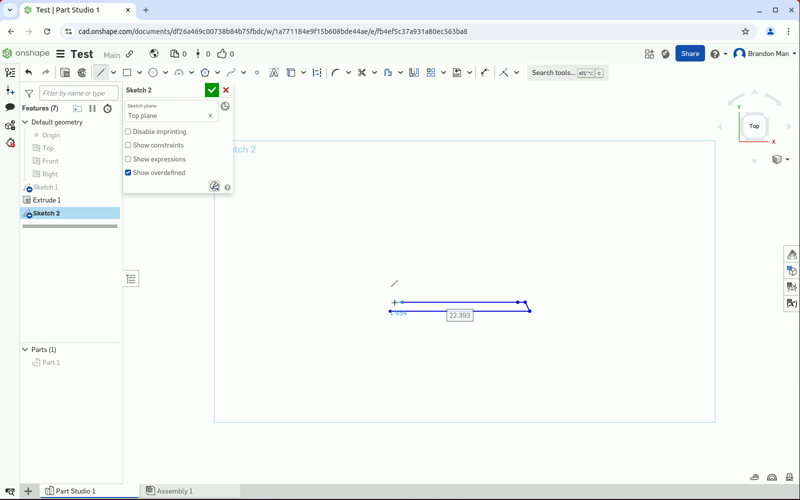
key_up(shift)
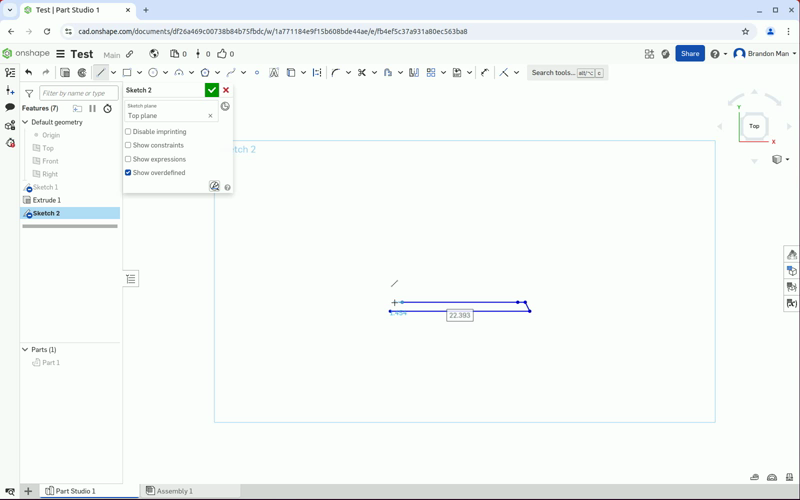
mouse_move(424, 302)
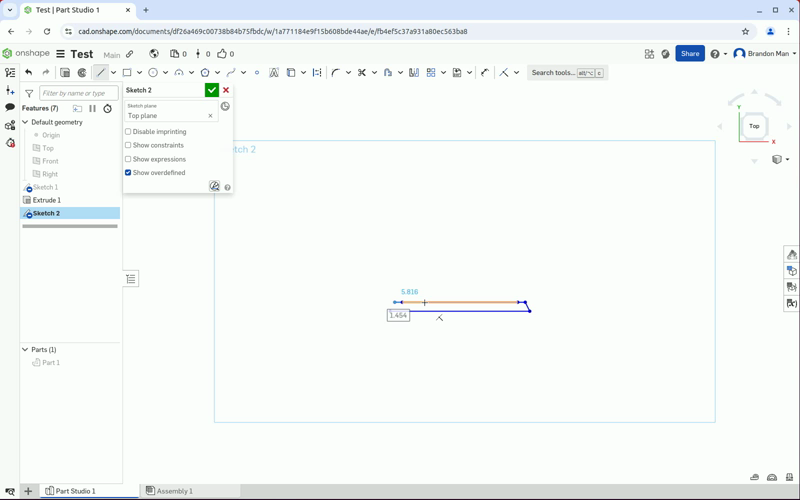
key_down(shift)
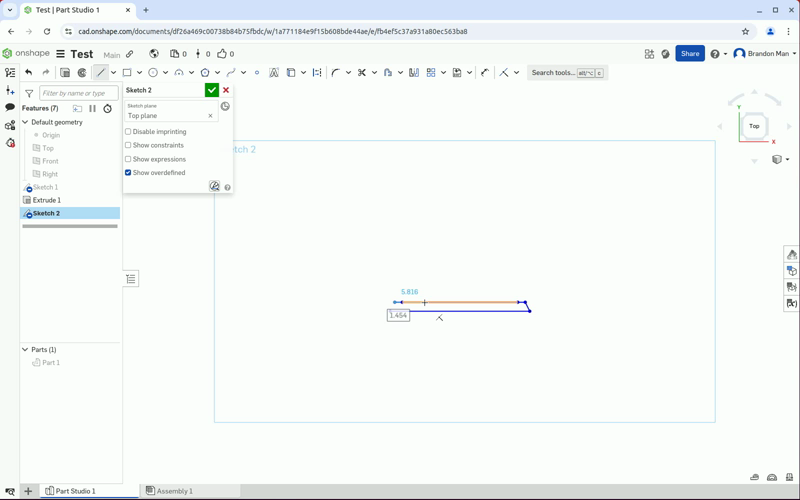
mouse_move(390, 311)
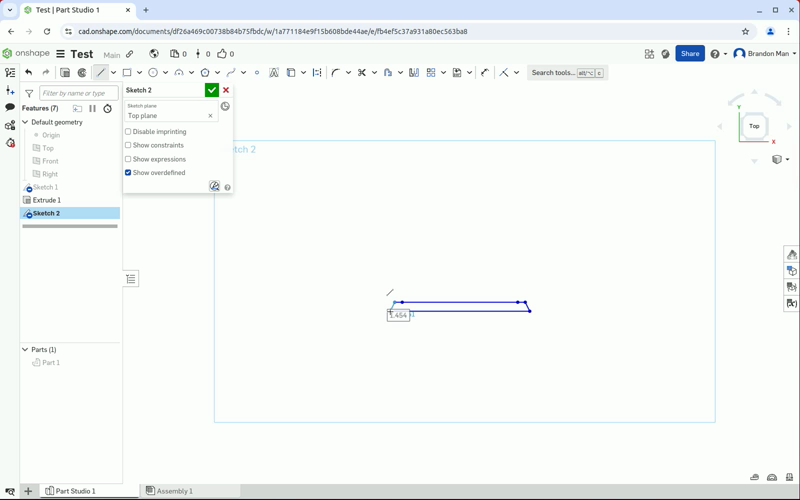
key_up(shift)
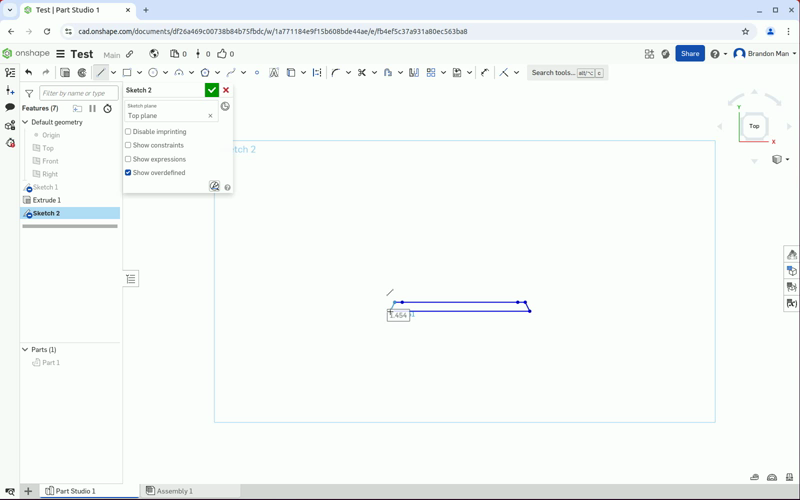
click(390, 311)
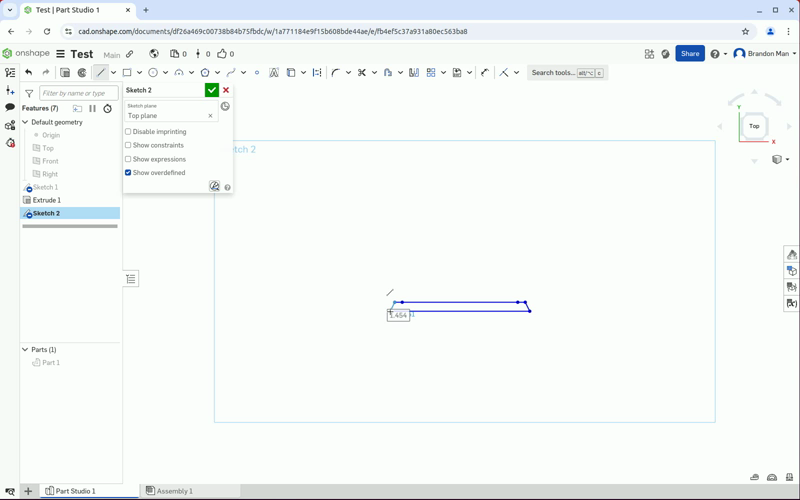
key(esc)
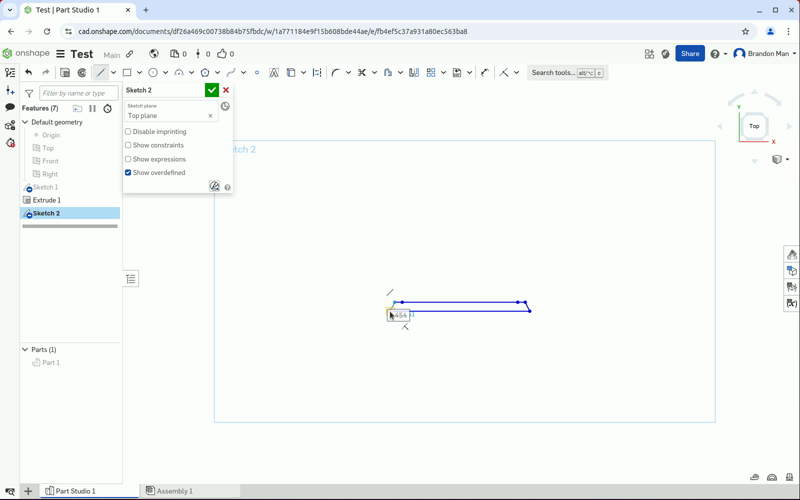
mouse_move(438, 304)
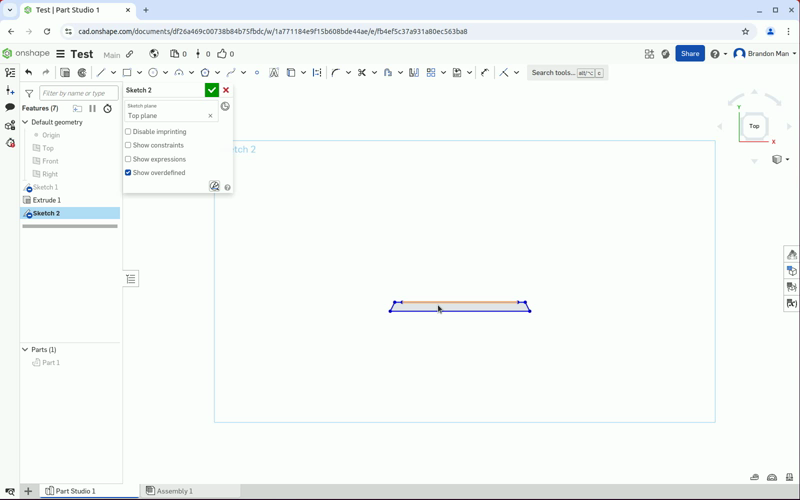
scroll(6)
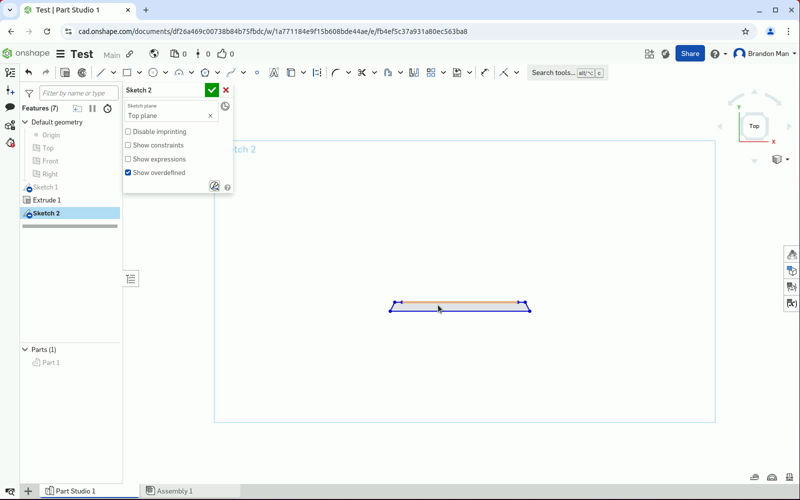
scroll(6)
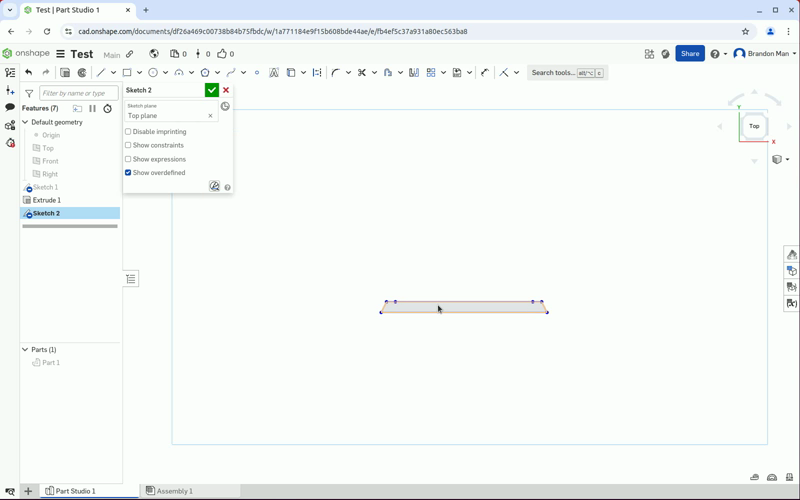
scroll(6)
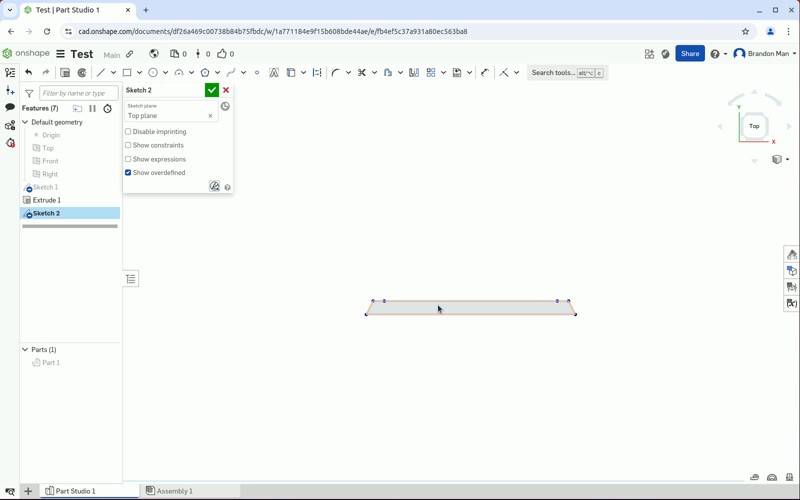
scroll(6)
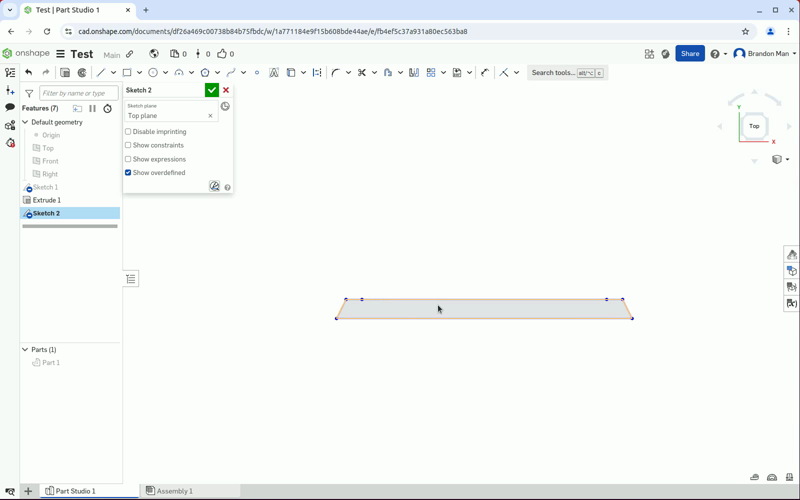
scroll(6)
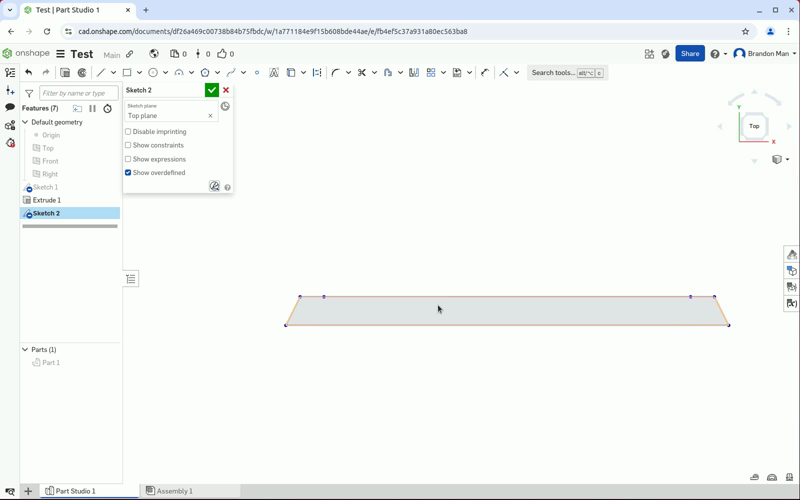
scroll(6)
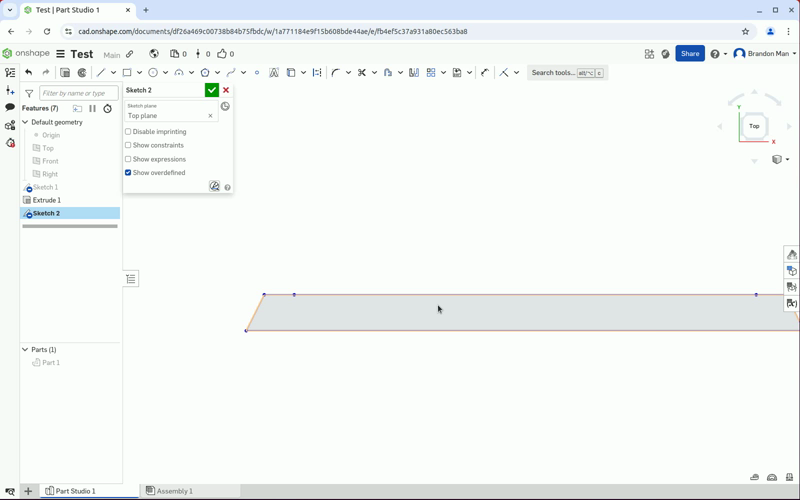
scroll(6)
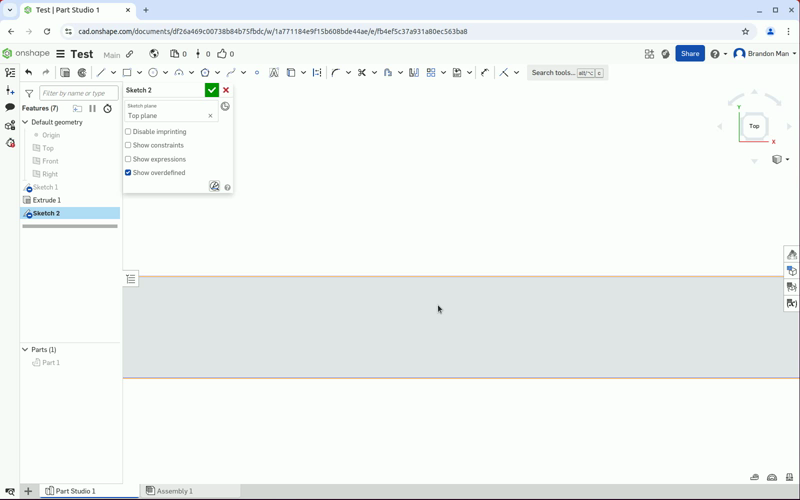
click(438, 304)
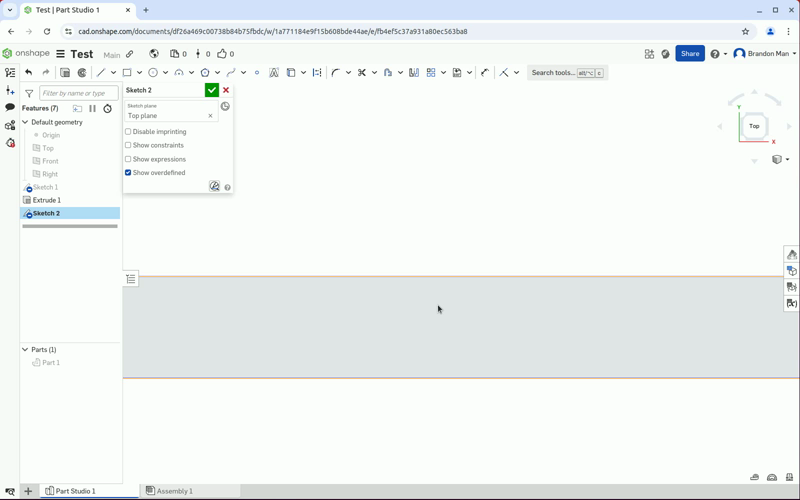
scroll(-6)
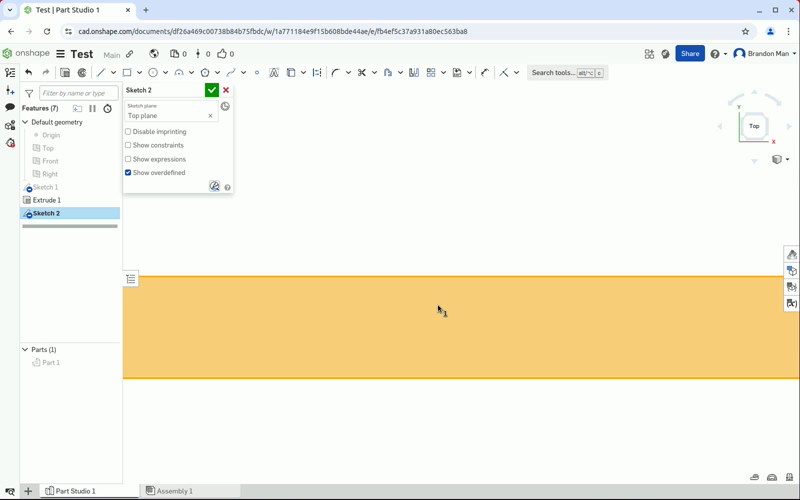
scroll(-6)
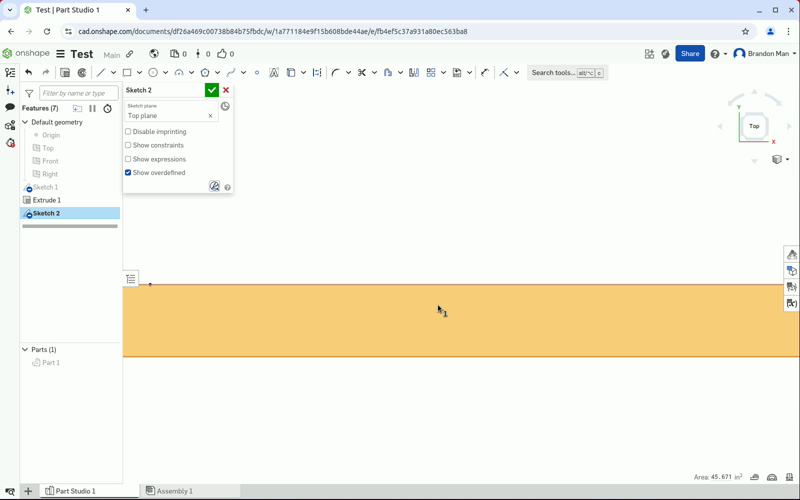
scroll(-6)
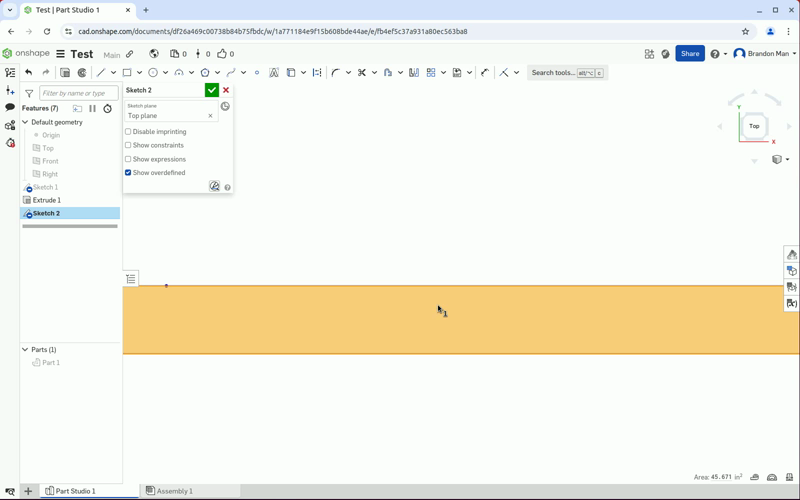
scroll(-6)
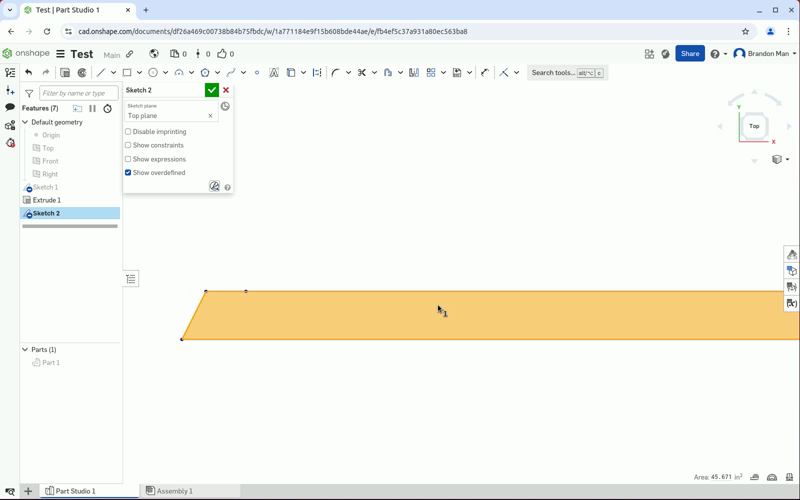
scroll(-6)
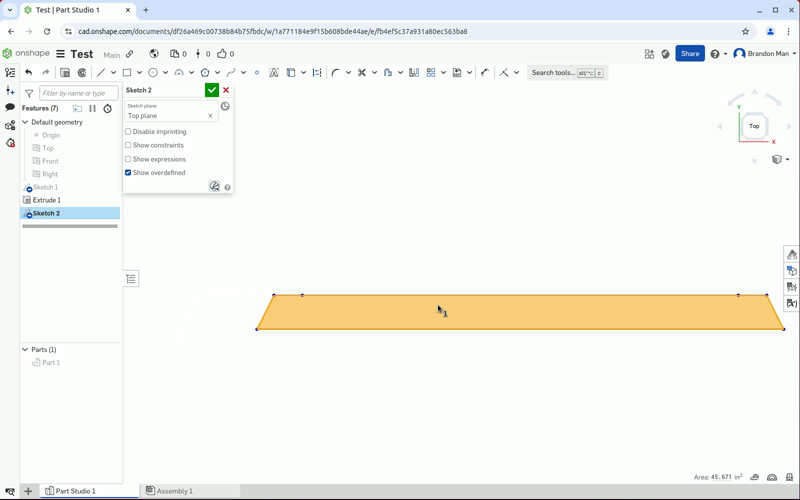
scroll(-6)
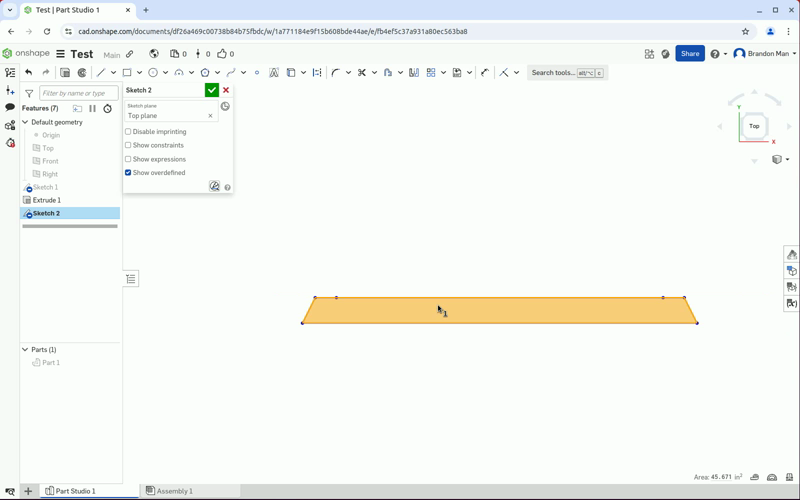
scroll(-6)
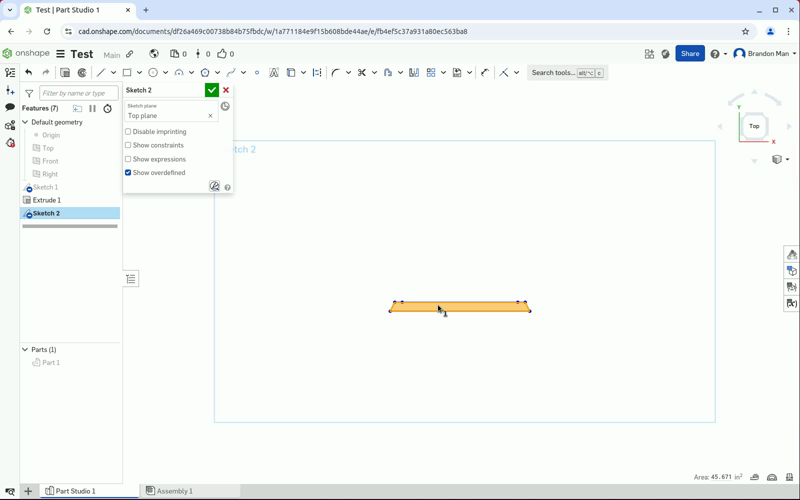
mouse_move(73, 352)
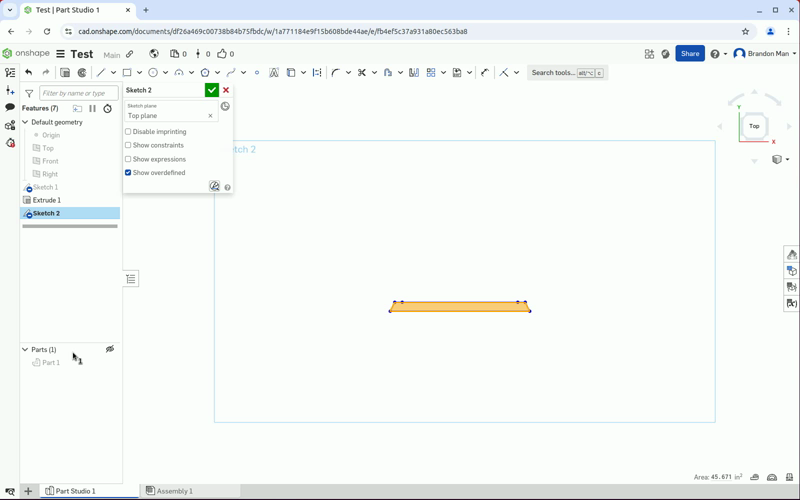
key(shift+y)
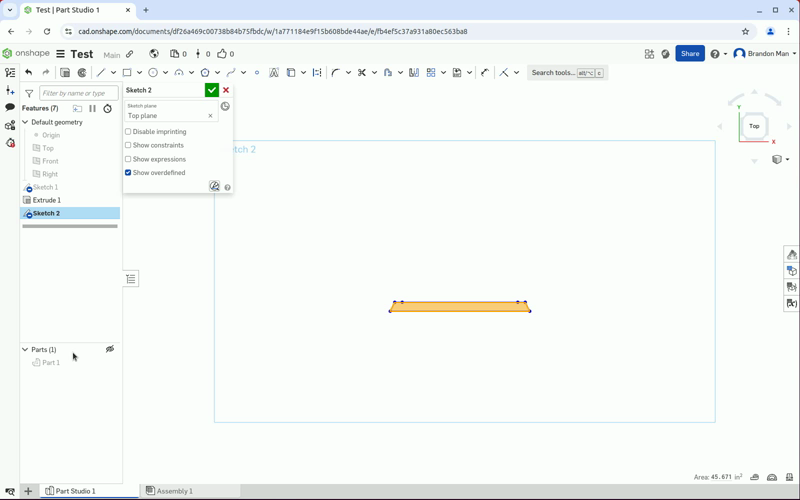
key(shift+e)
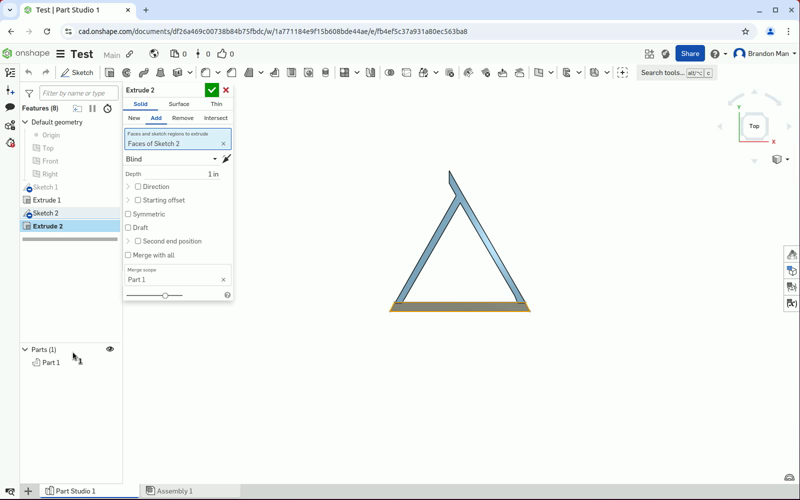
mouse_move(143, 106)
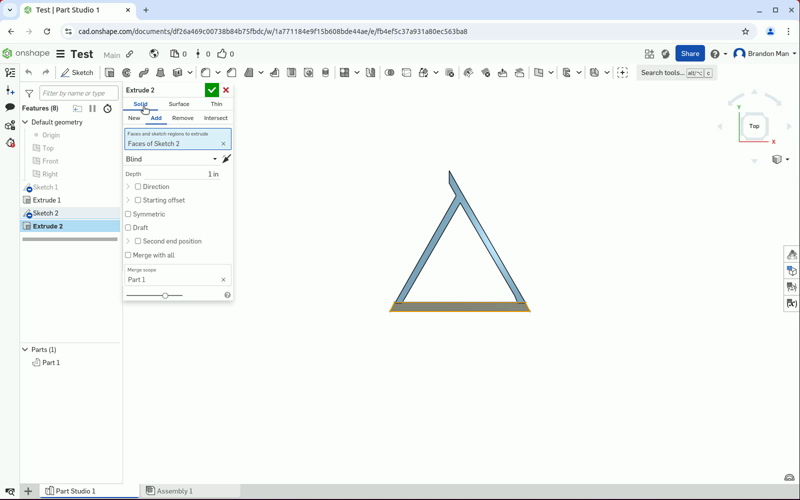
click(143, 106)
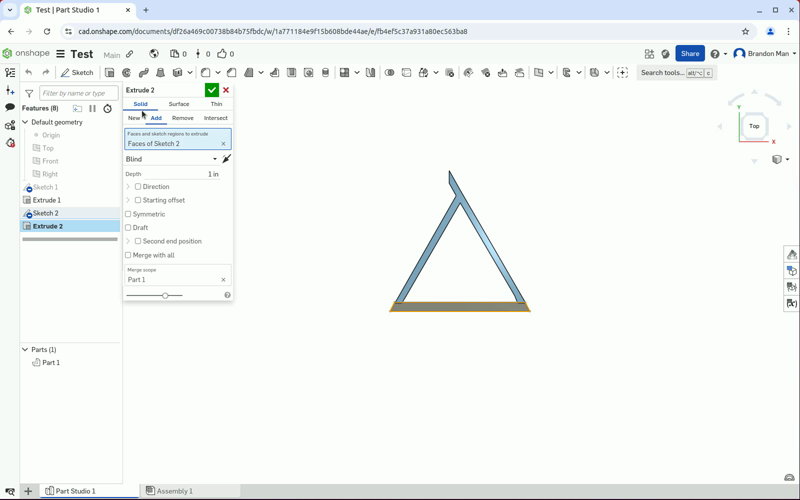
mouse_move(137, 120)
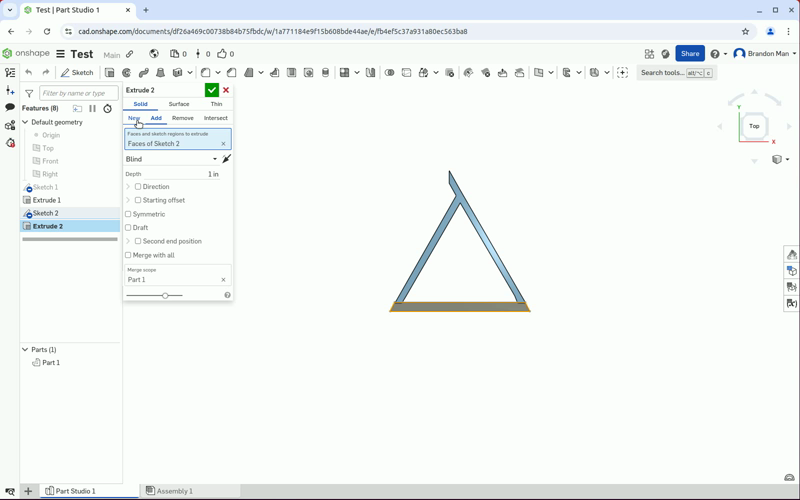
click(137, 120)
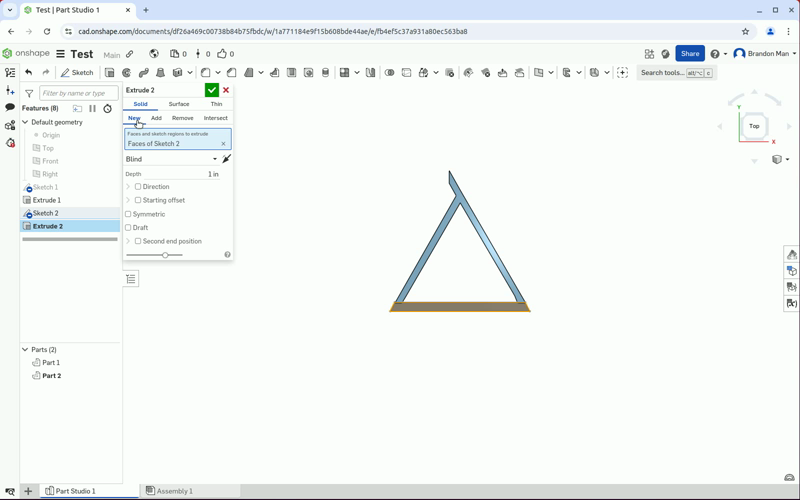
key(tab, 4)
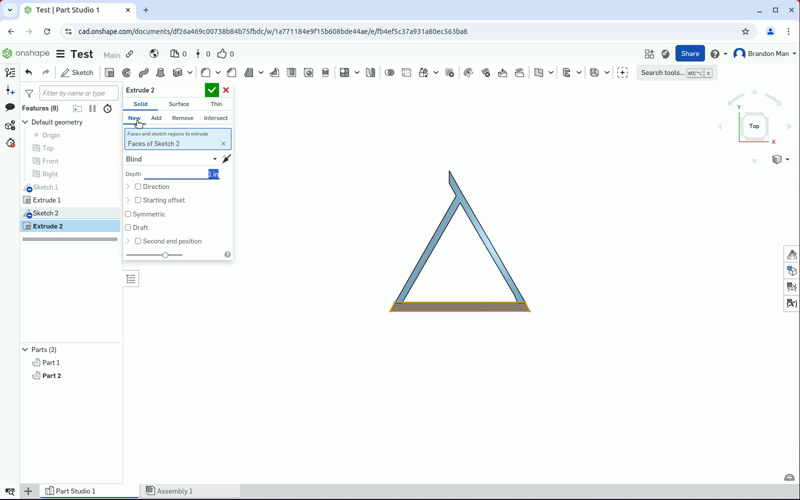
text(16.128)
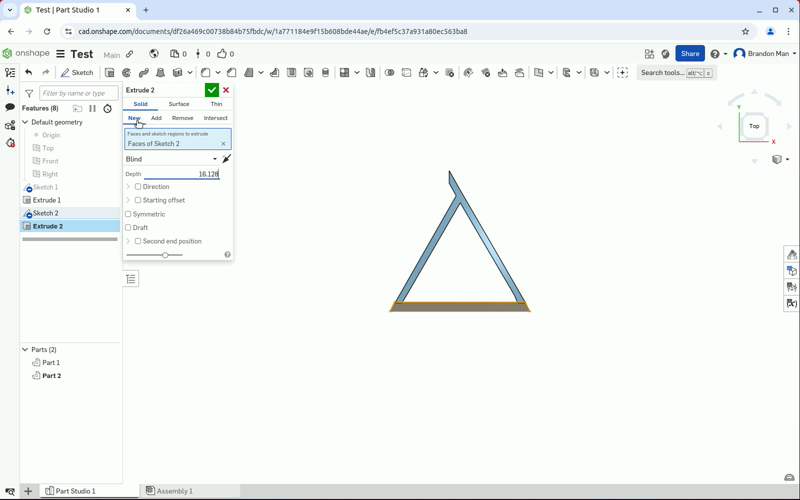
key(enter)
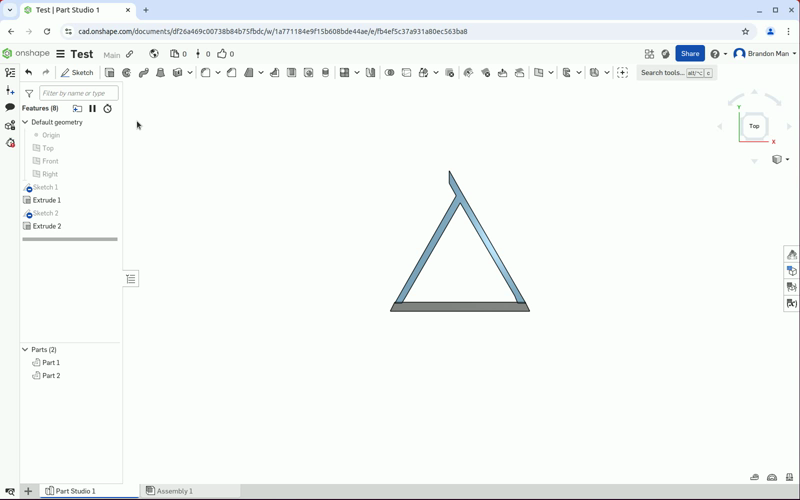
key(shift+h)
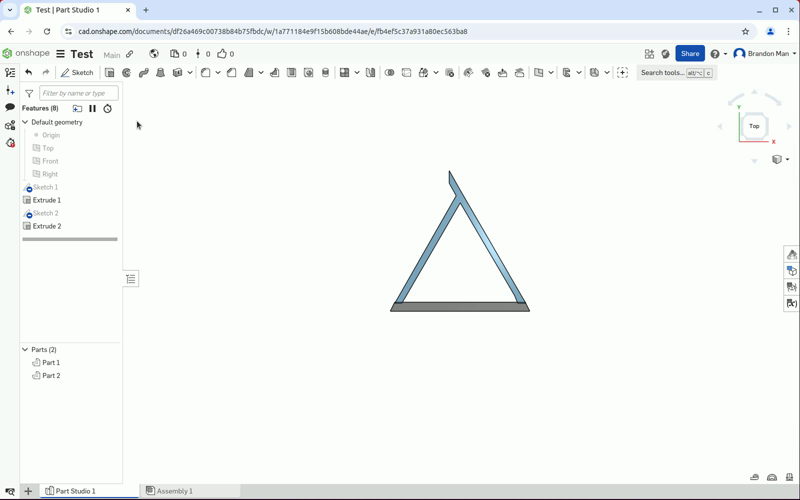
key(shift+h)
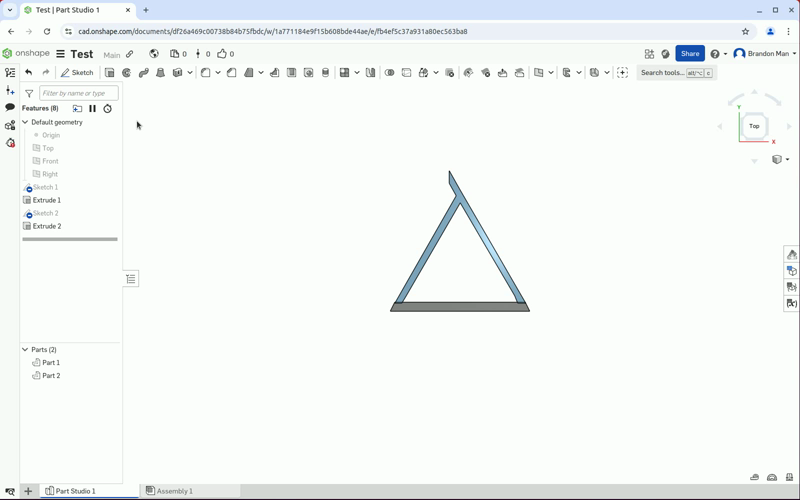
mouse_move(73, 189)
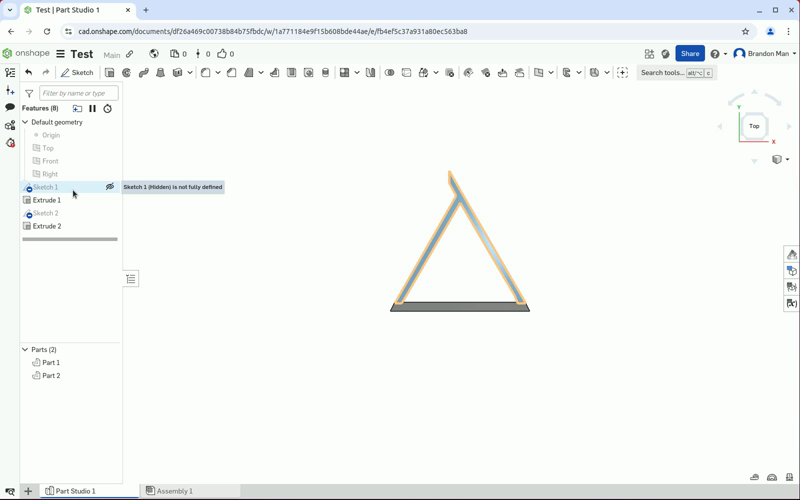
click(73, 189)
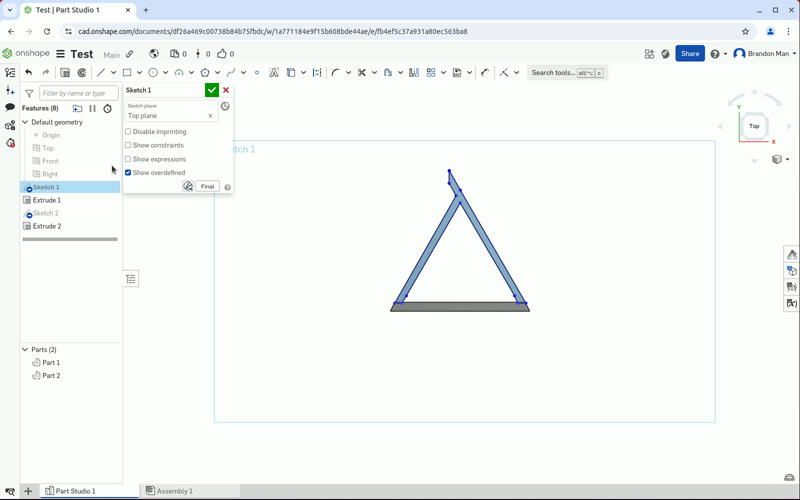
mouse_move(229, 92)
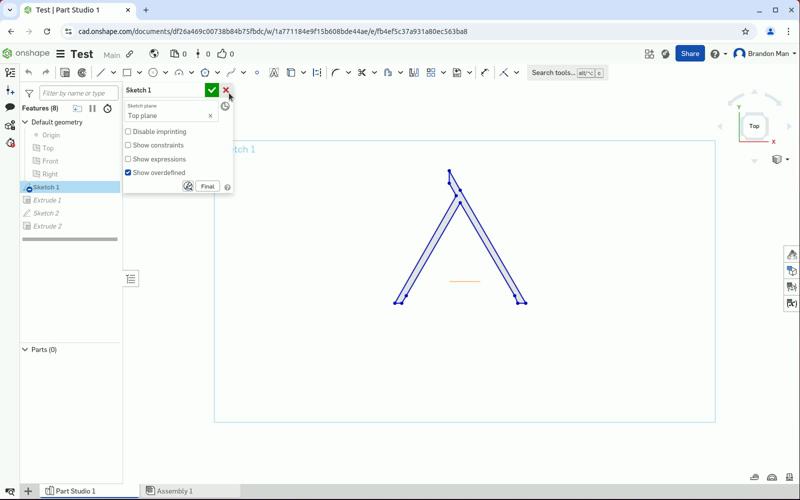
click(229, 92)
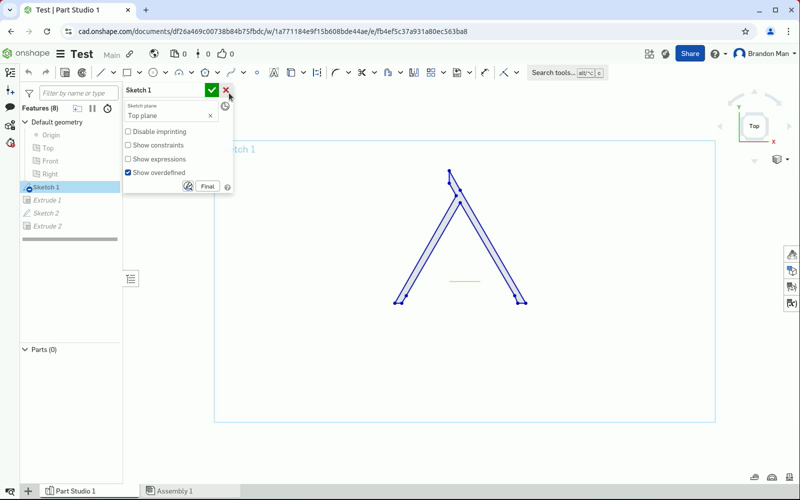
key(shift+s)
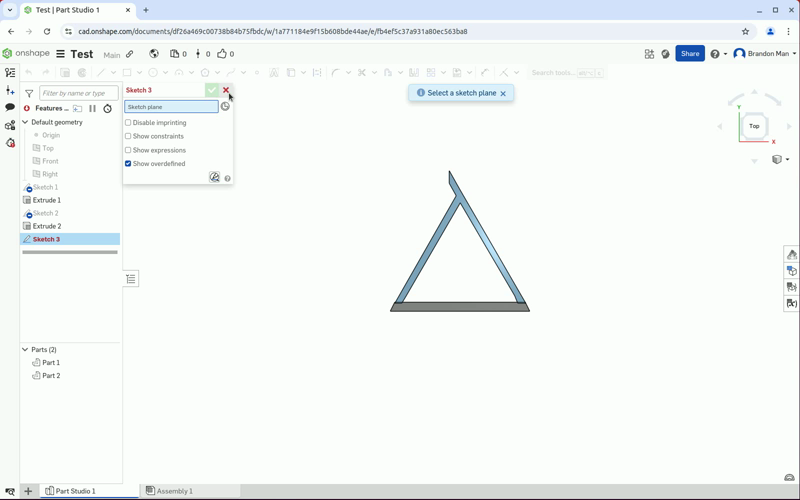
mouse_move(73, 150)
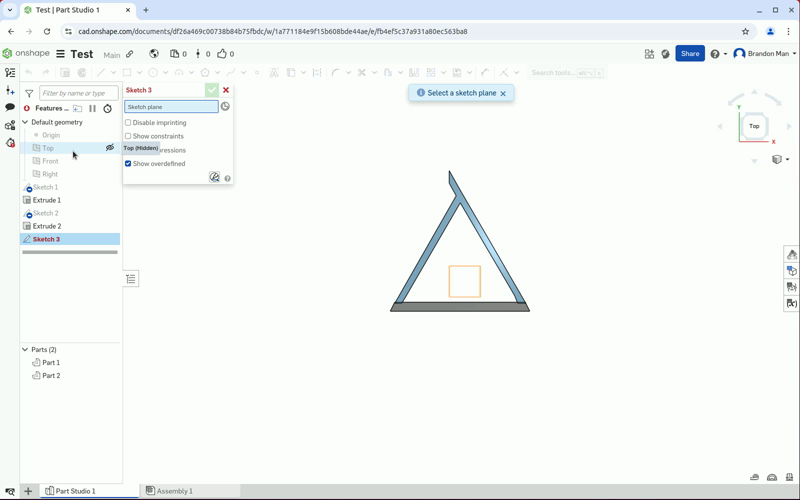
click(73, 150)
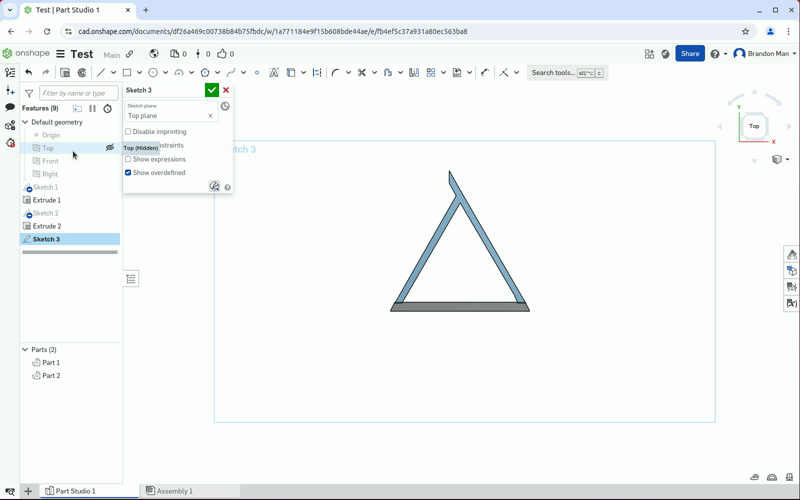
mouse_move(73, 352)
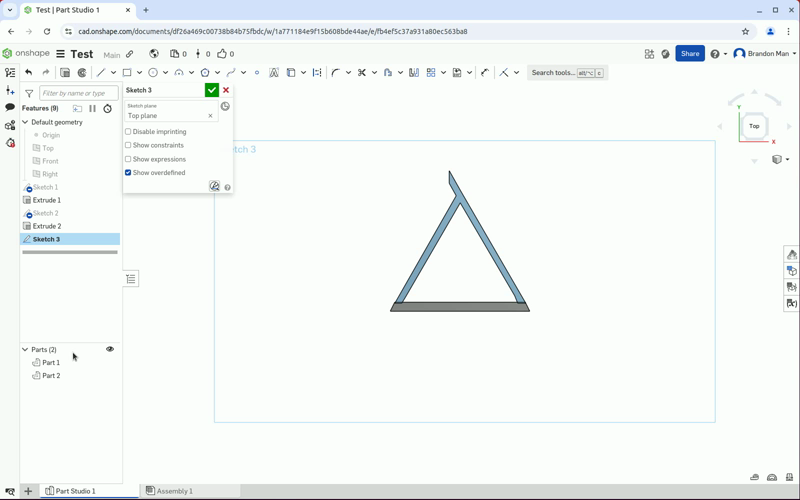
key(y)
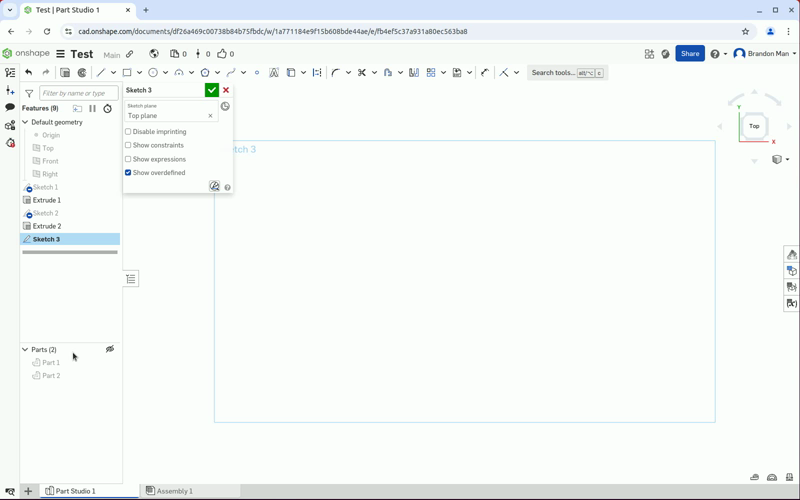
key(l)
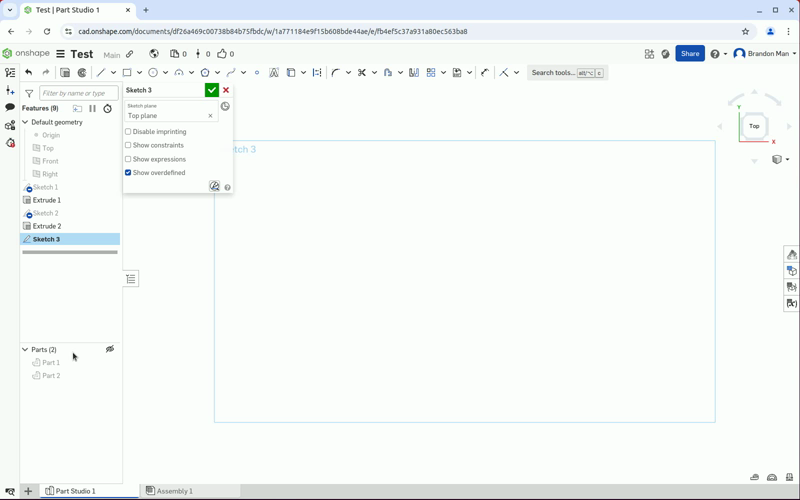
key_down(shift)
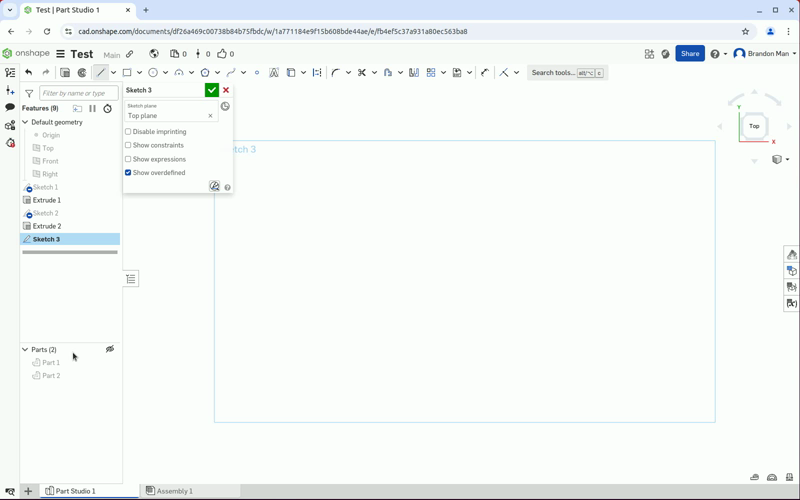
mouse_move(395, 303)
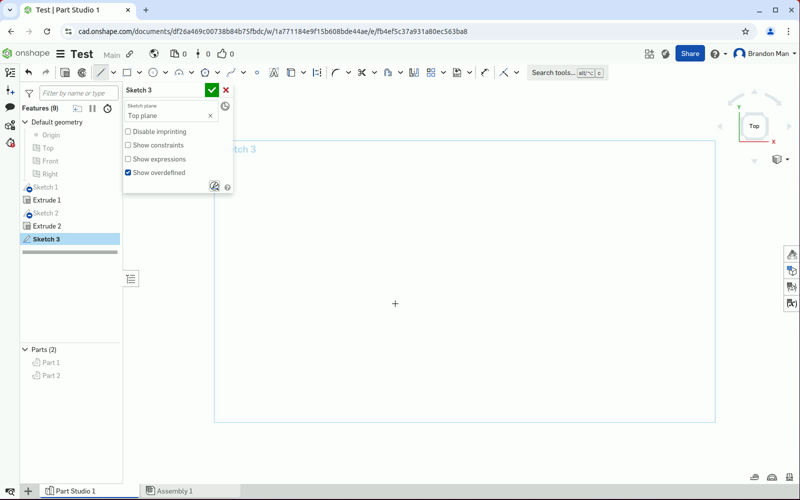
click(395, 303)
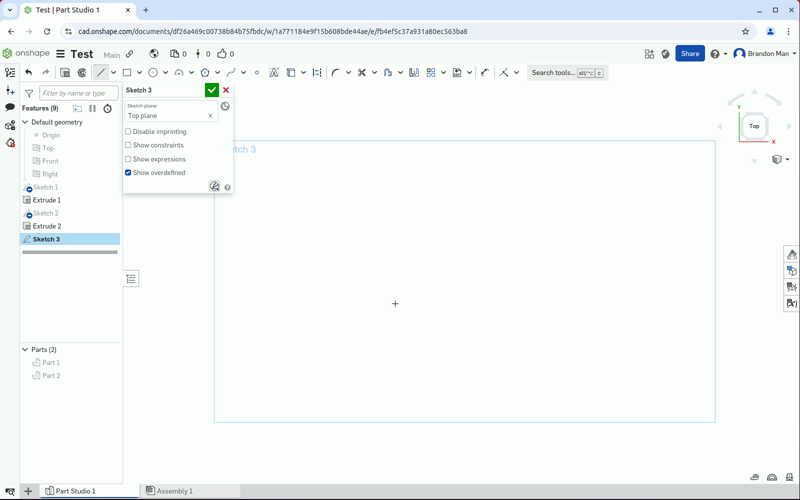
key_up(shift)
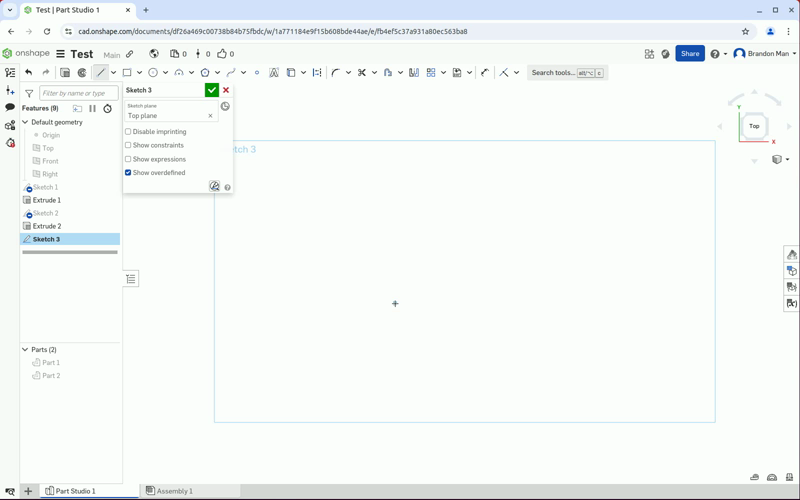
key_down(shift)
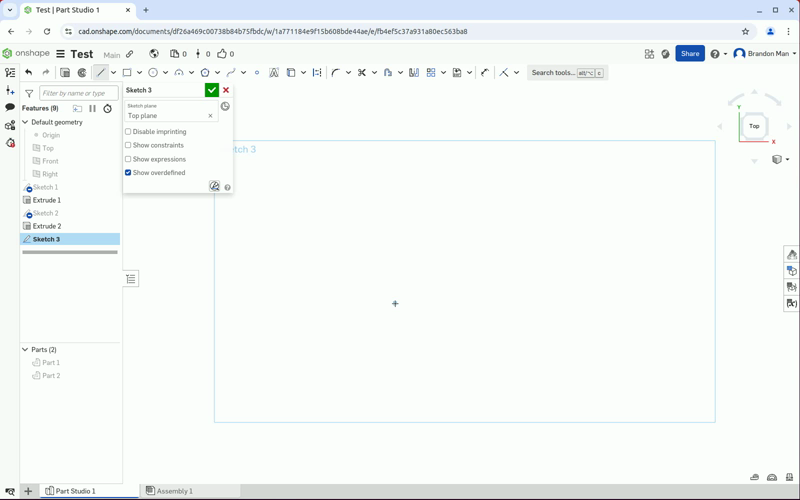
mouse_move(425, 303)
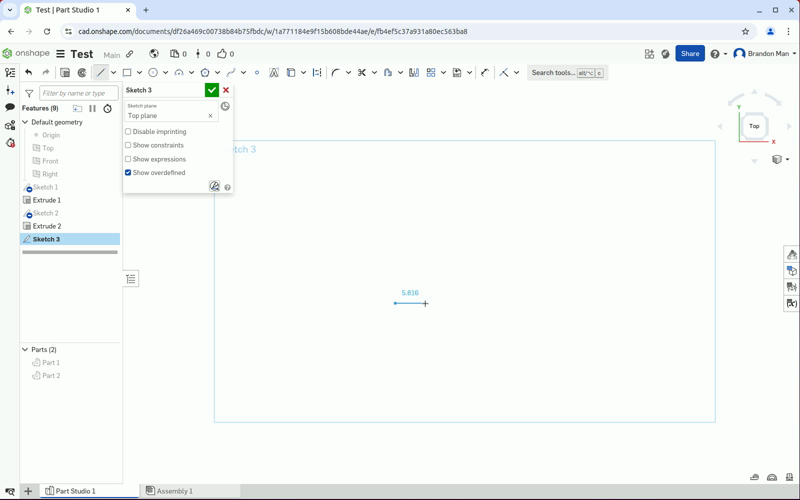
mouse_move(401, 303)
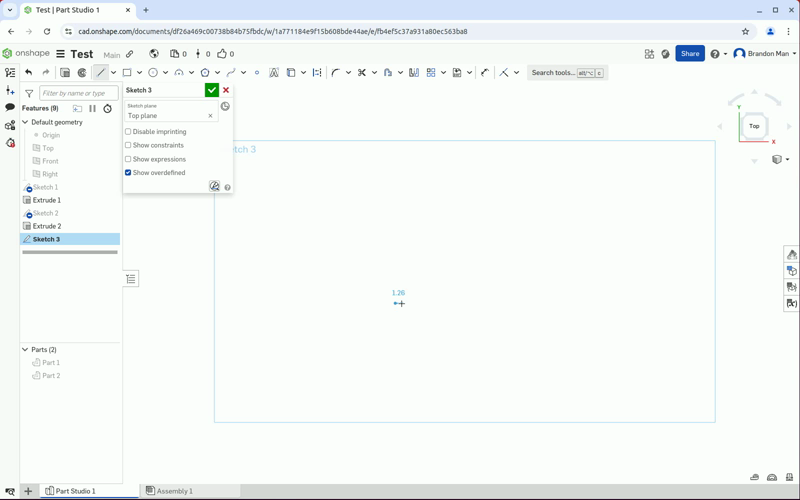
scroll(6)
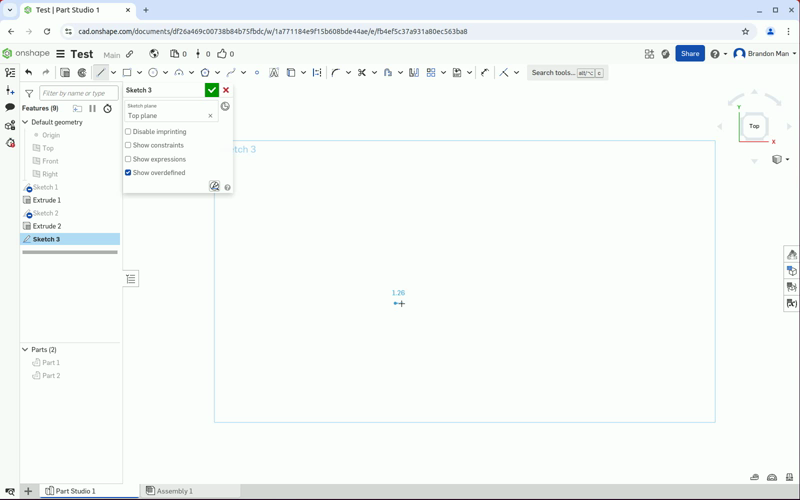
scroll(6)
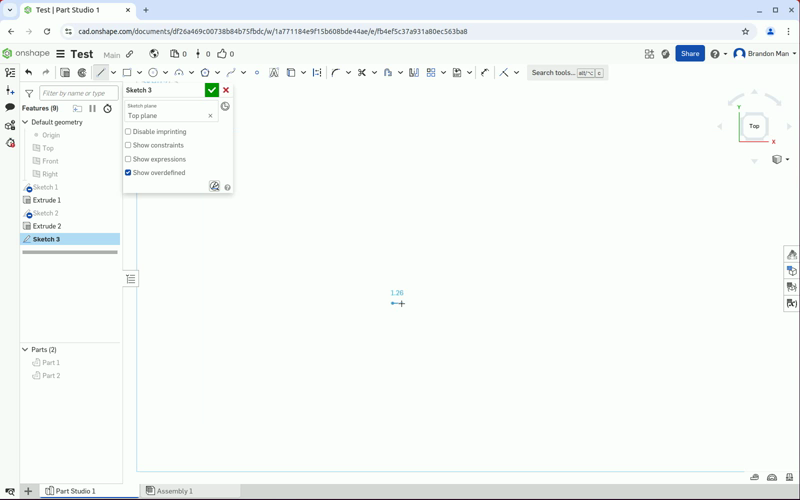
scroll(6)
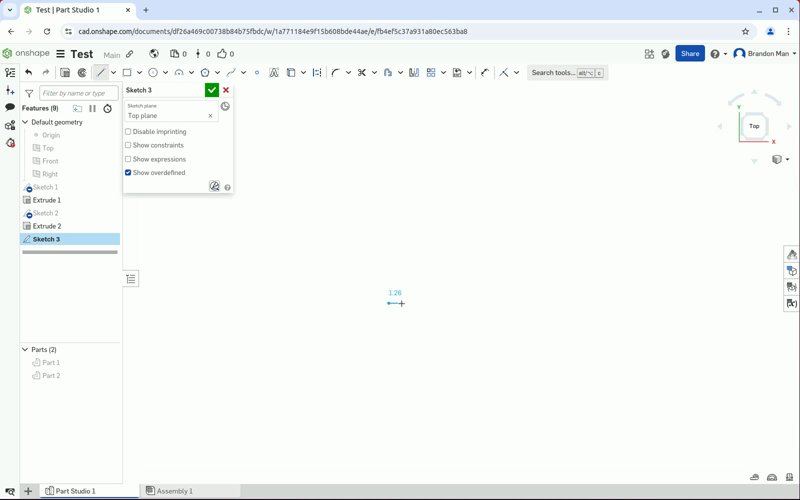
scroll(6)
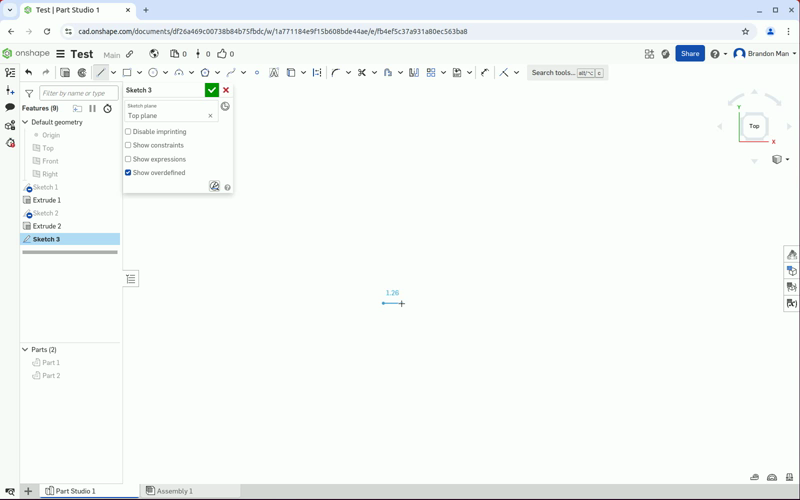
scroll(6)
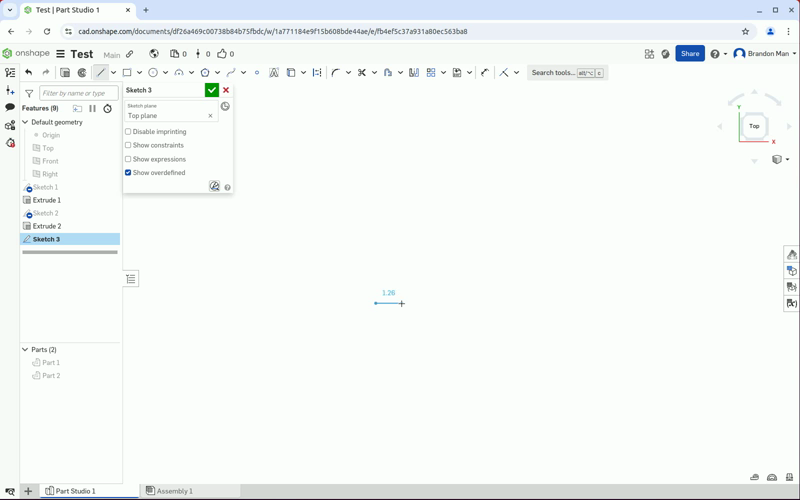
scroll(6)
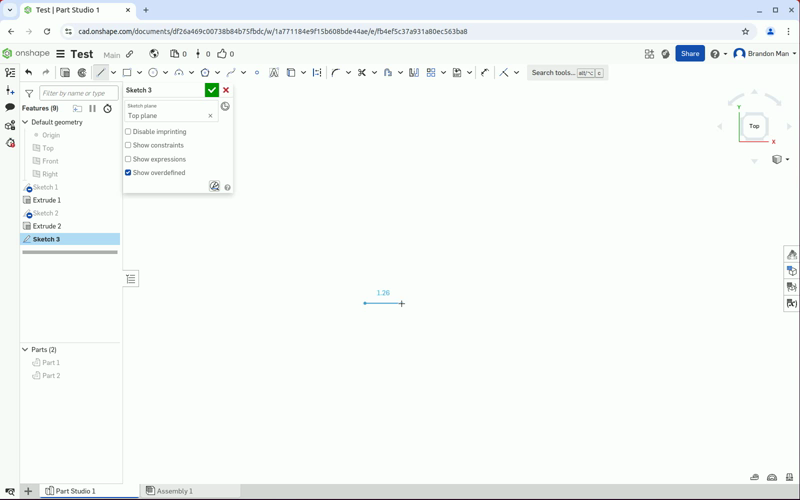
scroll(6)
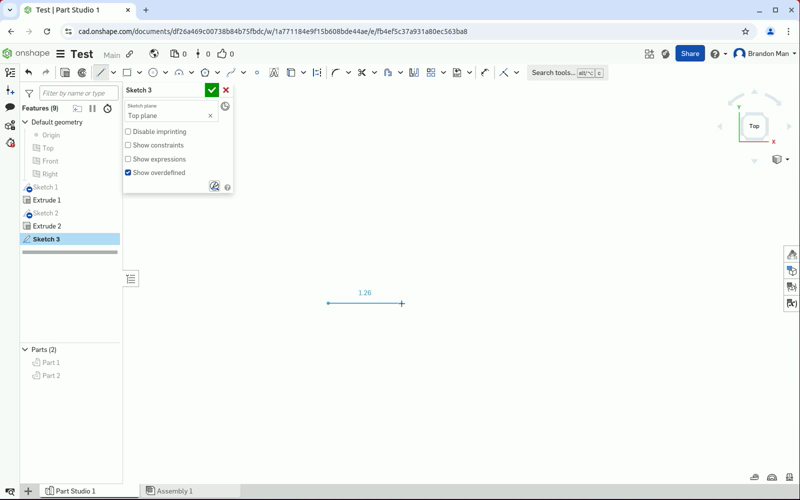
click(401, 303)
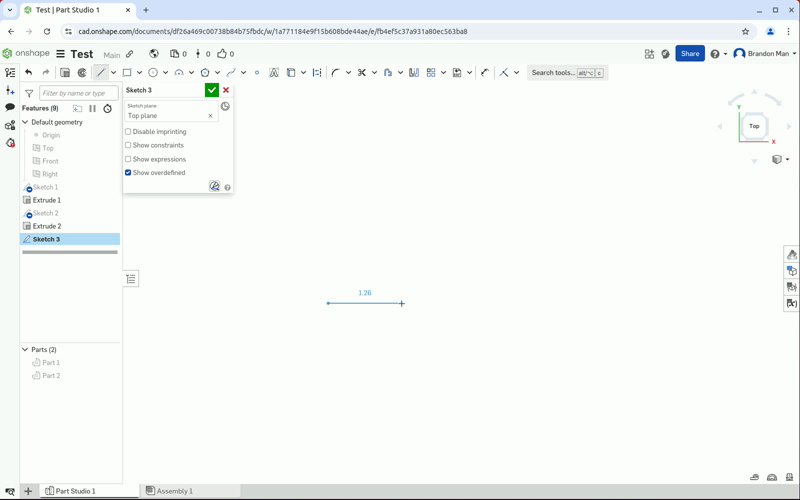
scroll(-6)
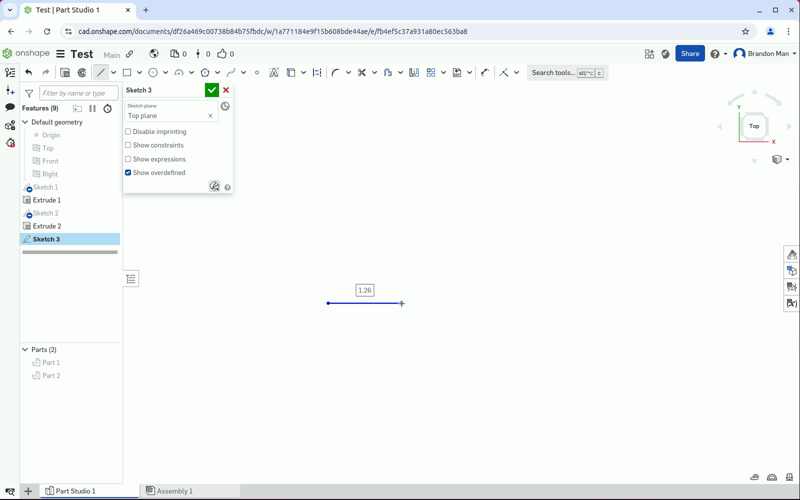
scroll(-6)
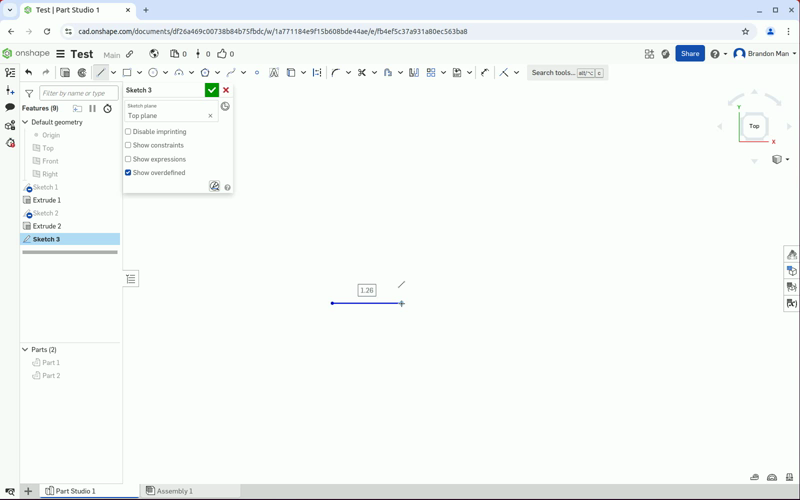
scroll(-6)
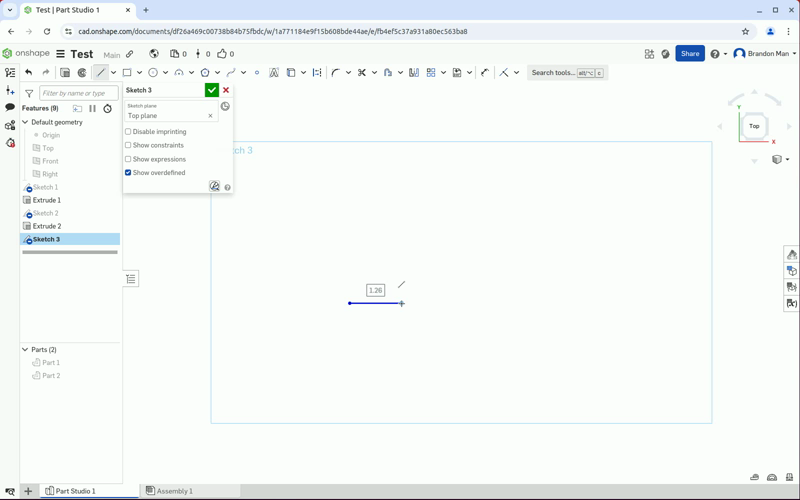
scroll(-6)
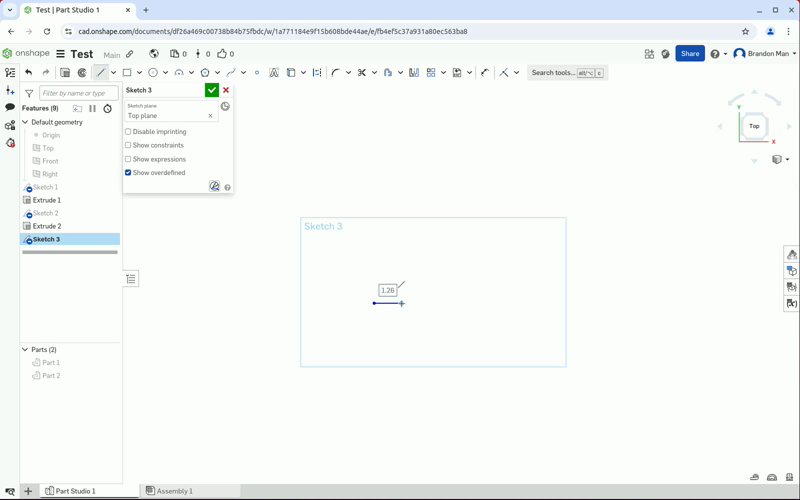
scroll(-6)
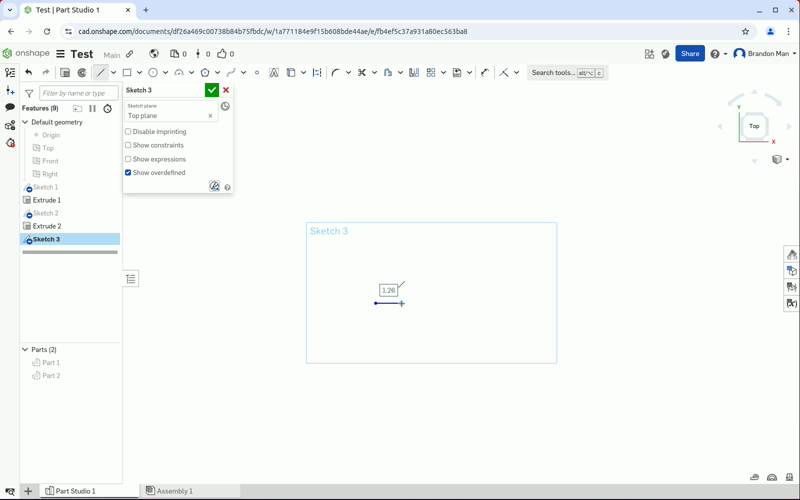
scroll(-6)
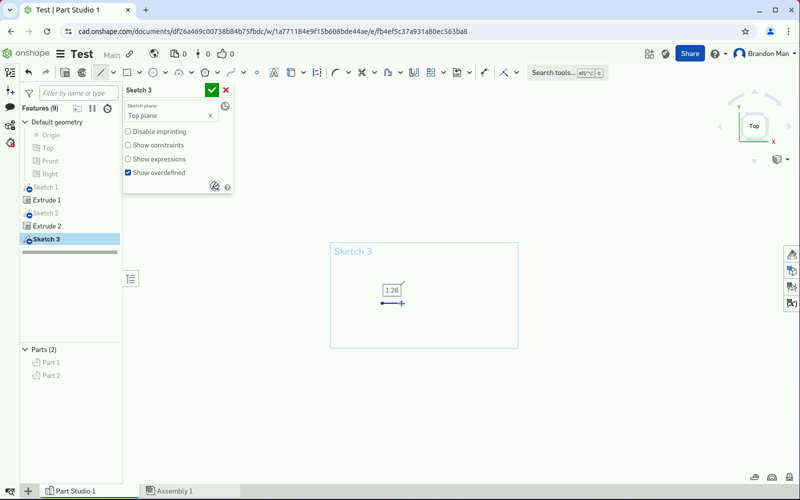
scroll(-6)
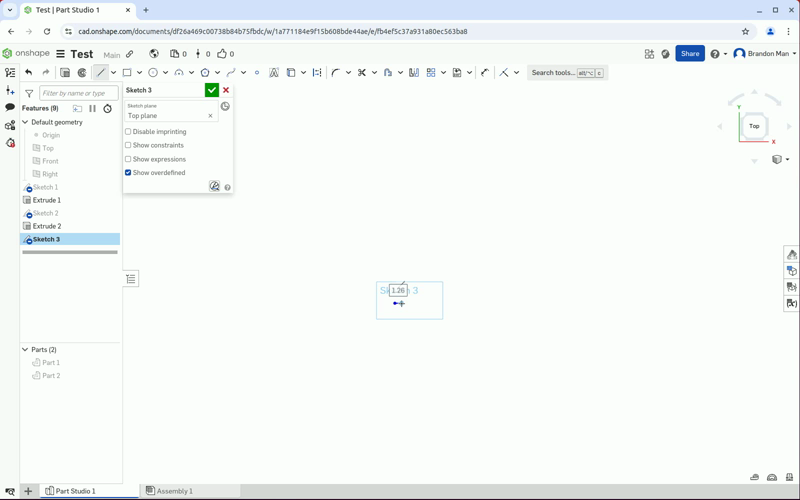
key_up(shift)
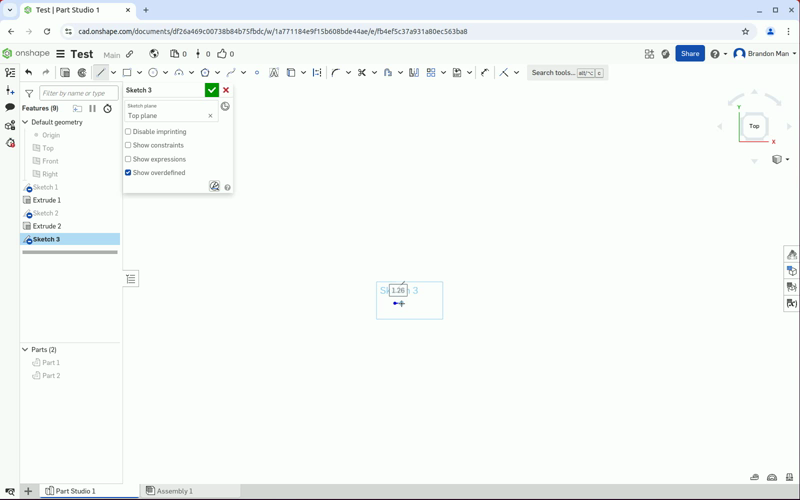
key_down(shift)
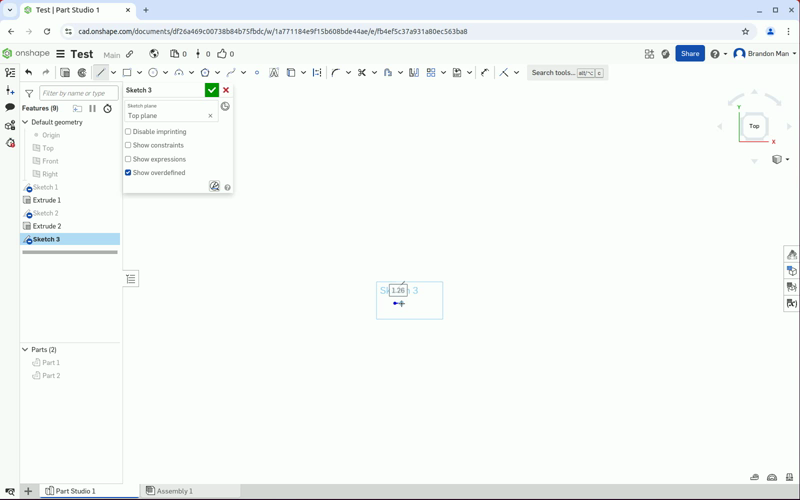
mouse_move(431, 303)
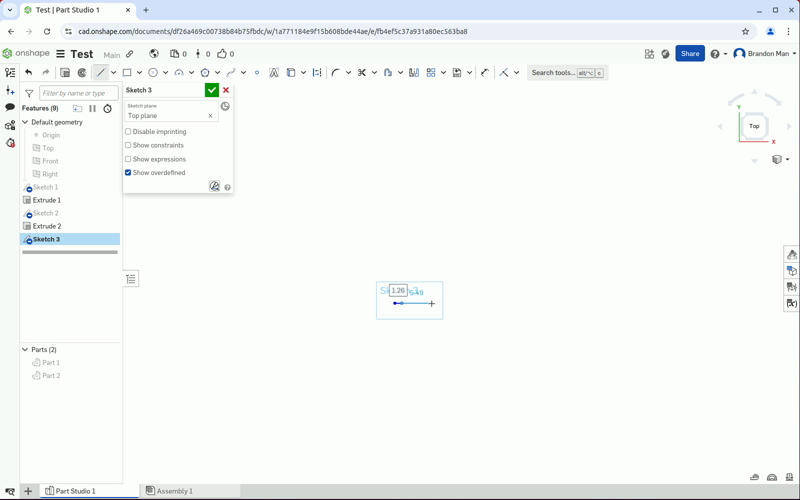
mouse_move(406, 295)
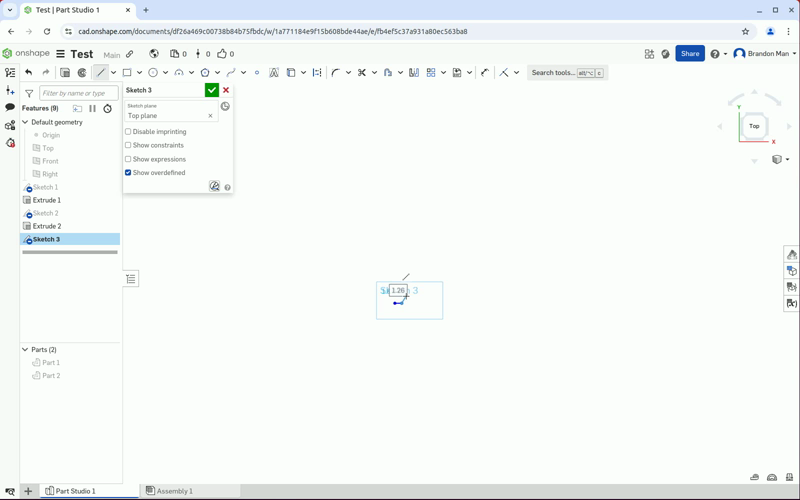
click(406, 295)
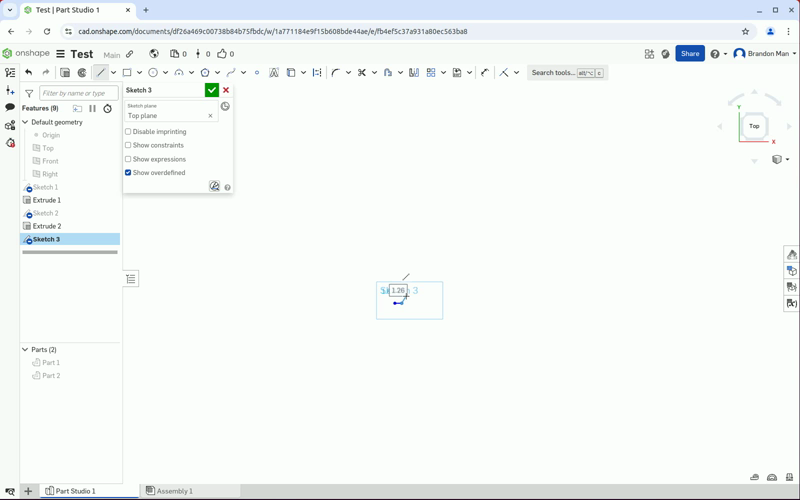
key_up(shift)
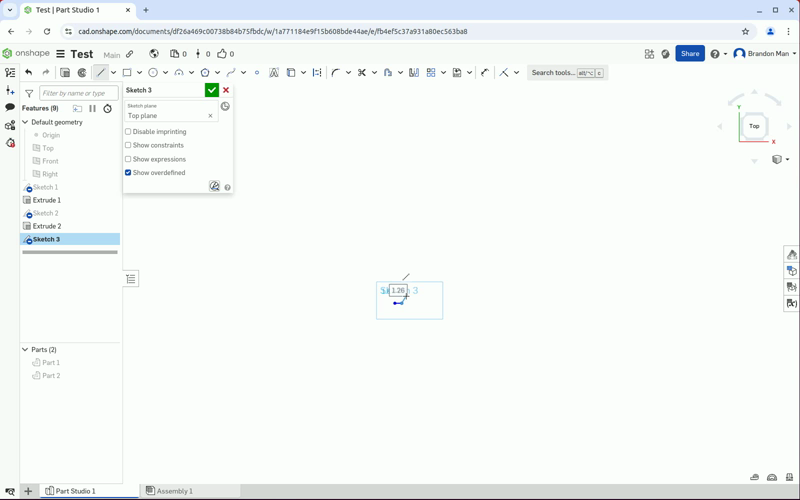
key_down(shift)
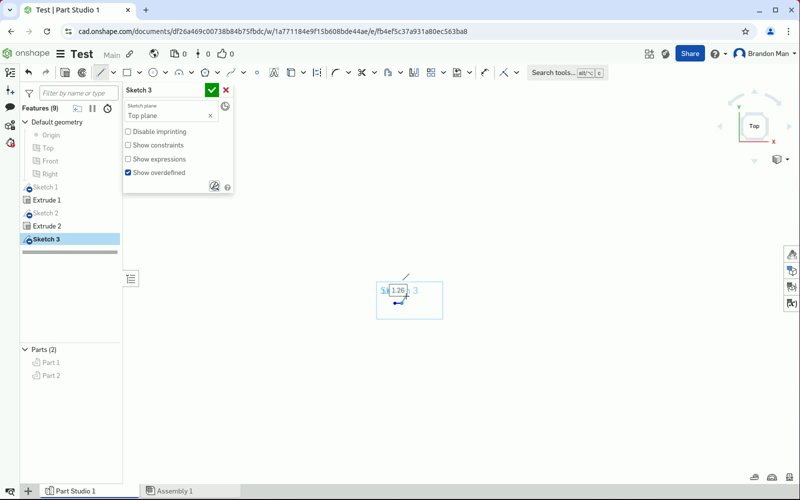
mouse_move(460, 202)
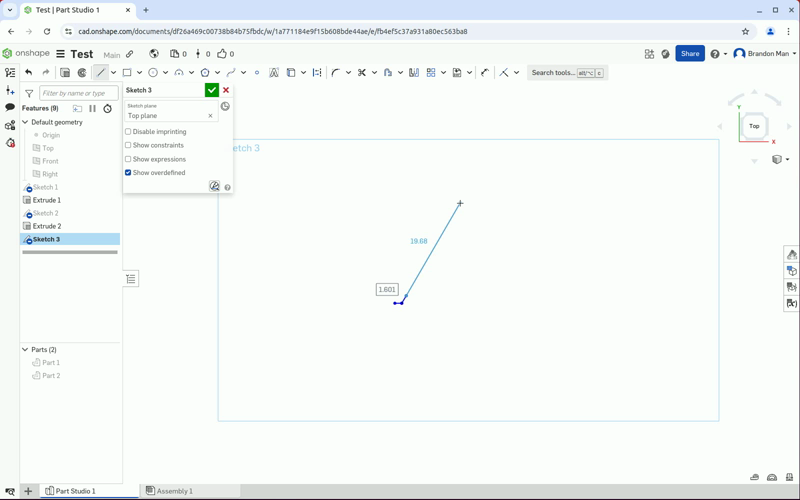
click(460, 202)
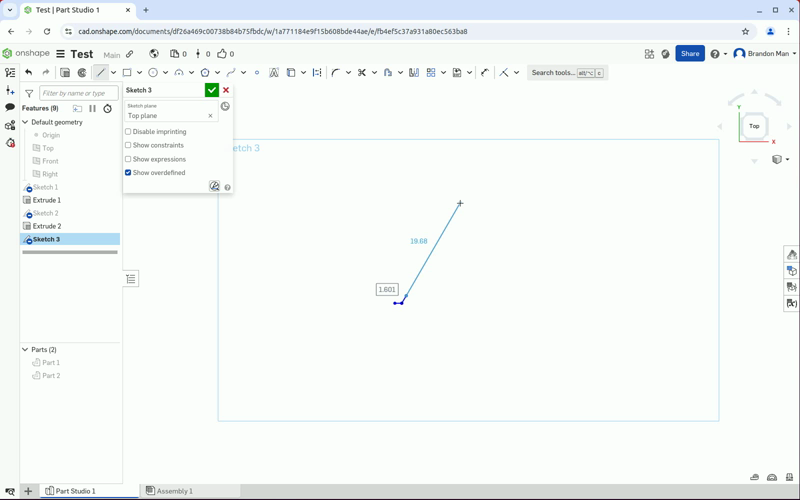
key_up(shift)
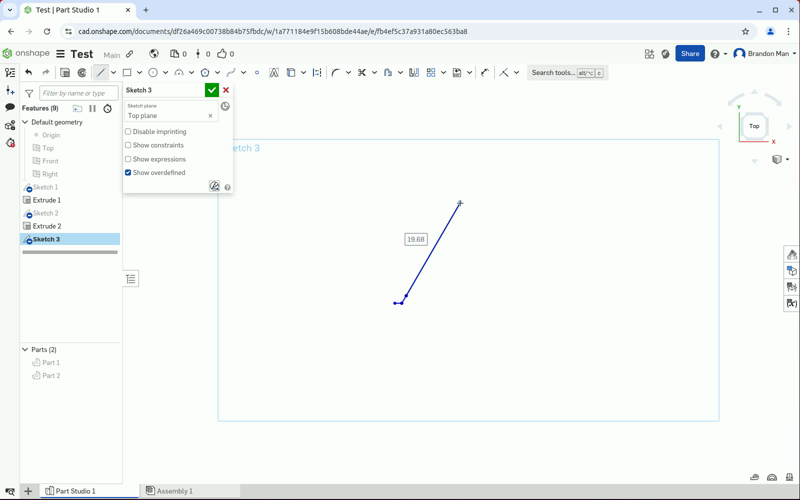
key_down(shift)
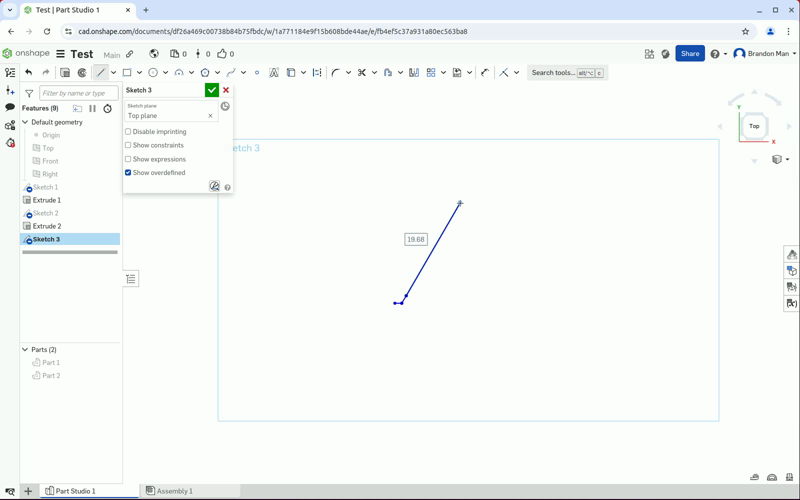
mouse_move(514, 295)
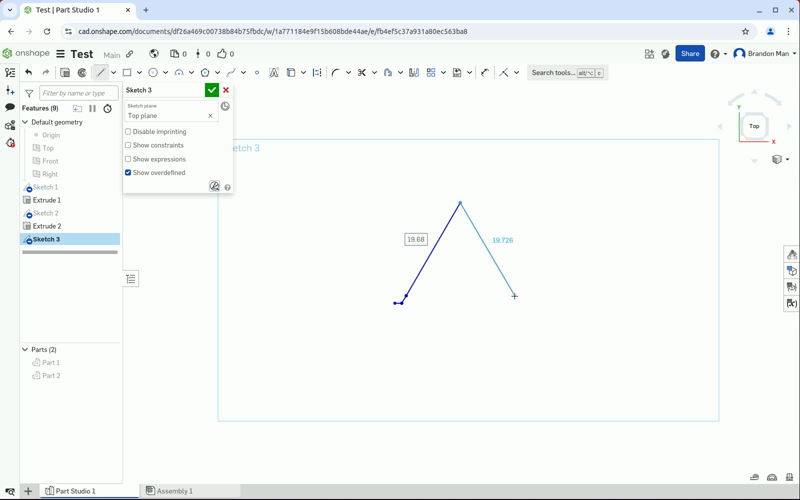
click(514, 295)
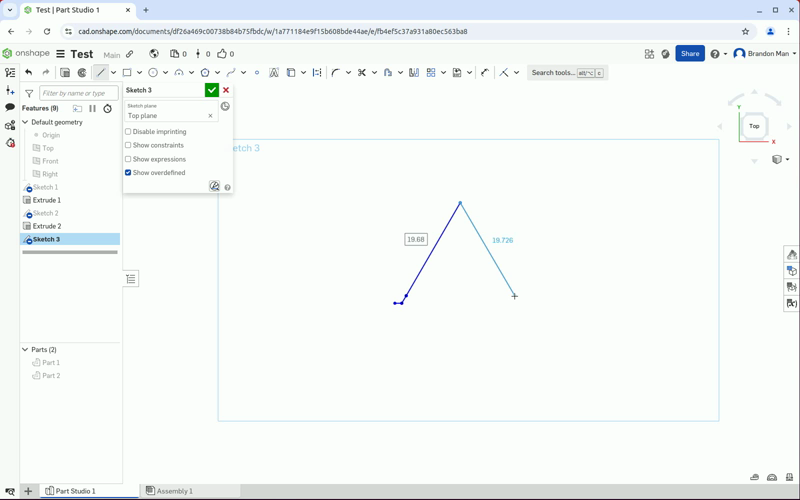
key_up(shift)
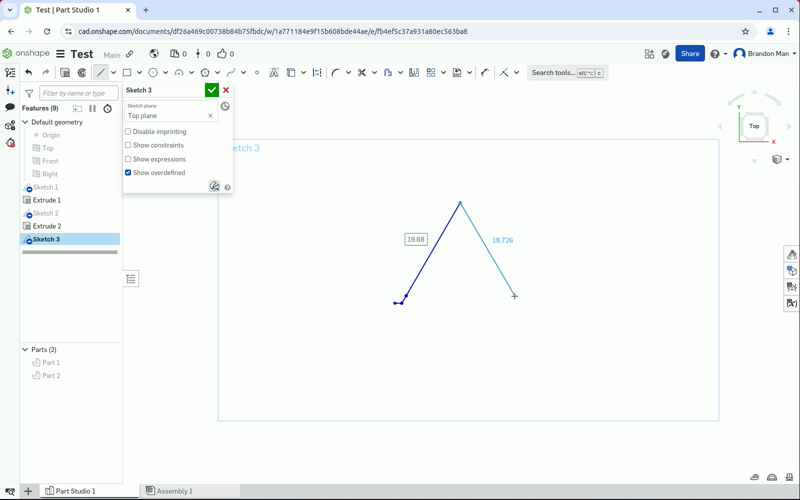
key_down(shift)
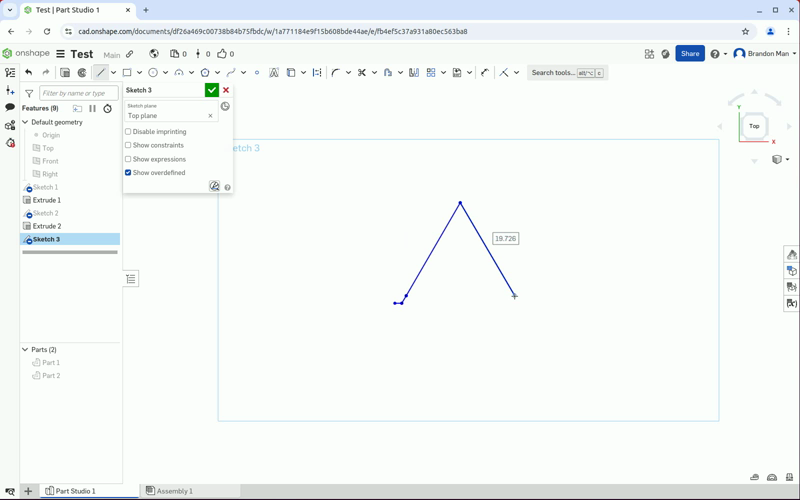
mouse_move(544, 295)
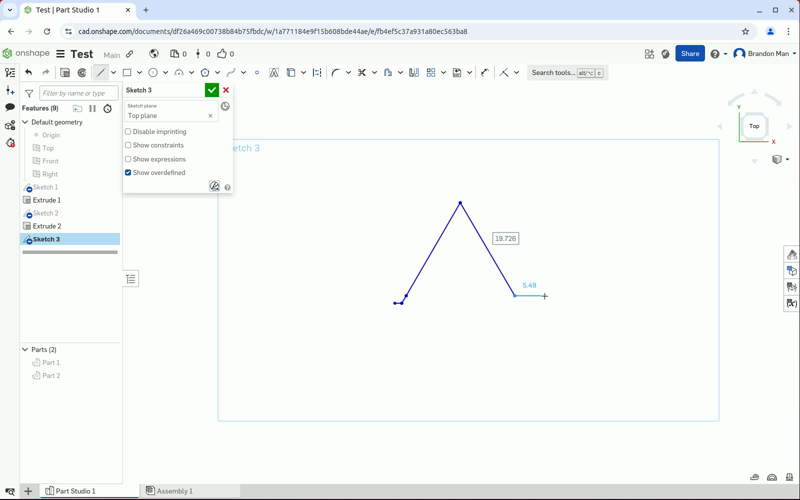
mouse_move(517, 303)
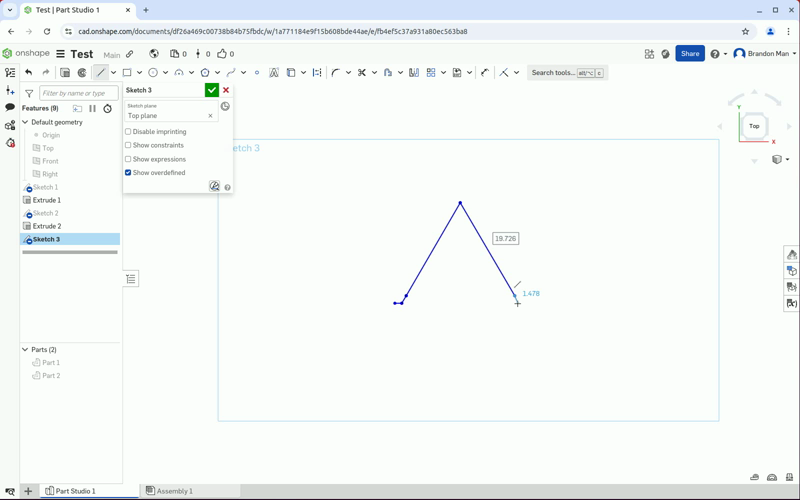
click(517, 303)
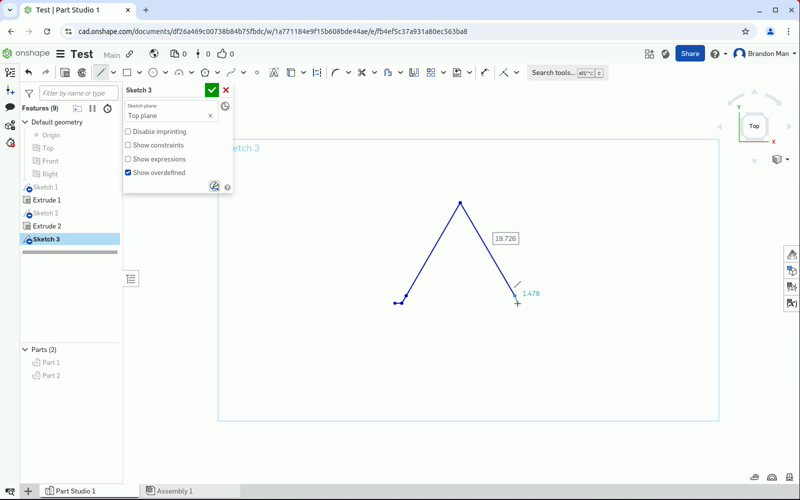
key_up(shift)
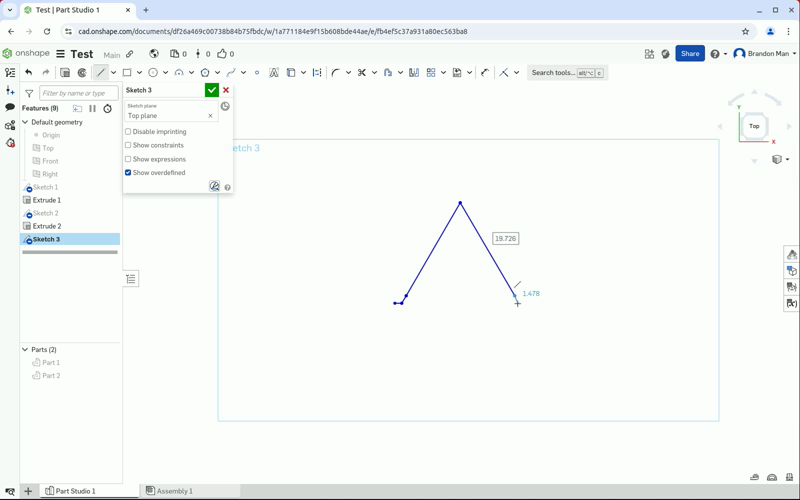
key_down(shift)
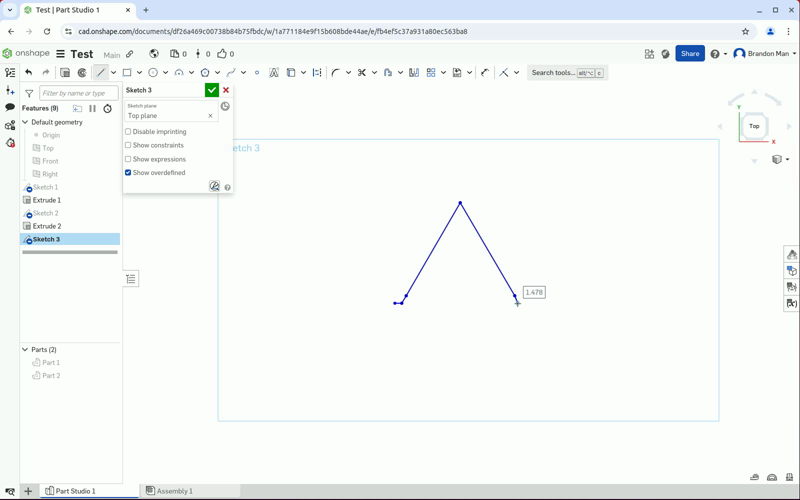
mouse_move(547, 303)
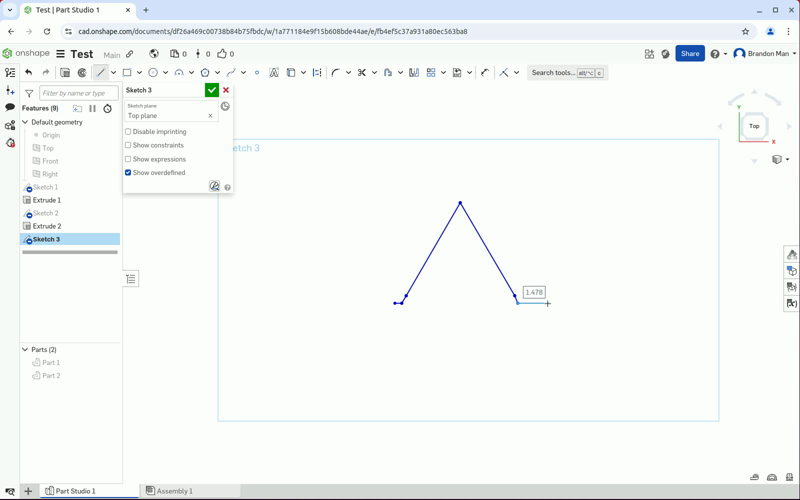
mouse_move(525, 303)
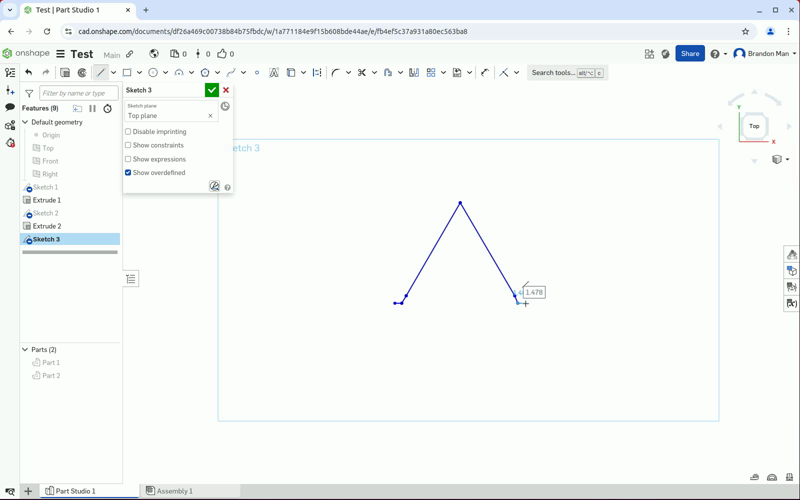
click(525, 303)
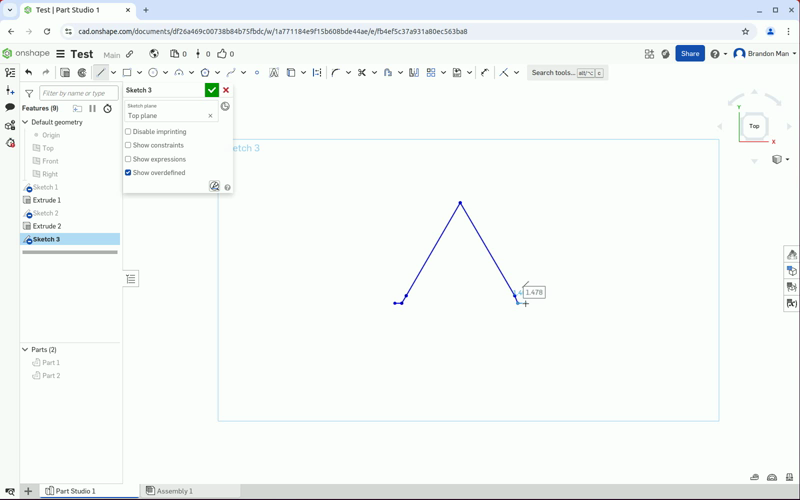
key_up(shift)
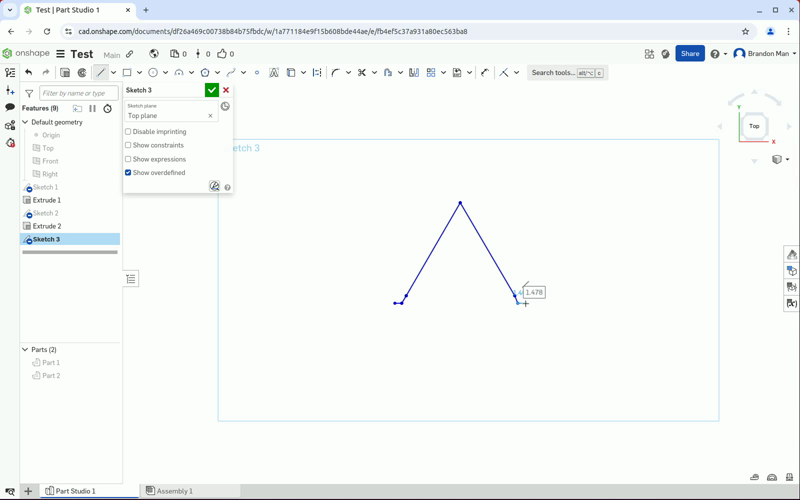
key_down(shift)
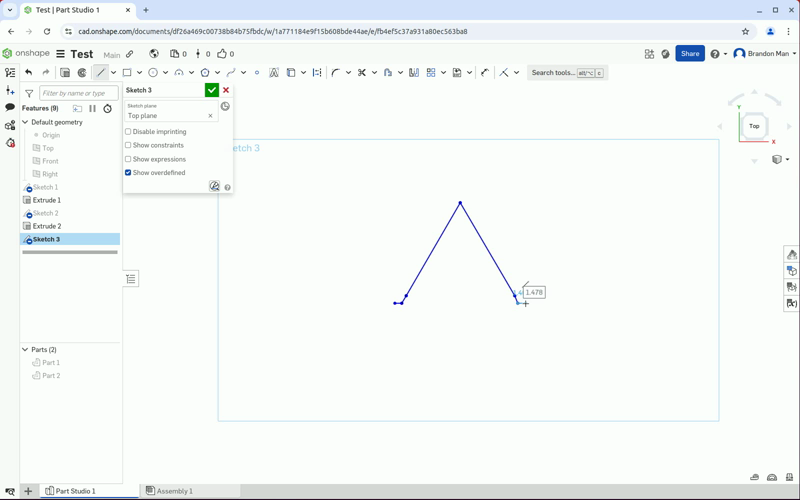
mouse_move(460, 190)
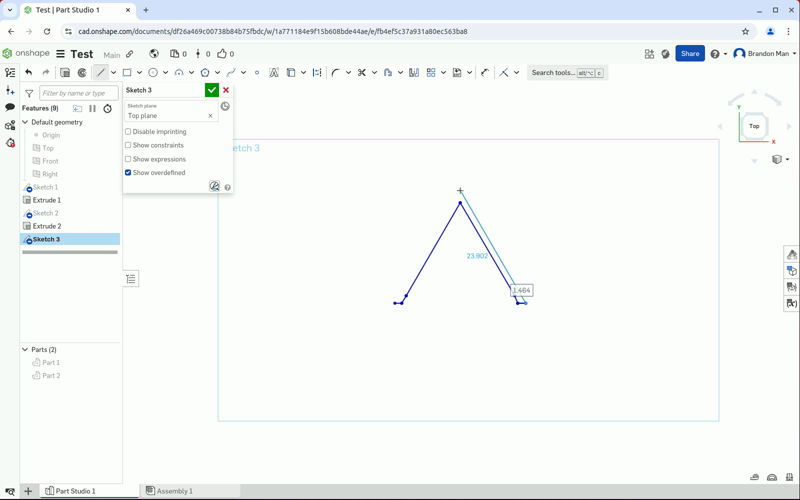
click(460, 190)
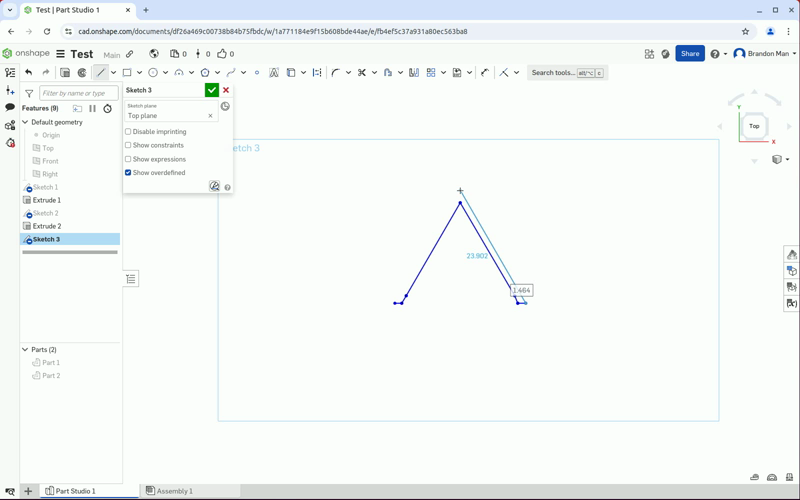
key_up(shift)
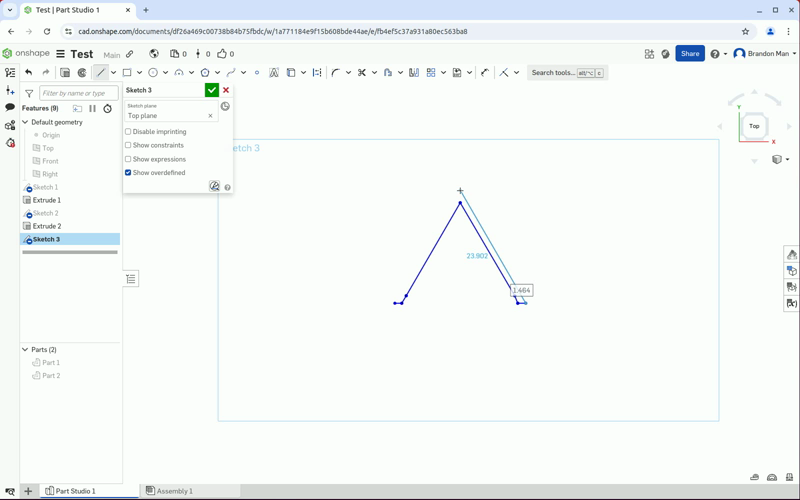
key_down(shift)
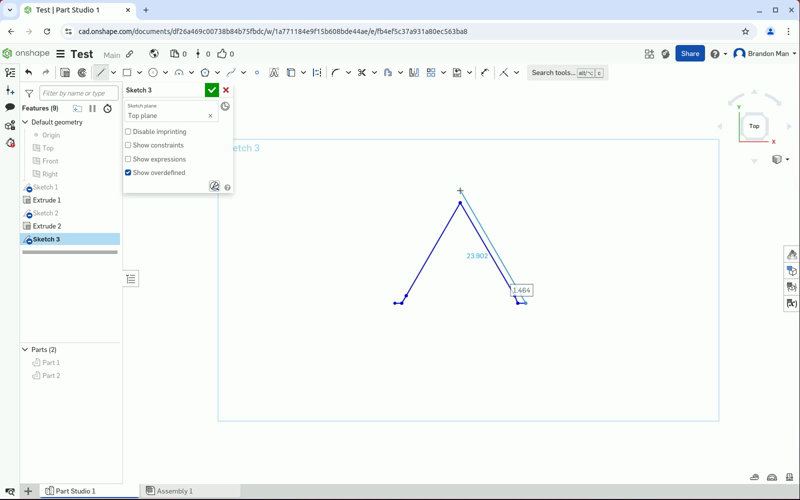
mouse_move(490, 190)
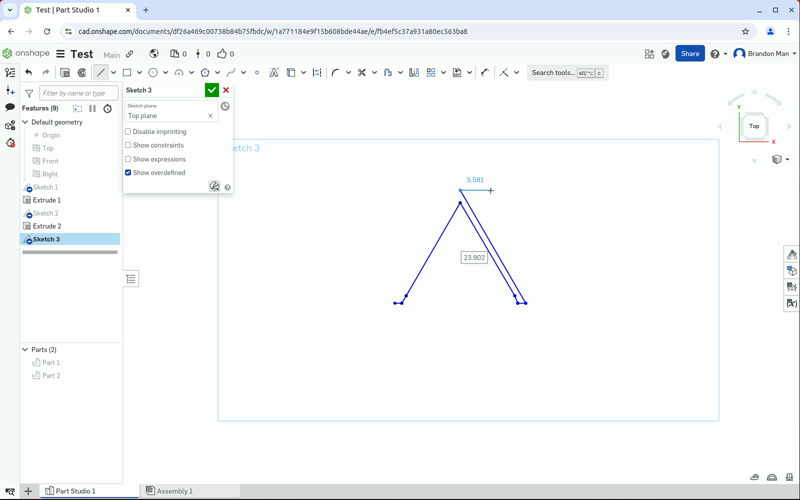
mouse_move(449, 170)
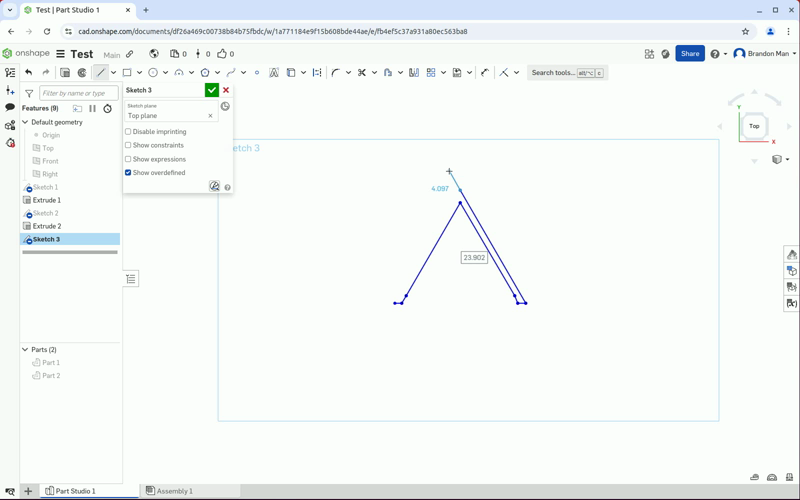
click(449, 170)
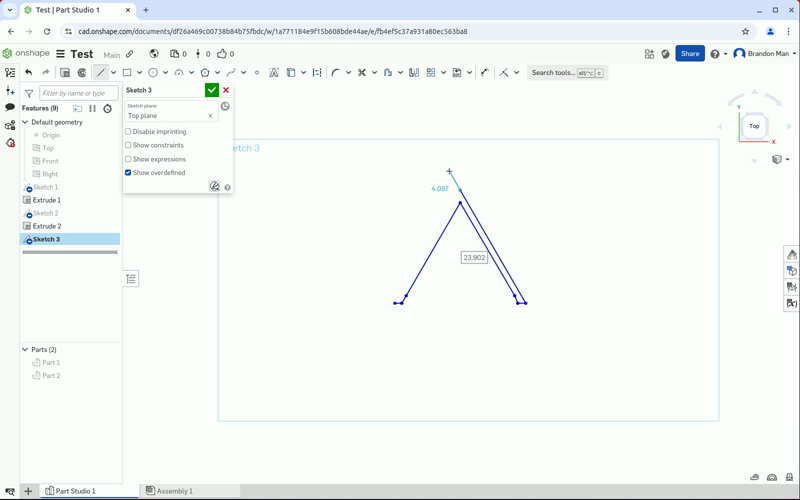
key_up(shift)
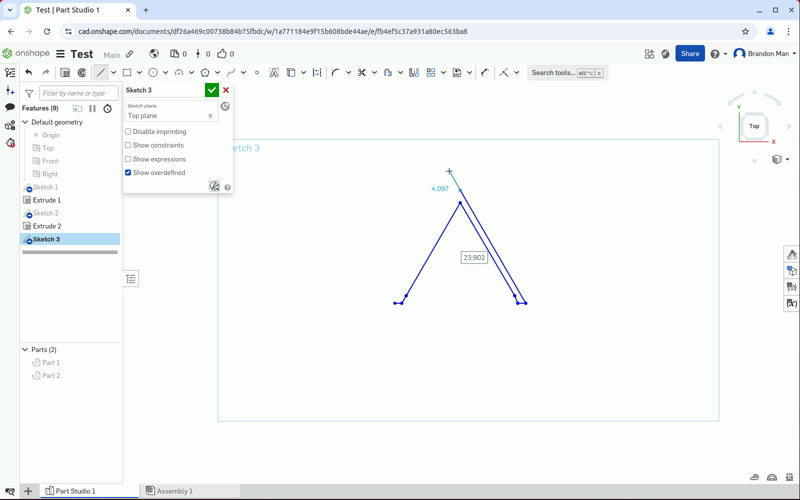
key_down(shift)
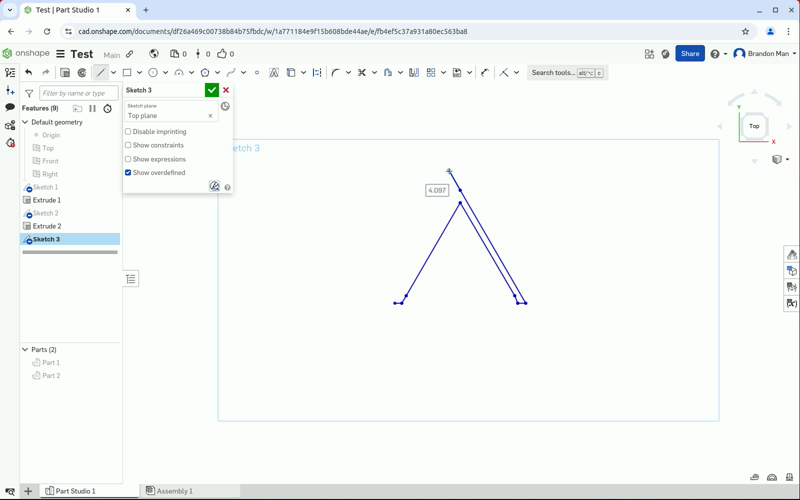
mouse_move(479, 170)
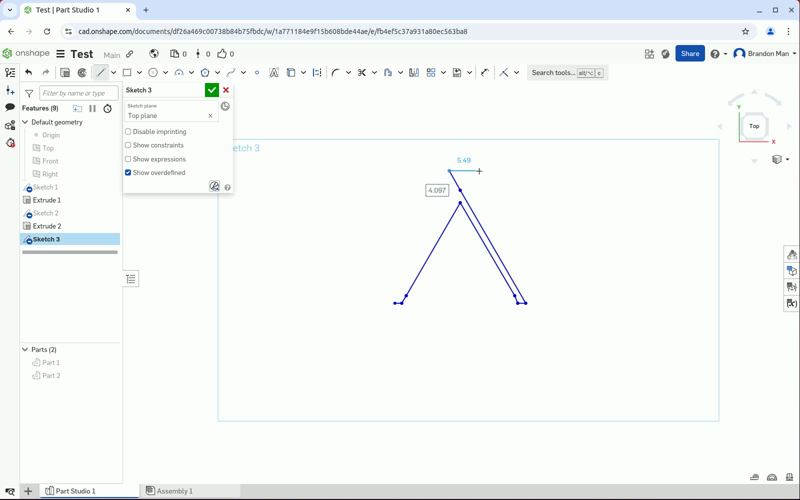
mouse_move(449, 183)
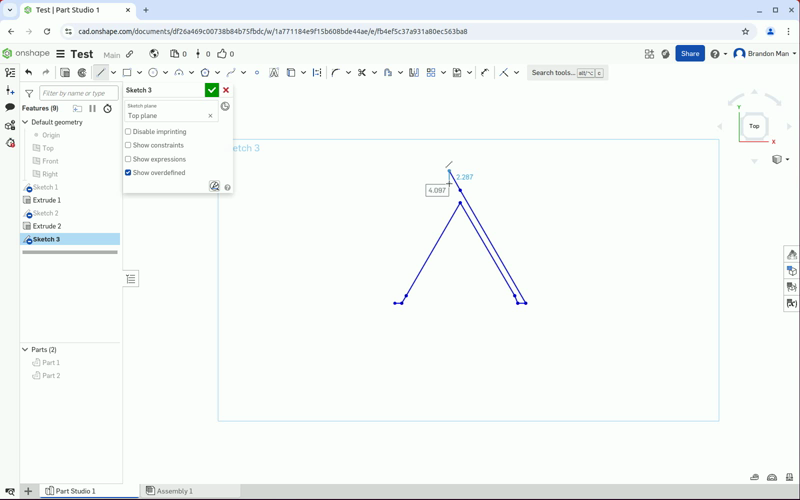
click(449, 183)
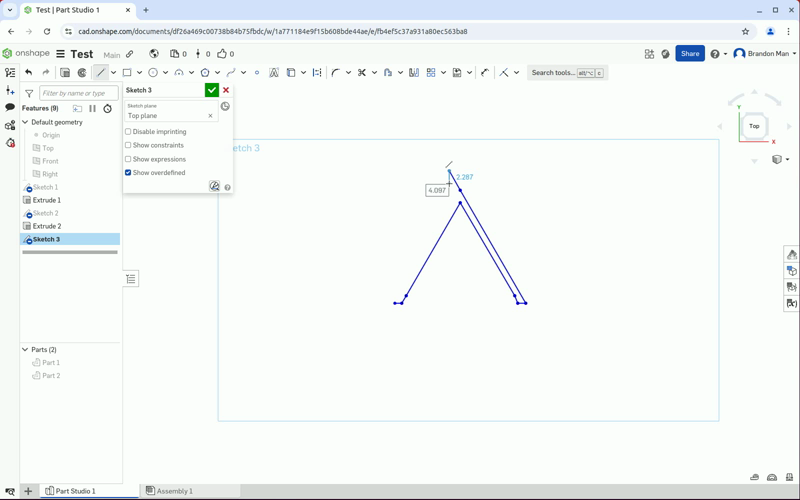
key_up(shift)
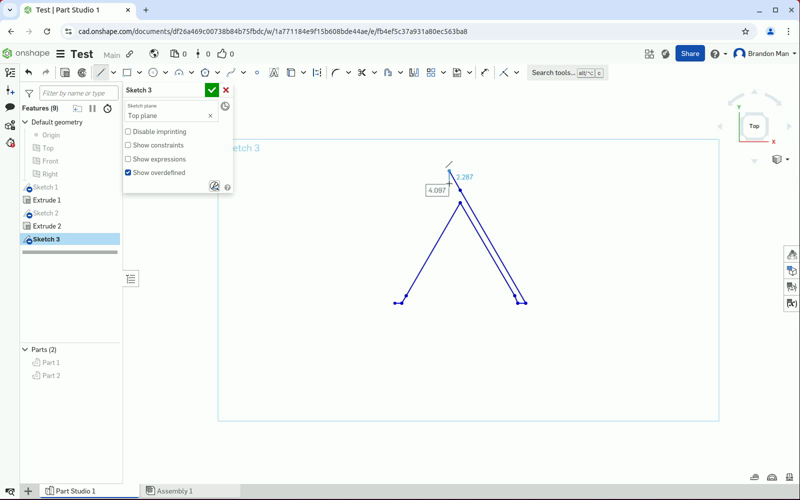
key_down(shift)
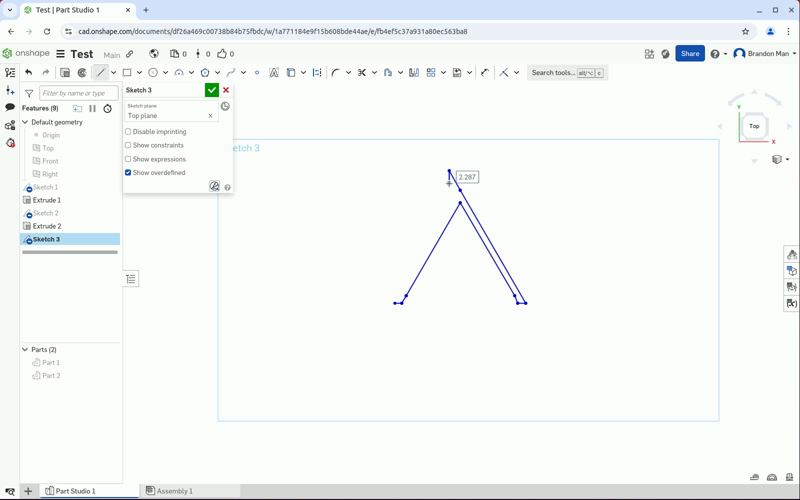
mouse_move(479, 183)
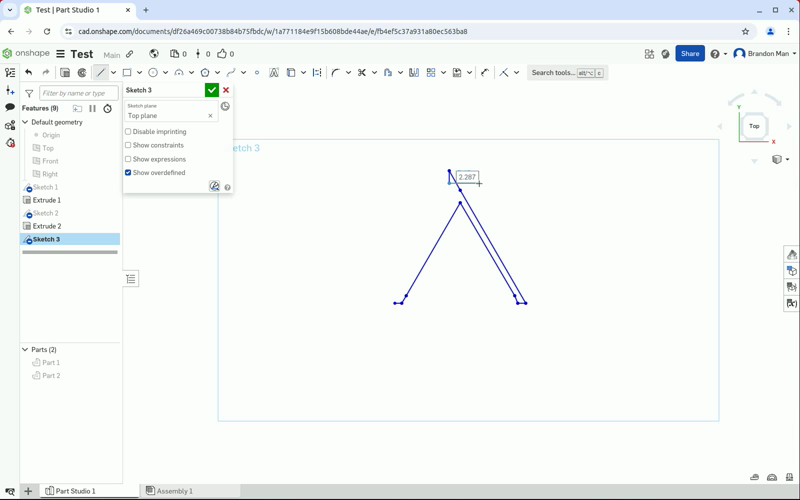
mouse_move(456, 195)
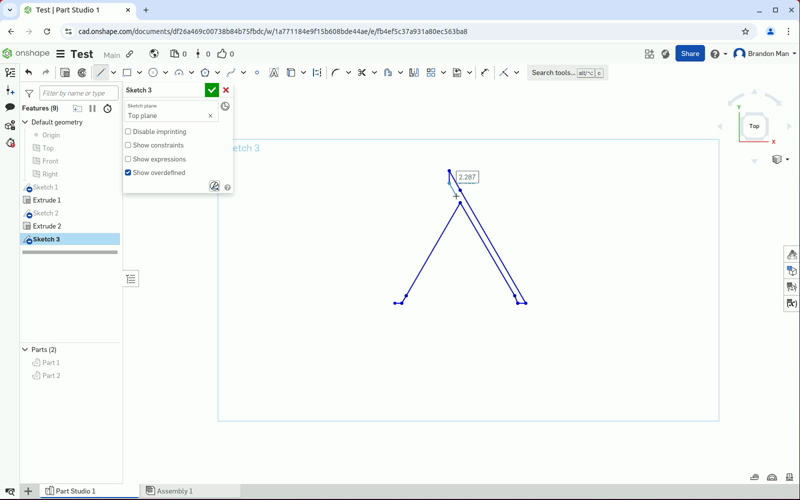
click(456, 195)
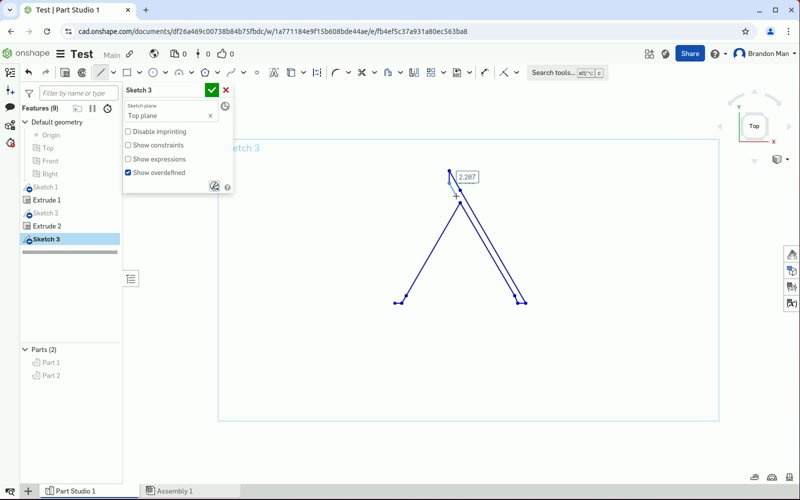
key_up(shift)
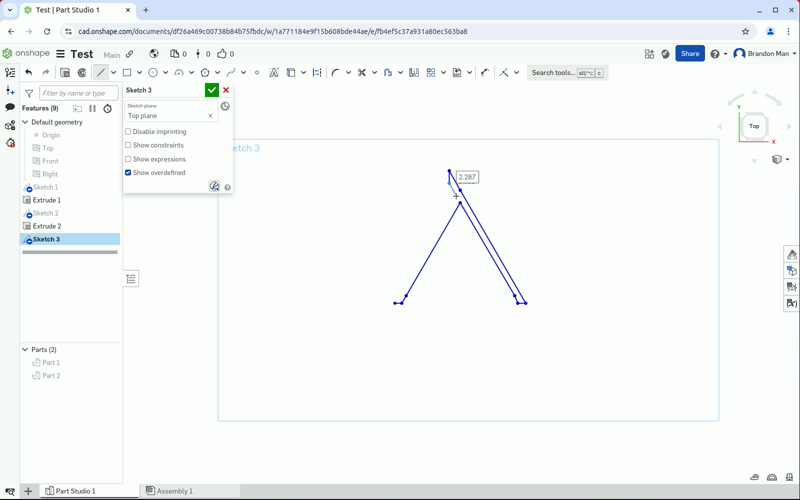
key_down(shift)
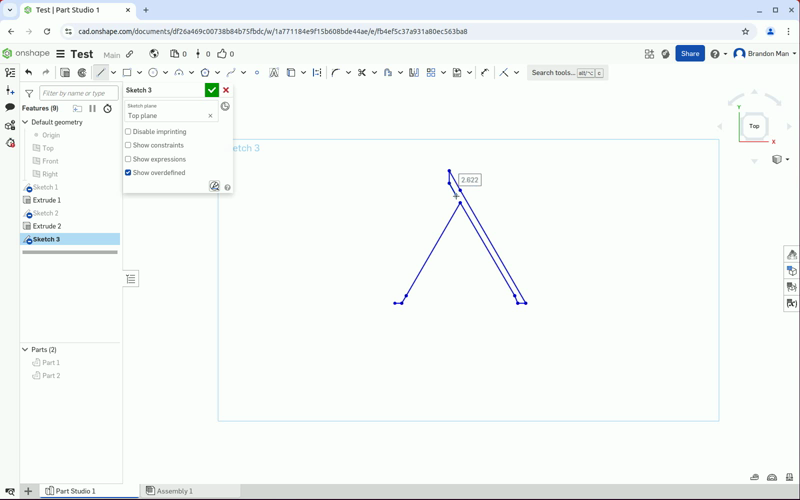
mouse_move(395, 303)
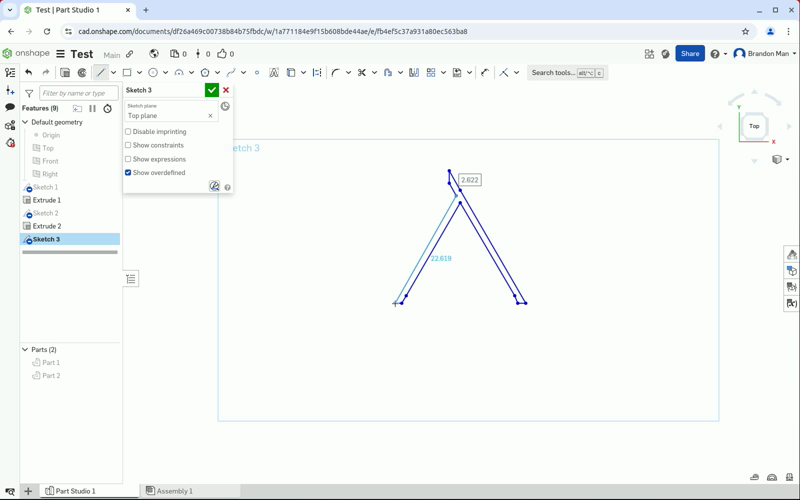
key_up(shift)
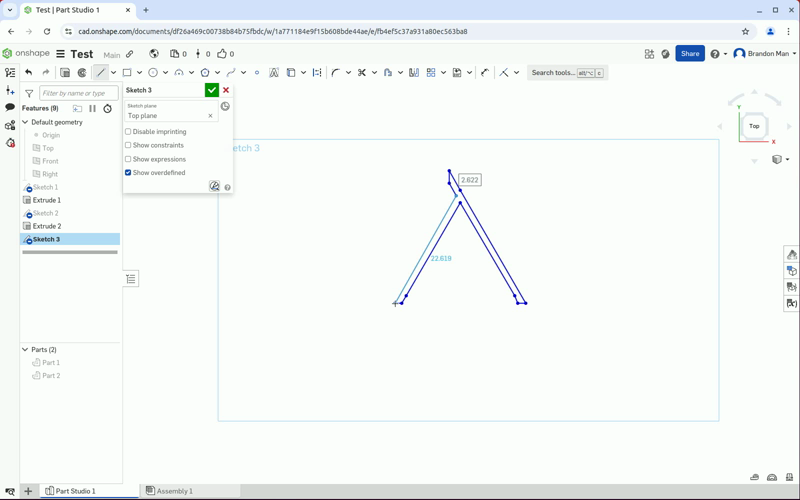
click(395, 303)
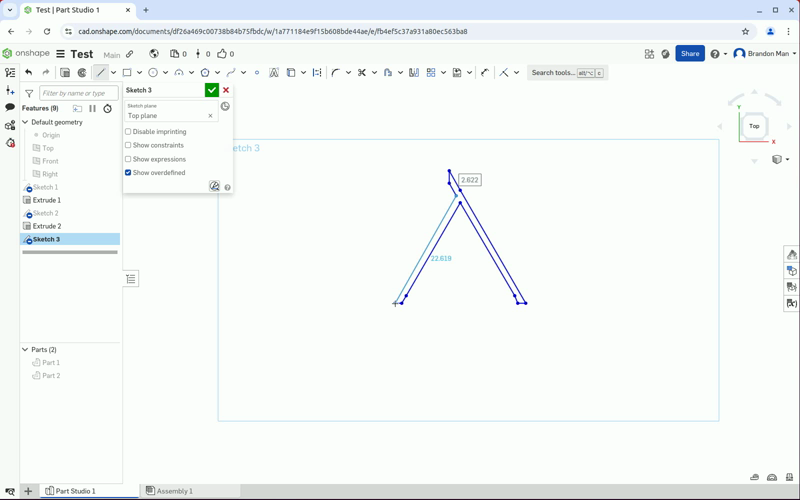
key(esc)
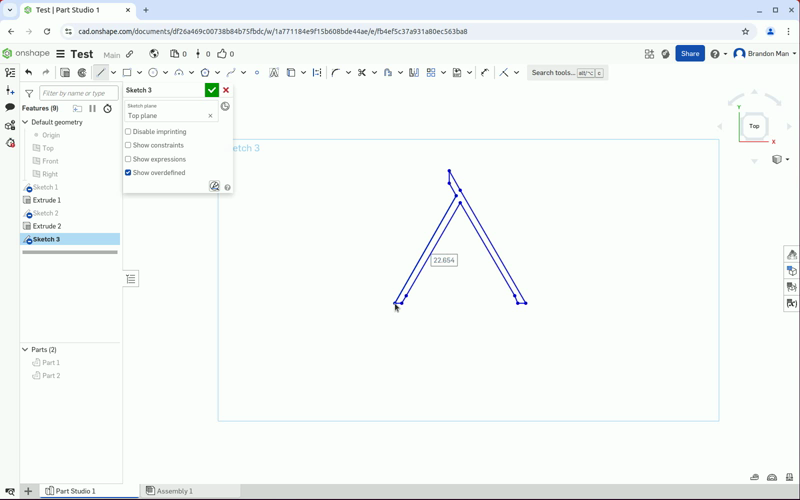
mouse_move(519, 300)
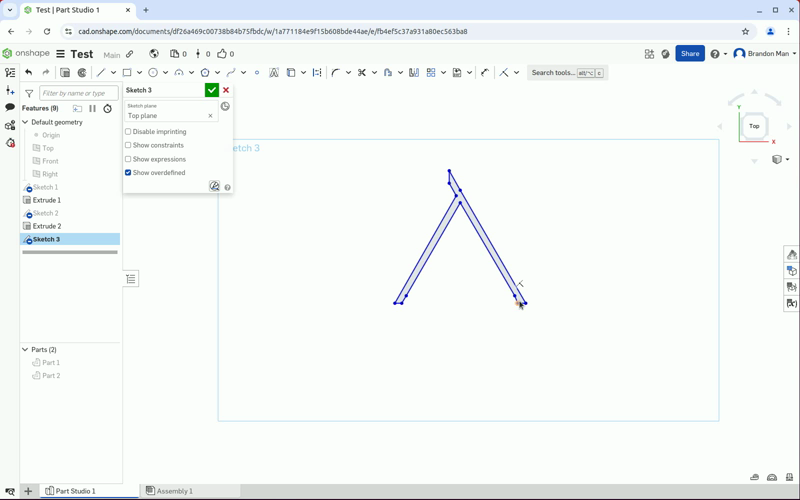
scroll(6)
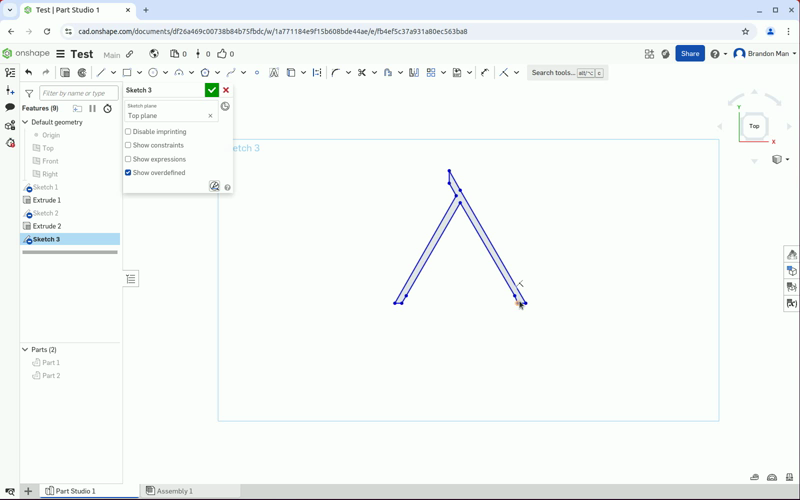
scroll(6)
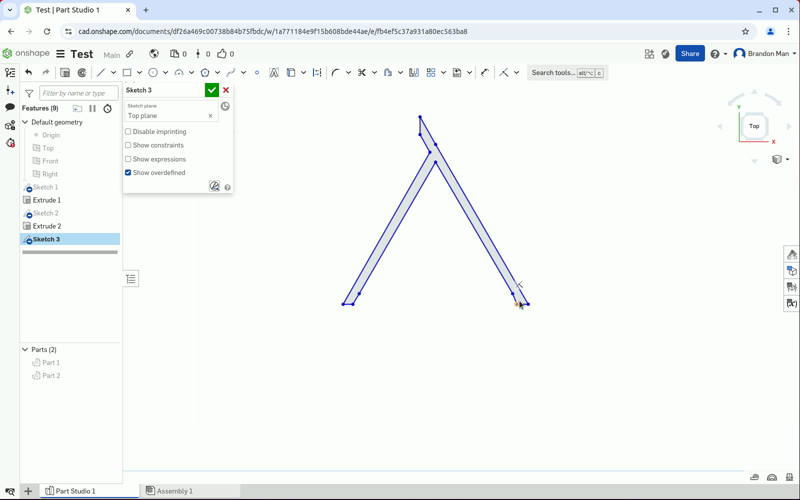
scroll(6)
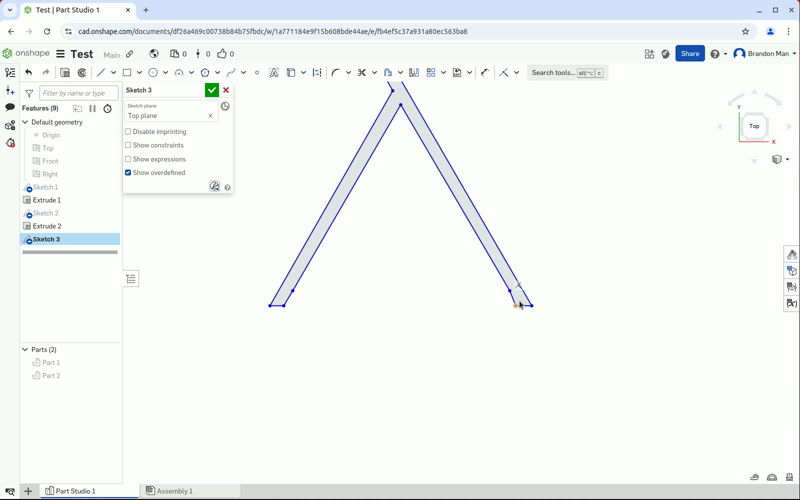
scroll(6)
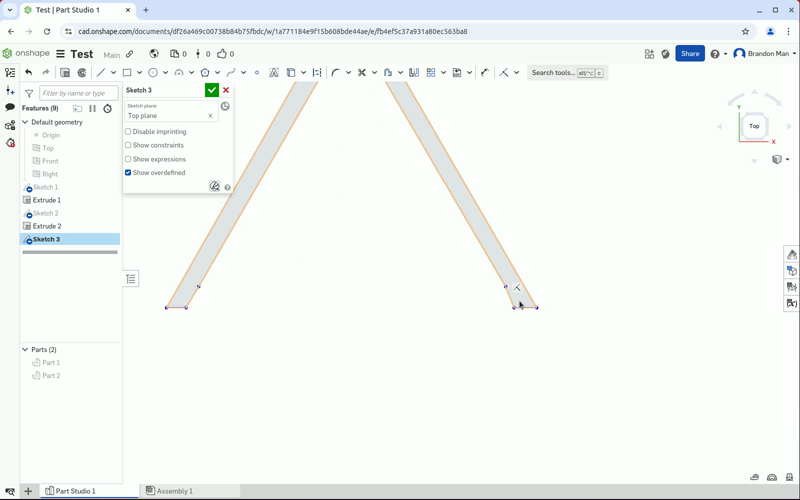
scroll(6)
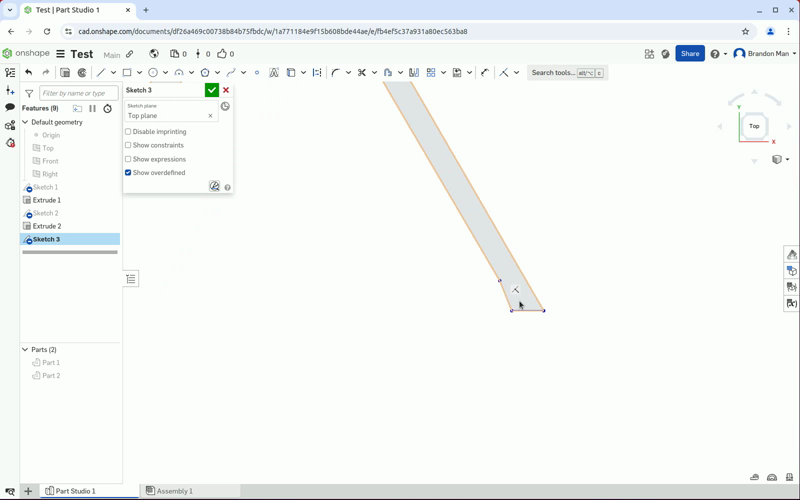
scroll(6)
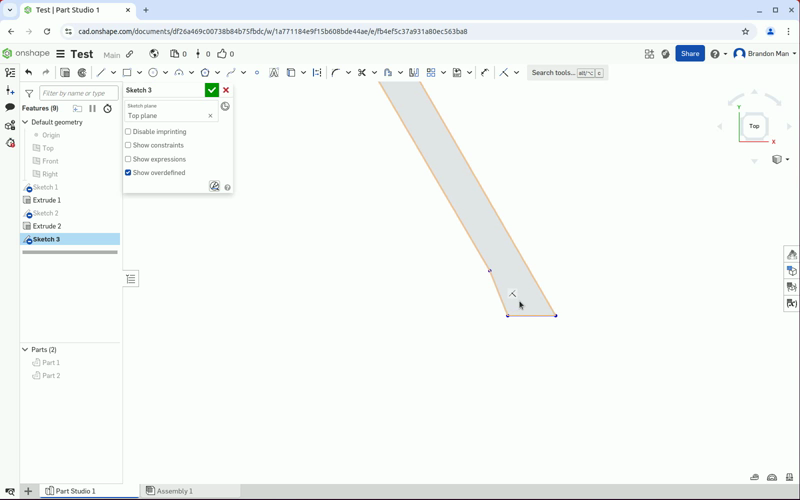
scroll(6)
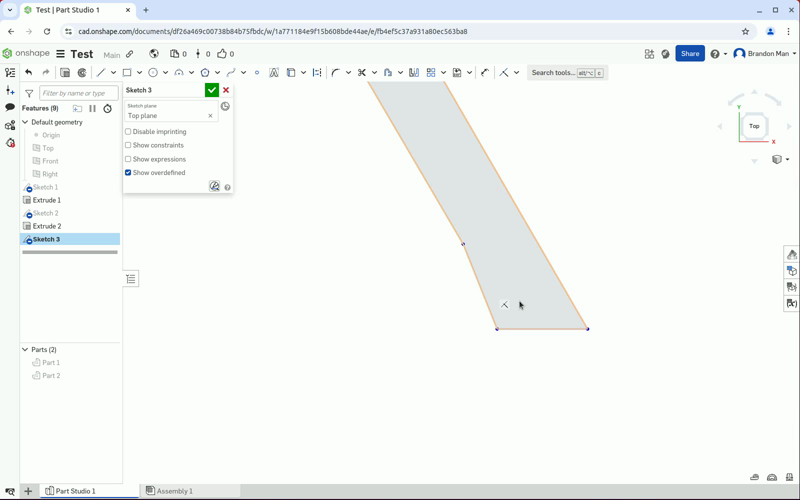
click(519, 300)
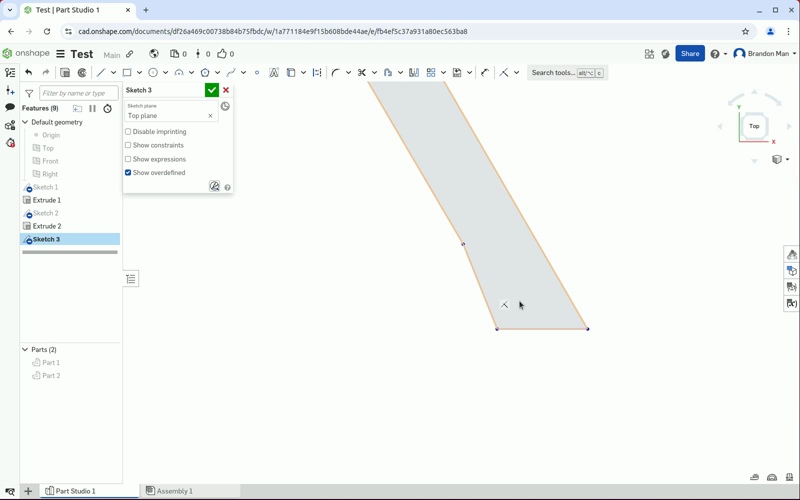
scroll(-6)
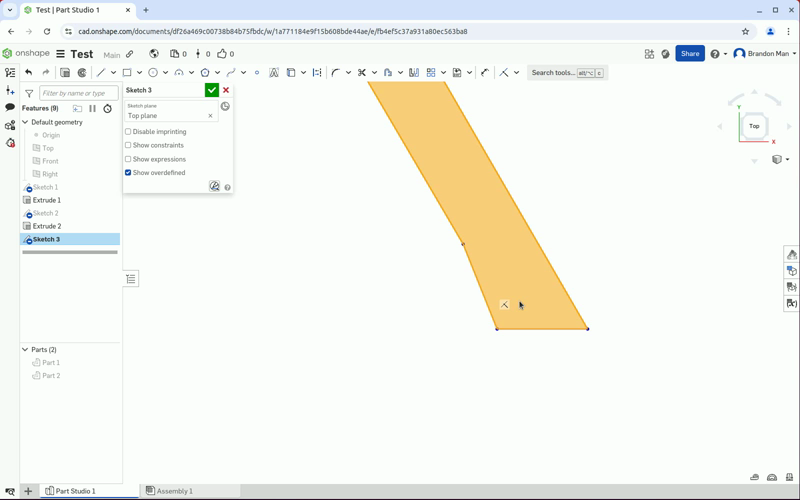
scroll(-6)
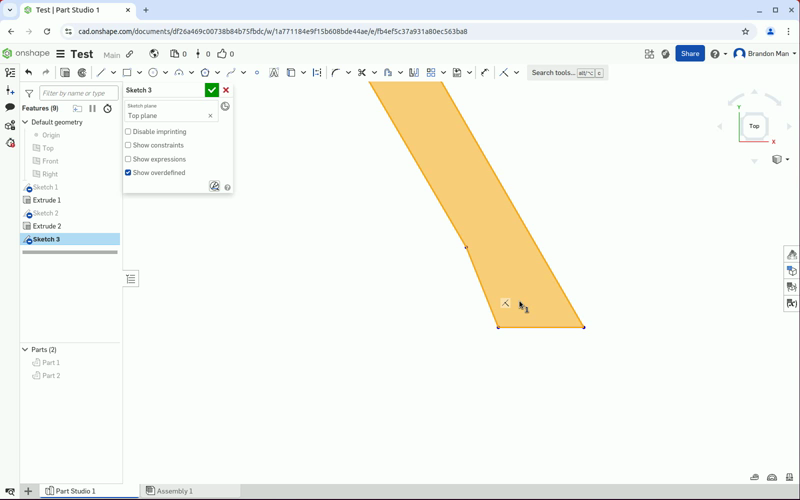
scroll(-6)
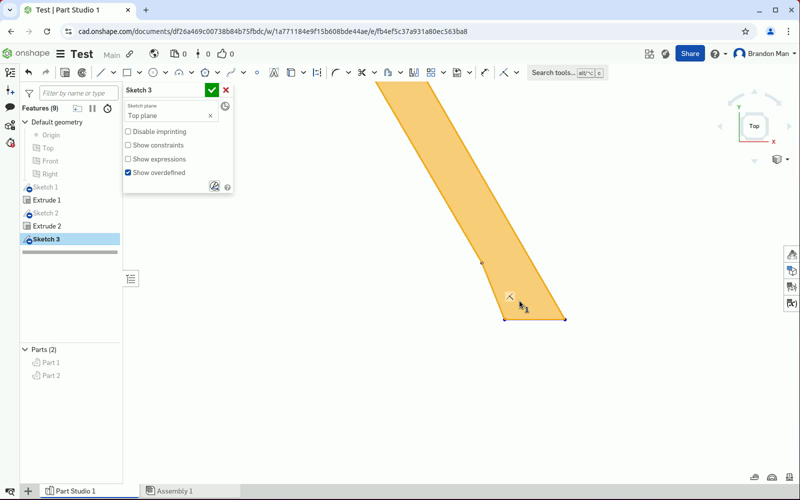
scroll(-6)
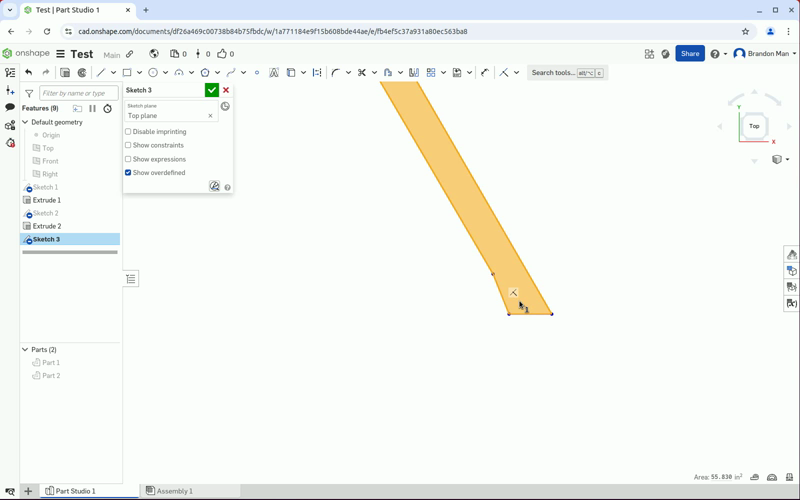
scroll(-6)
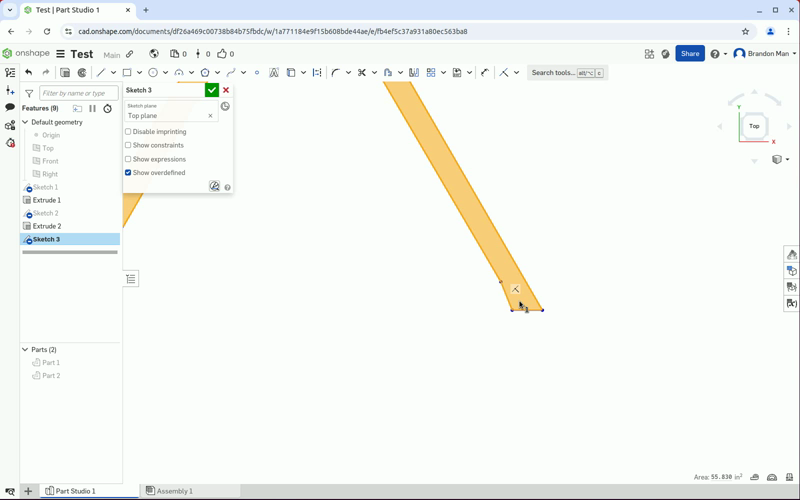
scroll(-6)
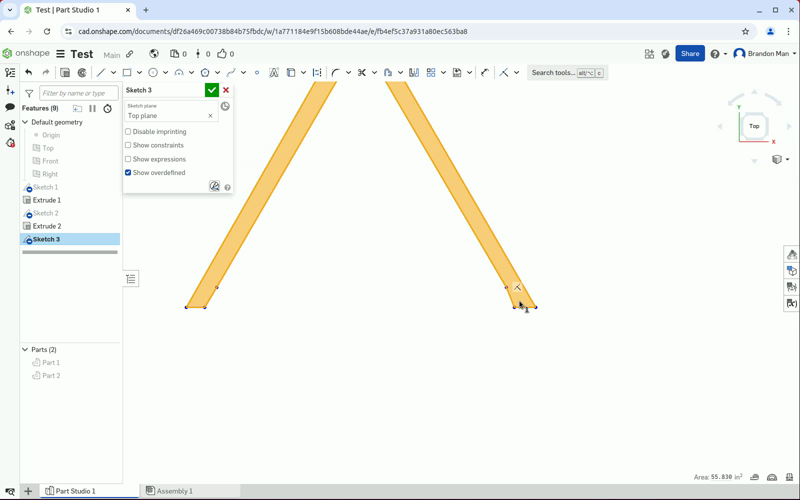
scroll(-6)
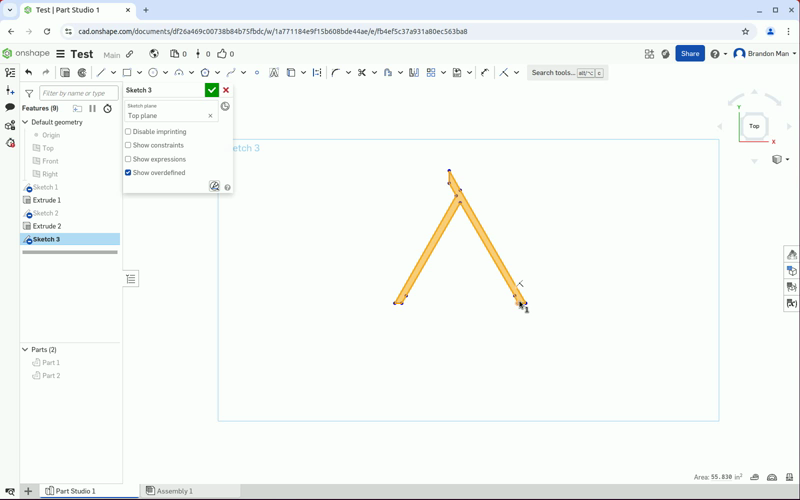
mouse_move(73, 352)
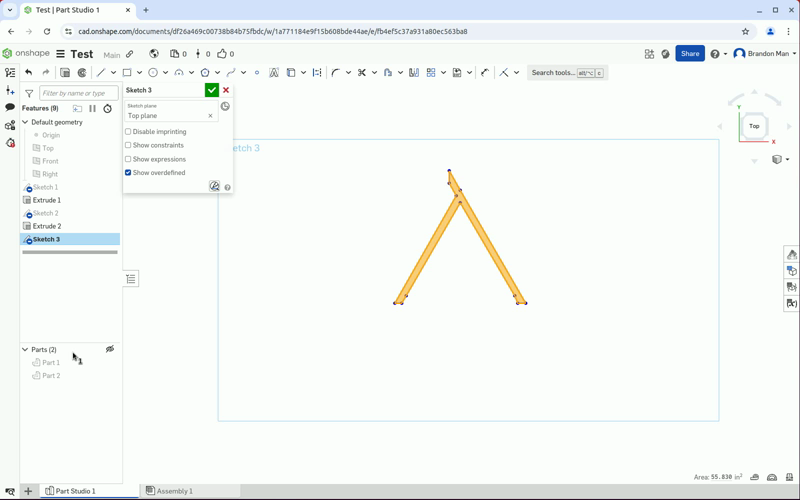
key(shift+y)
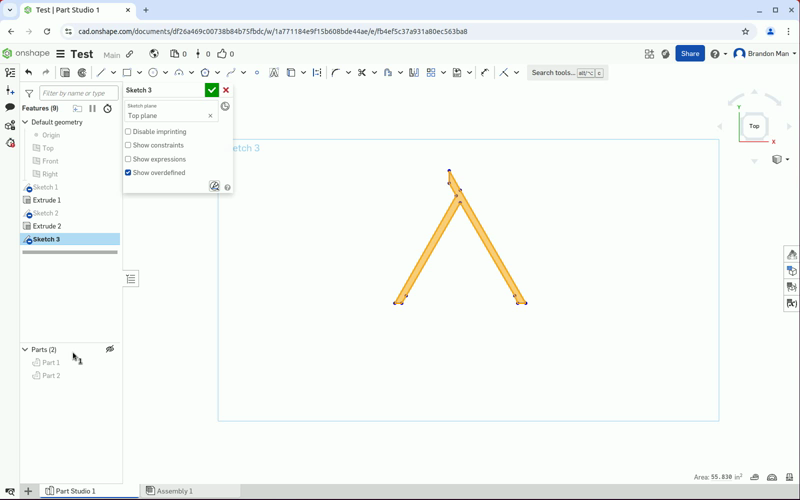
key(shift+e)
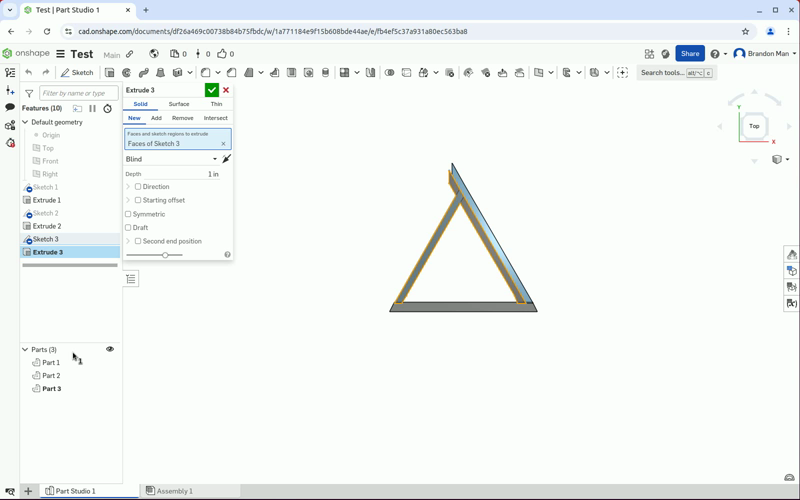
mouse_move(143, 106)
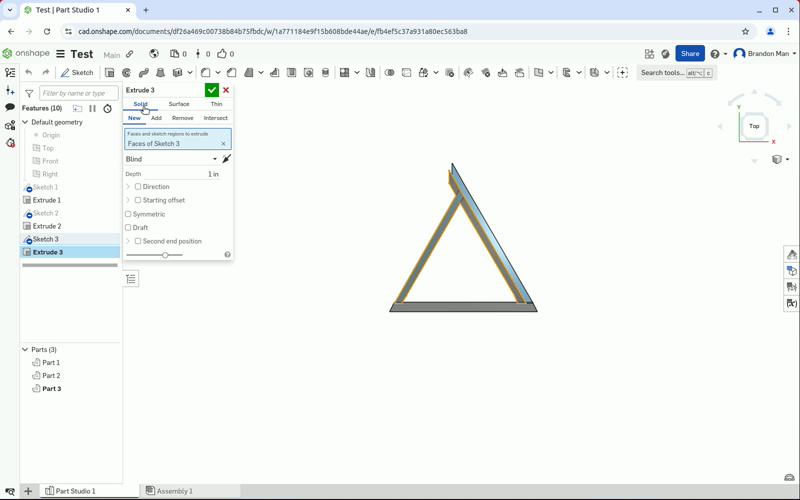
click(143, 106)
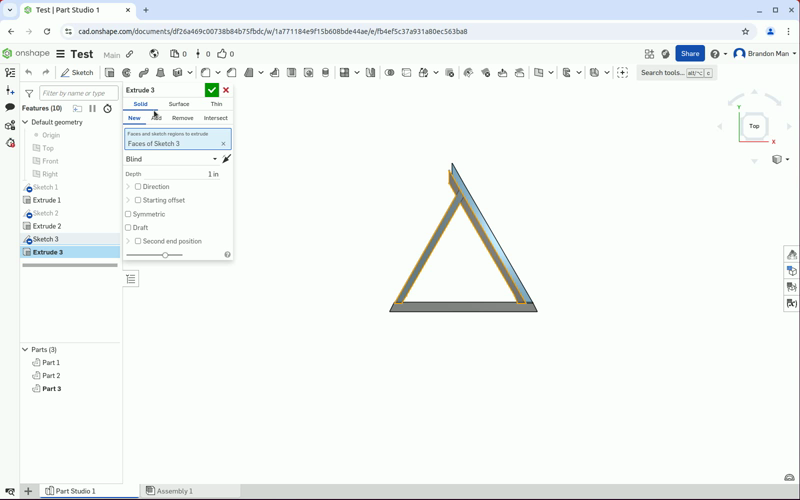
mouse_move(186, 120)
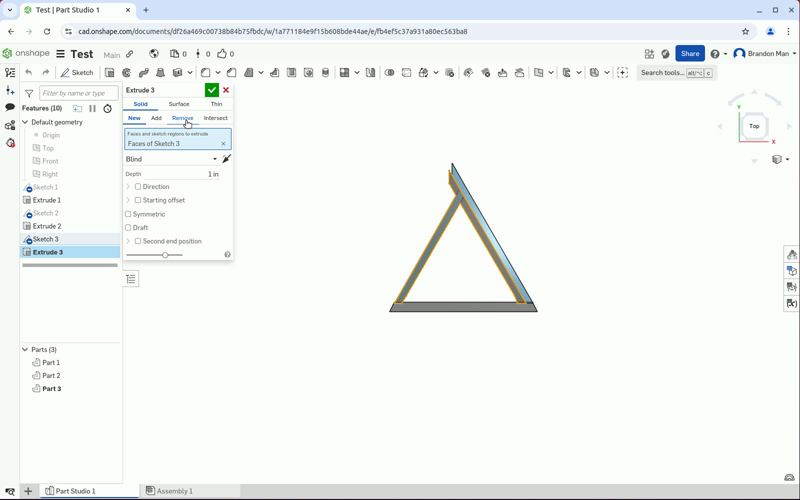
click(186, 120)
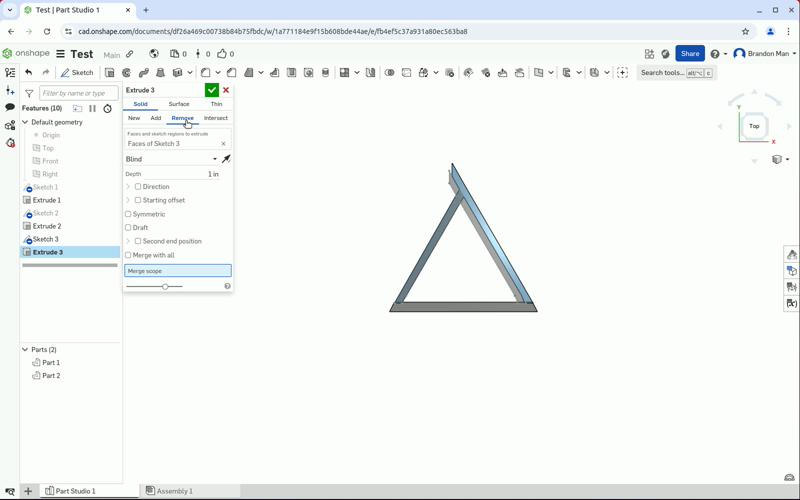
key(tab, 4)
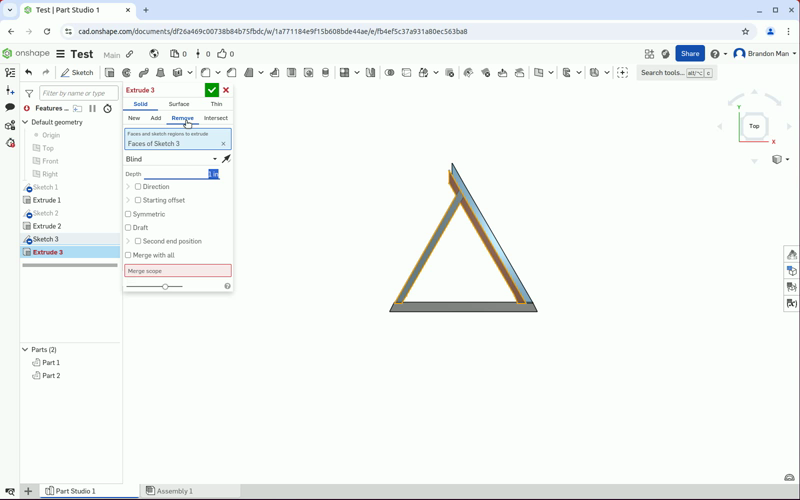
text(-14.443)
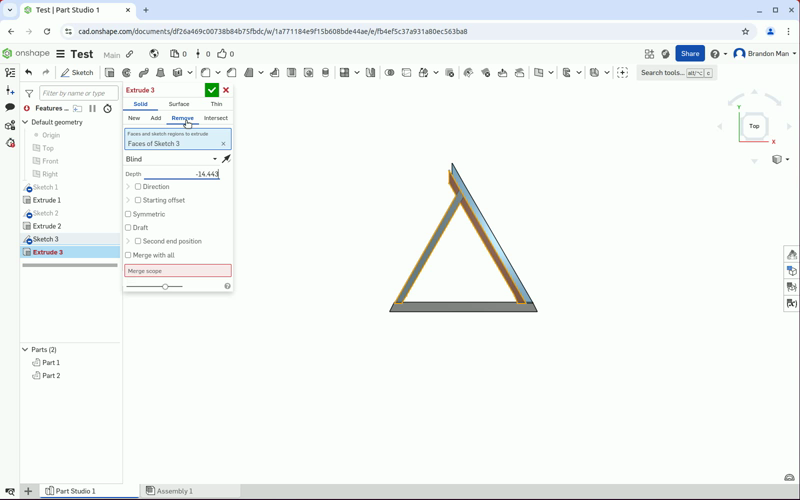
key(tab, 6)
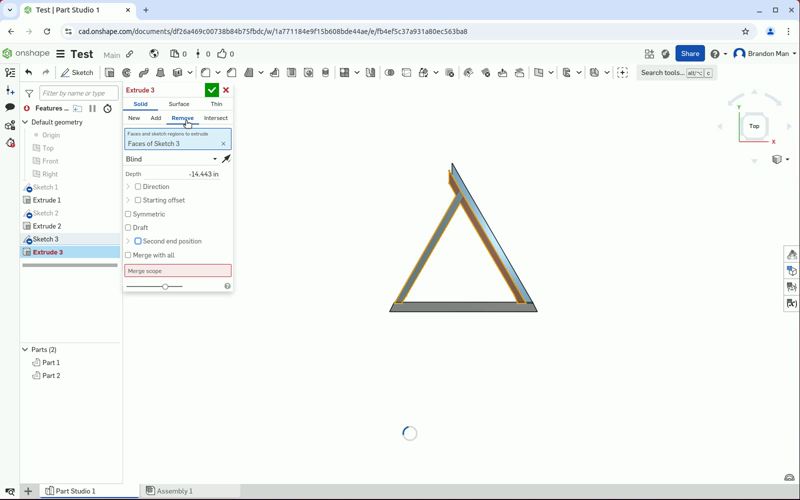
key(space)
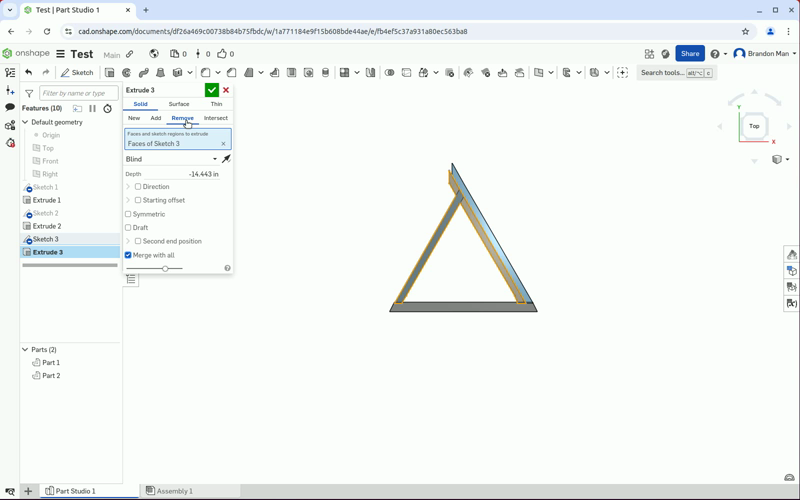
key(enter)
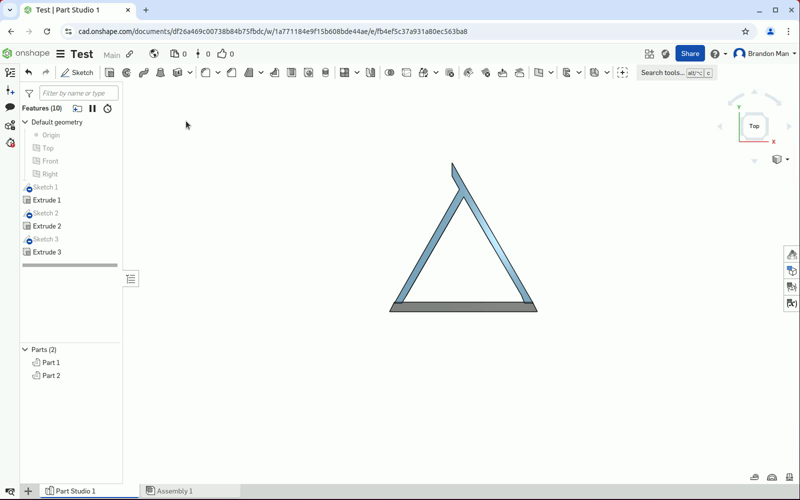
key(shift+h)
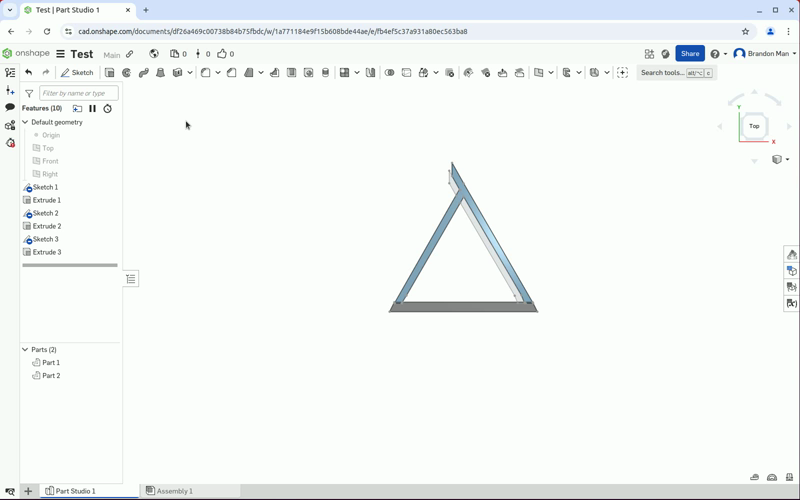
key(shift+h)
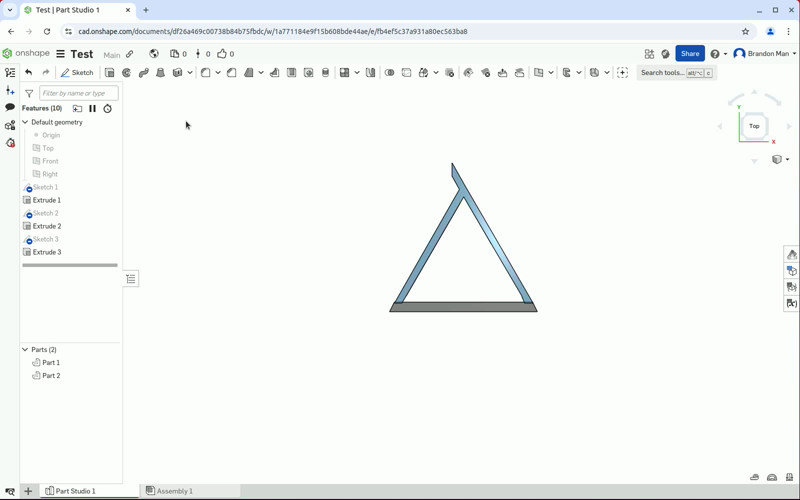
mouse_move(73, 189)
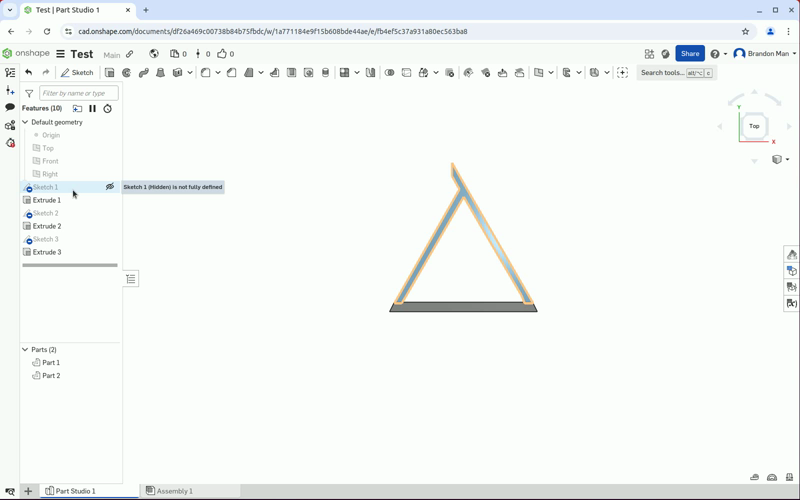
click(73, 189)
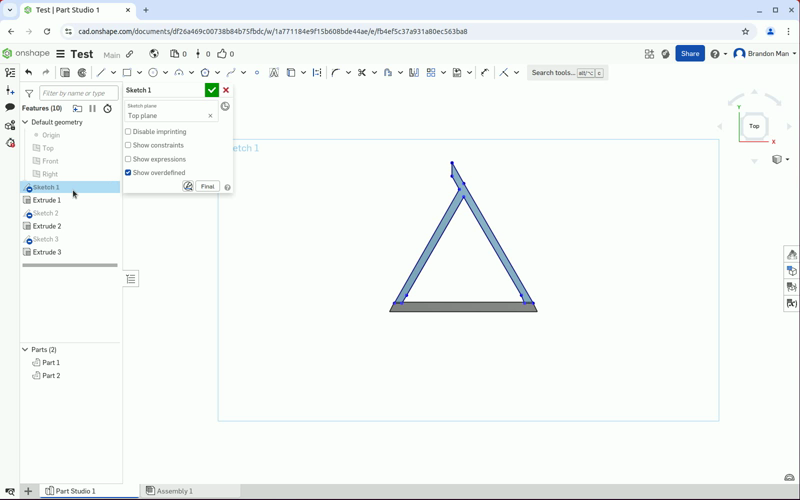
mouse_move(229, 92)
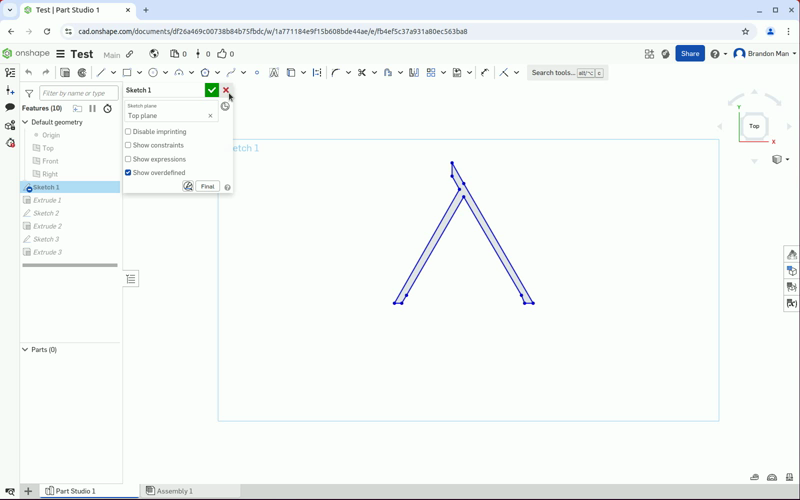
click(229, 92)
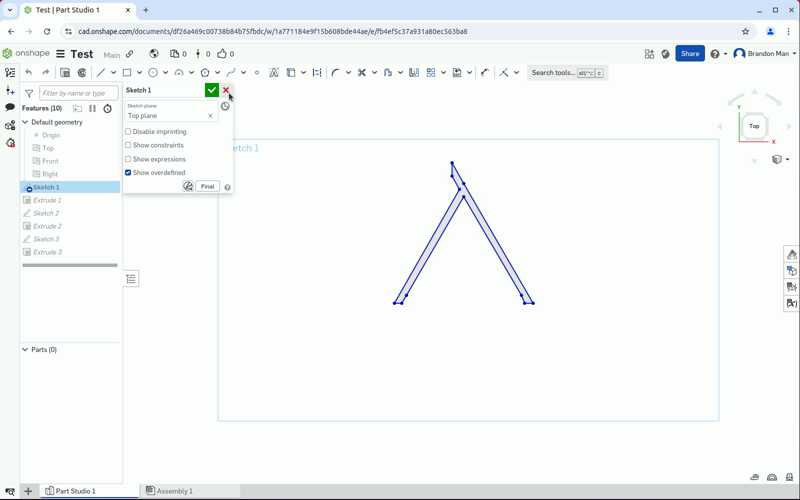
key(shift+s)
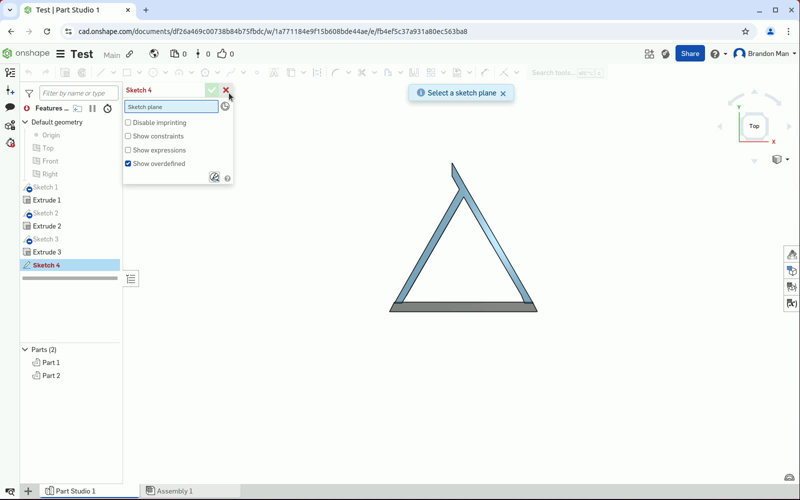
mouse_move(73, 150)
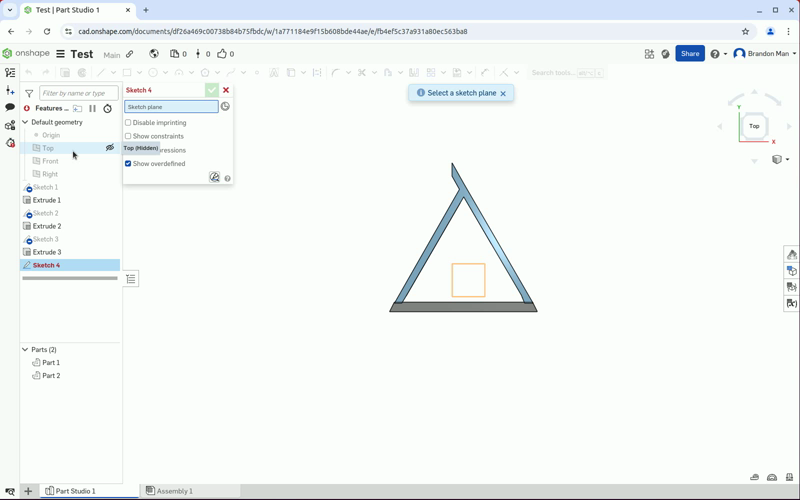
click(73, 150)
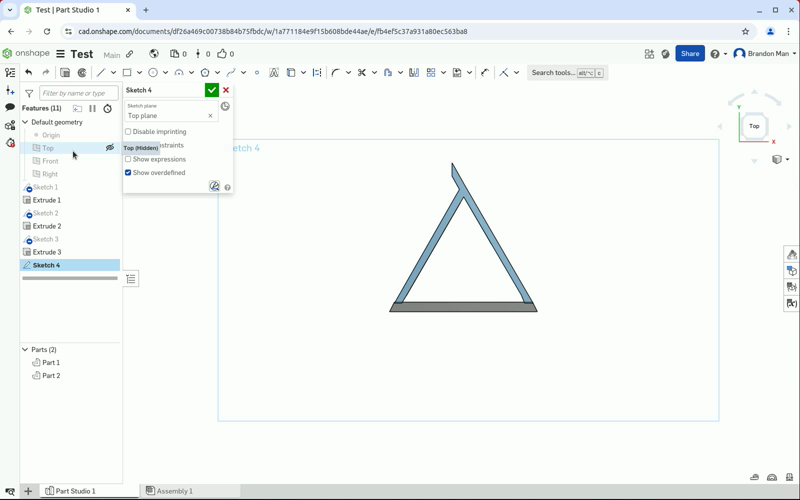
mouse_move(73, 352)
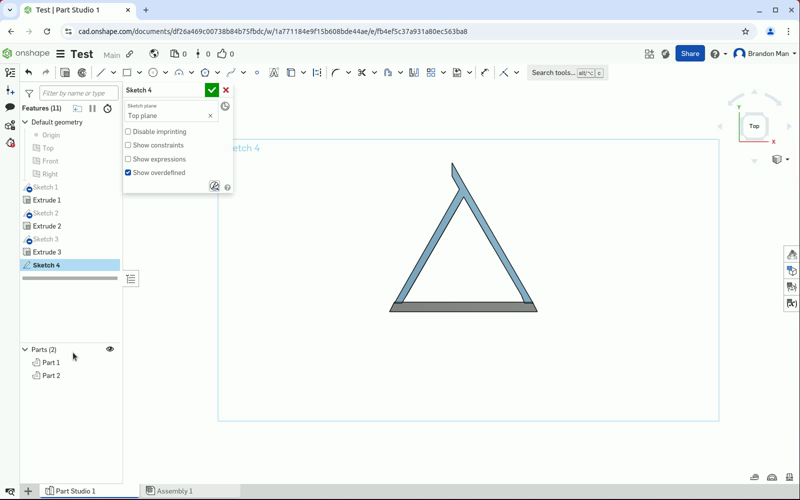
key(y)
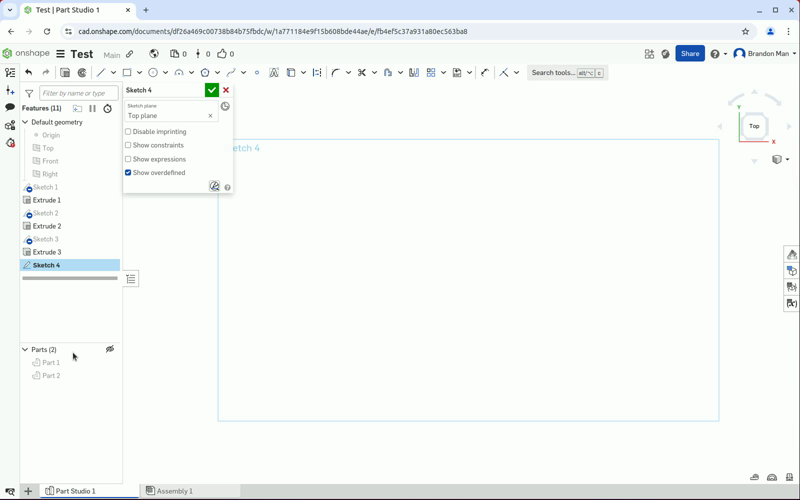
key(l)
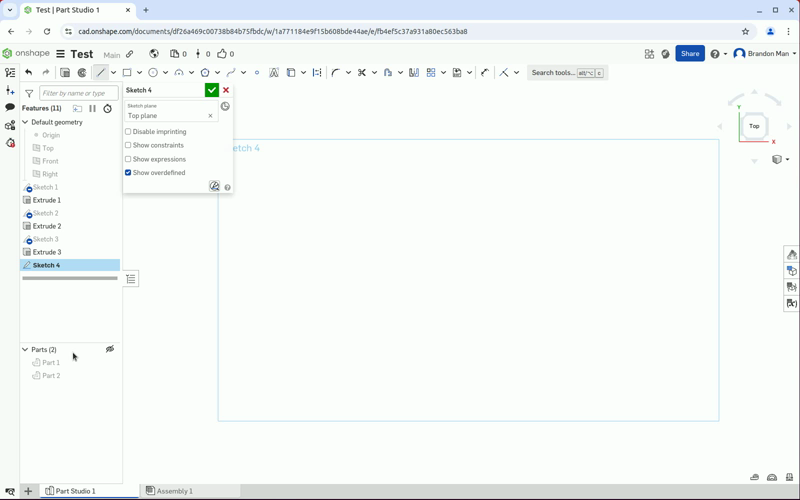
key_down(shift)
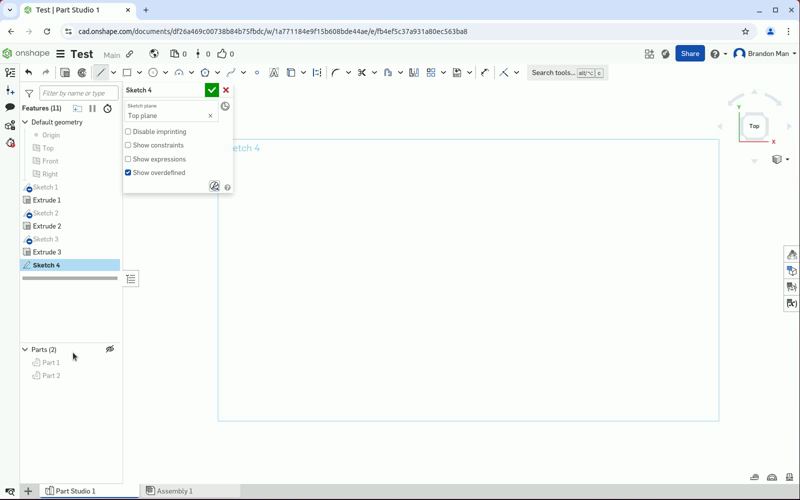
mouse_move(395, 303)
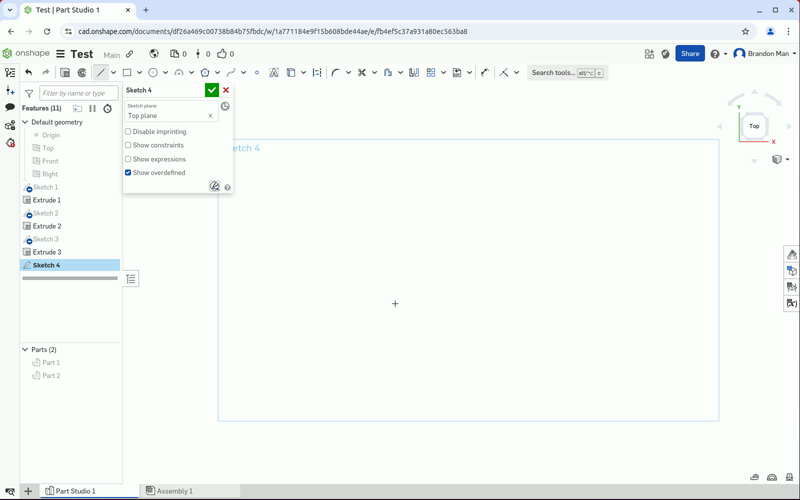
click(395, 303)
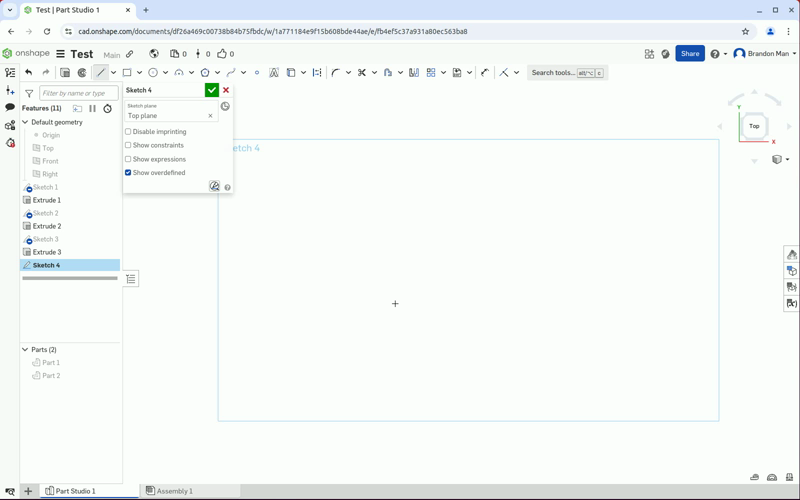
key_up(shift)
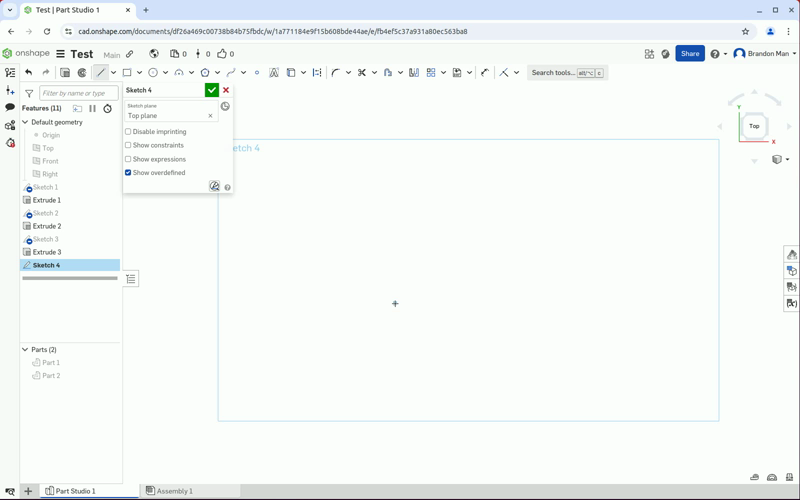
key_down(shift)
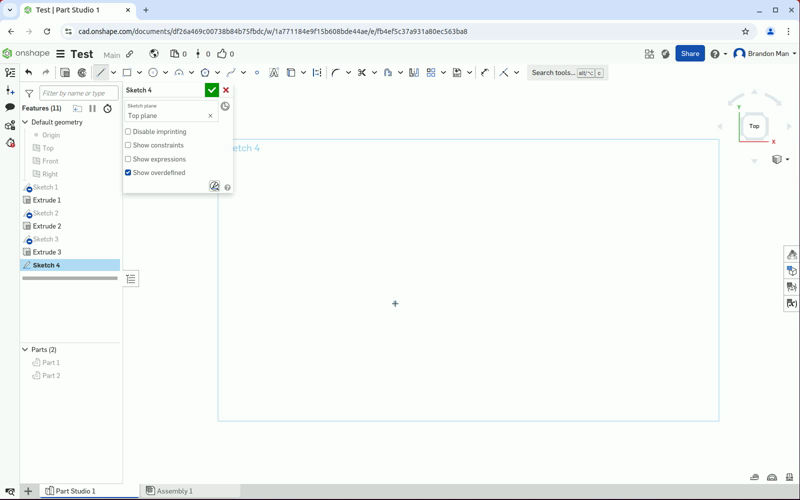
mouse_move(425, 303)
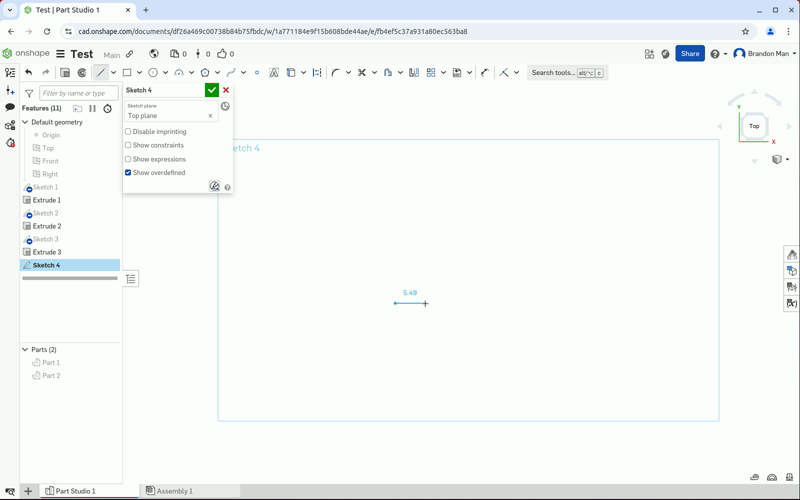
mouse_move(401, 303)
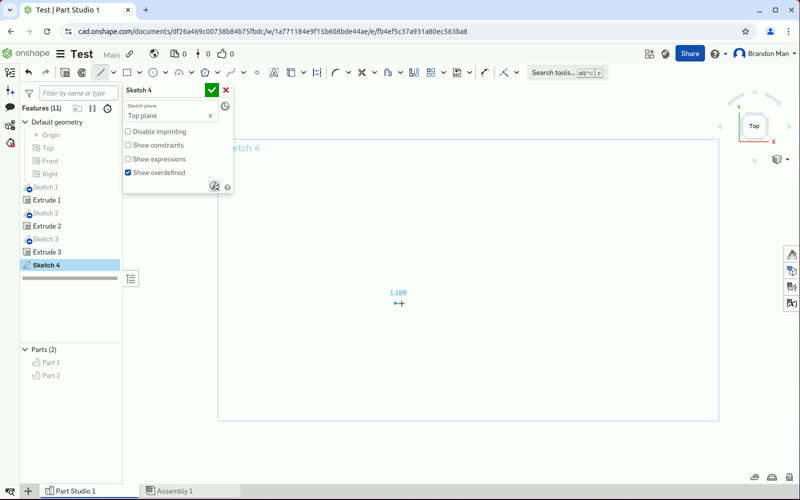
scroll(6)
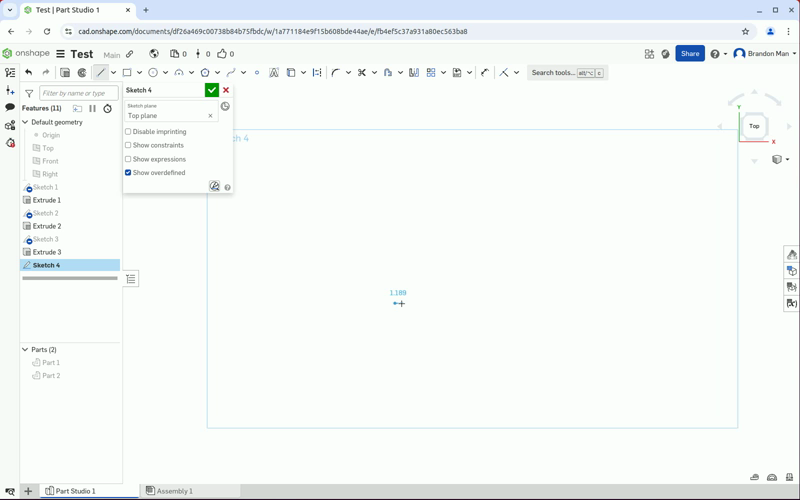
scroll(6)
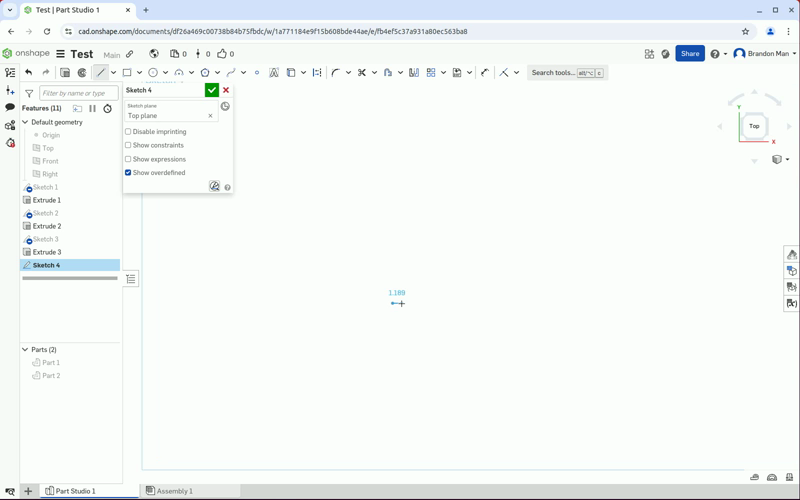
scroll(6)
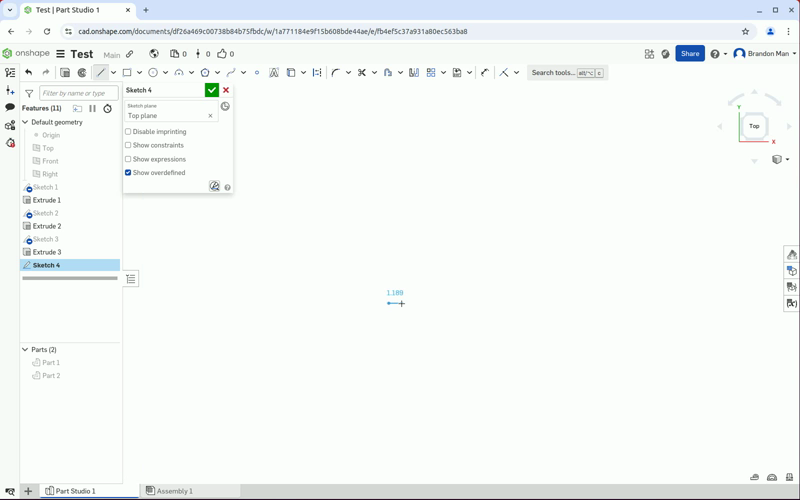
scroll(6)
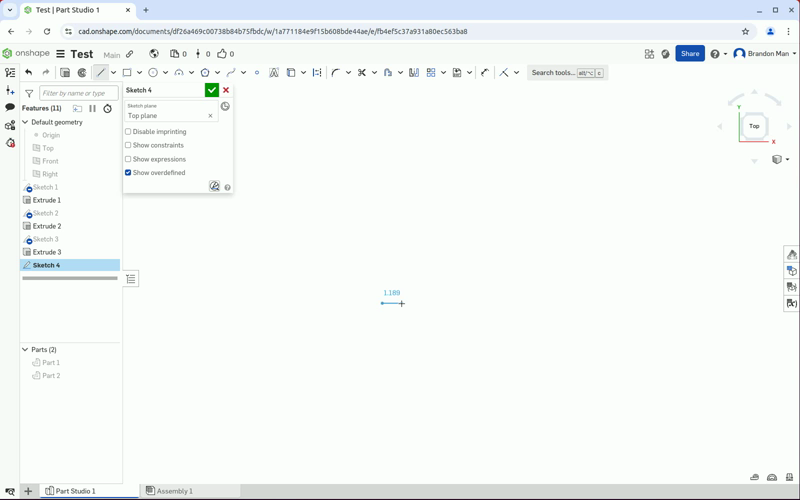
scroll(6)
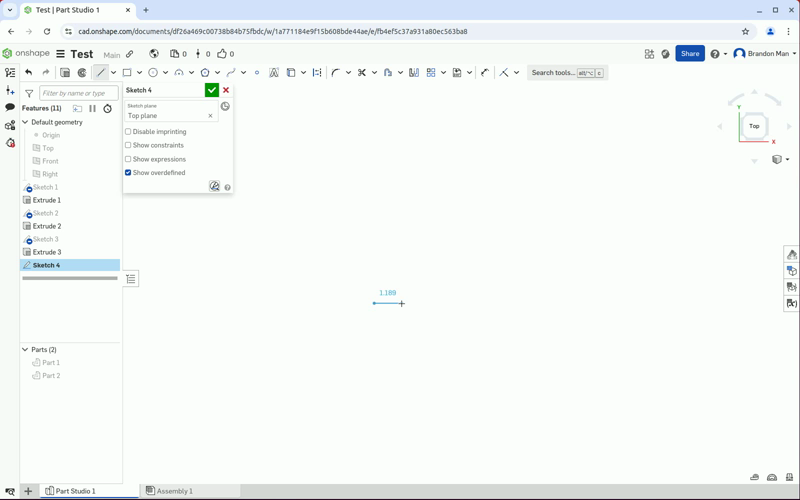
scroll(6)
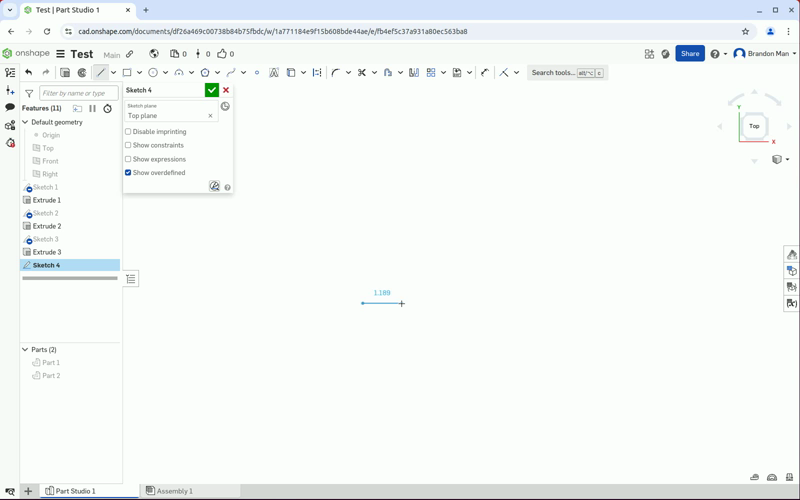
scroll(6)
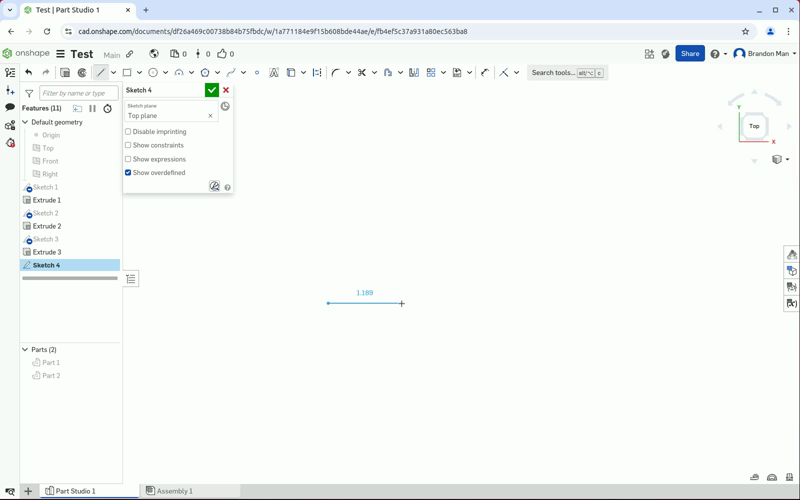
click(401, 303)
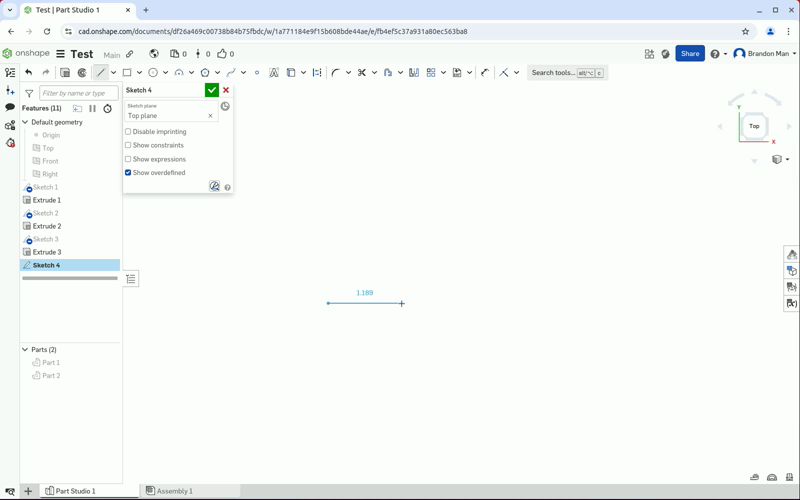
scroll(-6)
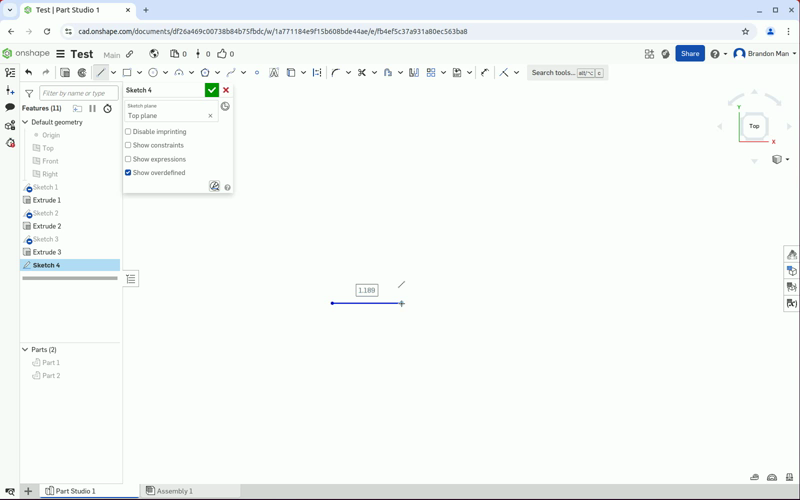
scroll(-6)
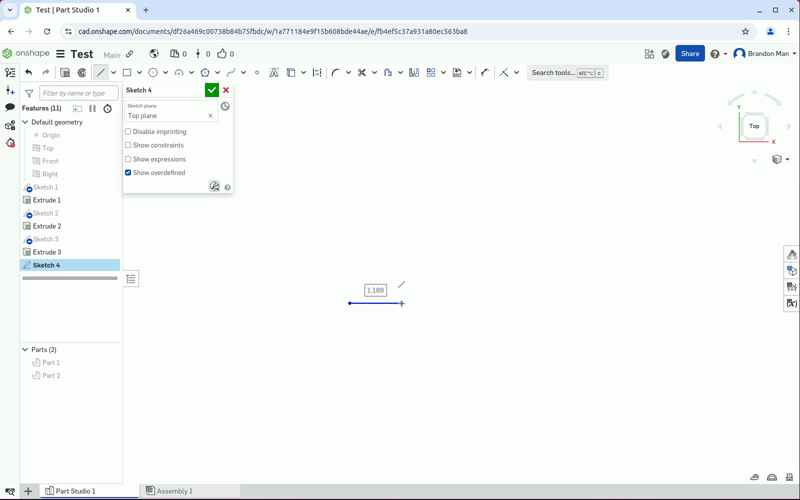
scroll(-6)
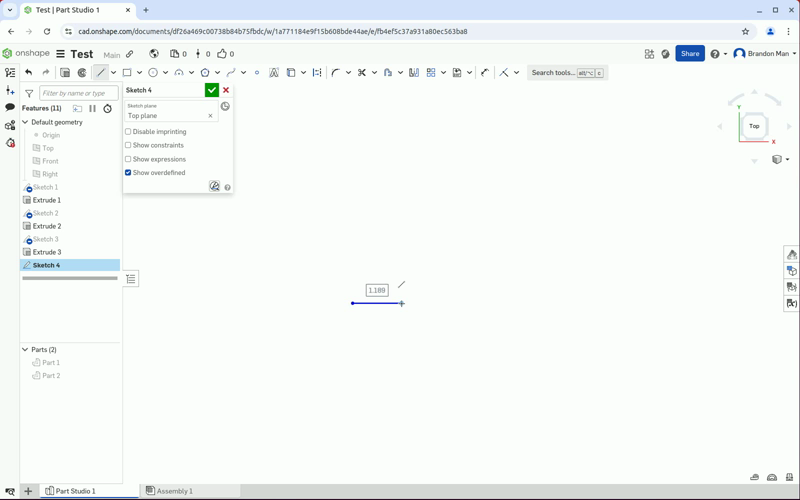
scroll(-6)
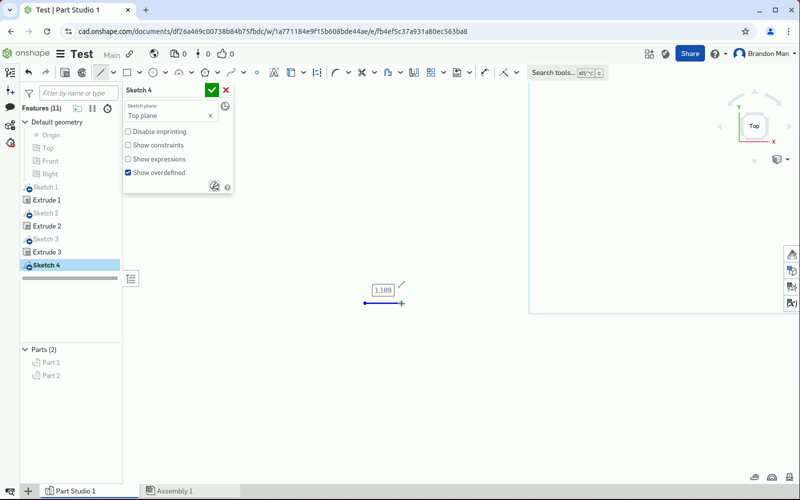
scroll(-6)
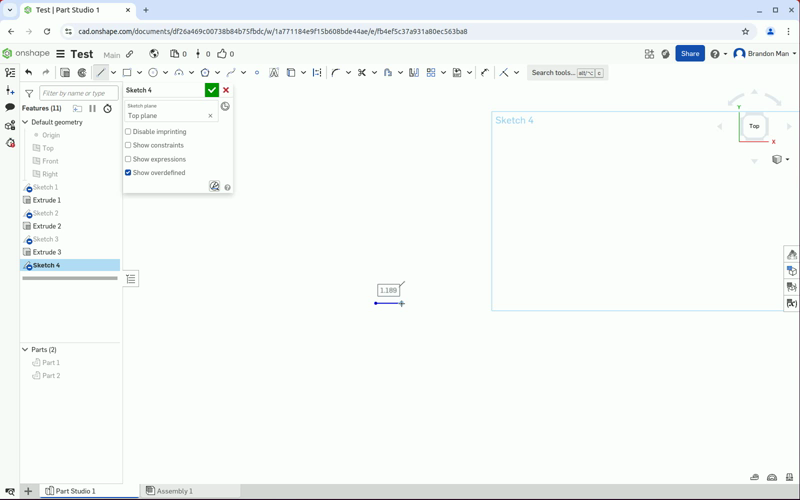
scroll(-6)
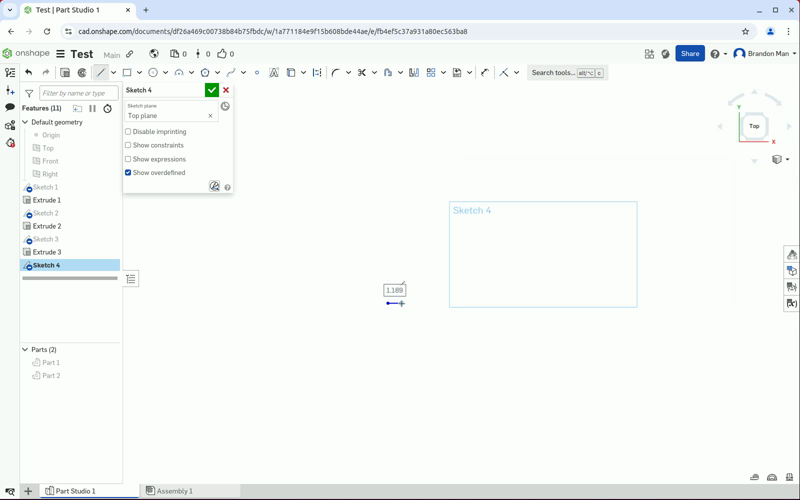
scroll(-6)
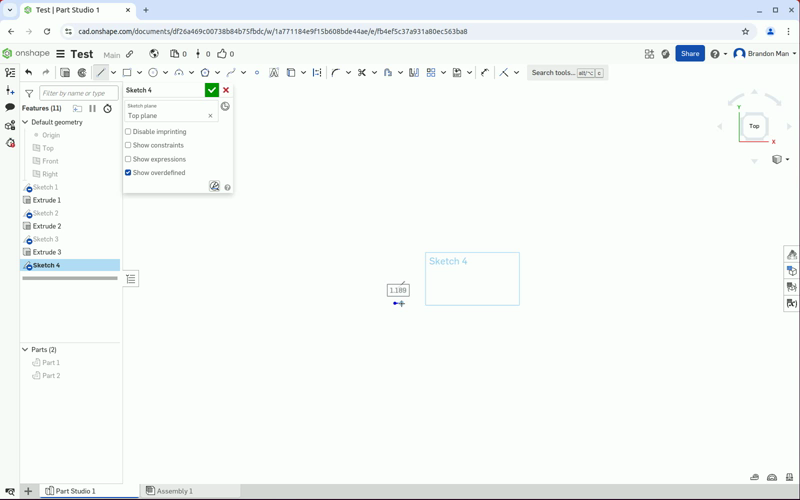
key_up(shift)
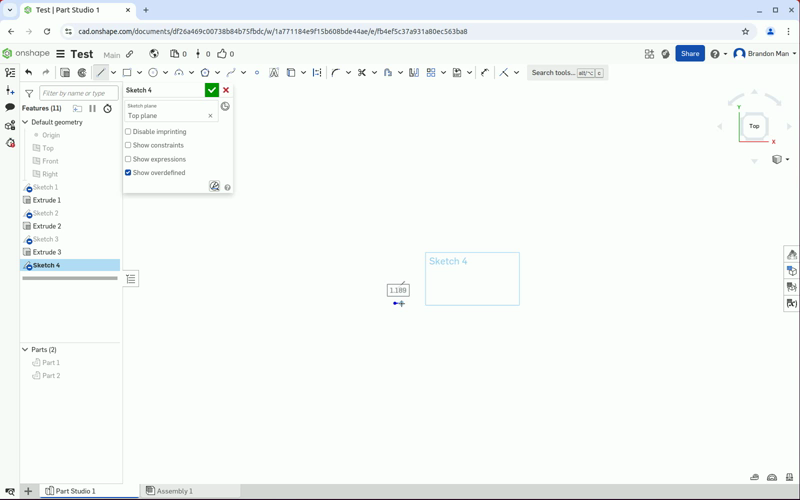
key_down(shift)
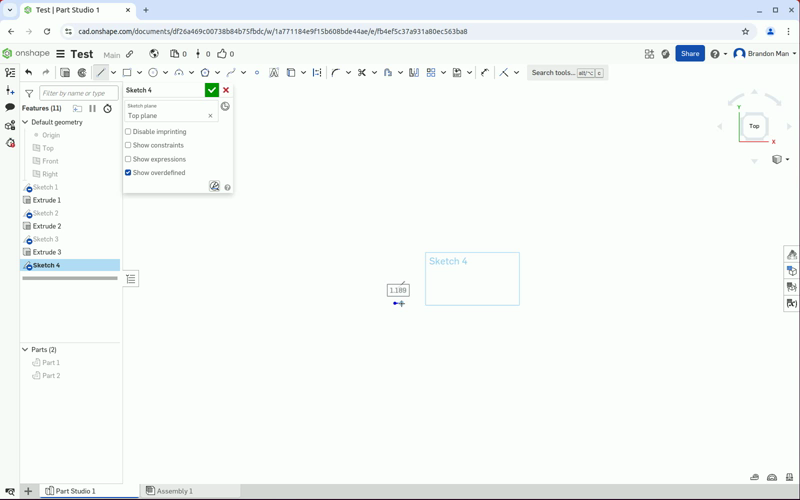
mouse_move(431, 303)
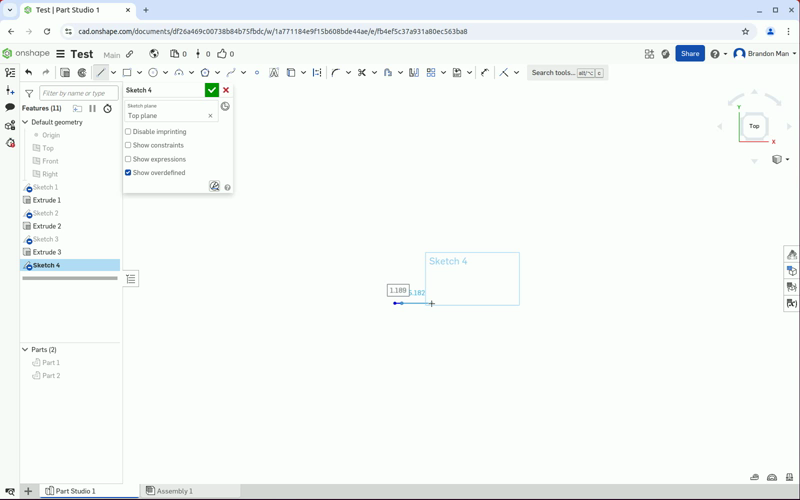
mouse_move(406, 295)
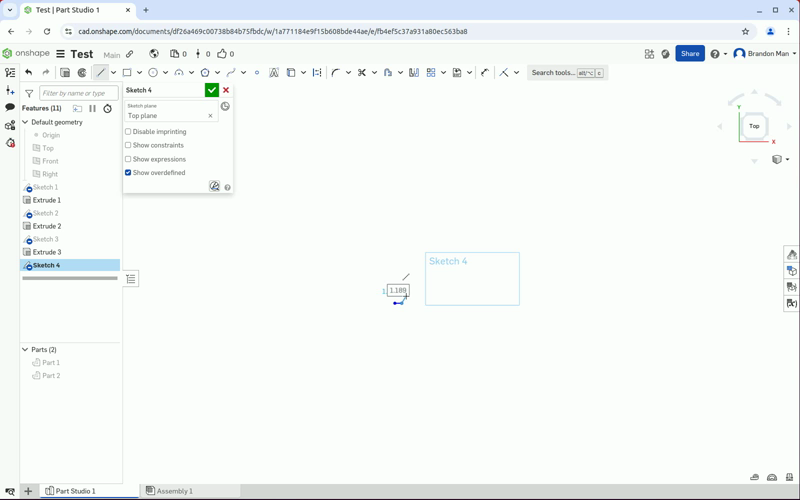
click(406, 295)
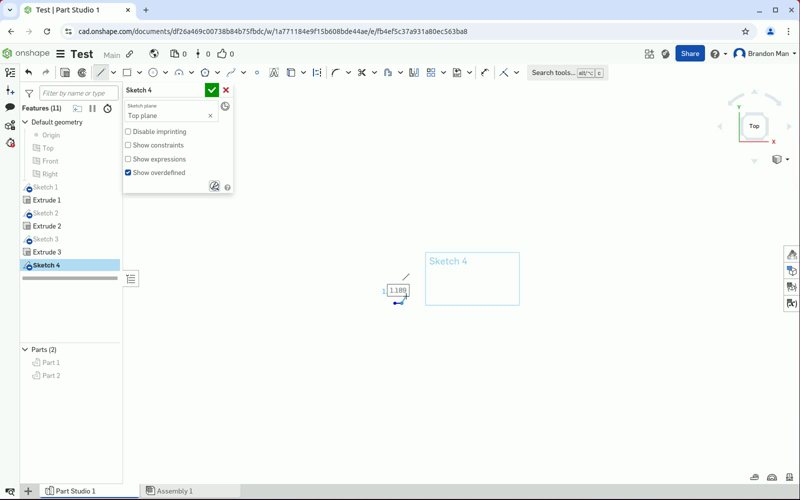
key_up(shift)
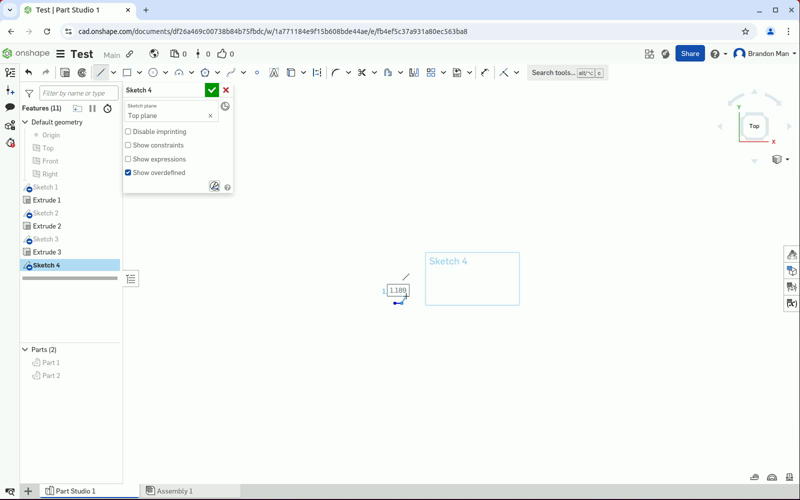
key_down(shift)
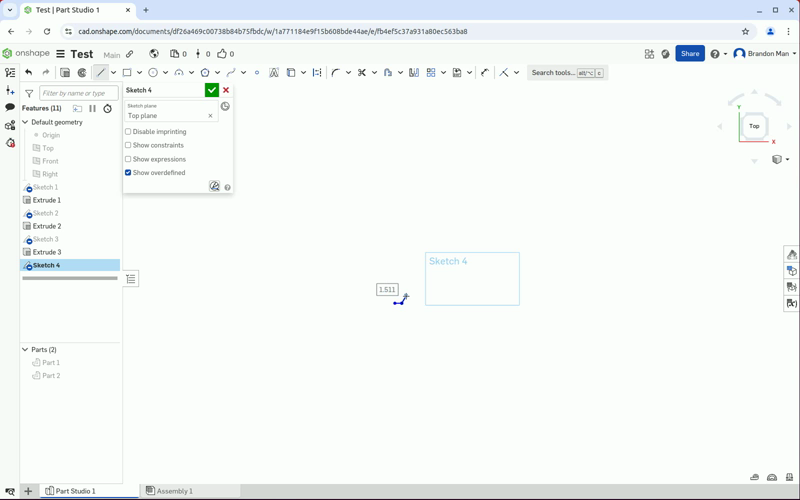
mouse_move(460, 202)
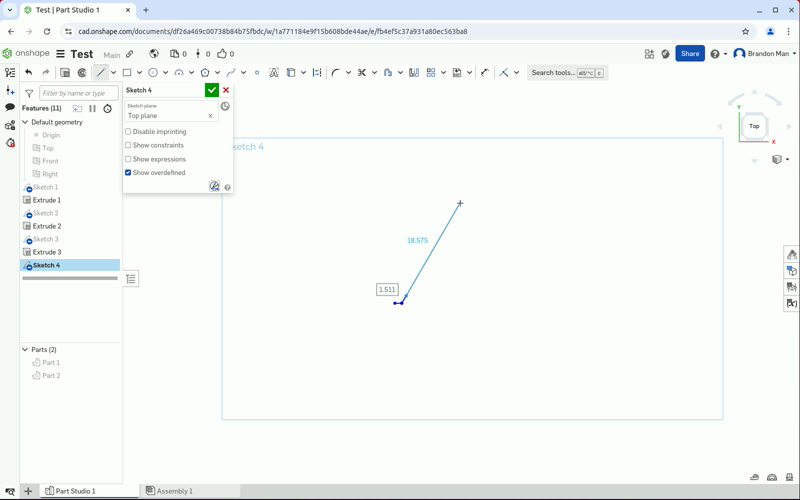
click(460, 202)
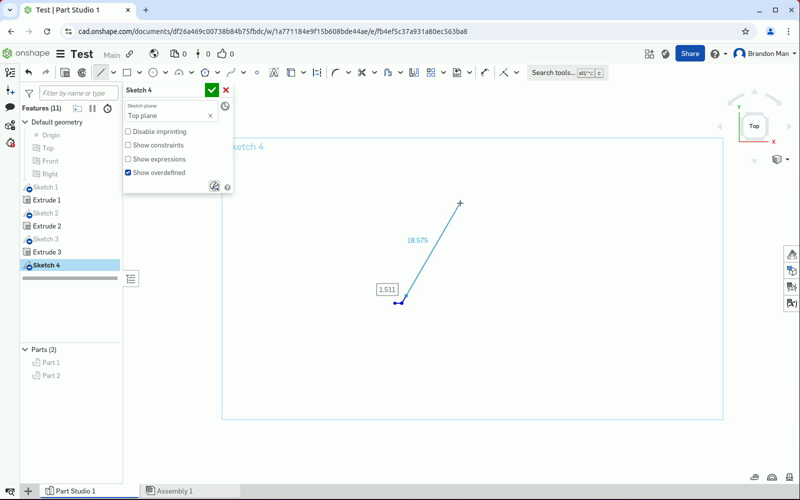
key_up(shift)
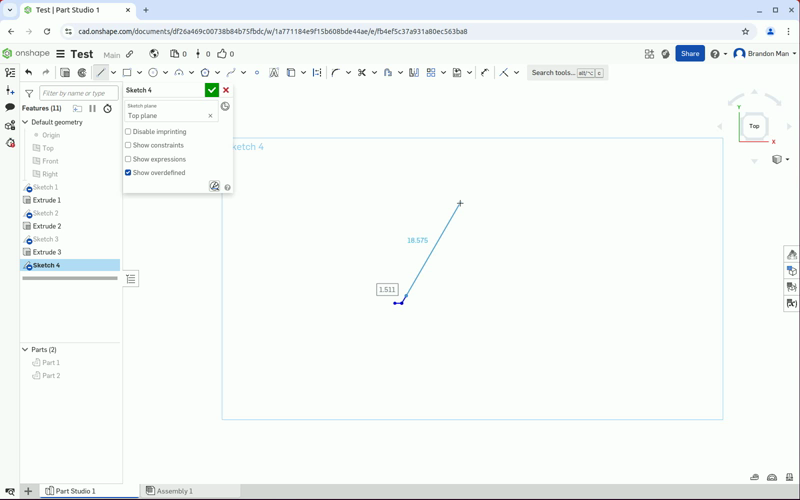
key_down(shift)
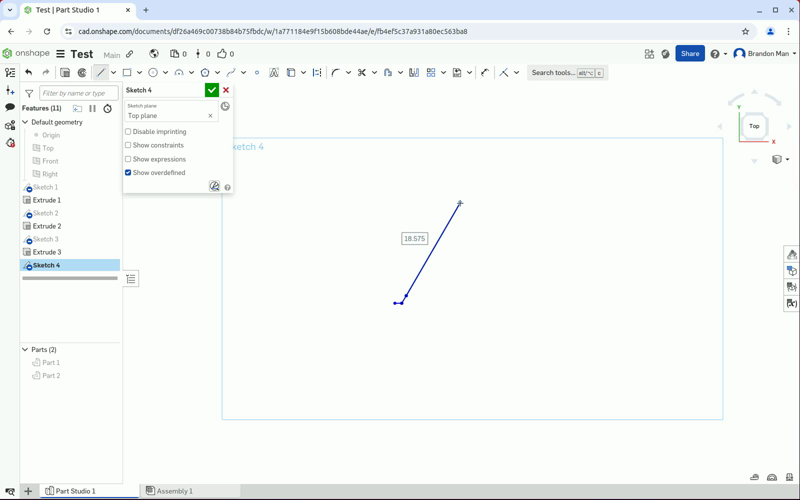
mouse_move(514, 295)
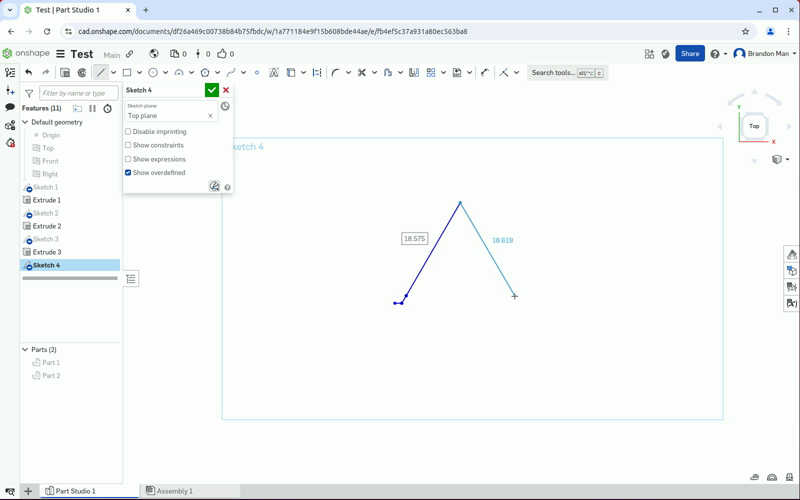
click(514, 295)
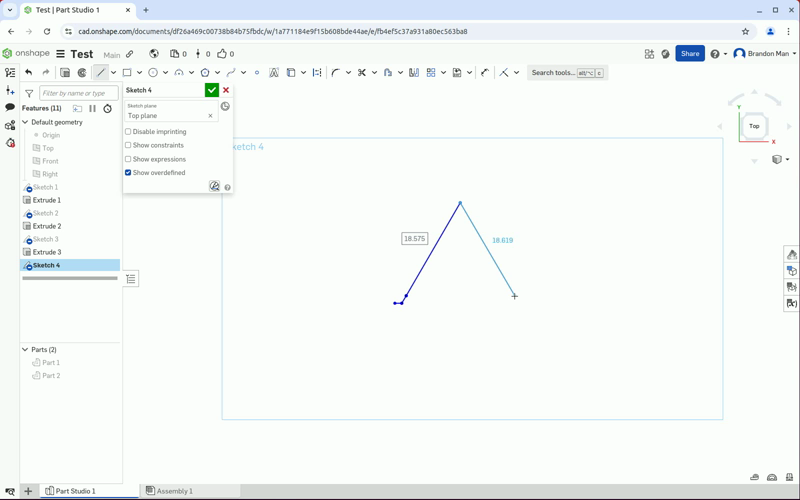
key_up(shift)
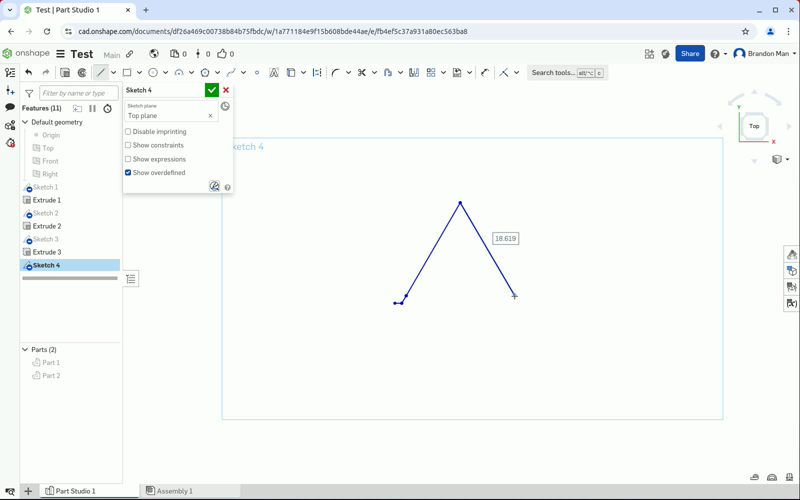
key_down(shift)
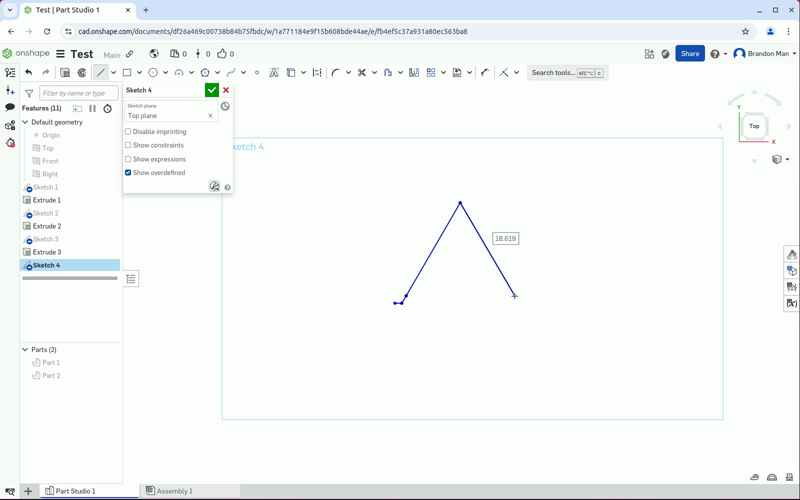
mouse_move(544, 295)
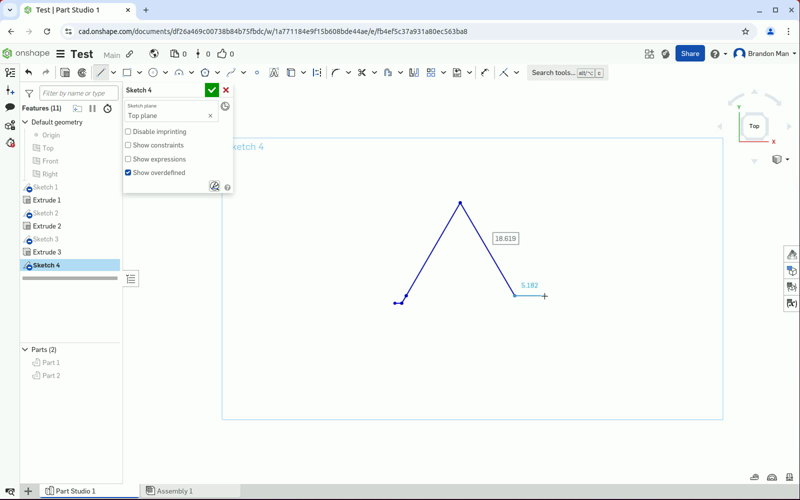
mouse_move(517, 303)
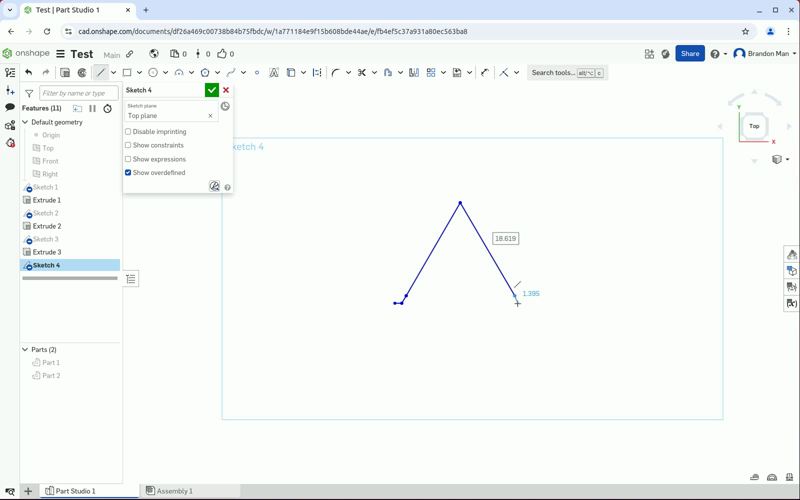
click(517, 303)
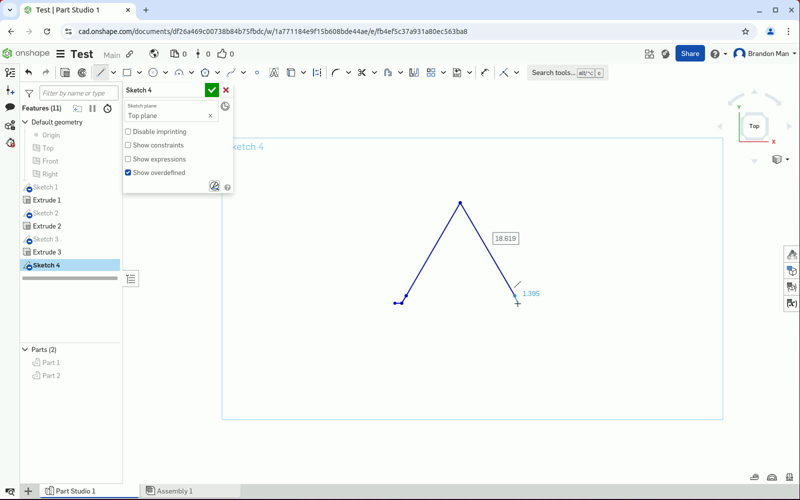
key_up(shift)
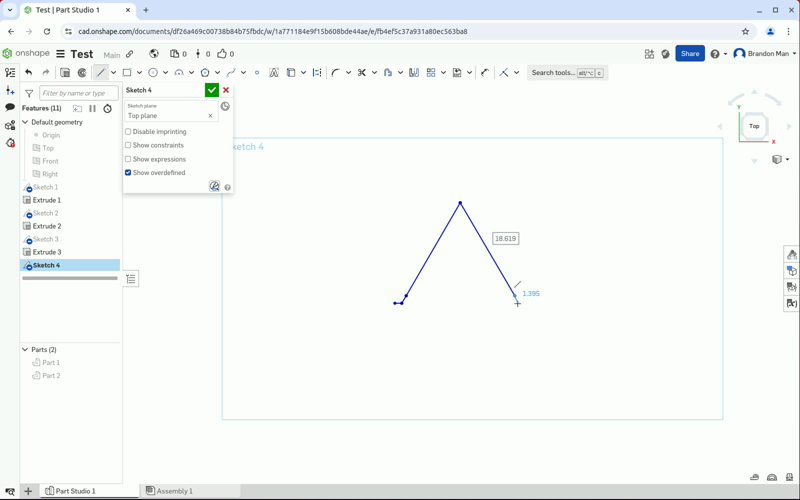
key_down(shift)
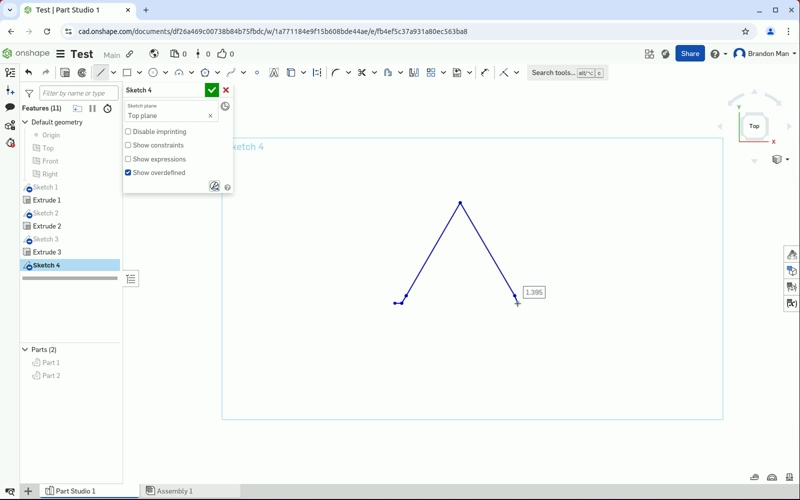
mouse_move(547, 303)
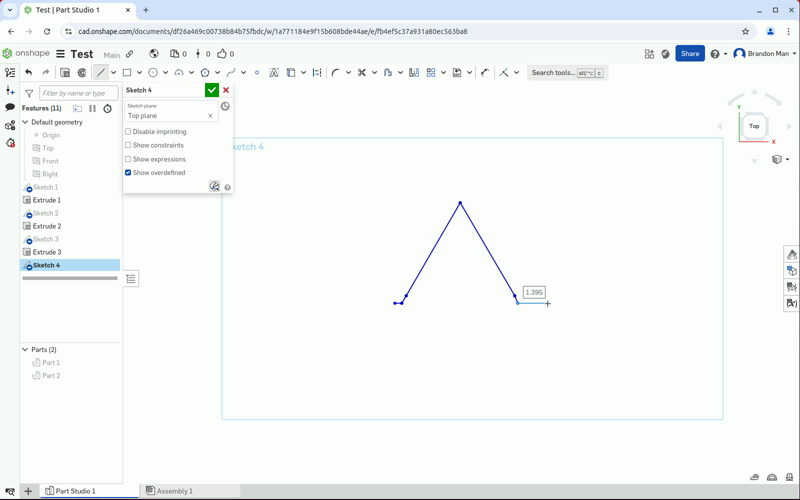
mouse_move(525, 303)
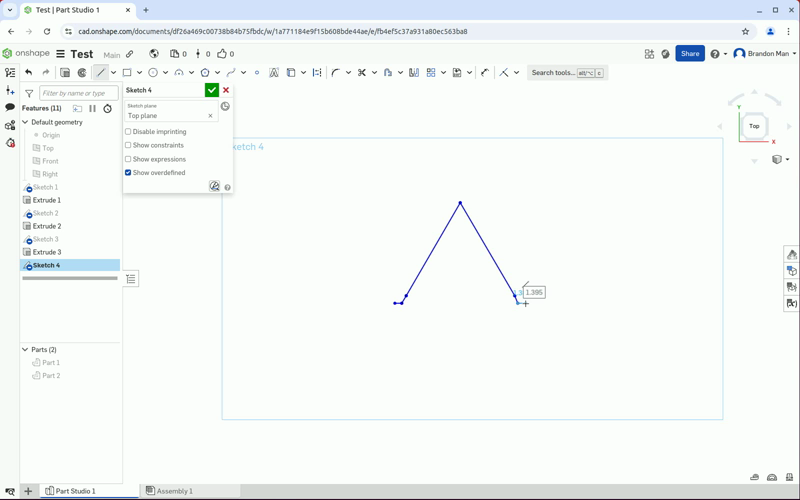
click(525, 303)
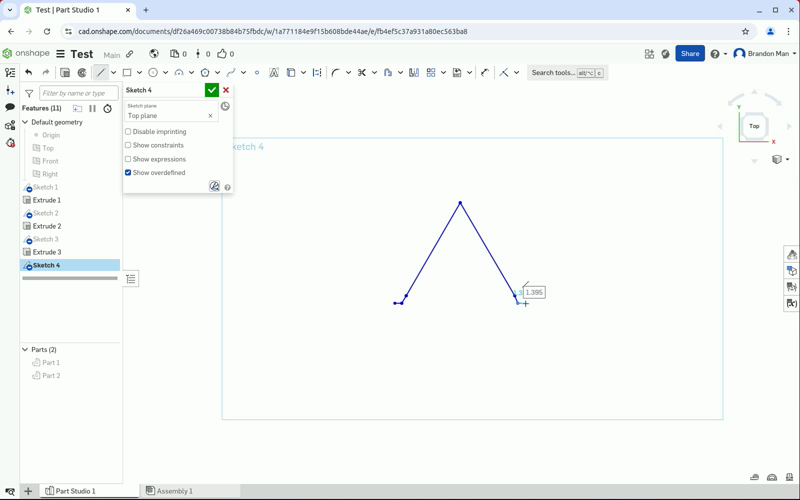
key_up(shift)
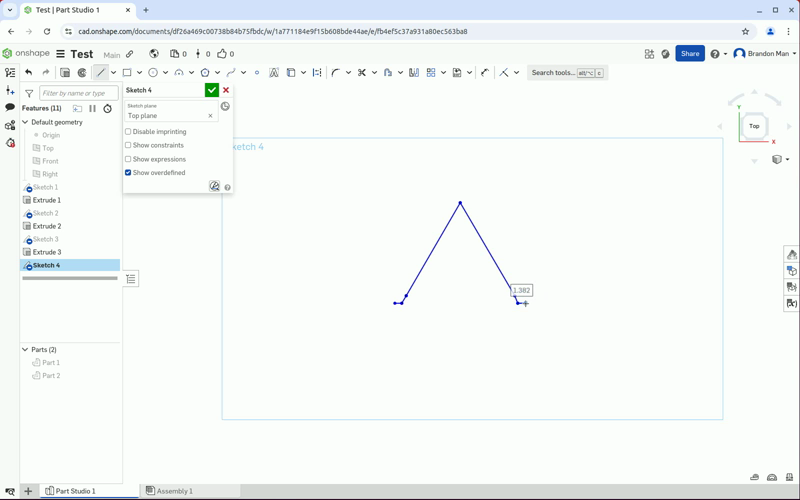
key_down(shift)
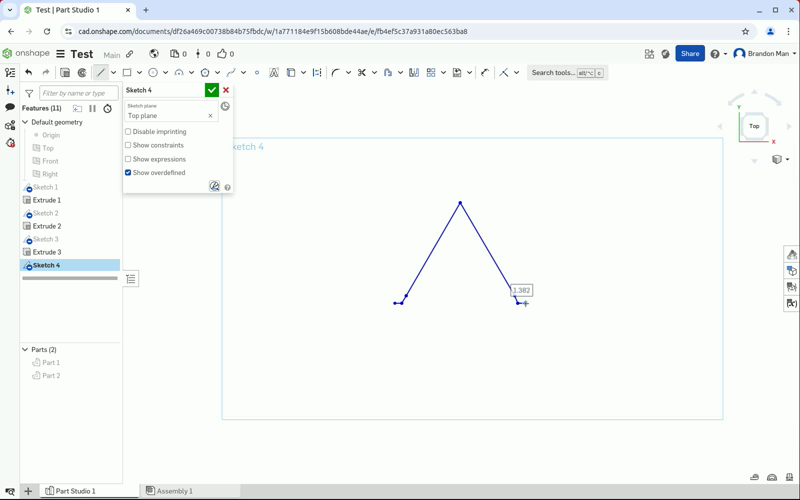
mouse_move(460, 190)
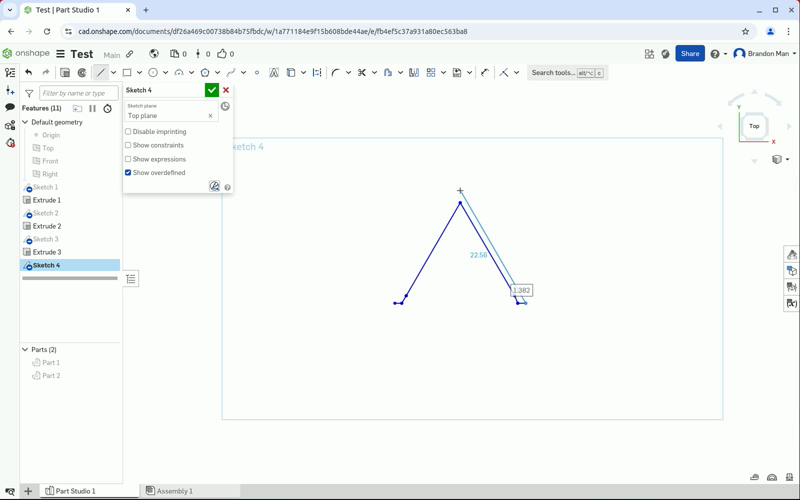
click(460, 190)
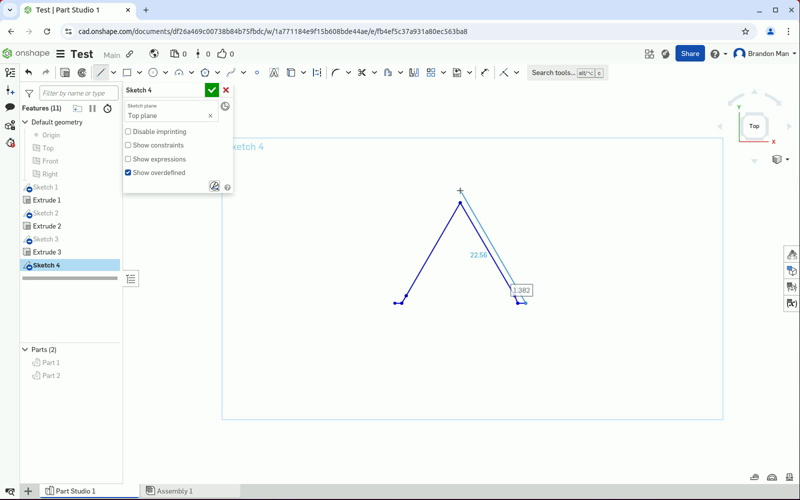
key_up(shift)
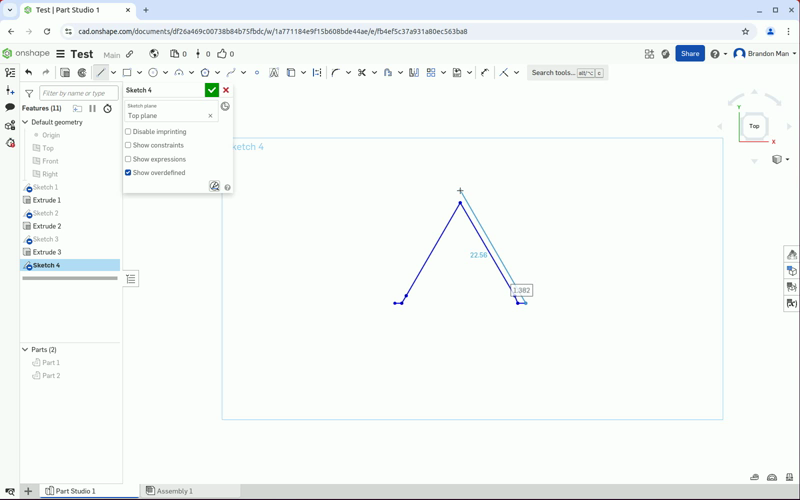
key_down(shift)
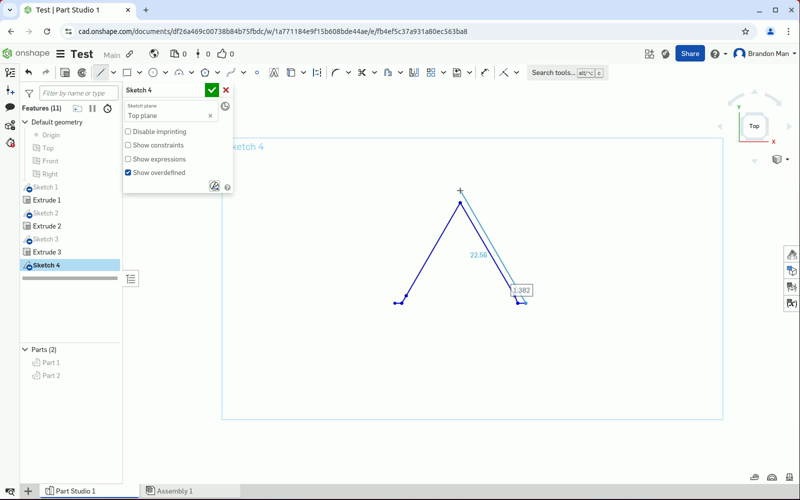
mouse_move(490, 190)
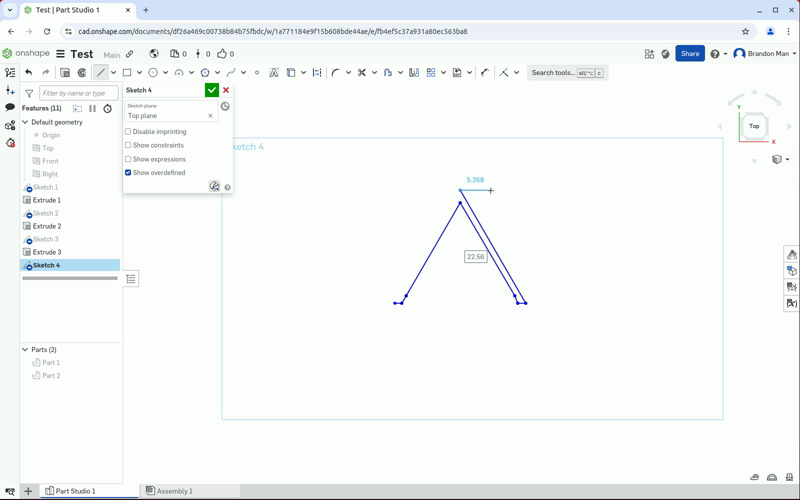
mouse_move(449, 170)
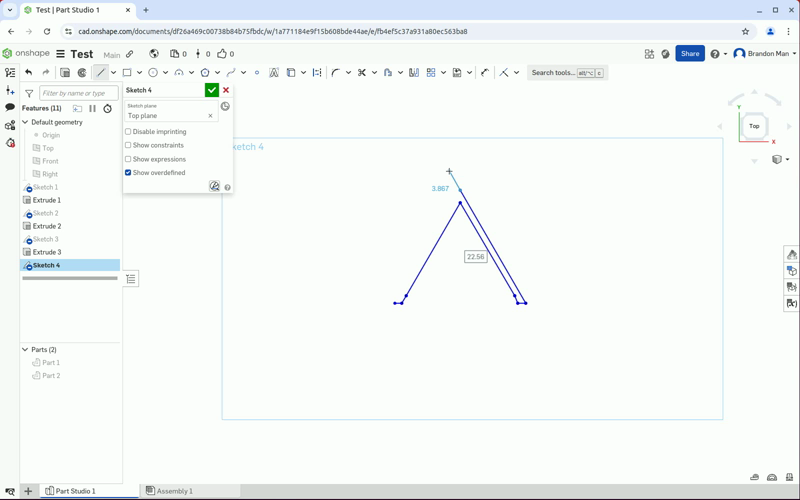
click(449, 170)
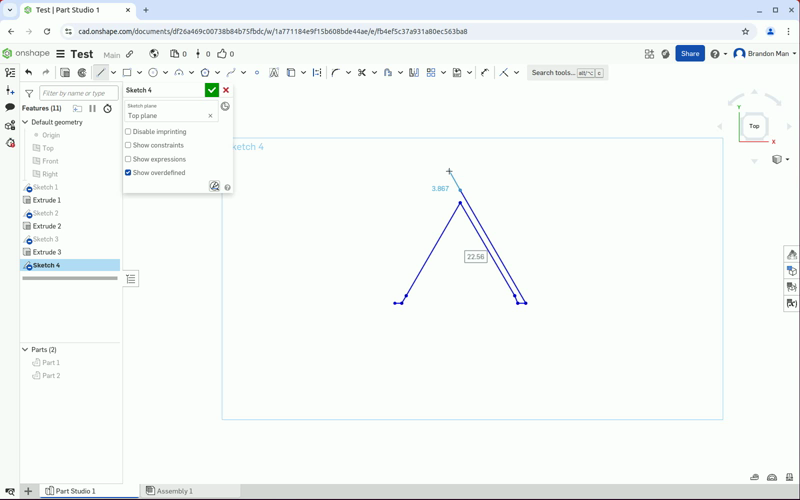
key_up(shift)
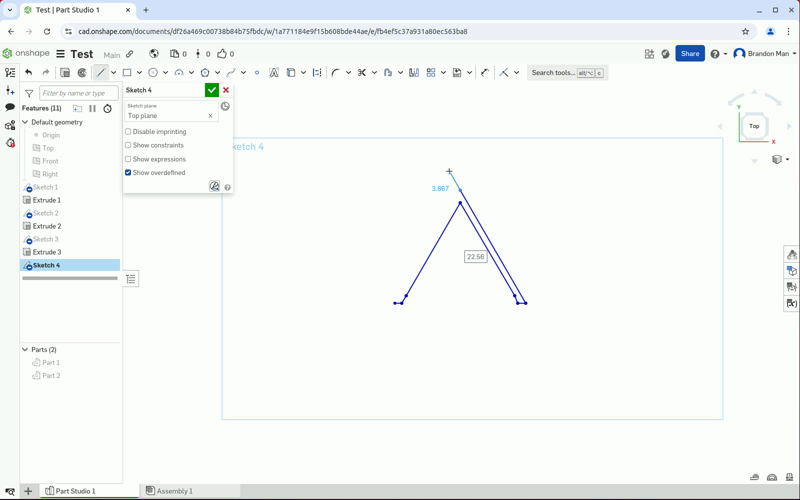
key_down(shift)
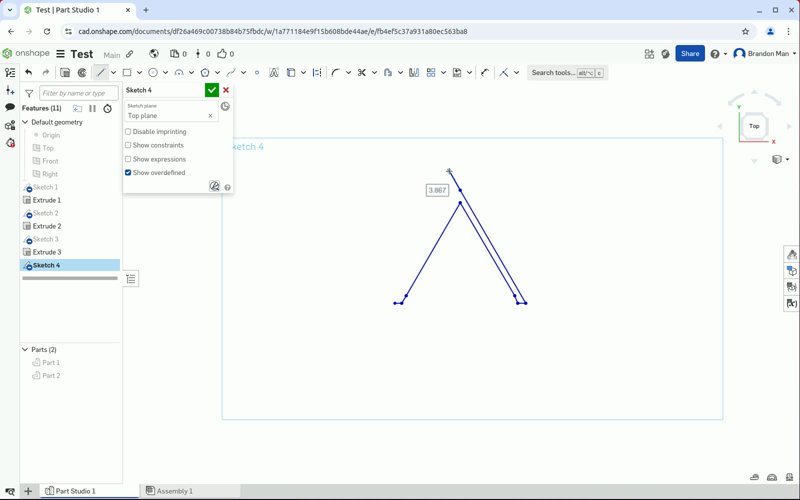
mouse_move(479, 170)
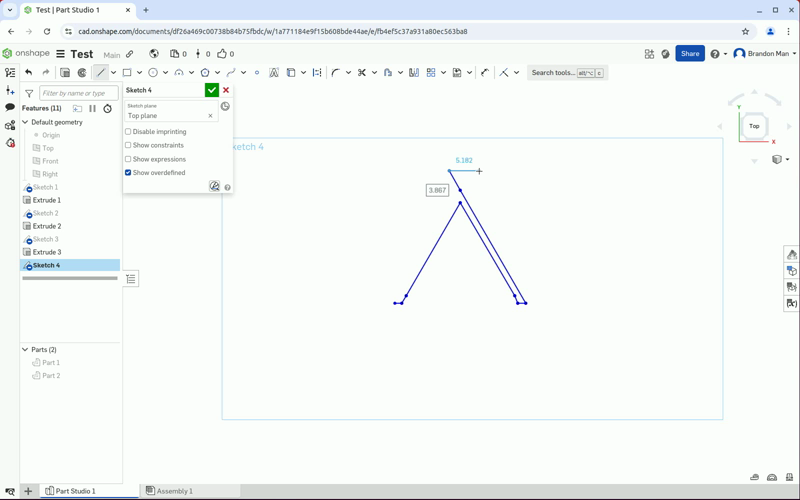
mouse_move(449, 183)
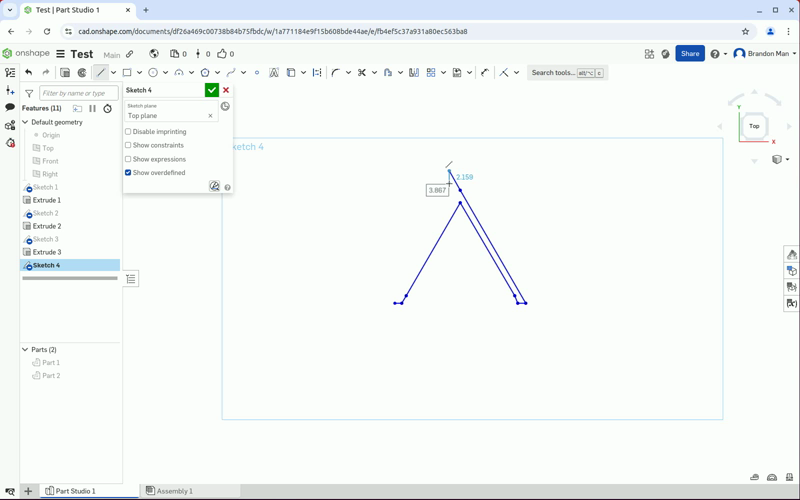
click(449, 183)
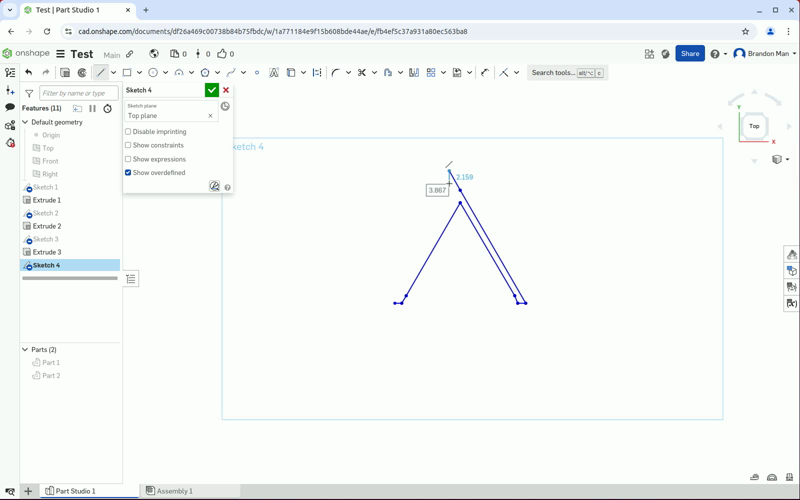
key_up(shift)
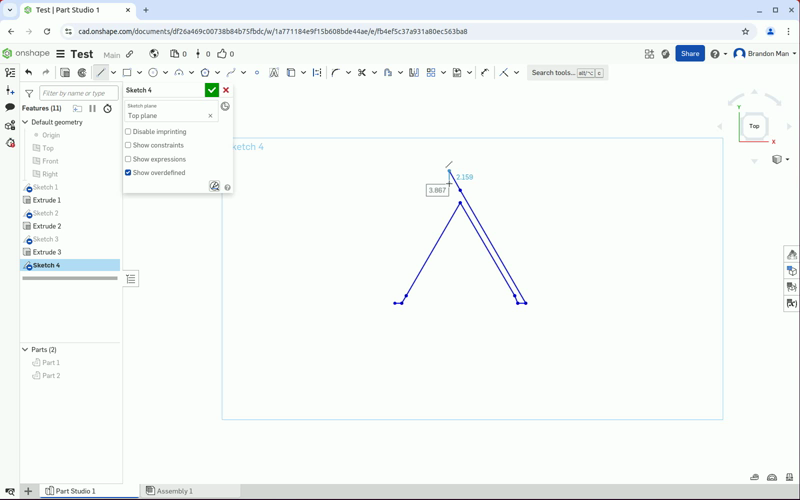
key_down(shift)
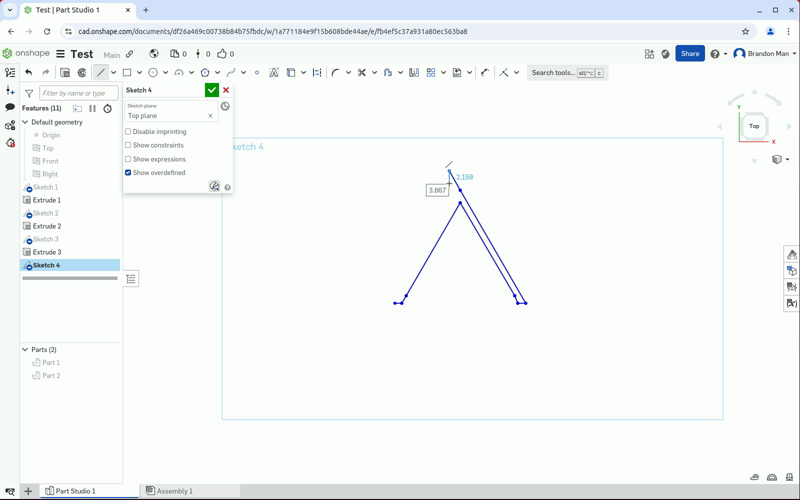
mouse_move(479, 183)
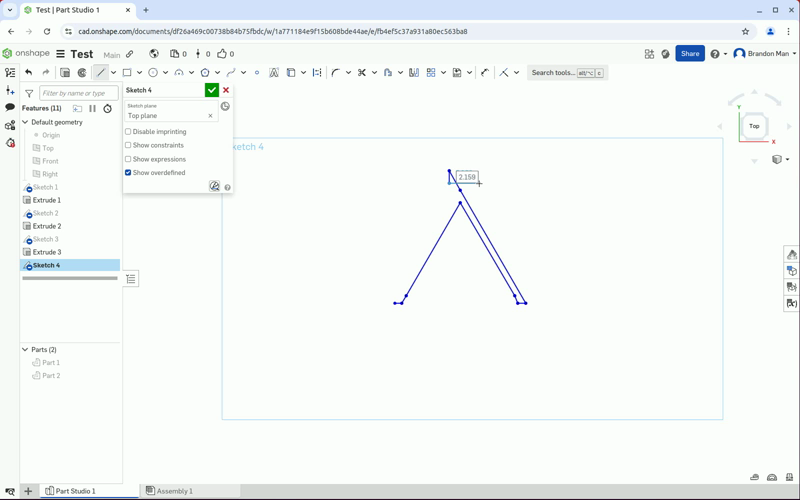
mouse_move(456, 195)
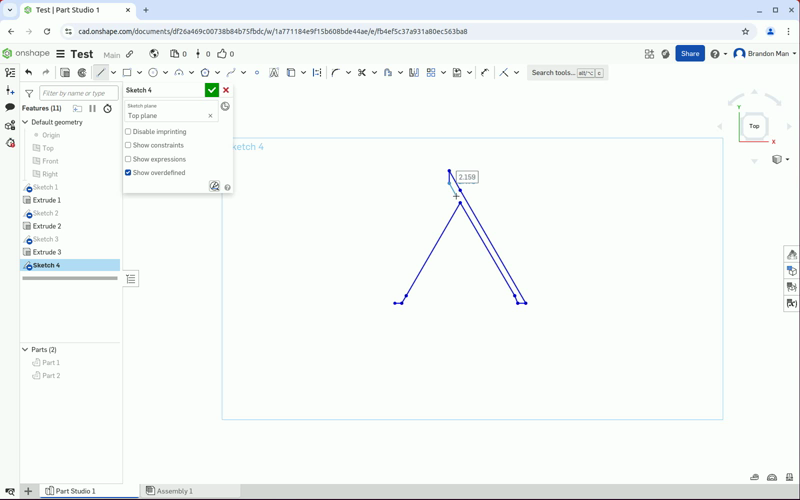
click(456, 195)
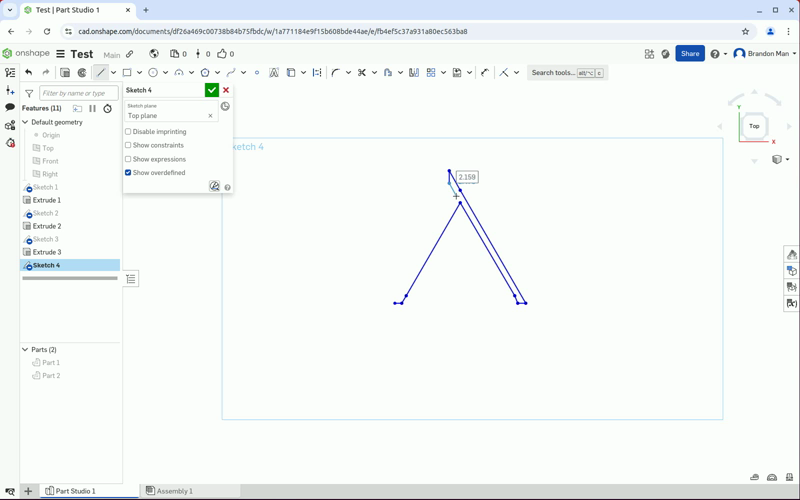
key_up(shift)
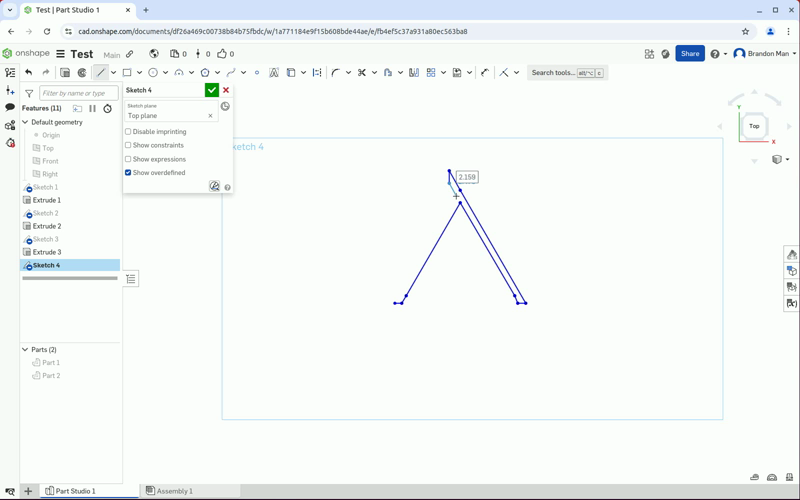
key_down(shift)
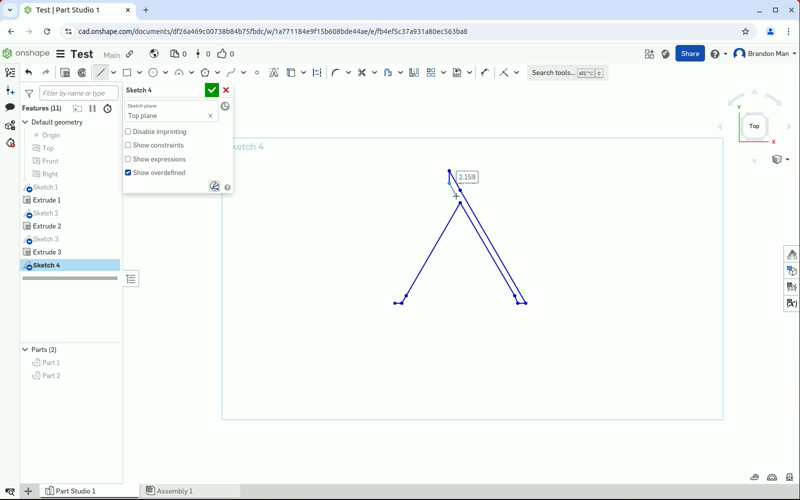
mouse_move(395, 303)
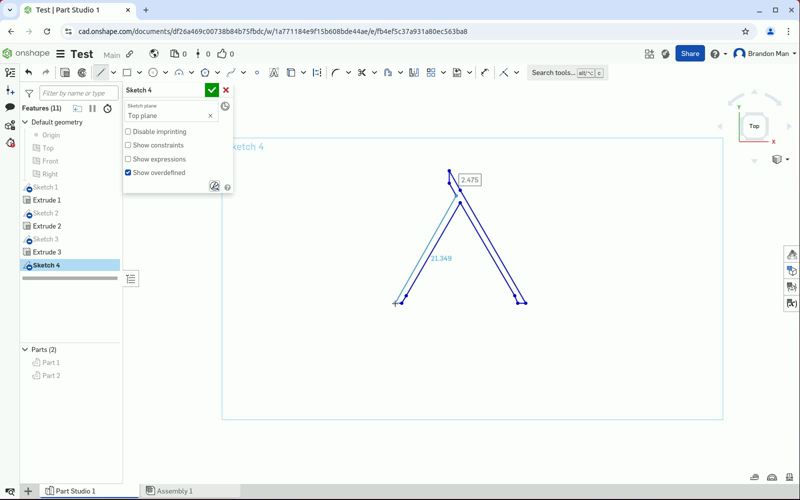
key_up(shift)
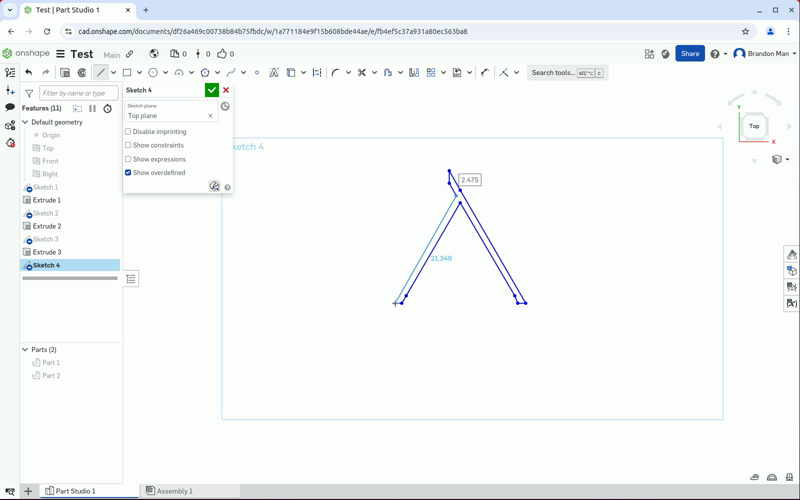
click(395, 303)
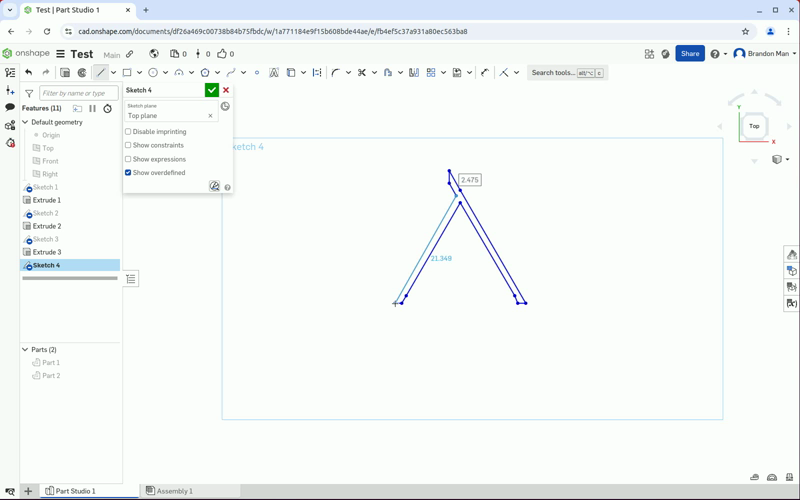
key(esc)
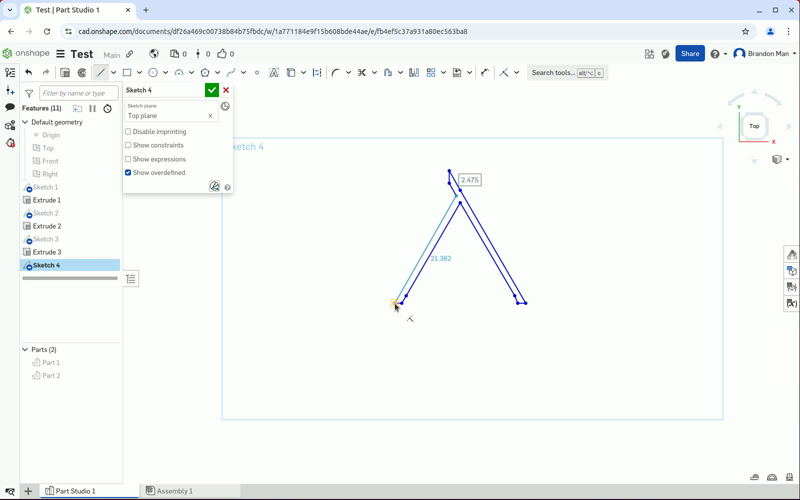
mouse_move(413, 273)
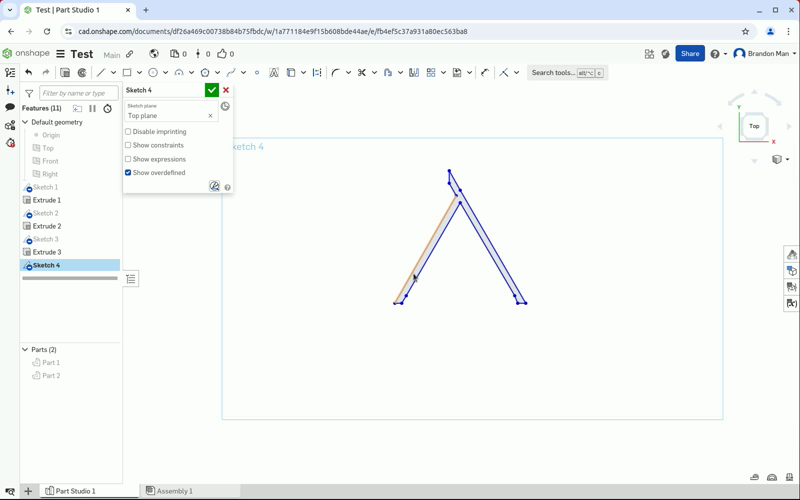
scroll(6)
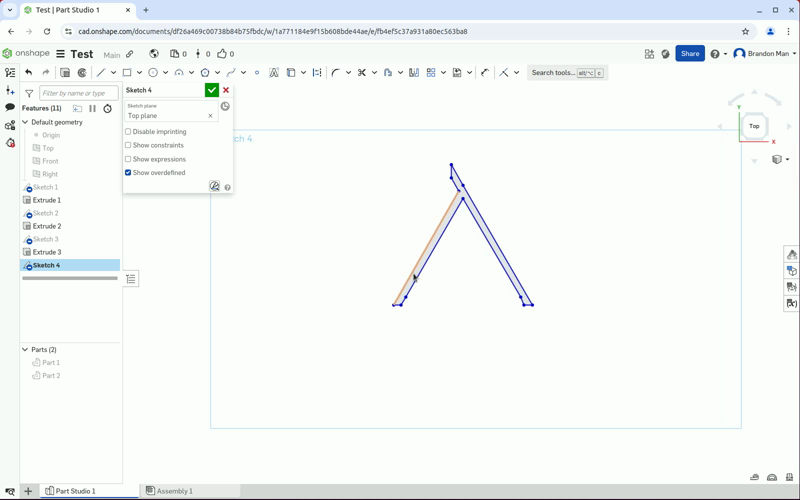
scroll(6)
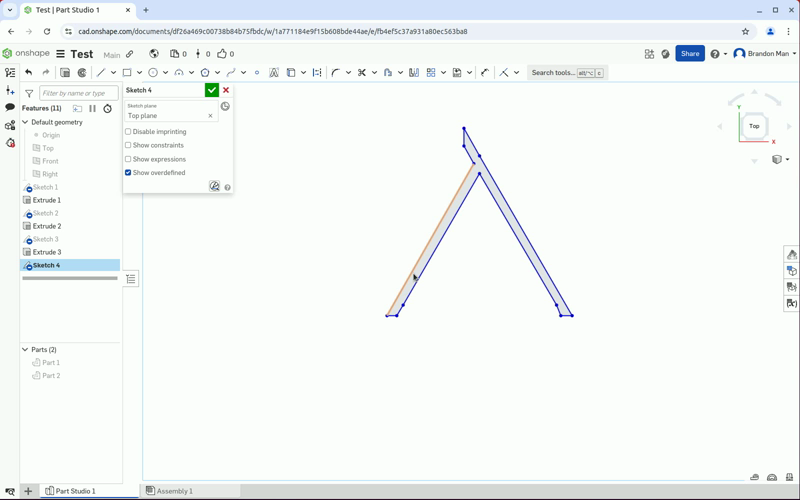
scroll(6)
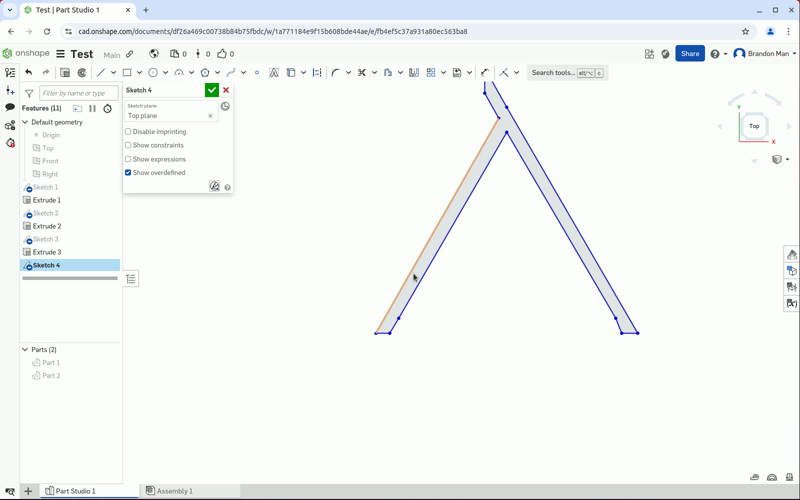
scroll(6)
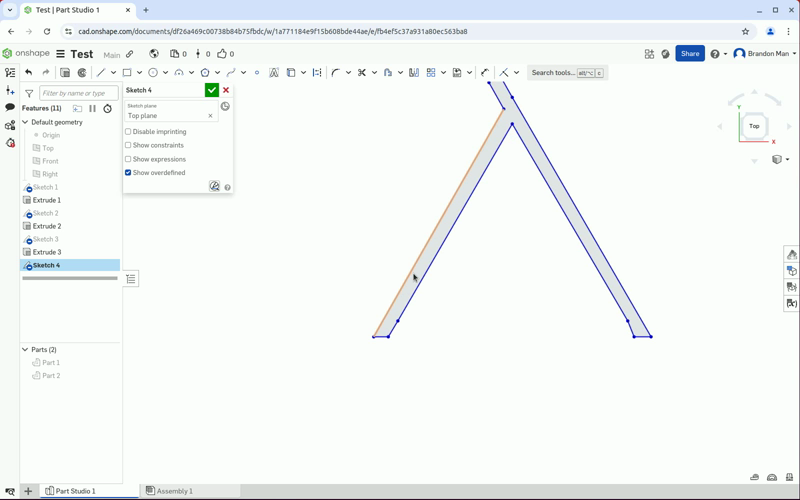
scroll(6)
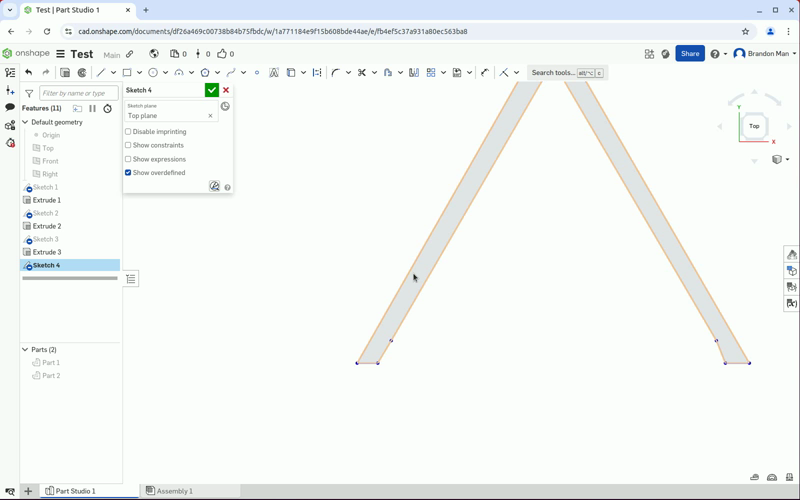
scroll(6)
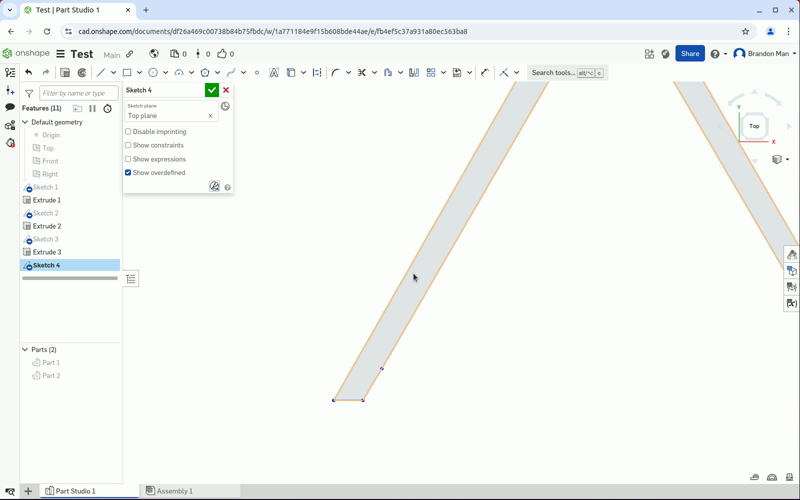
scroll(6)
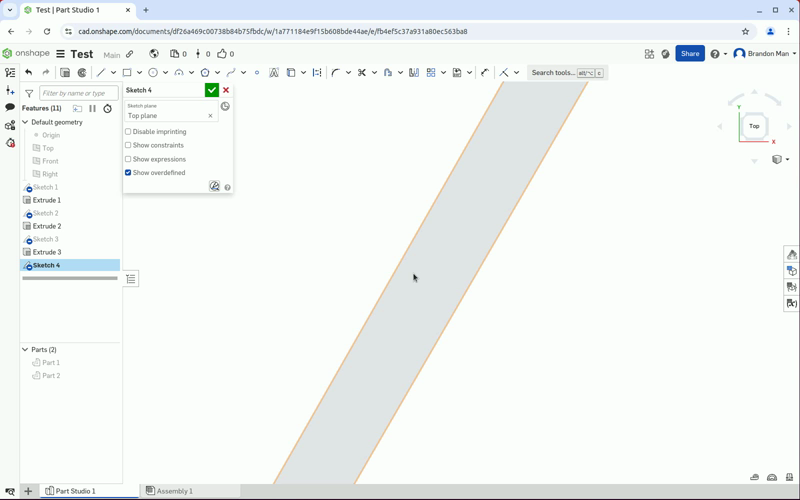
click(413, 273)
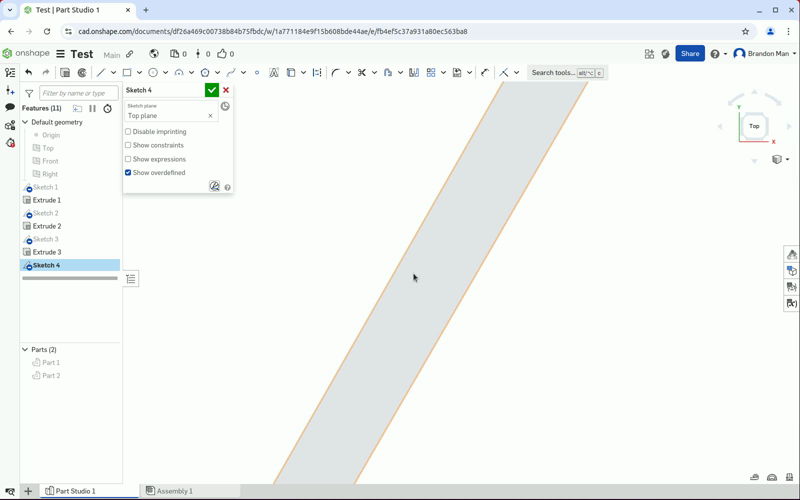
scroll(-6)
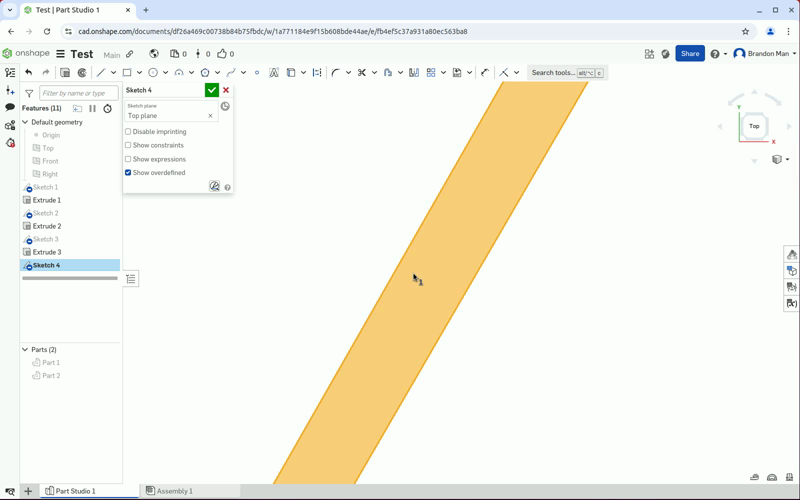
scroll(-6)
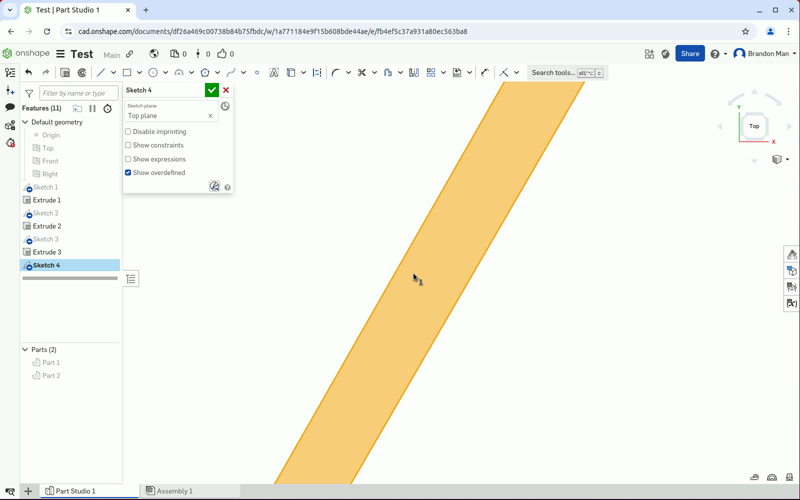
scroll(-6)
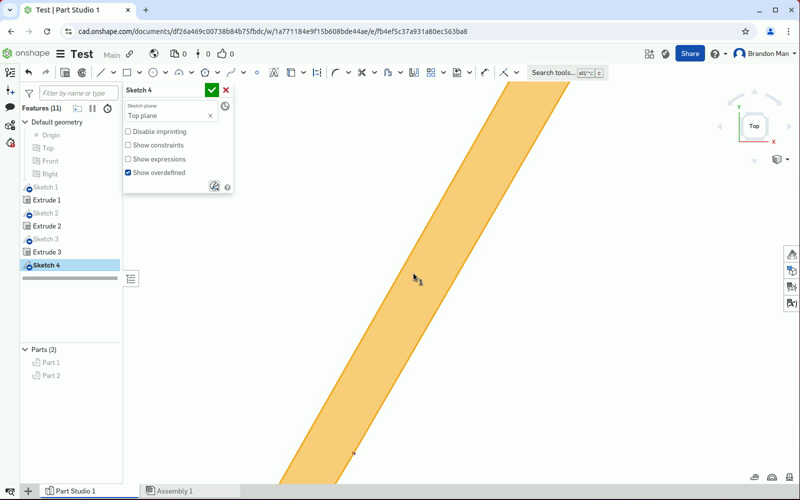
scroll(-6)
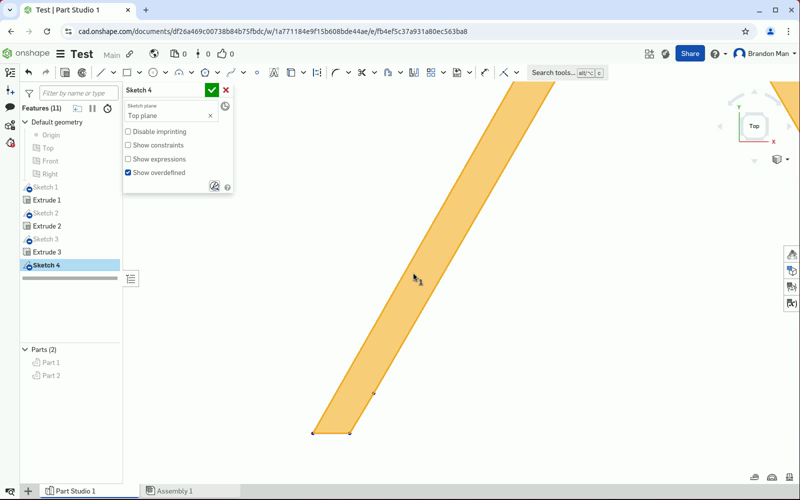
scroll(-6)
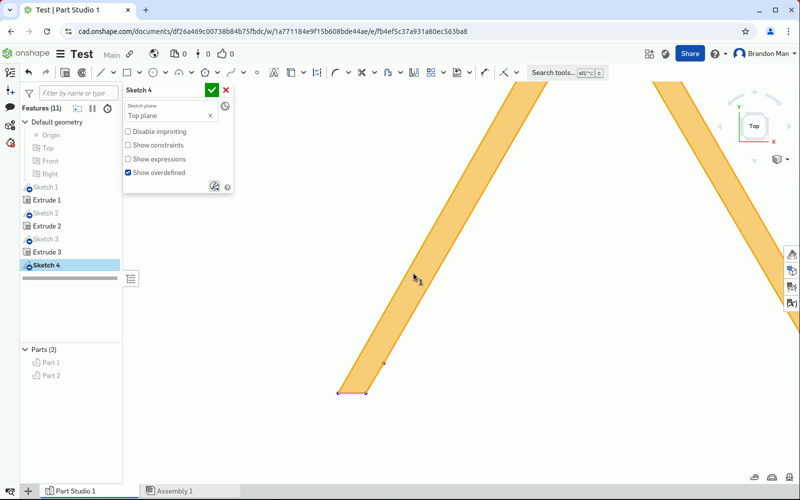
scroll(-6)
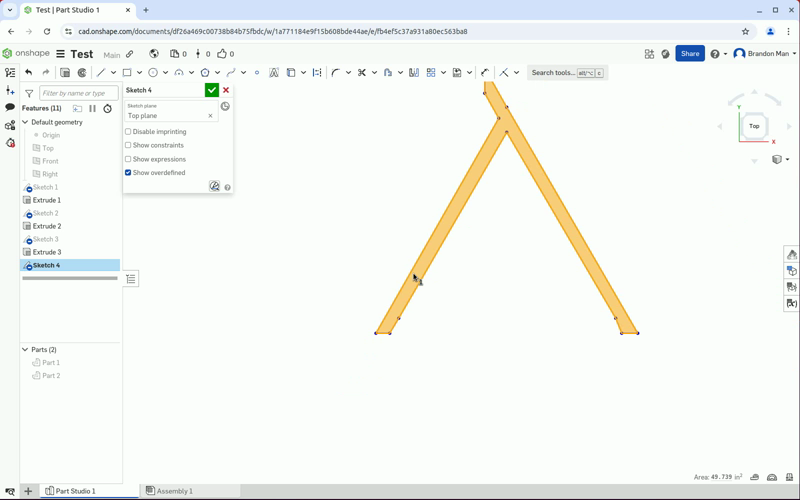
scroll(-6)
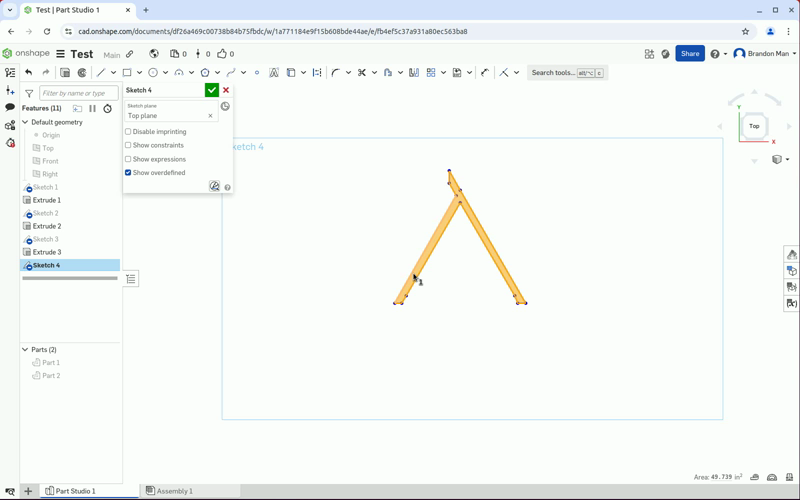
mouse_move(73, 352)
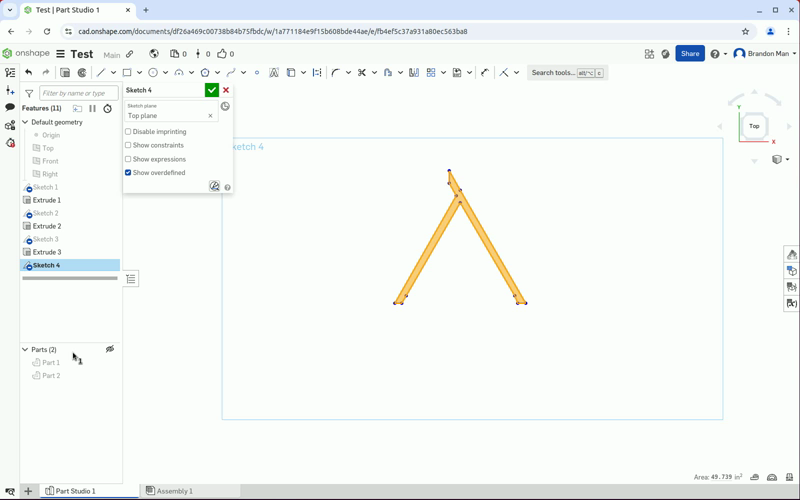
key(shift+y)
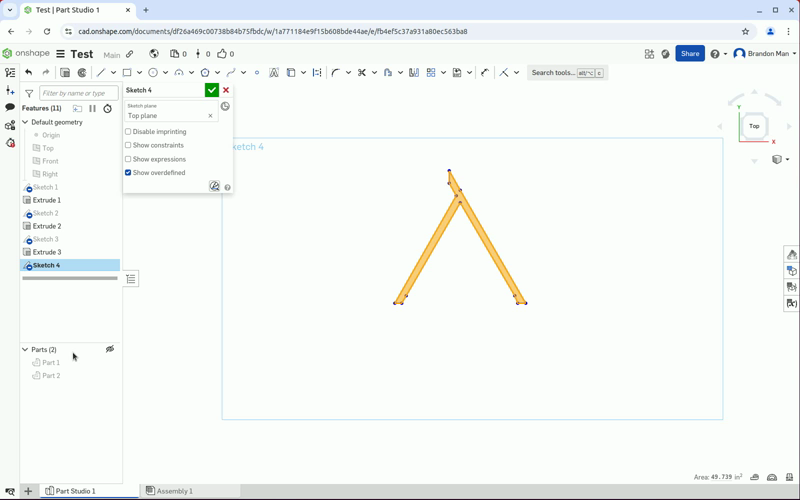
key(shift+e)
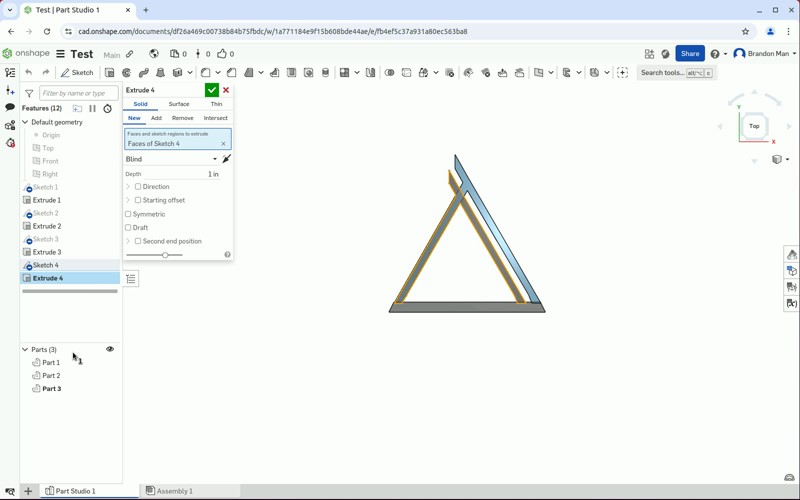
mouse_move(143, 106)
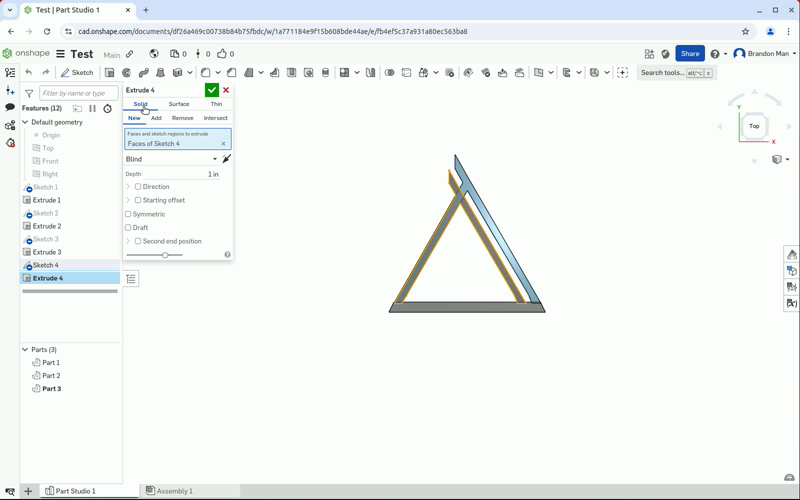
click(143, 106)
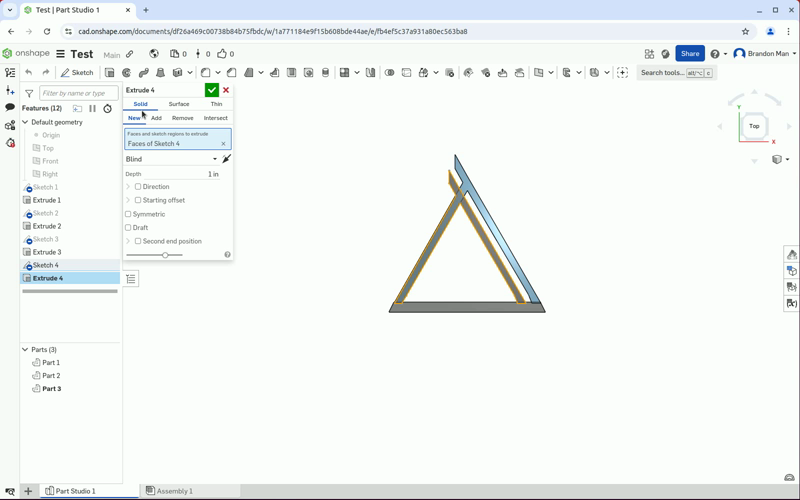
mouse_move(137, 120)
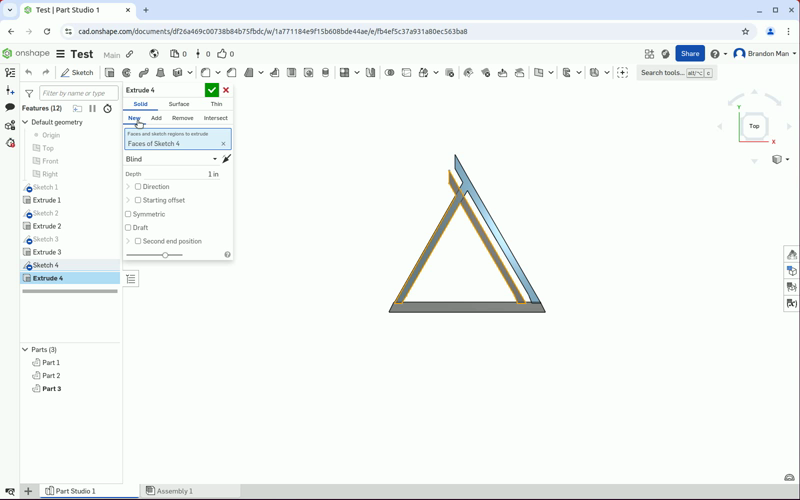
click(137, 120)
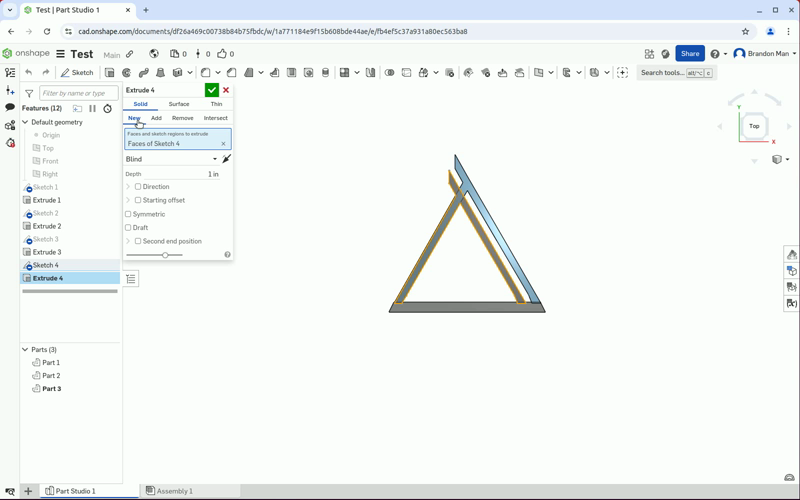
key(tab, 4)
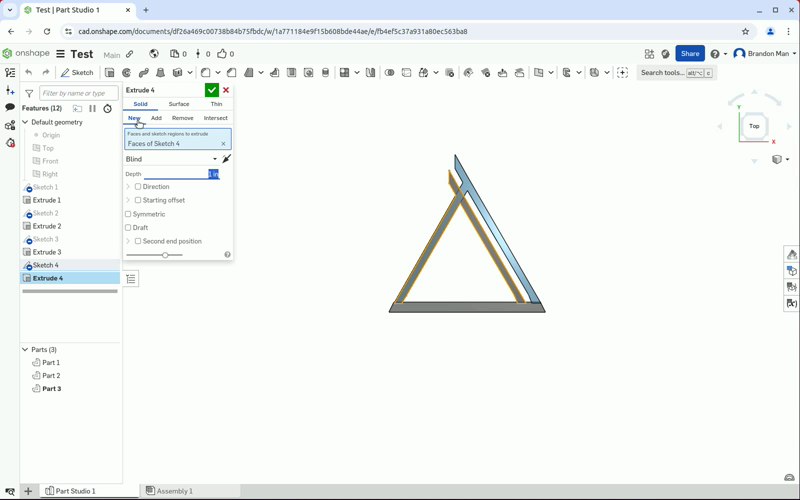
text(1.685)
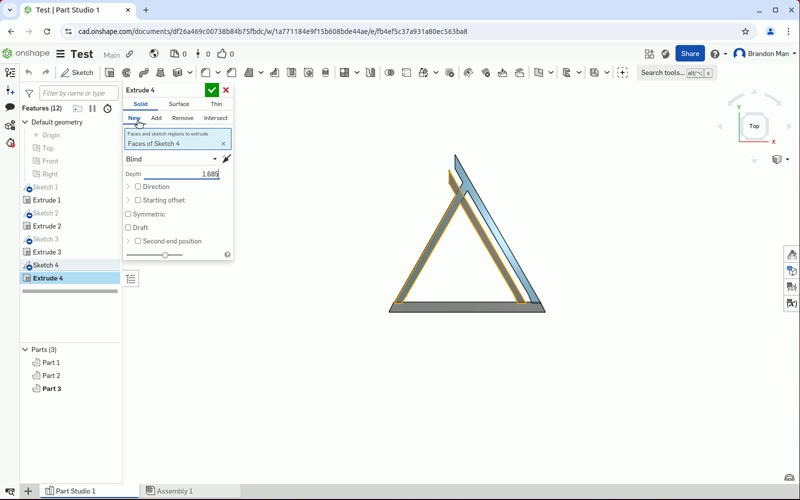
key(enter)
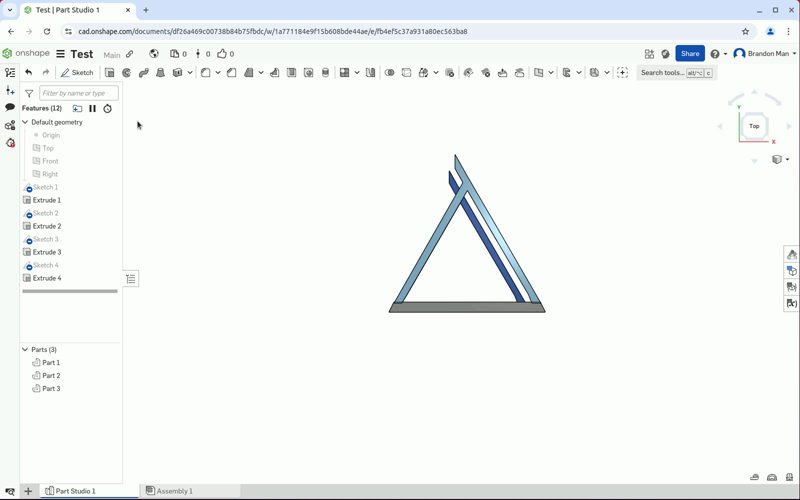
key(shift+h)
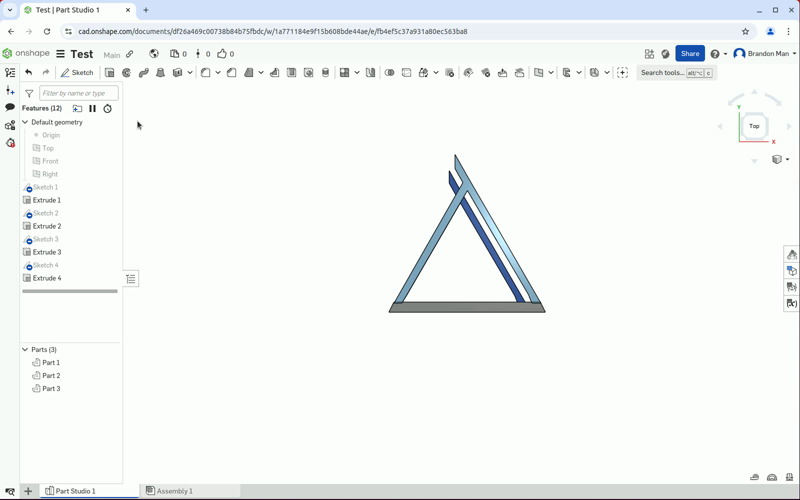
key(shift+h)
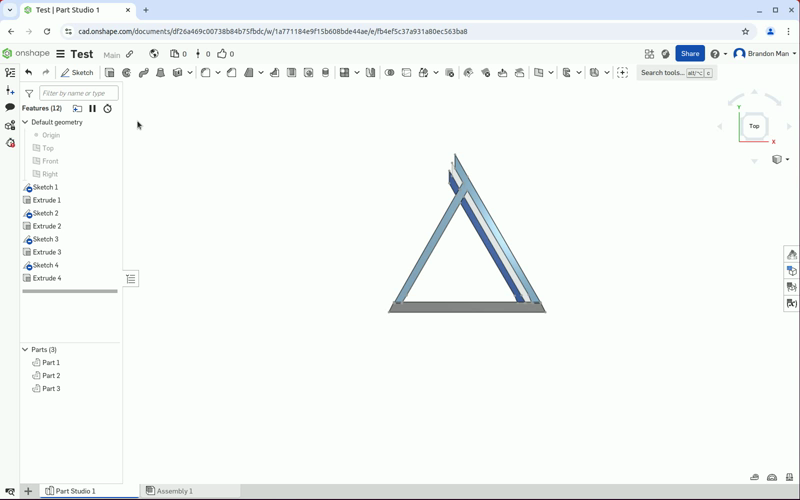
key(shift+7)
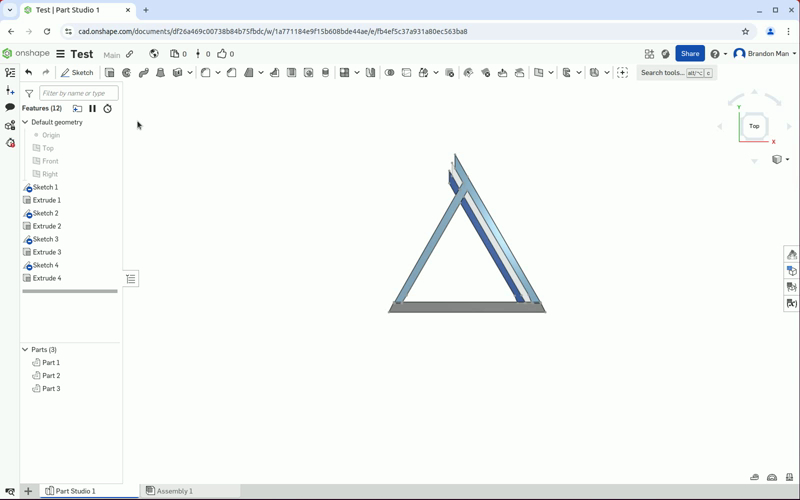
key(up, 3)
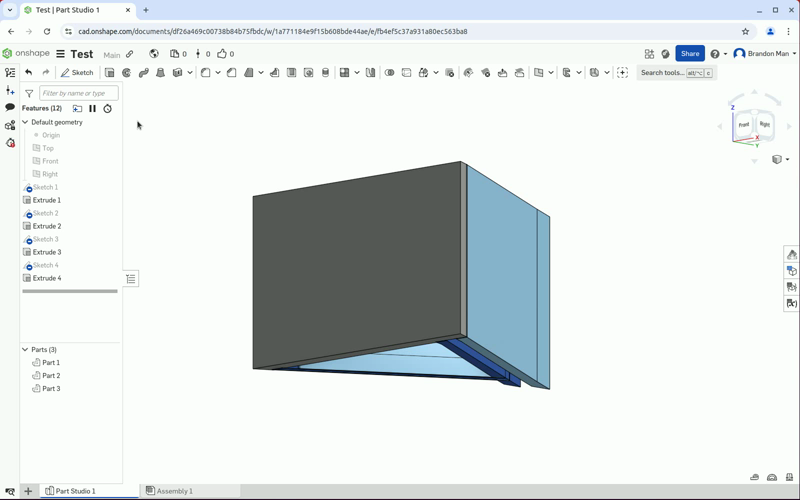
key(left, 3)
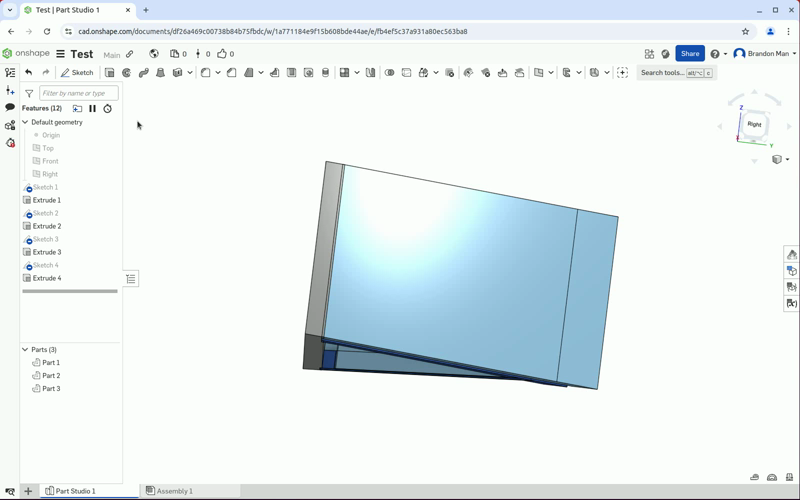
key(right, 3)
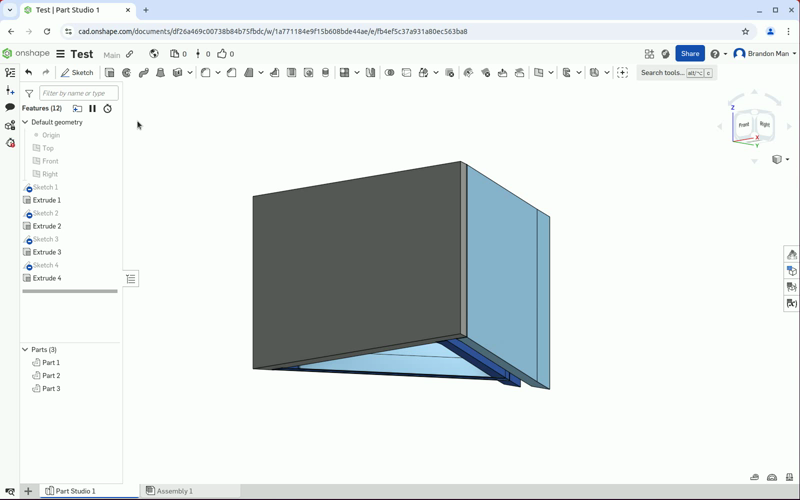
key(down, 3)
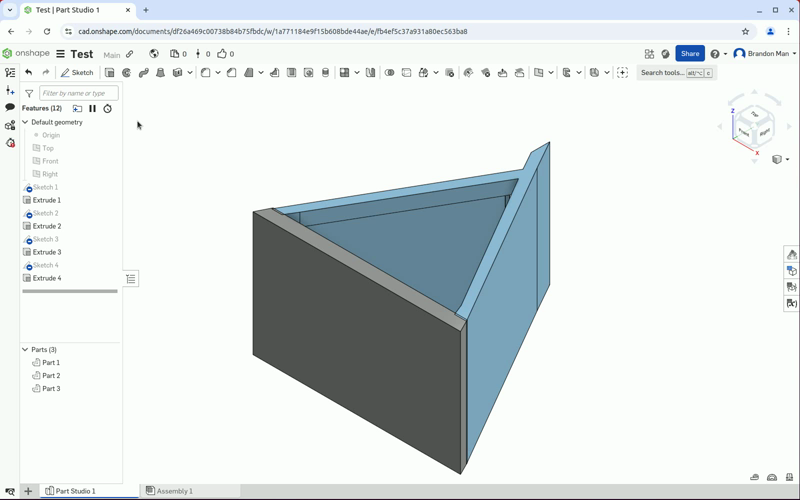
mouse_move(73, 189)
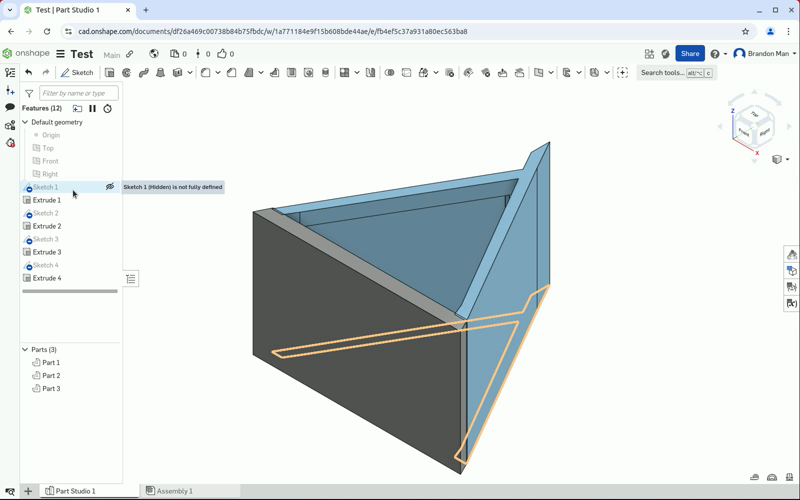
click(73, 189)